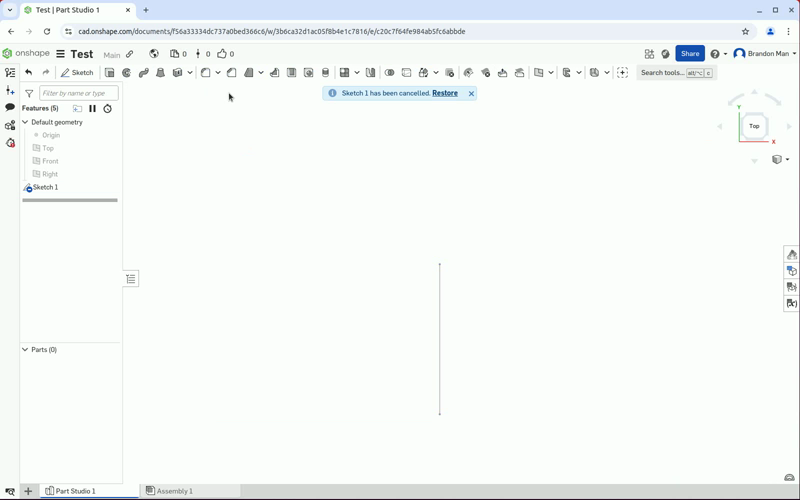
key(shift+h)
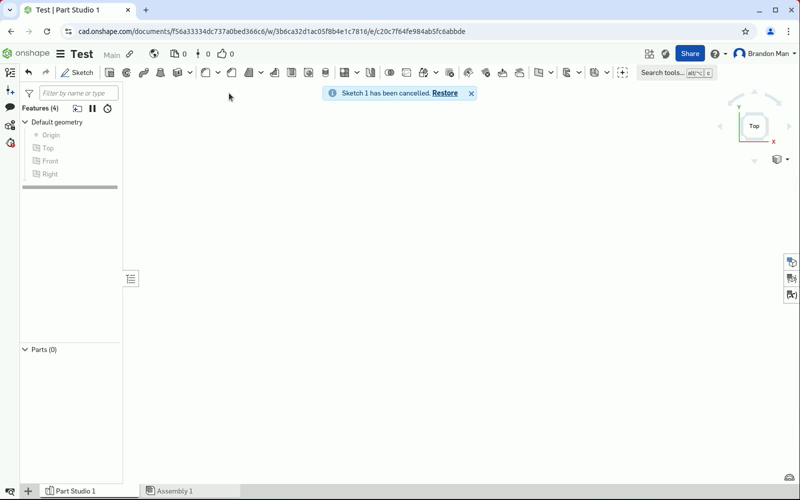
mouse_move(73, 352)
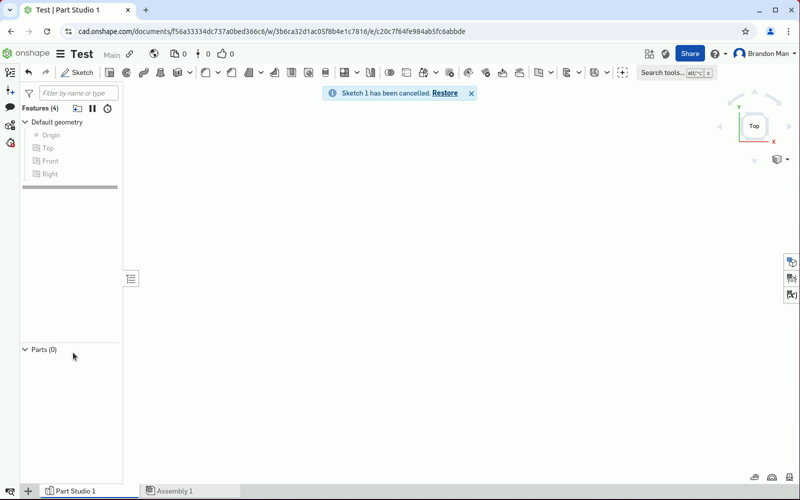
key(y)
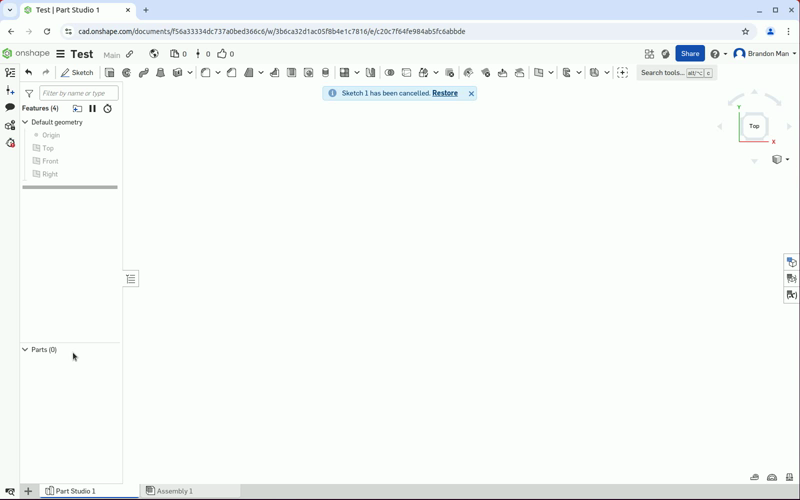
key(shift+p)
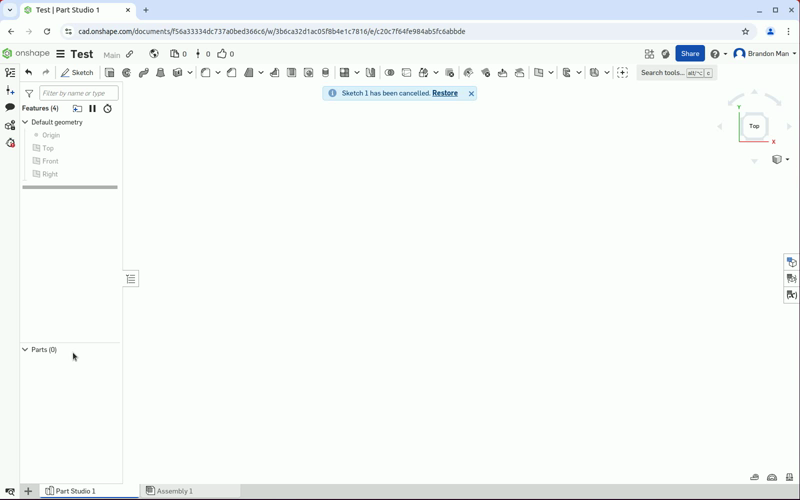
key(space)
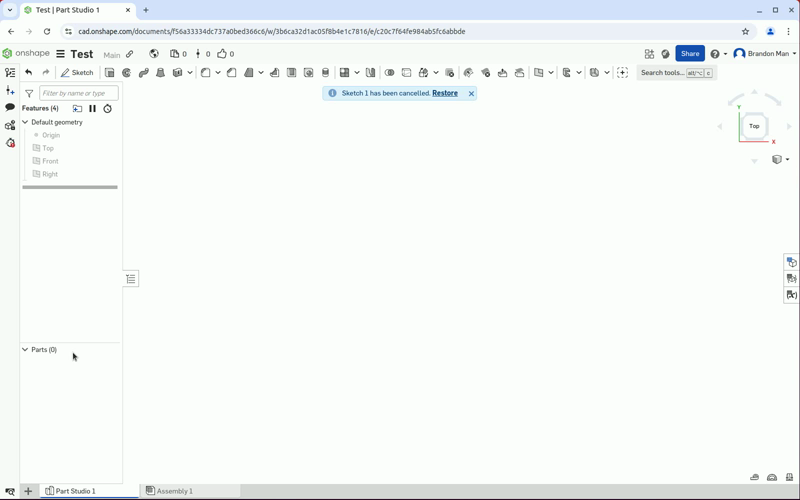
key_down(shift)
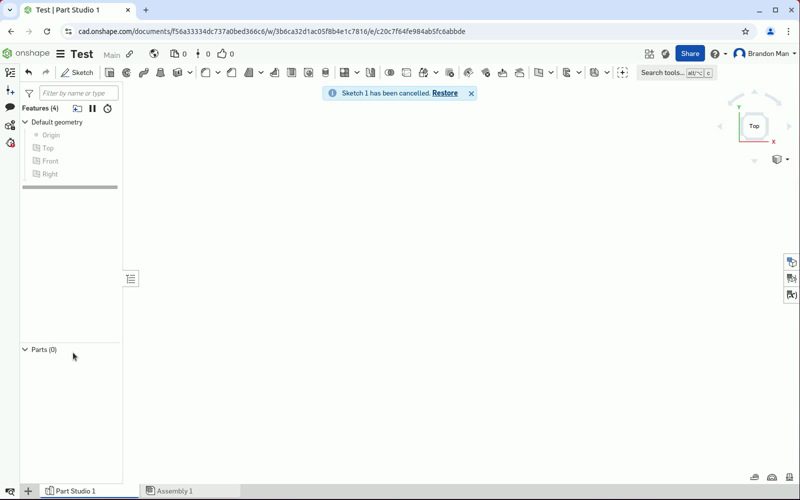
key(up)
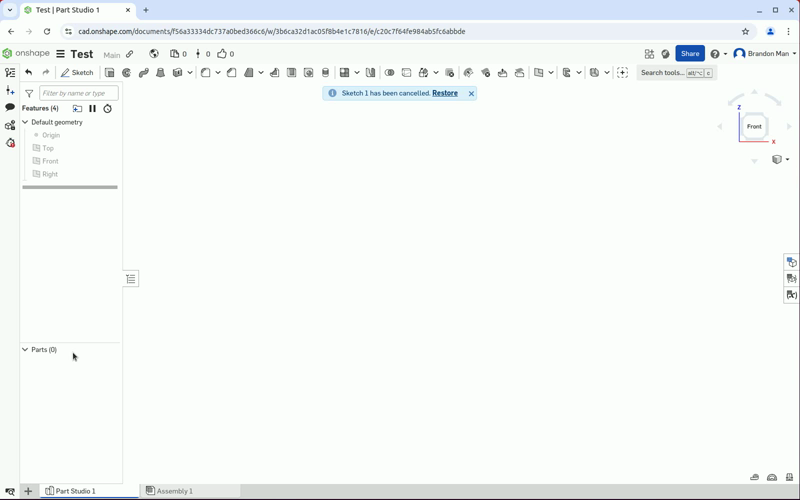
key_up(shift)
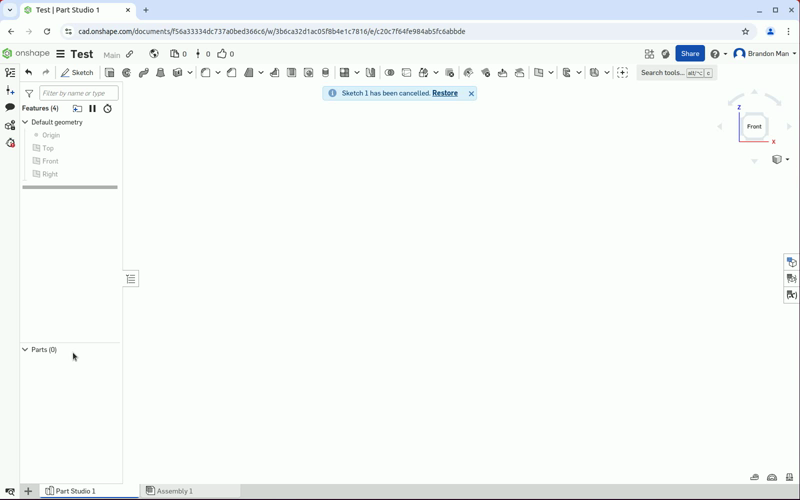
mouse_move(73, 352)
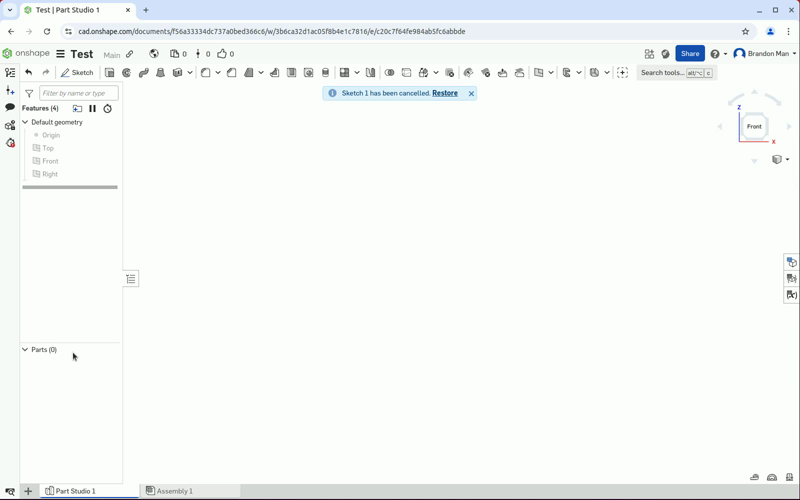
key(shift+y)
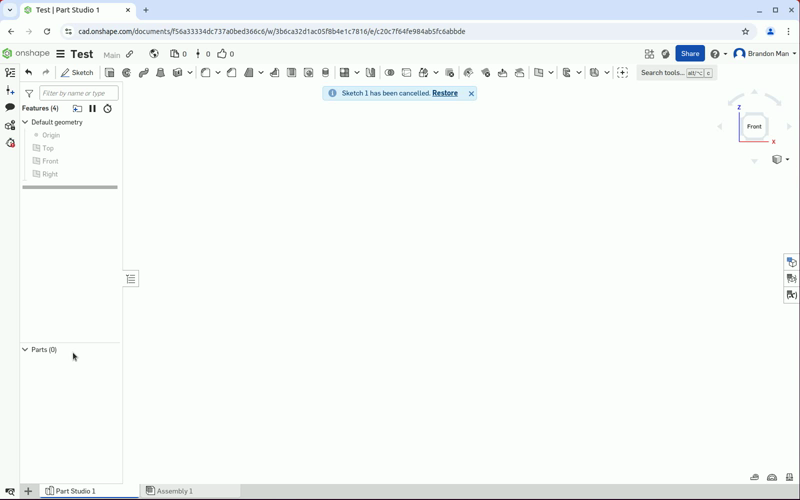
key(shift+s)
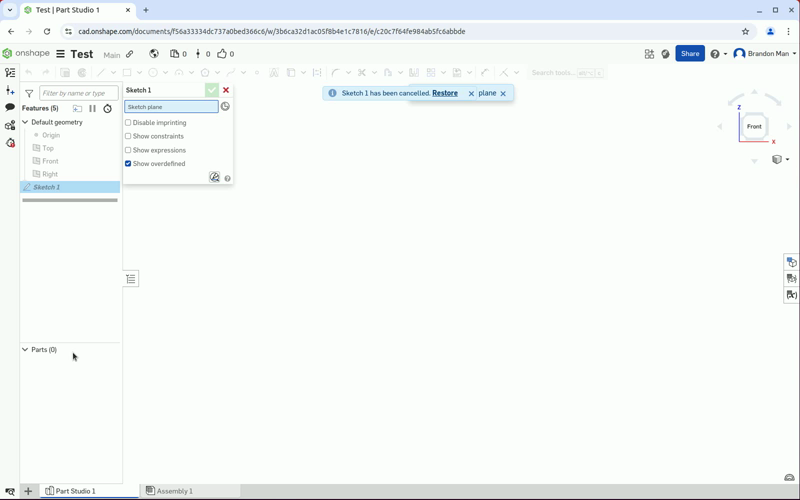
mouse_move(73, 163)
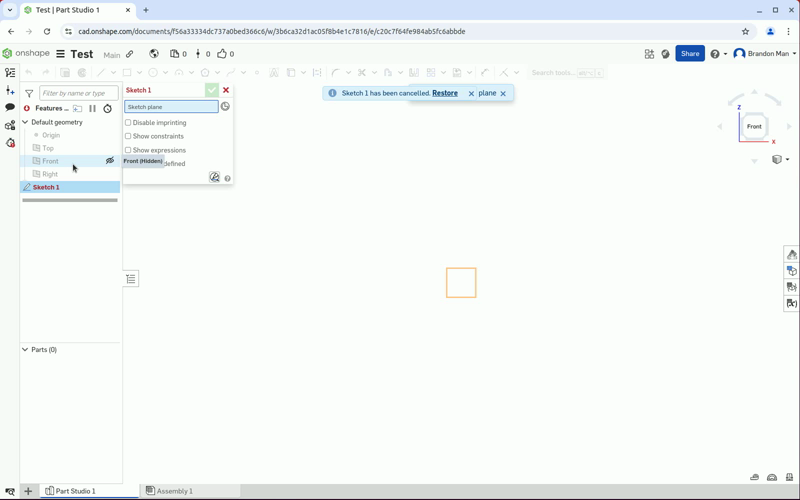
click(73, 163)
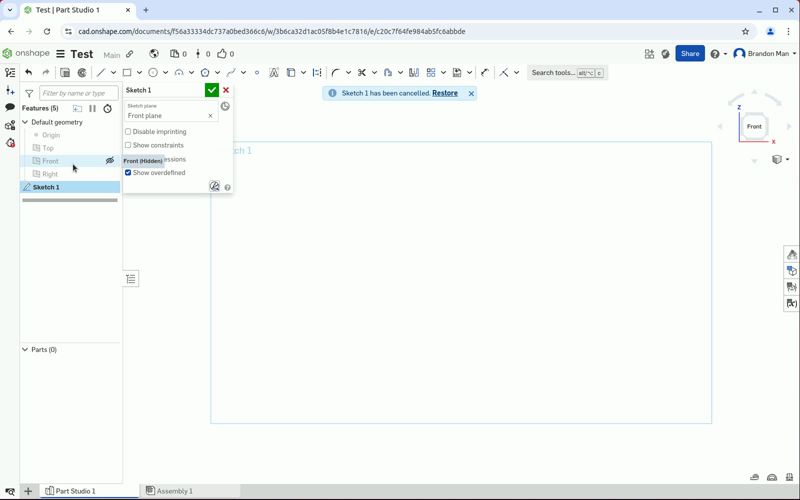
mouse_move(73, 352)
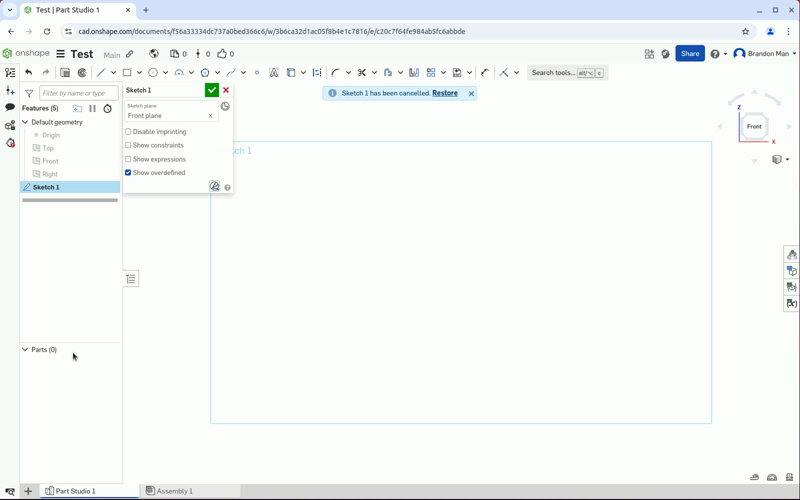
key(y)
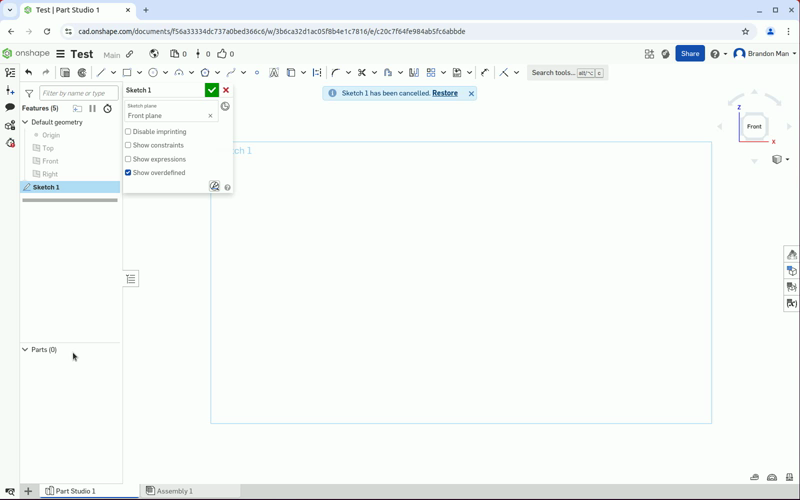
key(c)
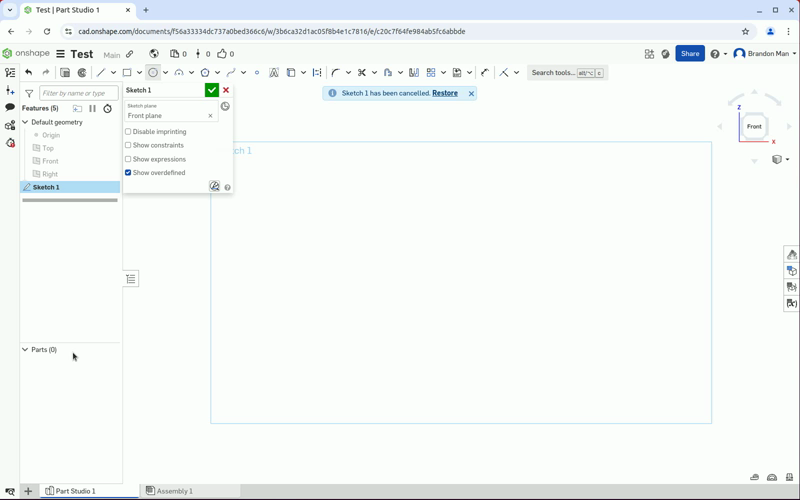
key_down(shift)
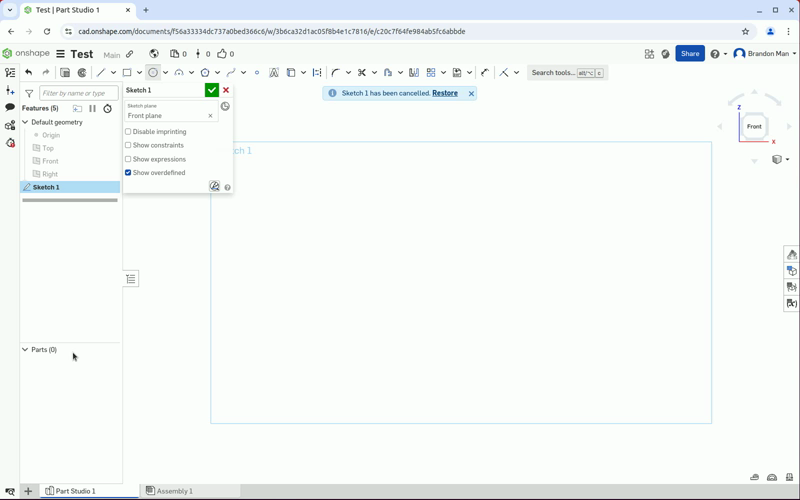
mouse_move(461, 178)
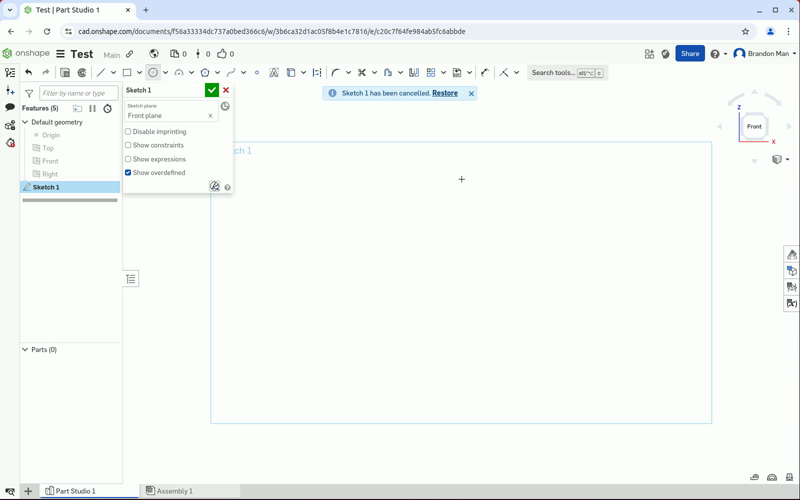
click(461, 178)
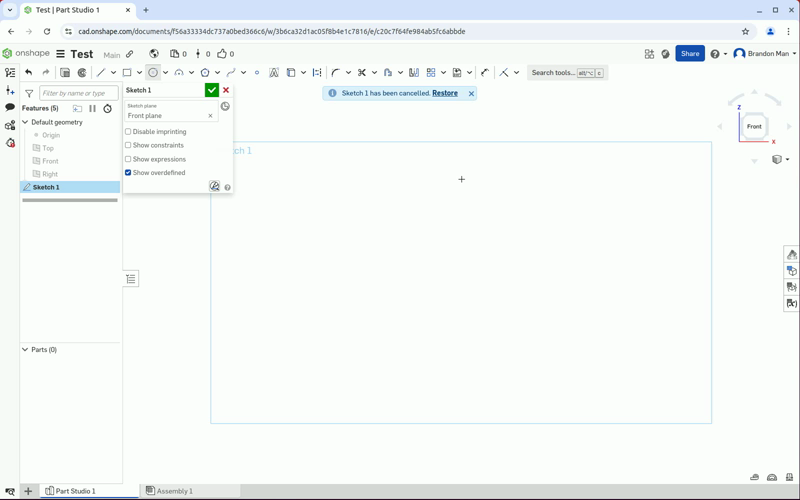
key_up(shift)
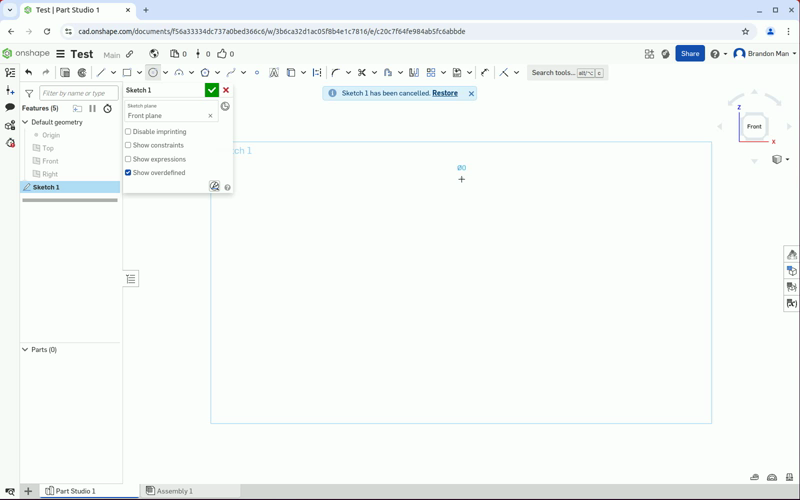
mouse_move(471, 178)
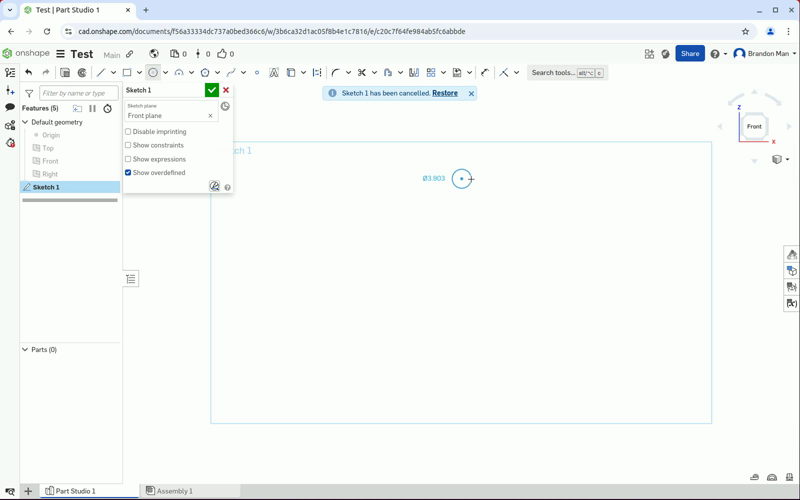
click(471, 178)
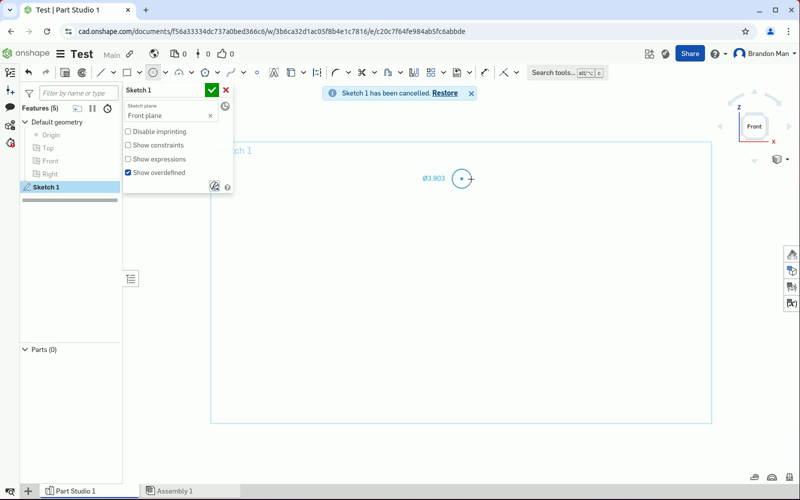
key(esc)
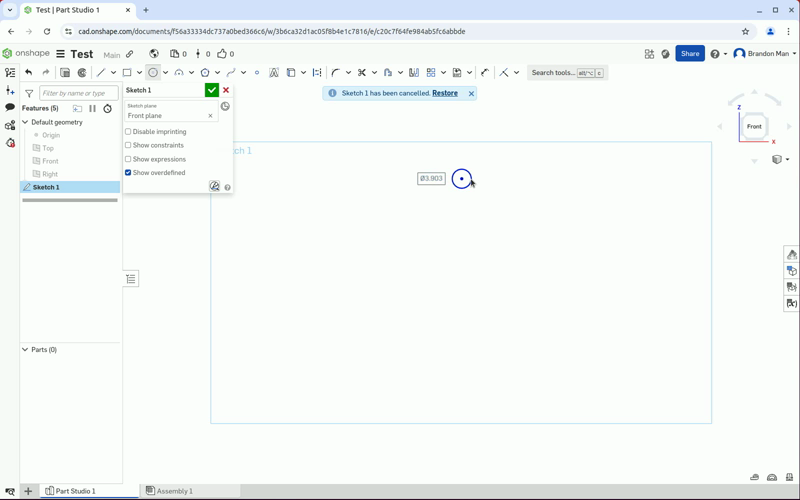
key(c)
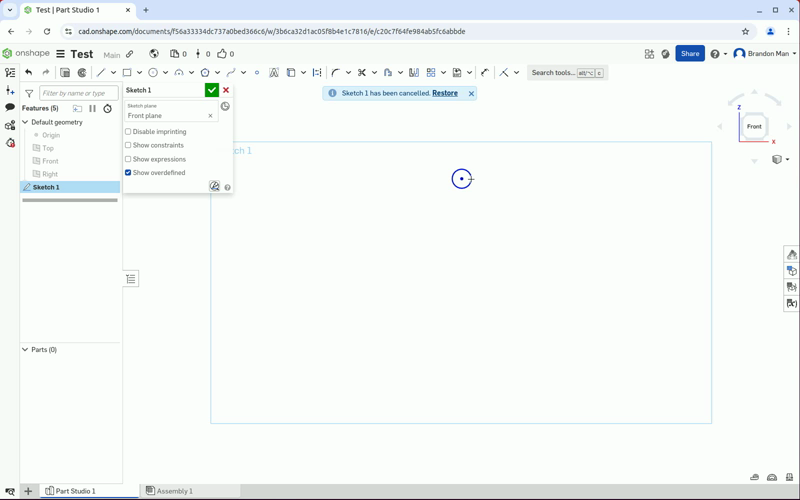
key_down(shift)
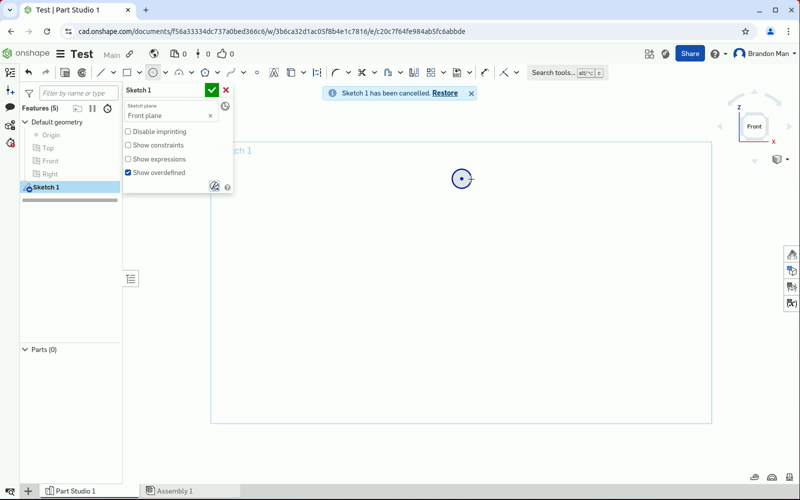
mouse_move(461, 178)
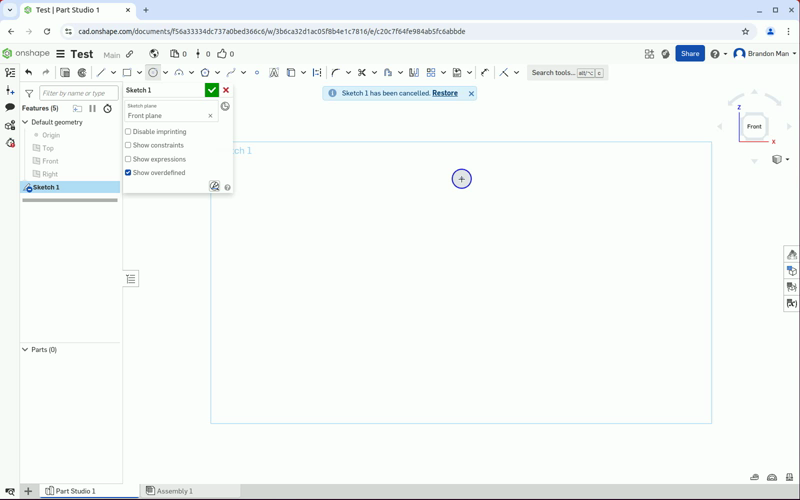
click(461, 178)
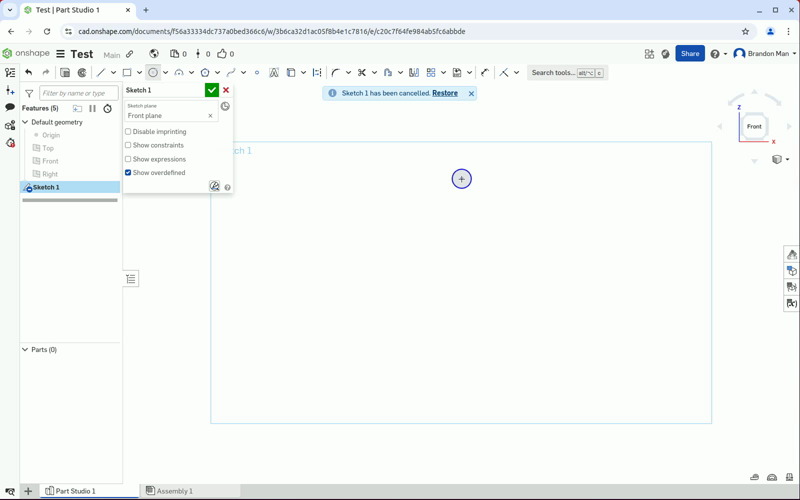
key_up(shift)
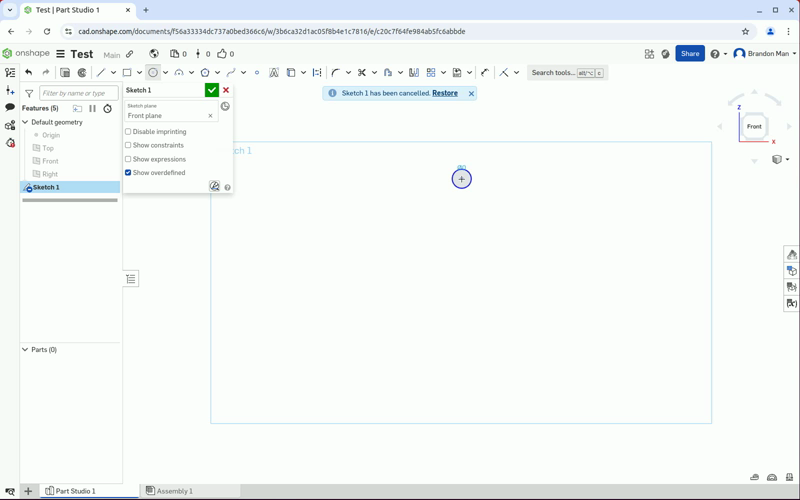
mouse_move(464, 178)
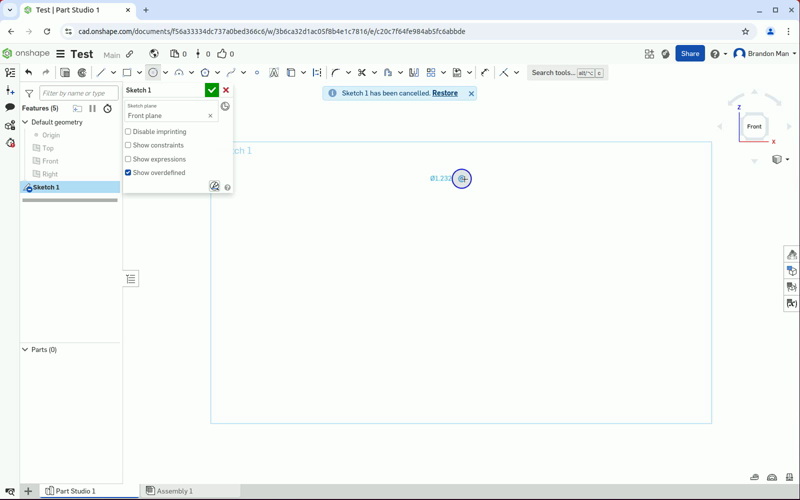
scroll(6)
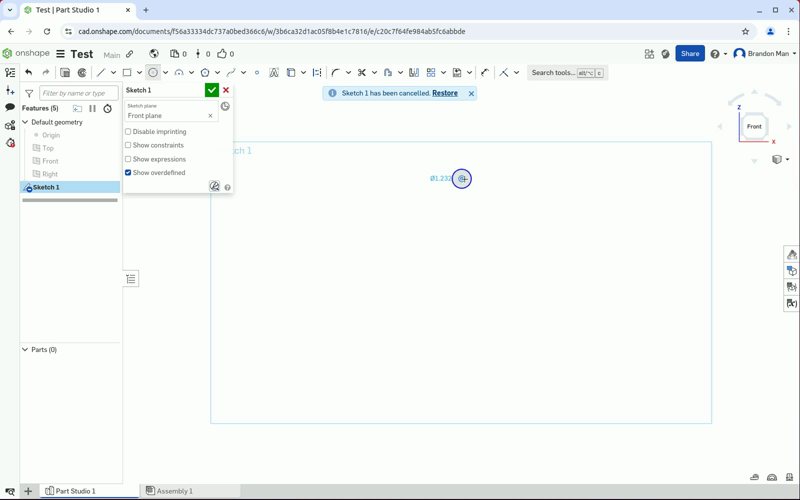
scroll(6)
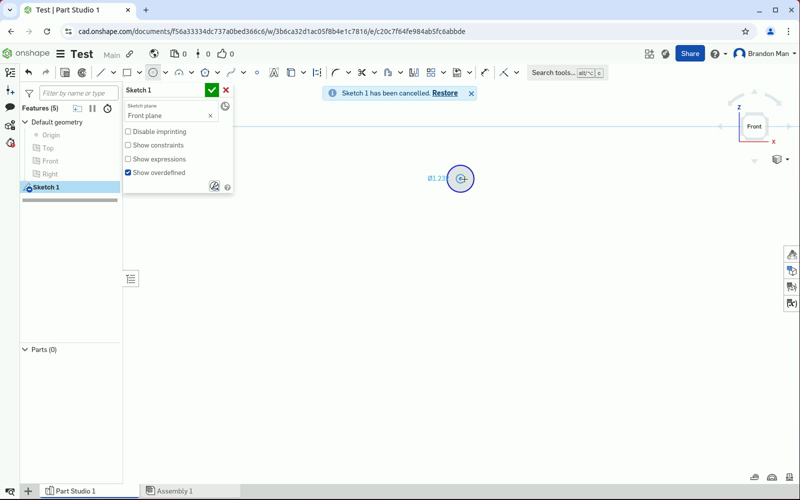
scroll(6)
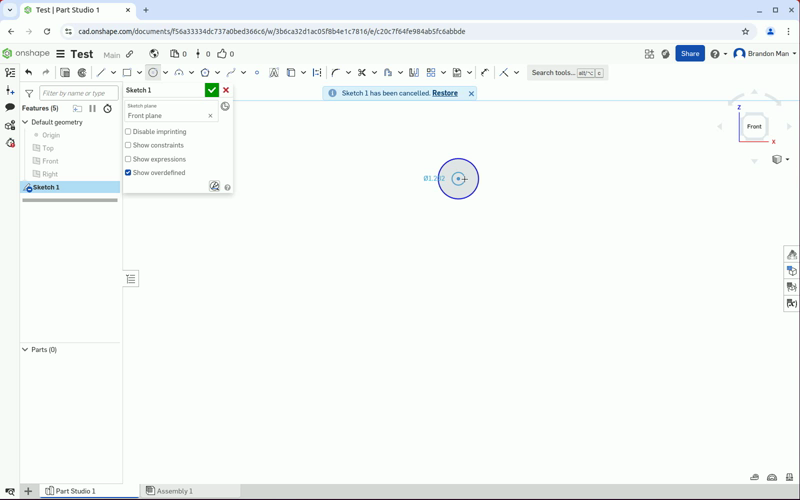
scroll(6)
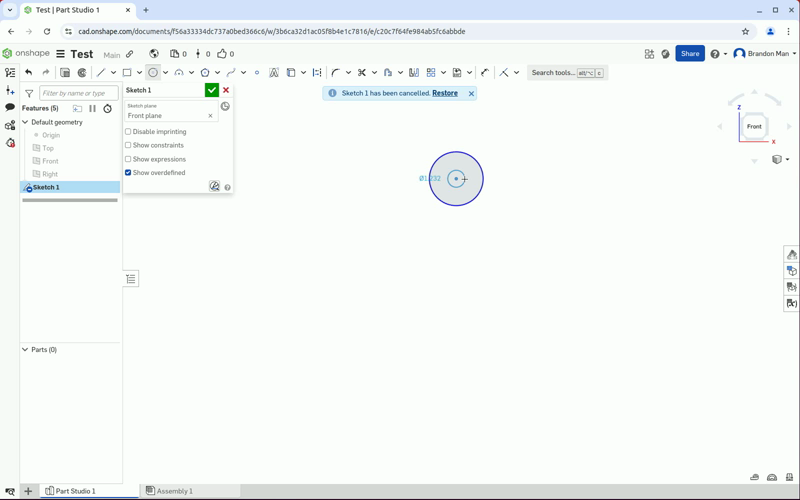
scroll(6)
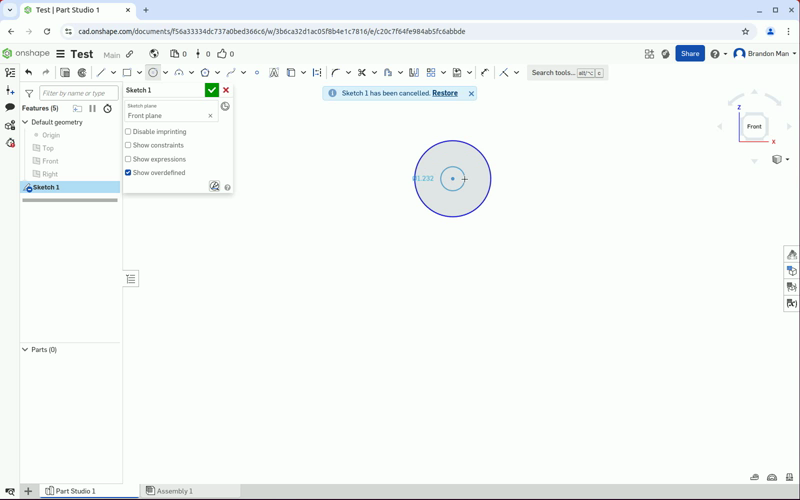
scroll(6)
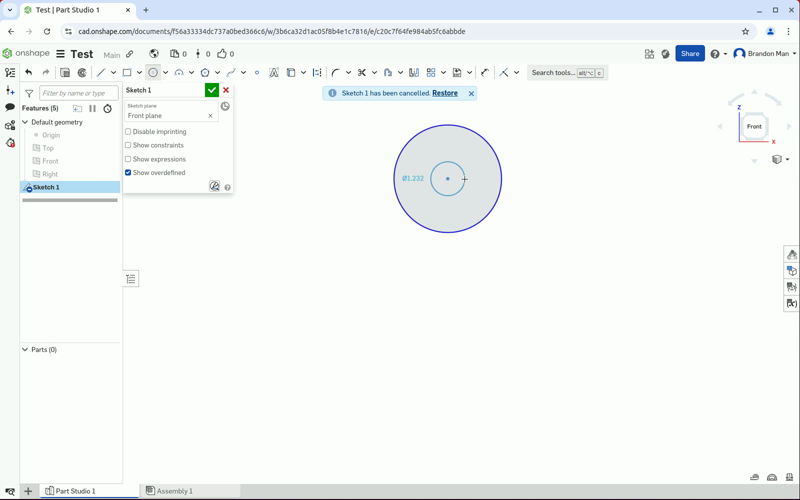
scroll(6)
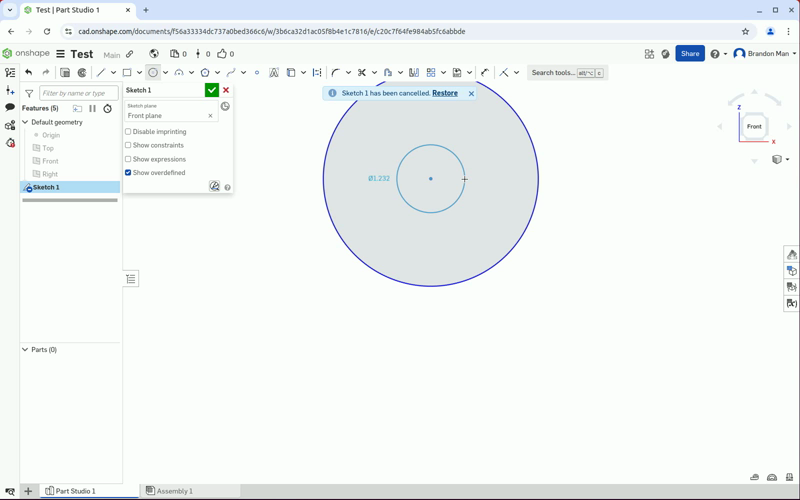
click(464, 178)
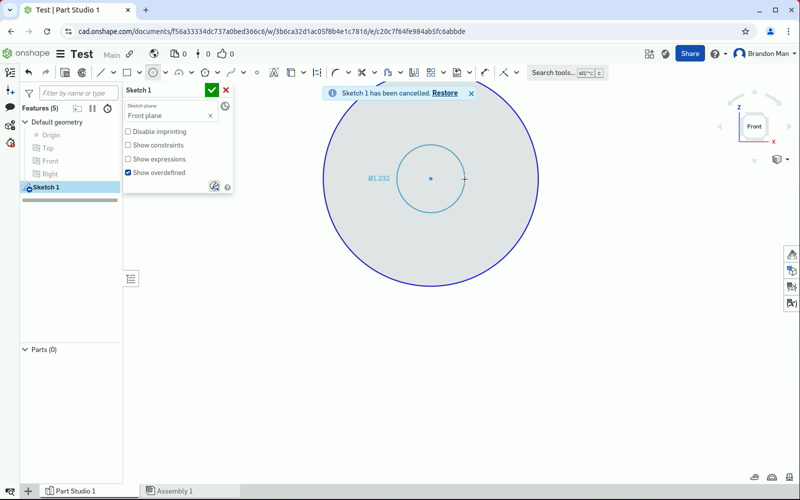
scroll(-6)
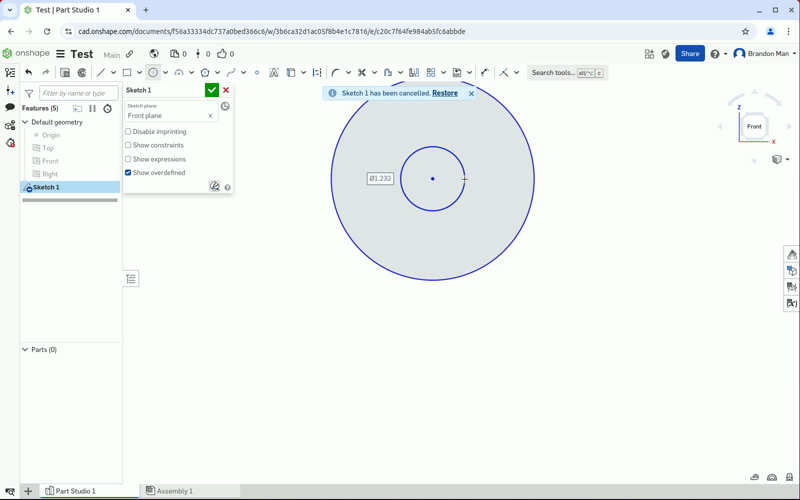
scroll(-6)
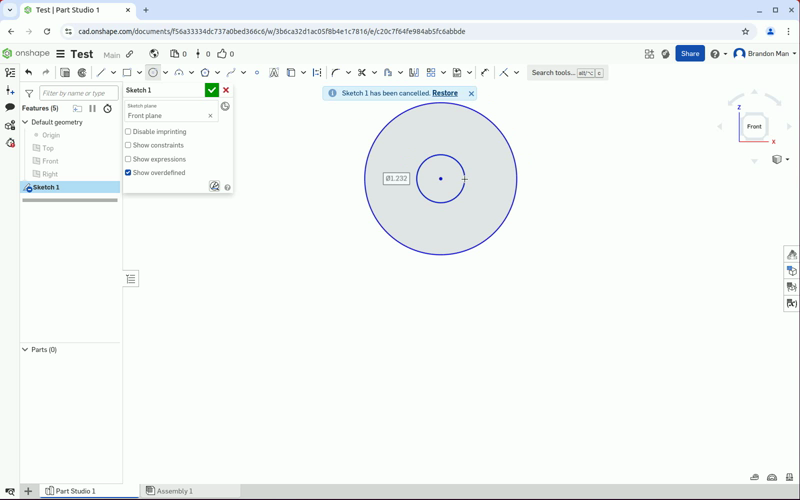
scroll(-6)
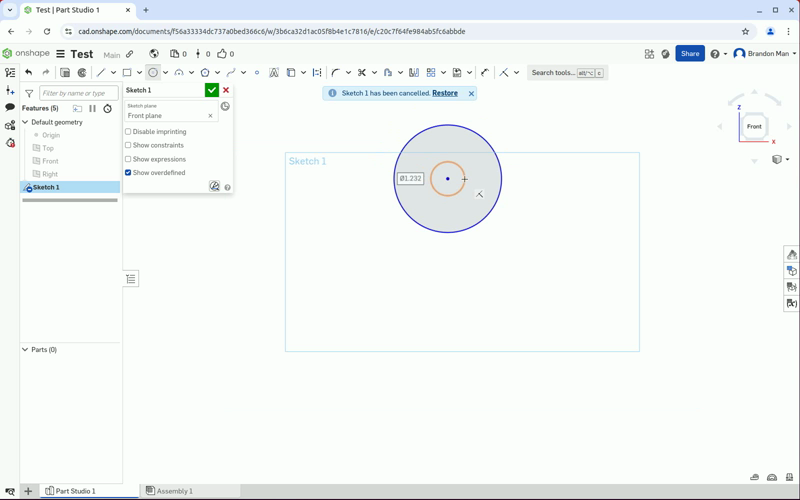
scroll(-6)
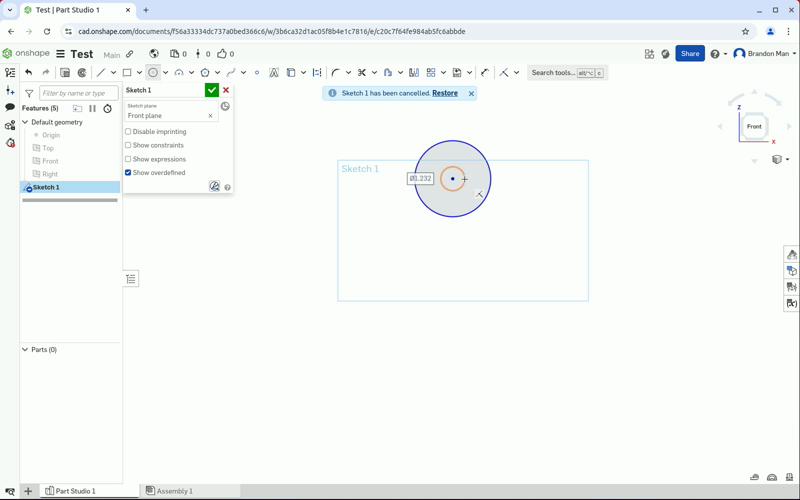
scroll(-6)
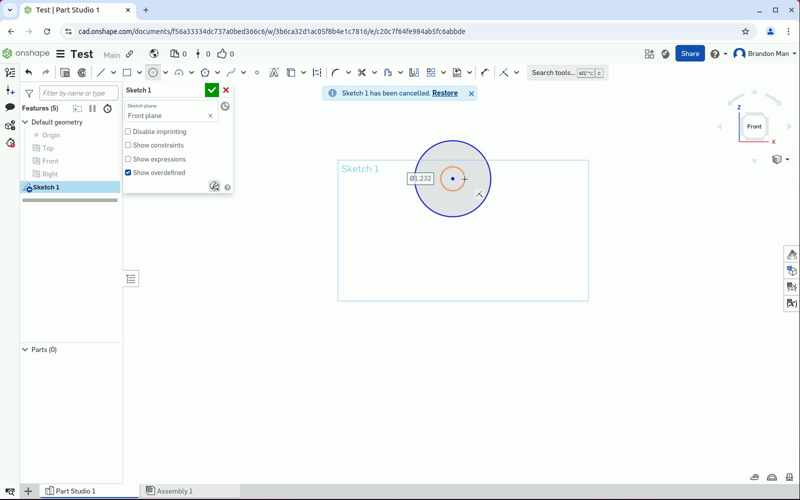
scroll(-6)
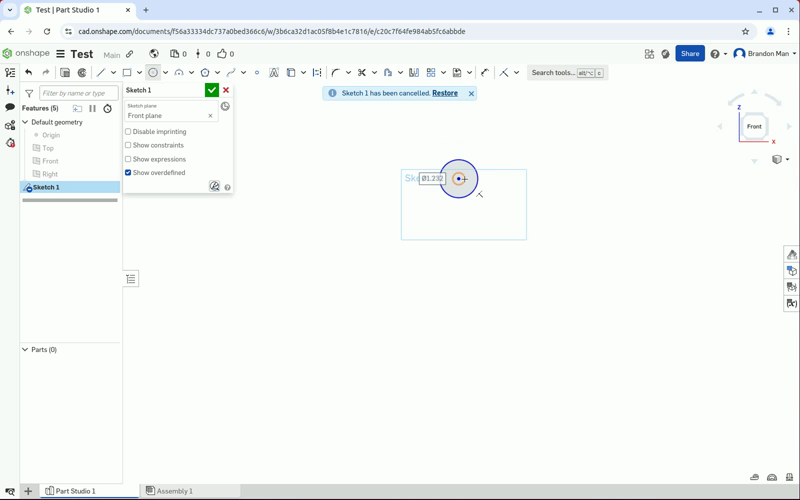
scroll(-6)
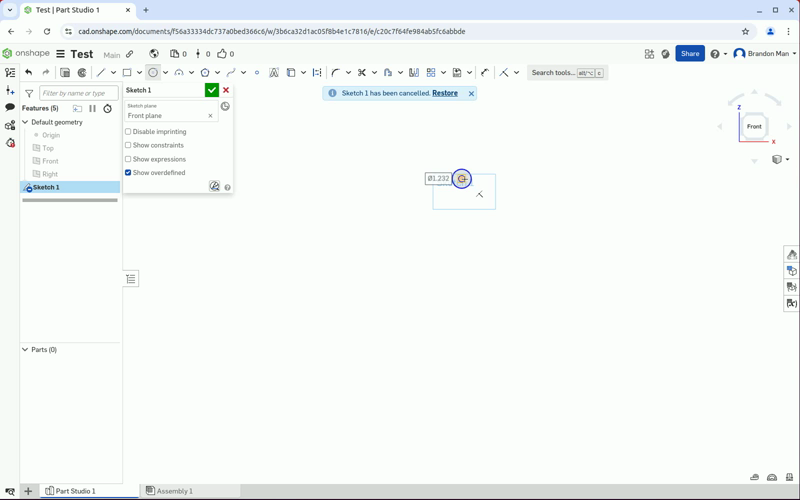
key(esc)
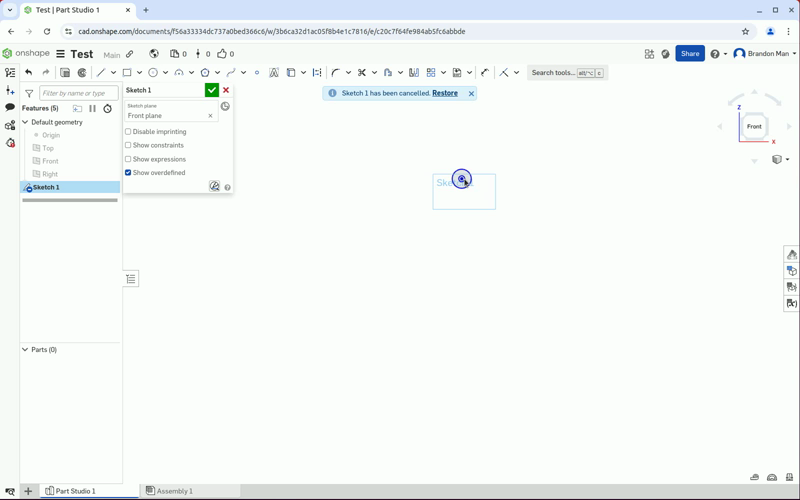
mouse_move(468, 177)
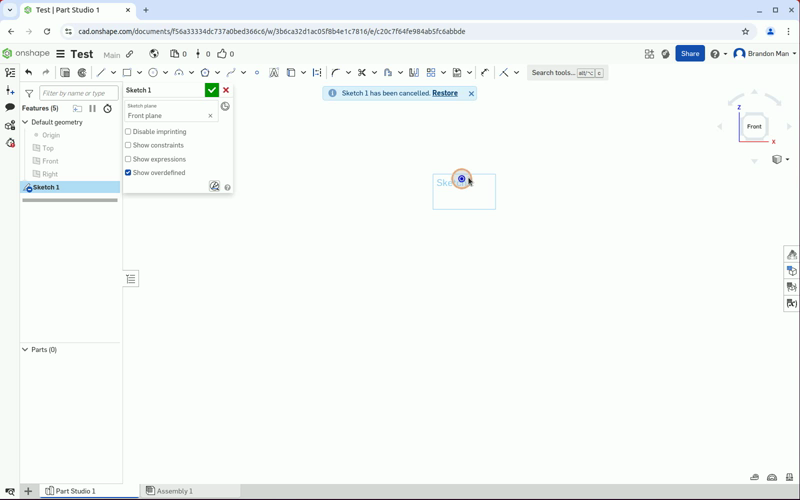
scroll(6)
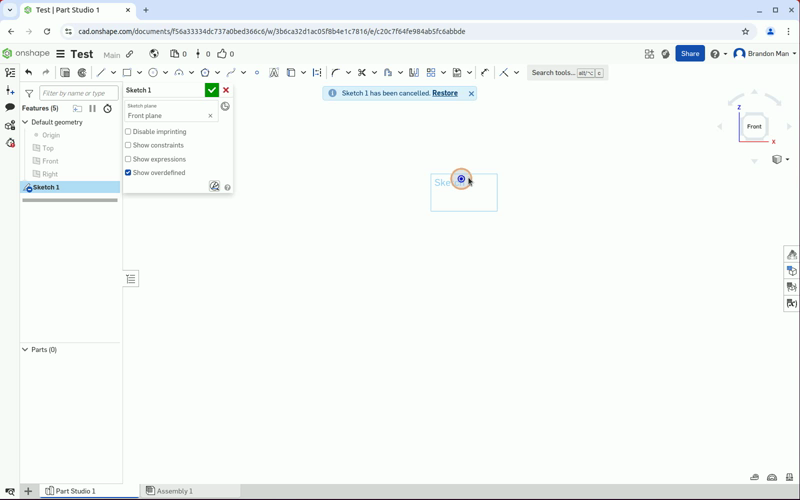
scroll(6)
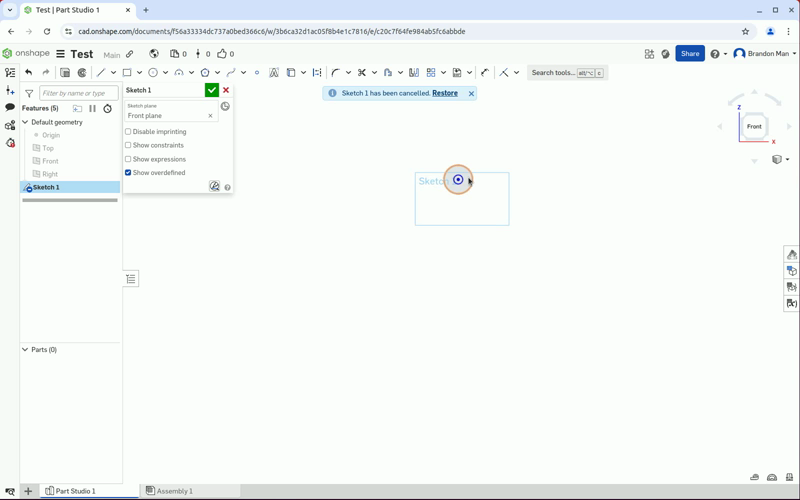
scroll(6)
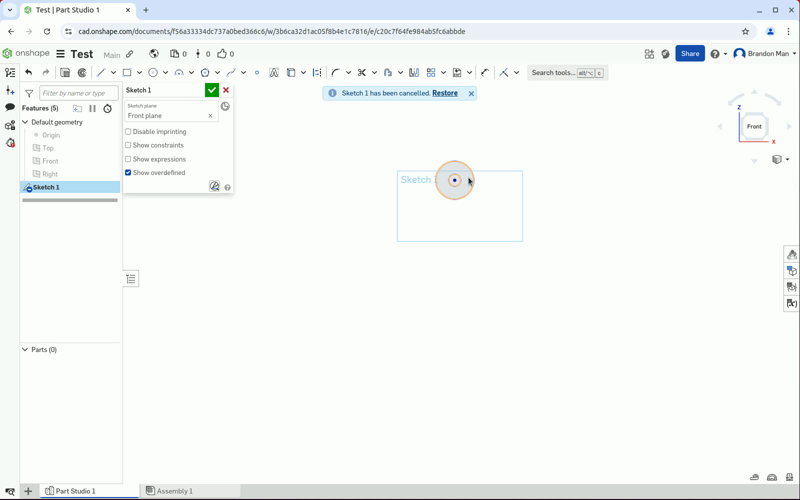
scroll(6)
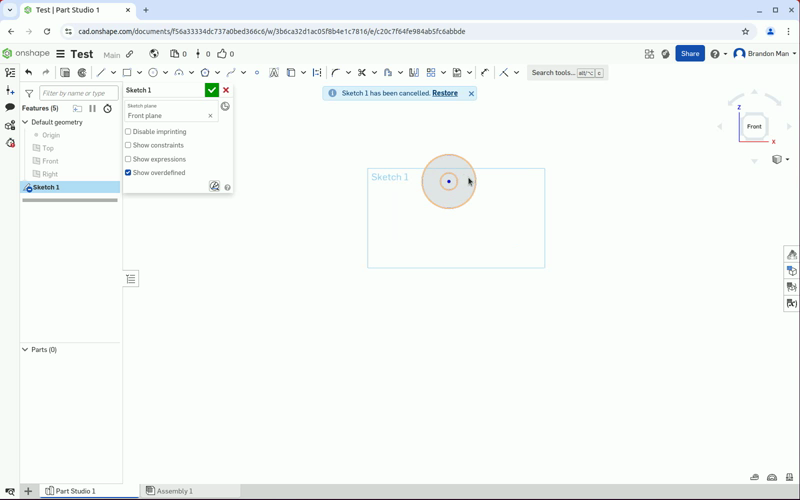
scroll(6)
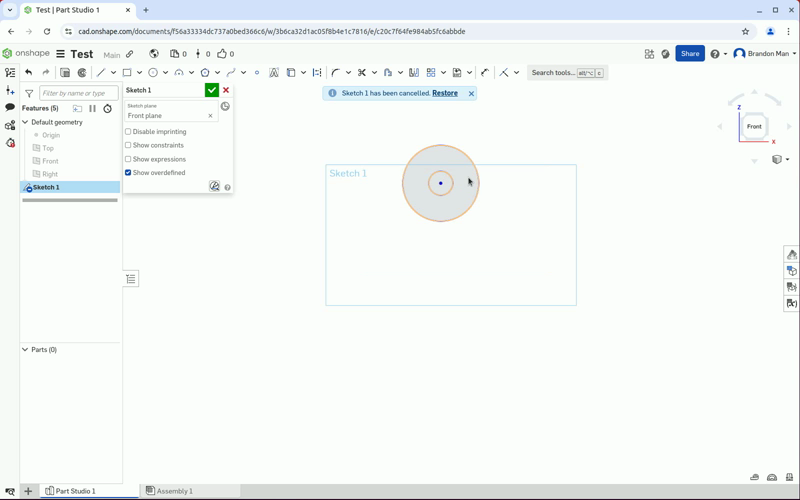
scroll(6)
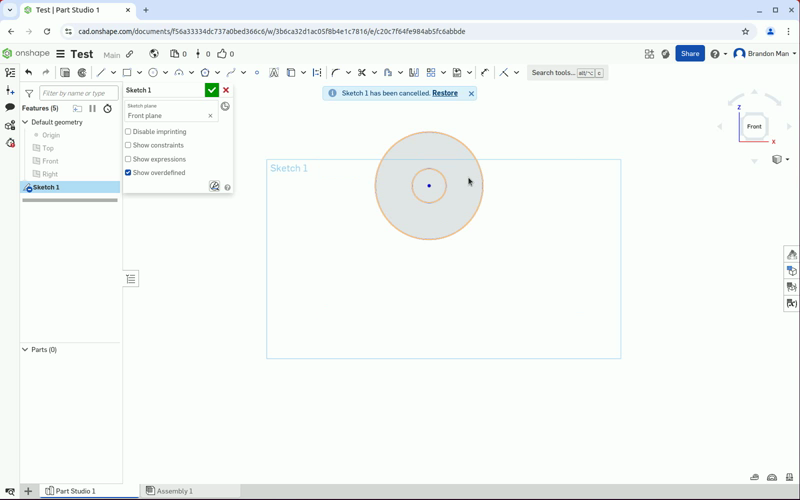
scroll(6)
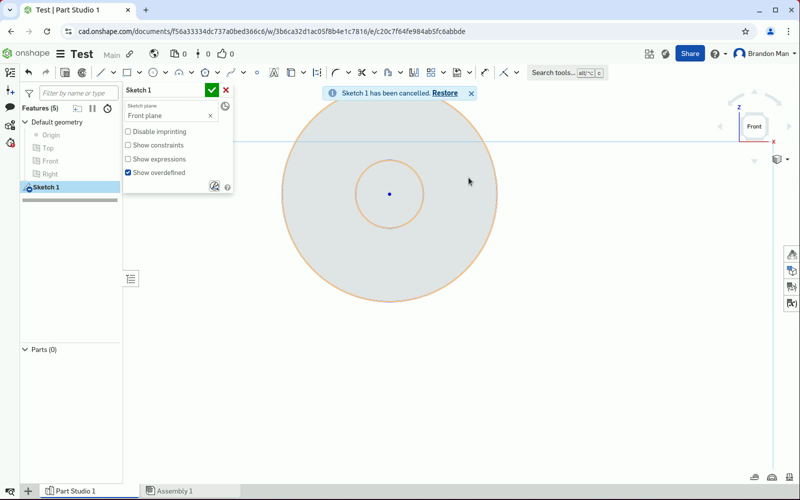
click(468, 177)
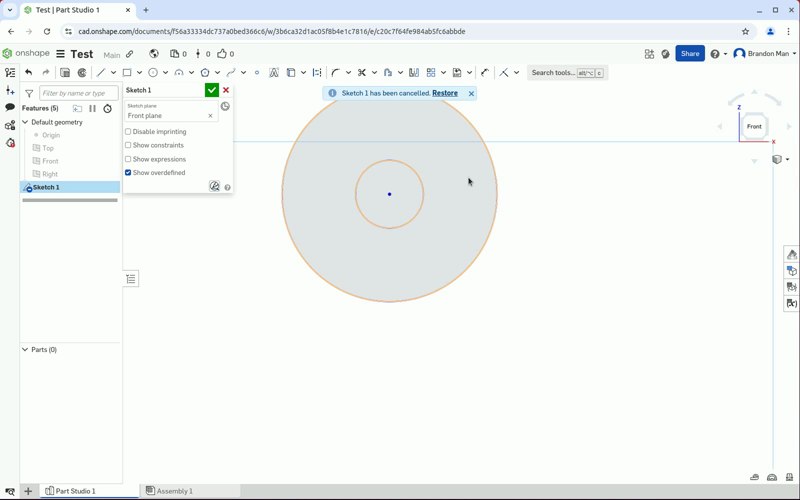
scroll(-6)
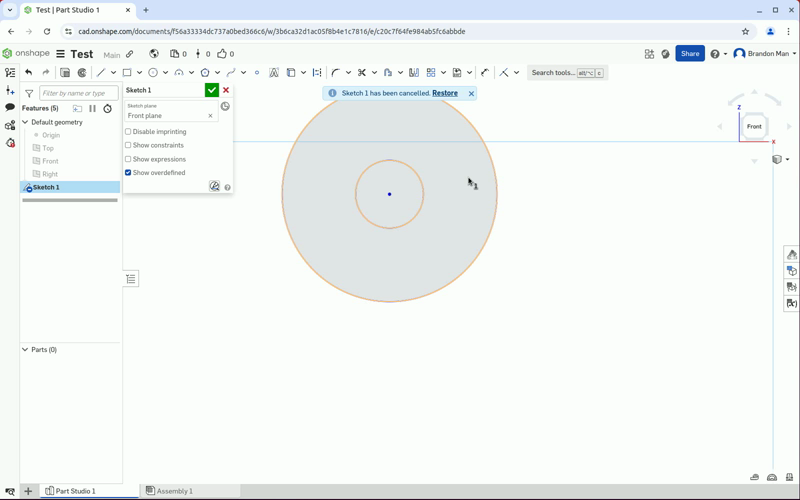
scroll(-6)
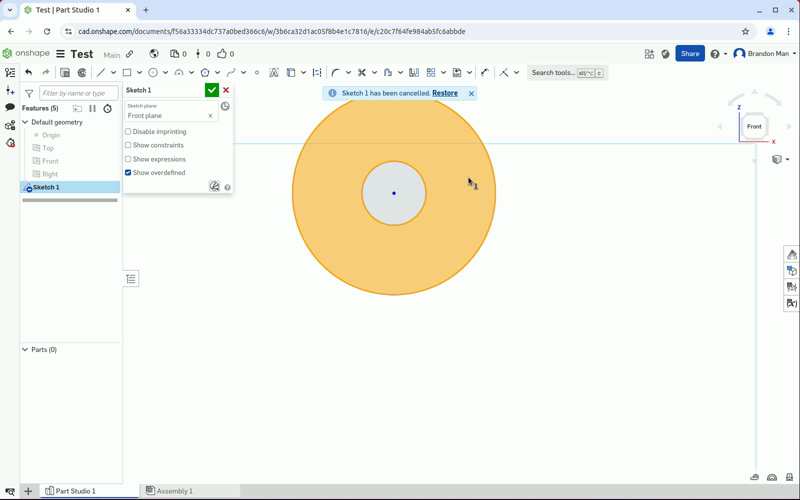
scroll(-6)
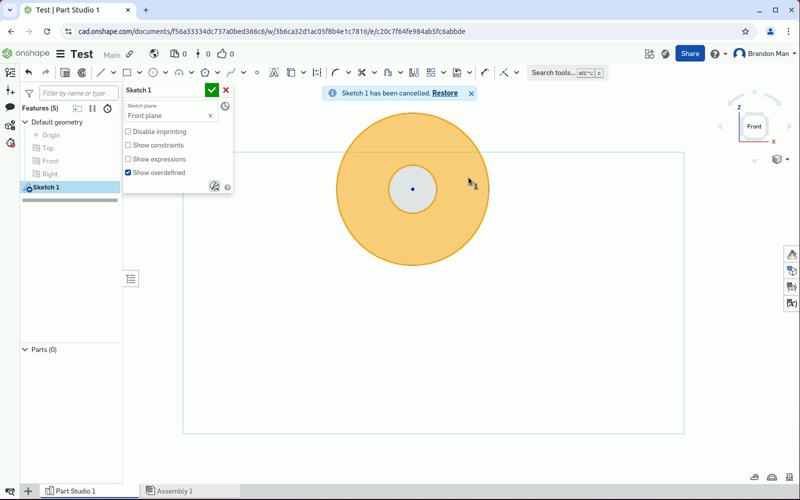
scroll(-6)
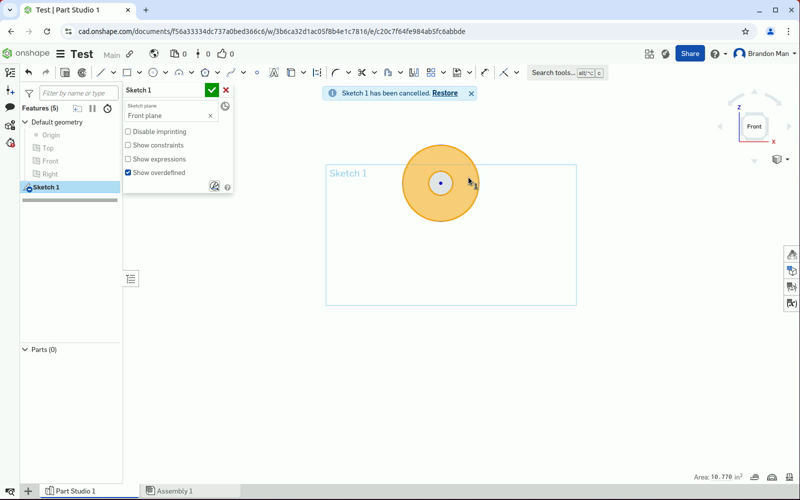
scroll(-6)
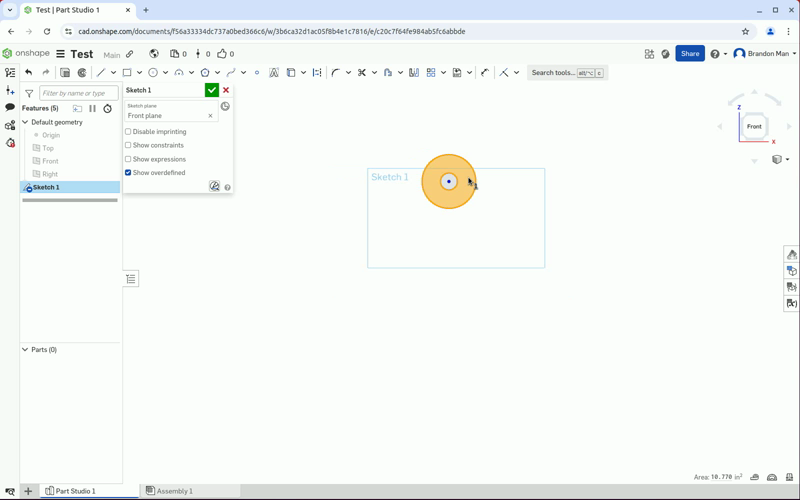
scroll(-6)
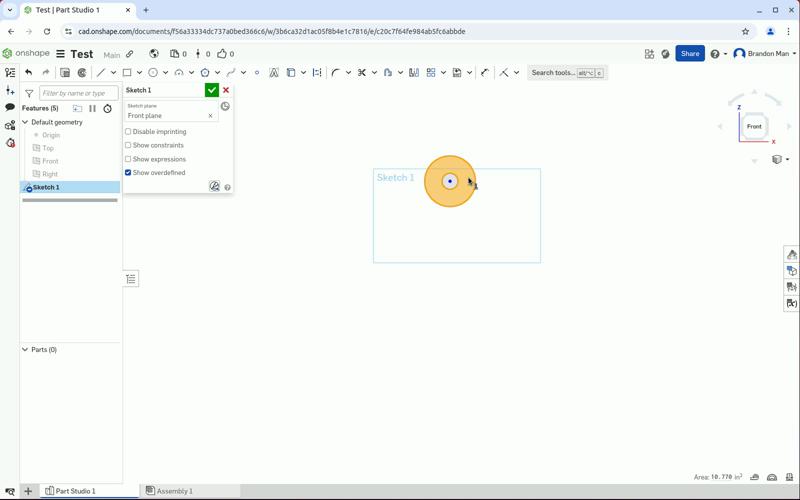
scroll(-6)
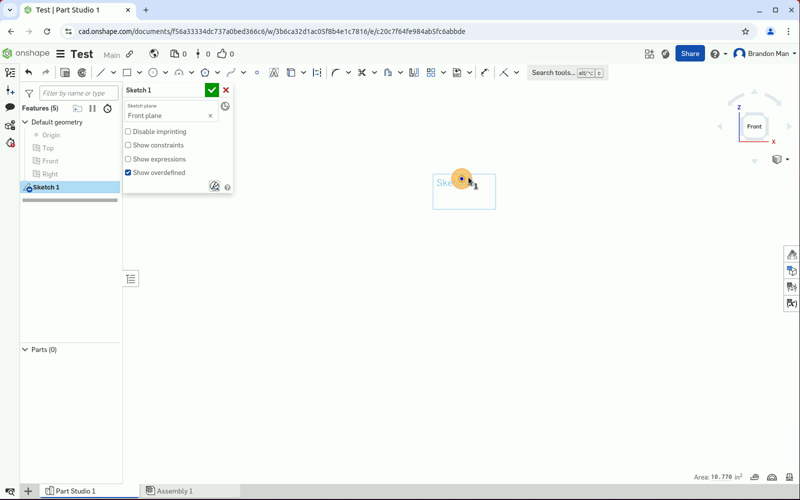
mouse_move(73, 352)
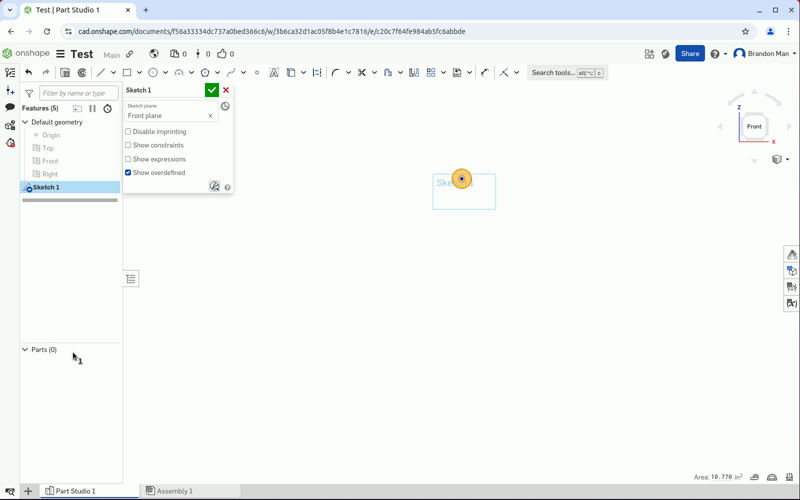
key(shift+y)
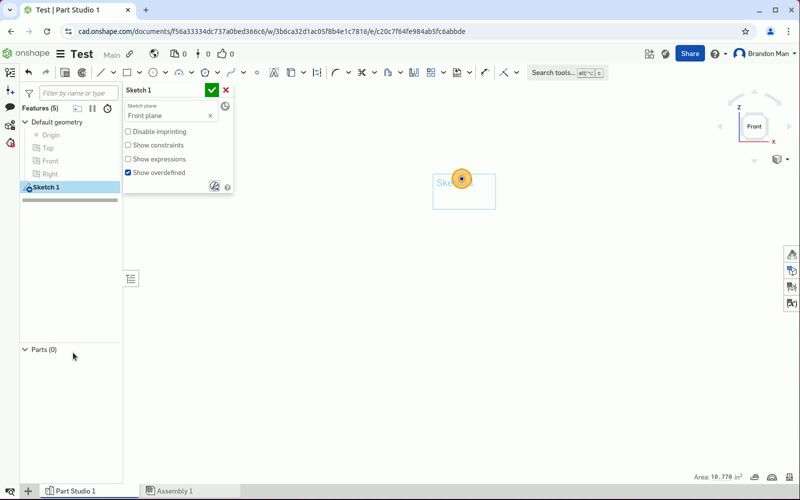
key(shift+e)
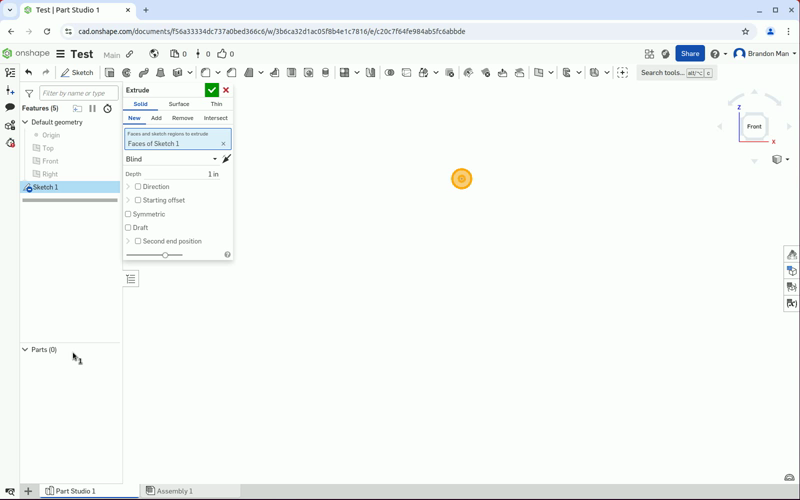
mouse_move(143, 106)
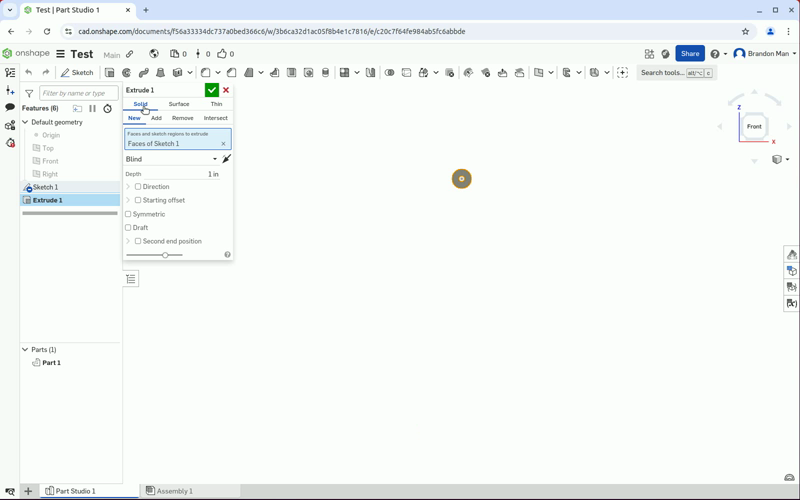
click(143, 106)
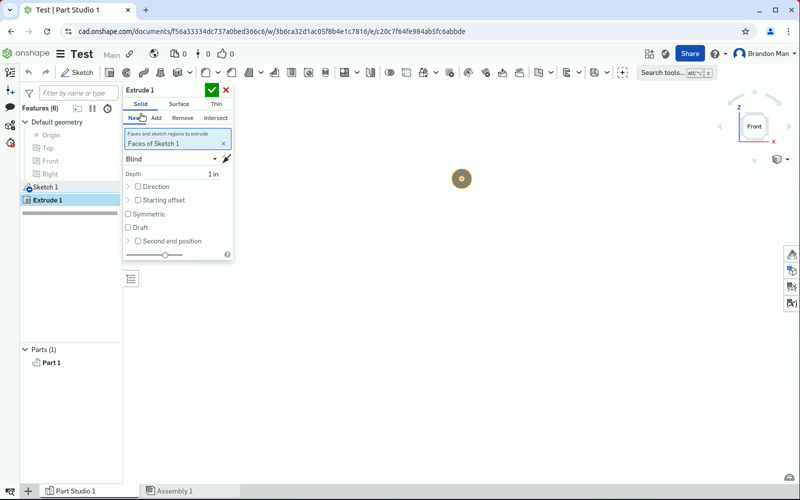
mouse_move(137, 120)
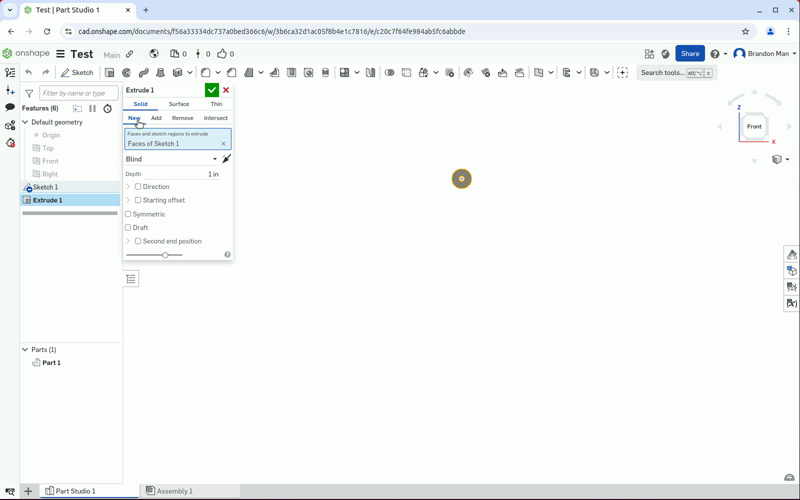
click(137, 120)
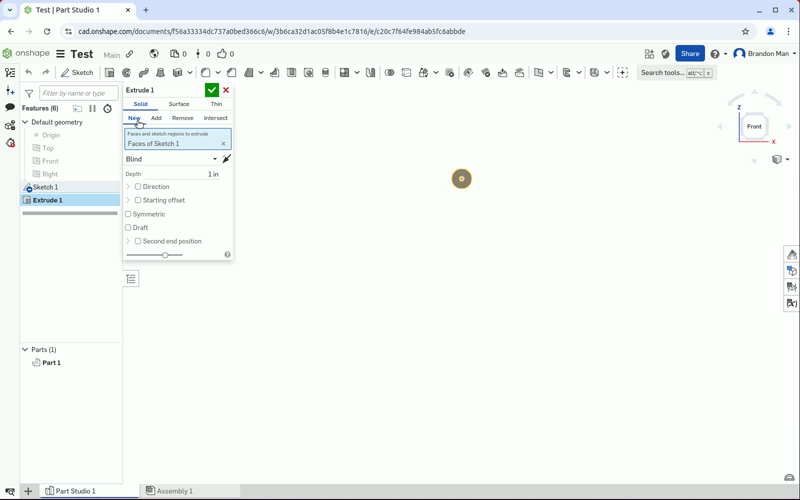
key(tab, 4)
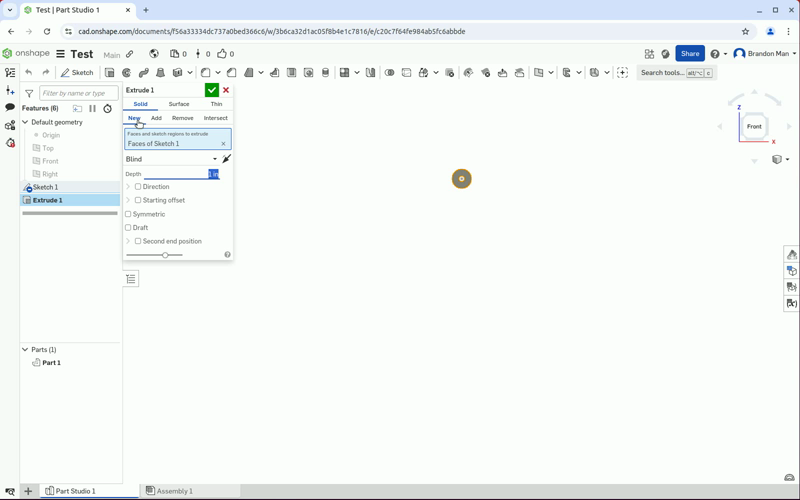
text(0.481)
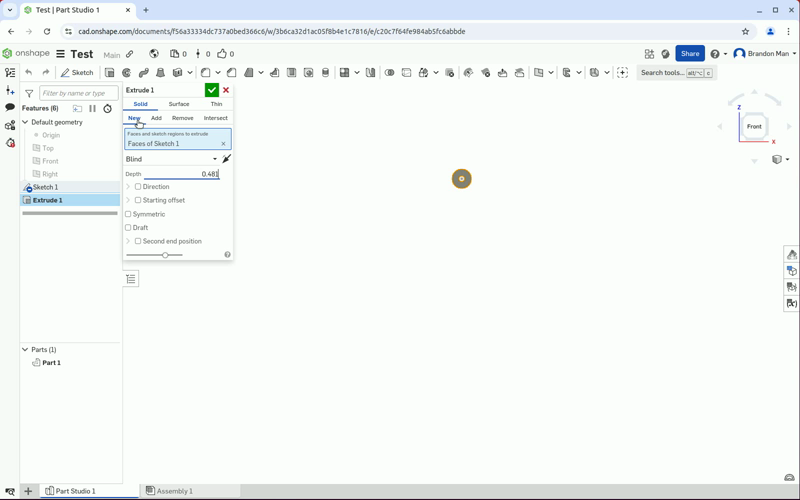
key(enter)
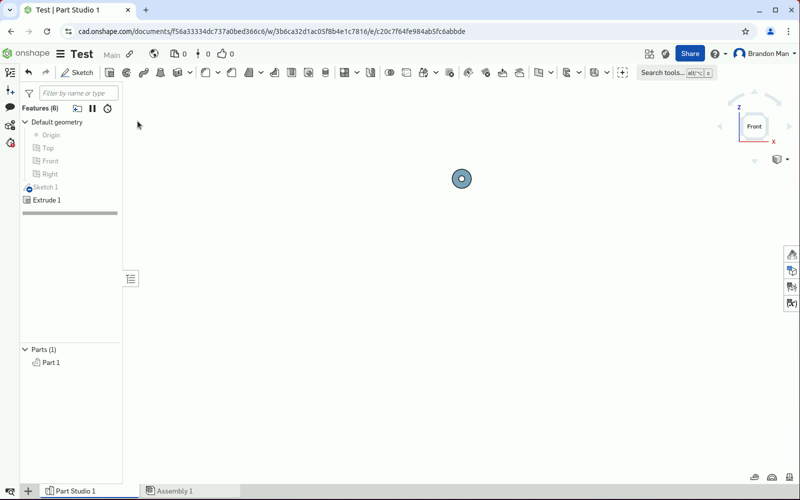
key(shift+h)
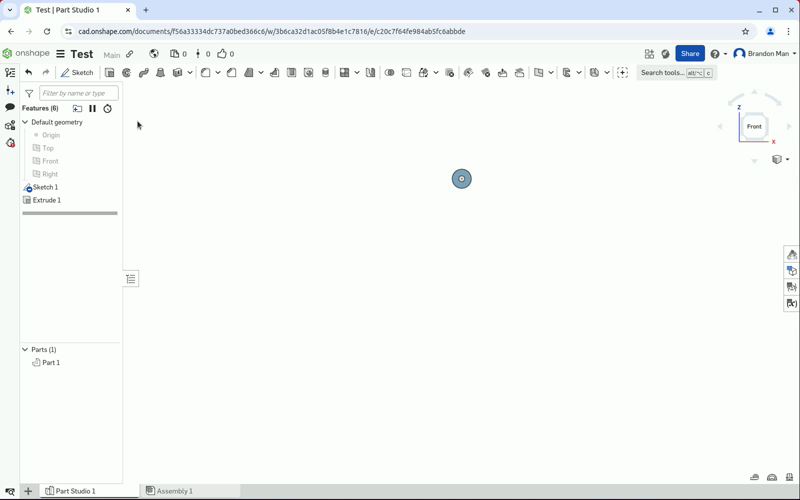
key(shift+h)
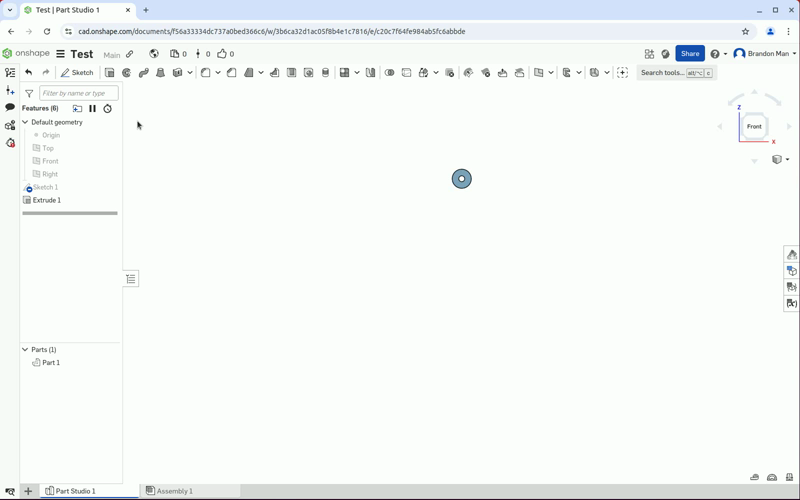
mouse_move(73, 189)
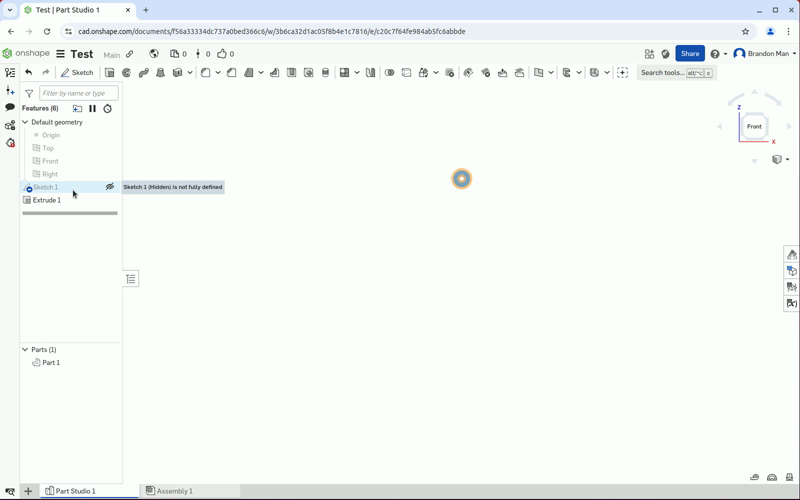
click(73, 189)
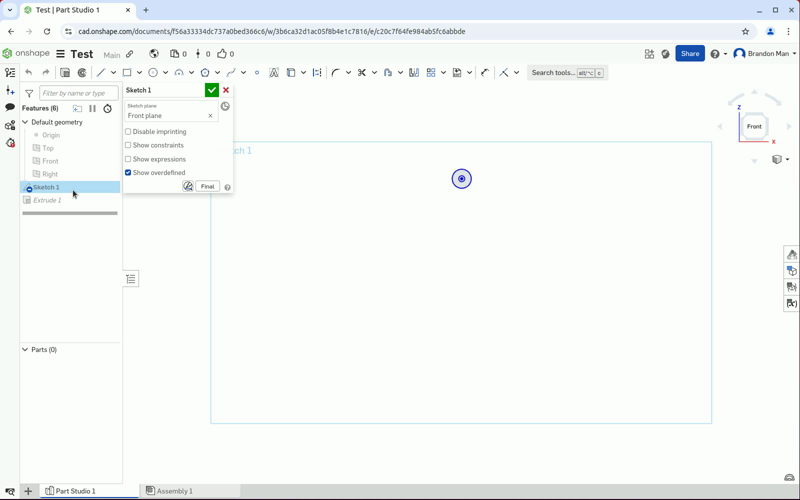
mouse_move(229, 92)
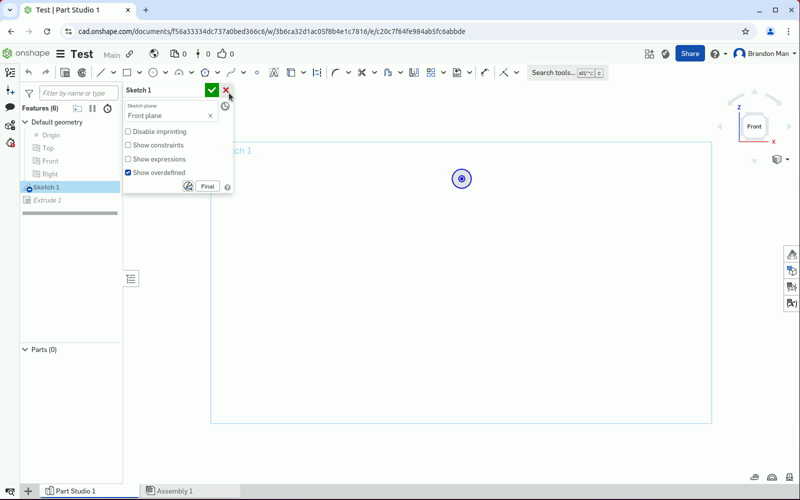
click(229, 92)
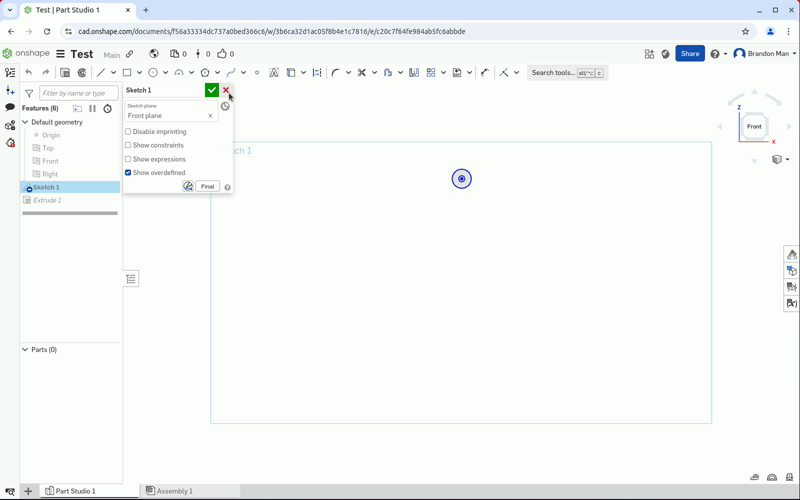
key(shift+s)
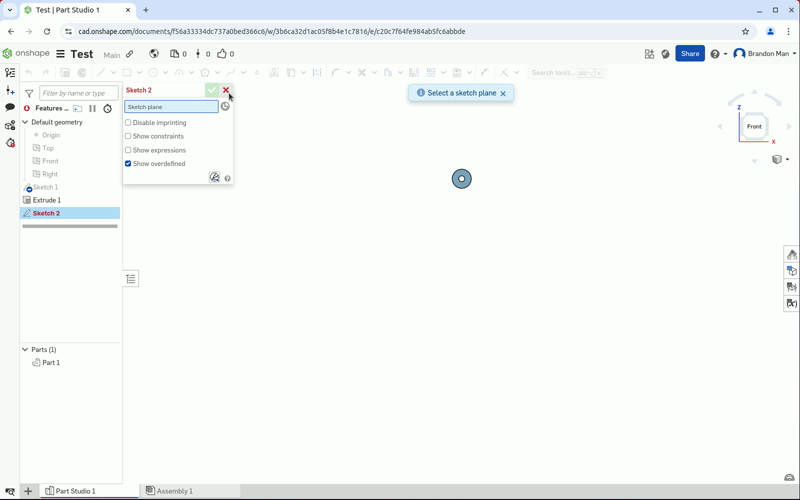
mouse_move(73, 163)
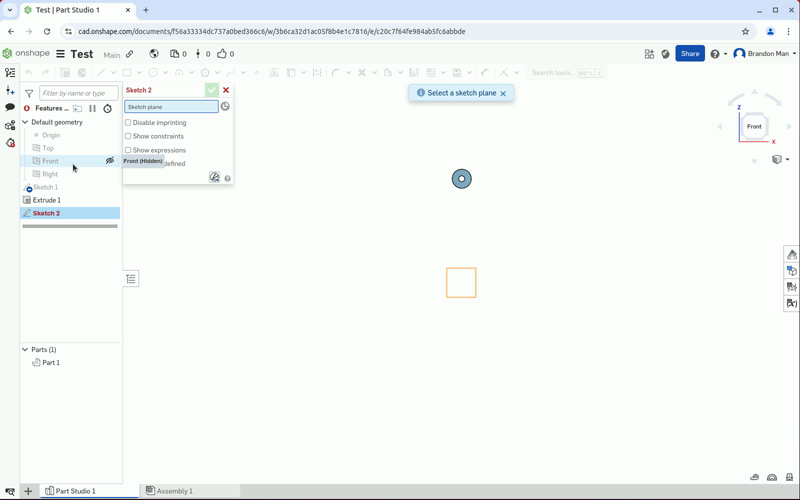
click(73, 163)
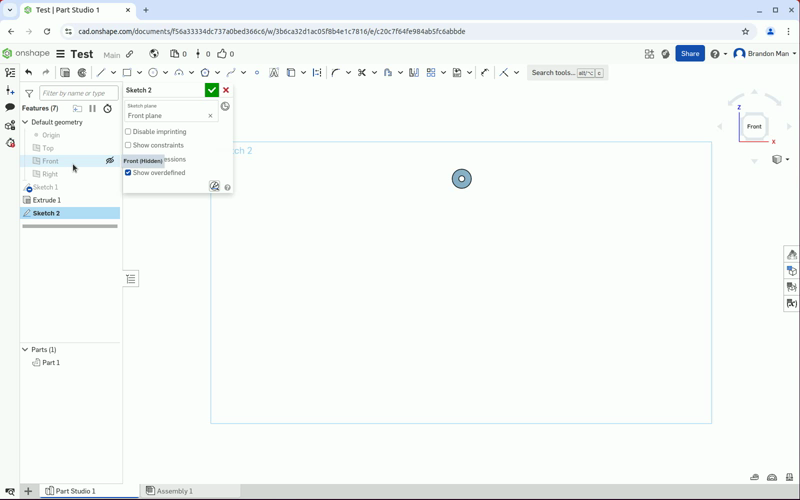
mouse_move(73, 352)
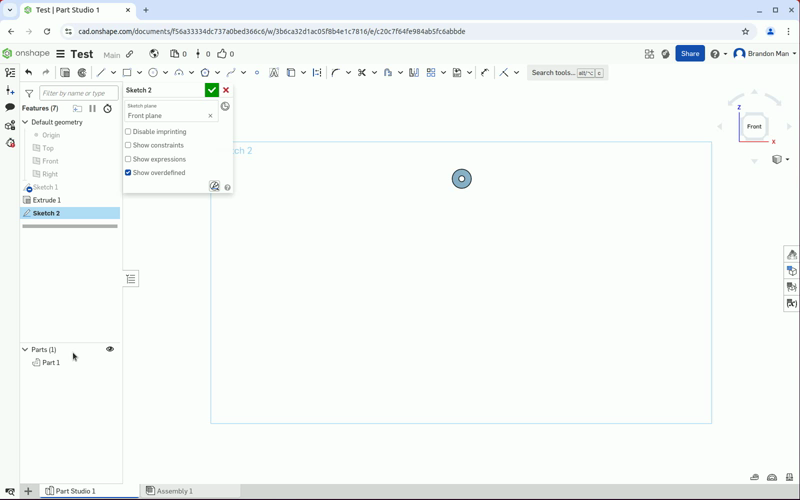
key(y)
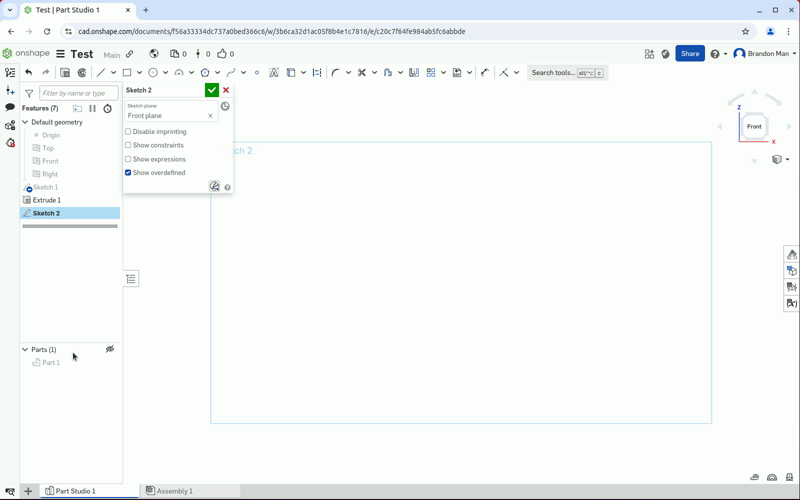
key(c)
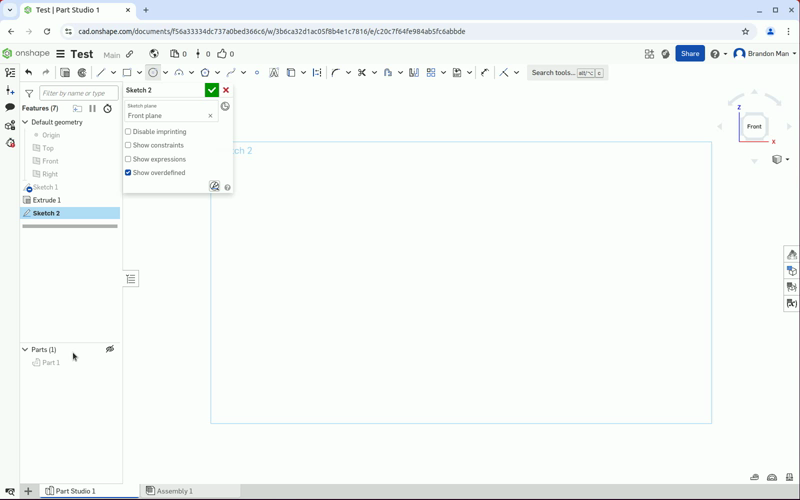
key_down(shift)
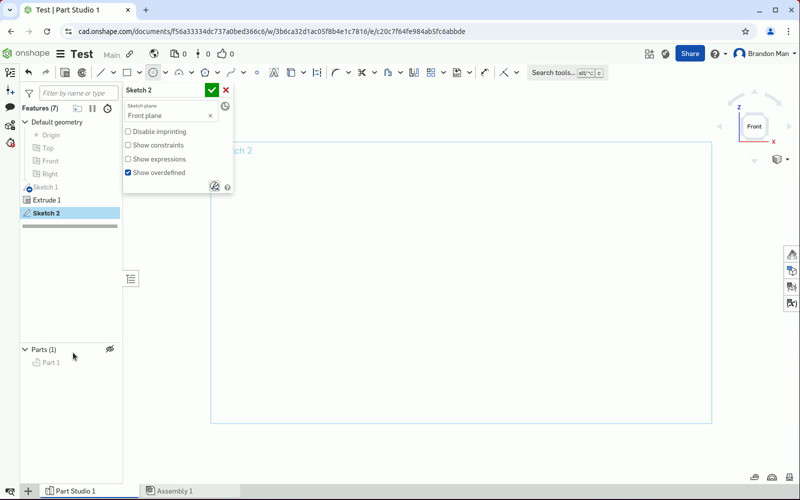
mouse_move(461, 282)
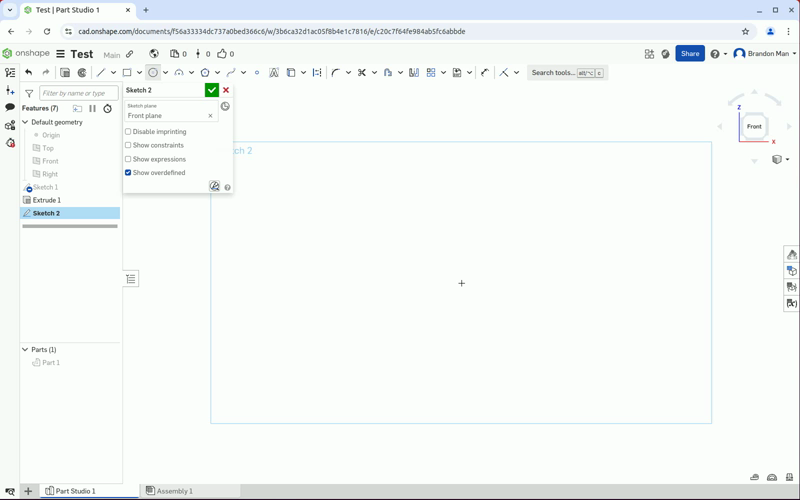
click(461, 282)
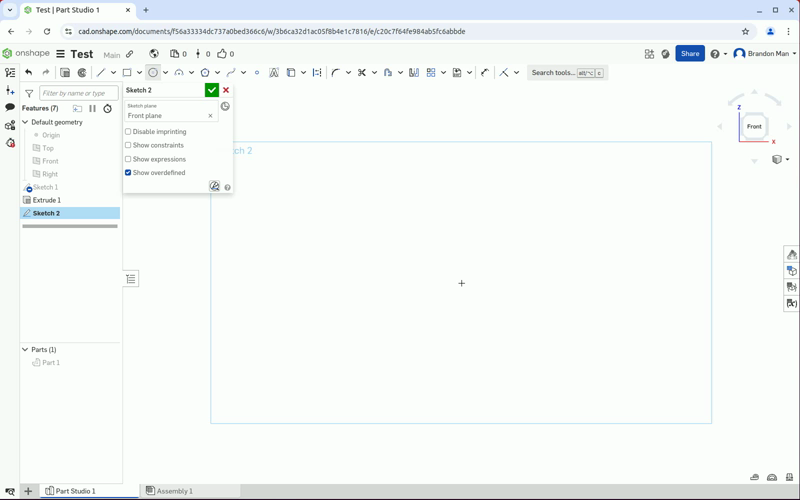
key_up(shift)
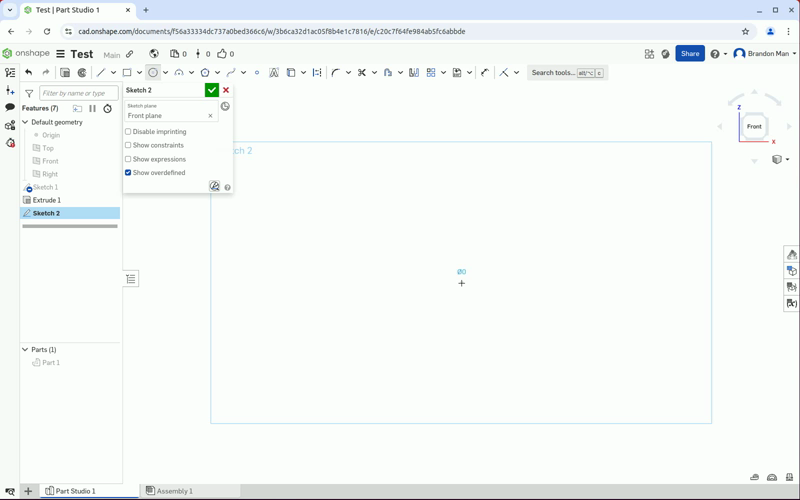
mouse_move(471, 282)
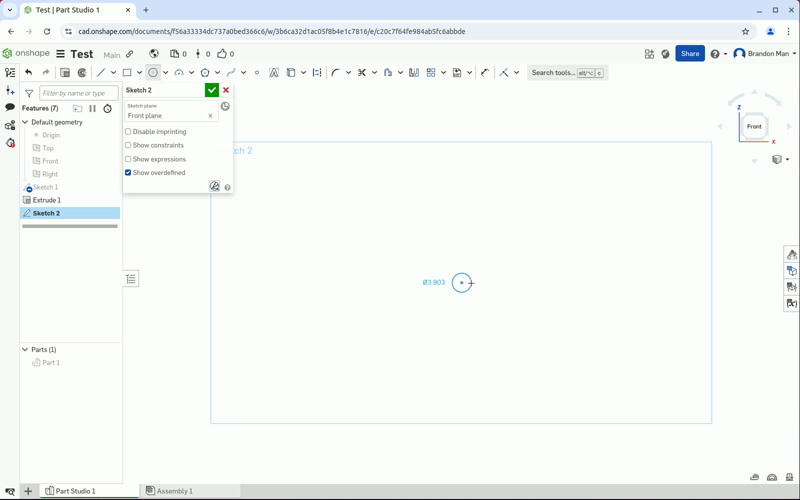
click(471, 282)
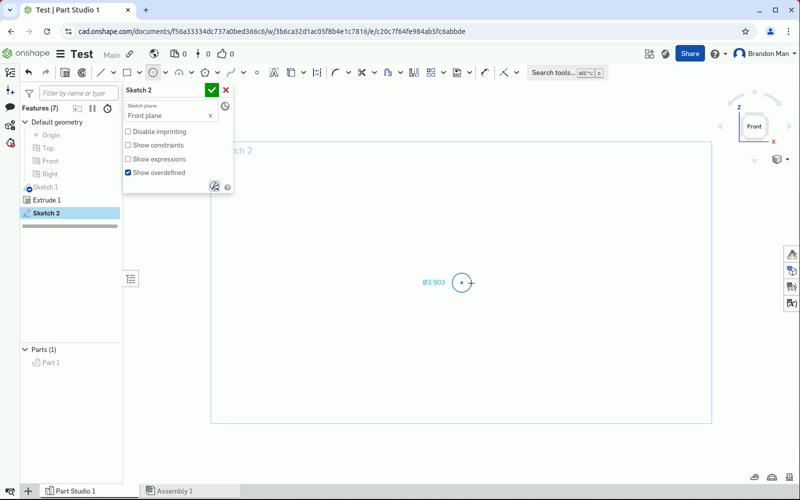
key(esc)
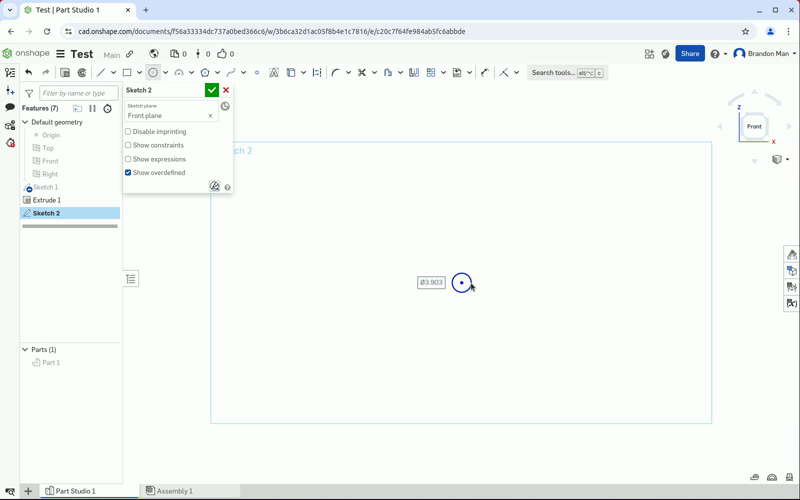
key(c)
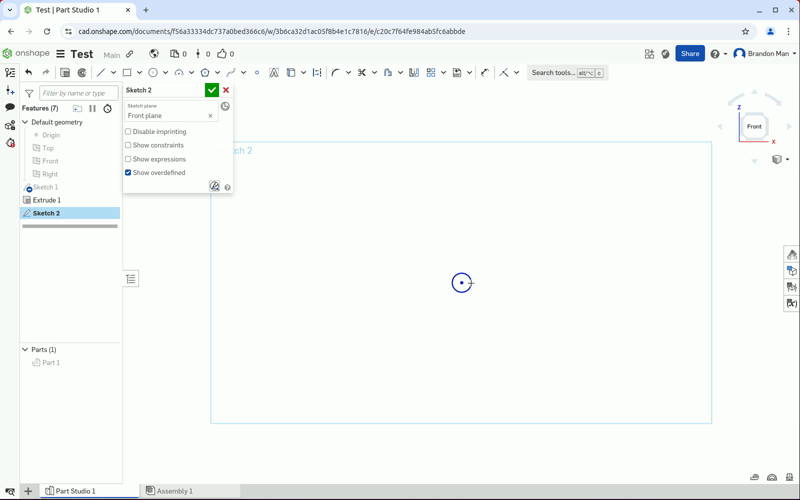
key_down(shift)
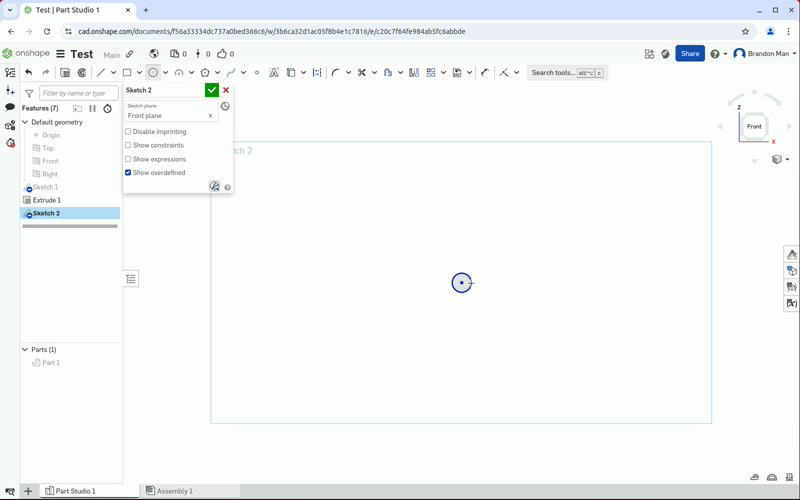
mouse_move(461, 282)
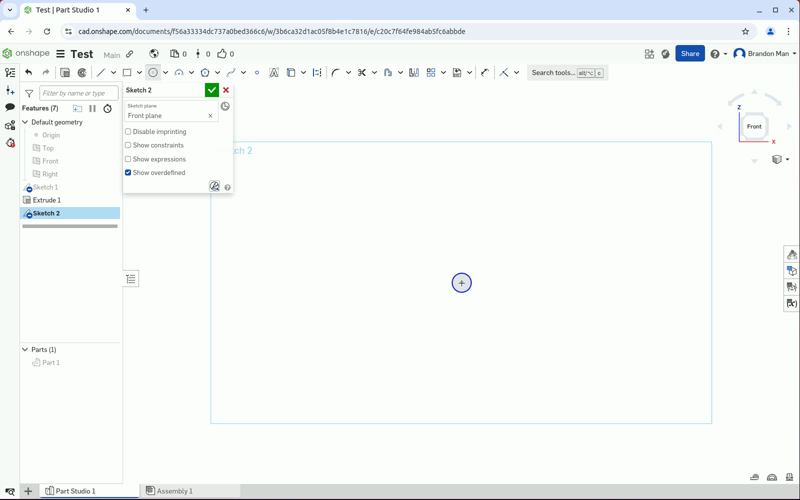
click(461, 282)
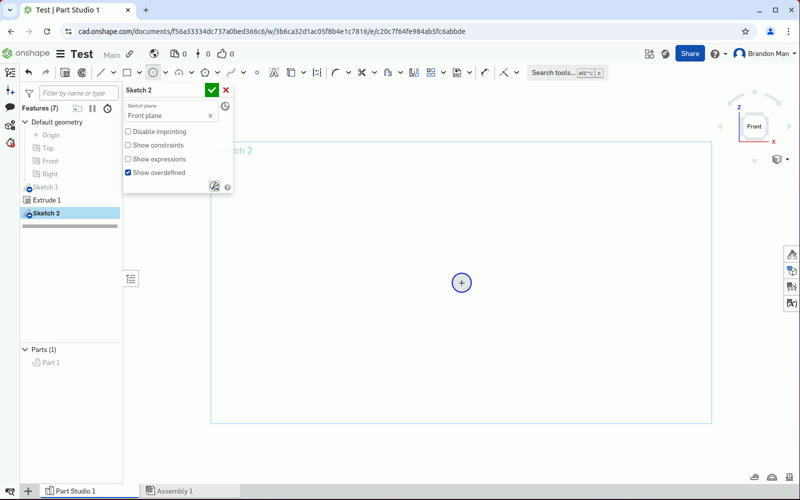
key_up(shift)
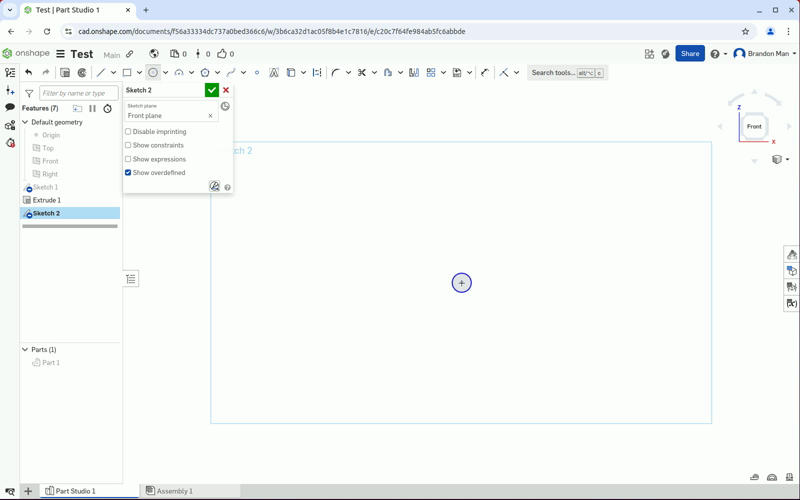
mouse_move(464, 282)
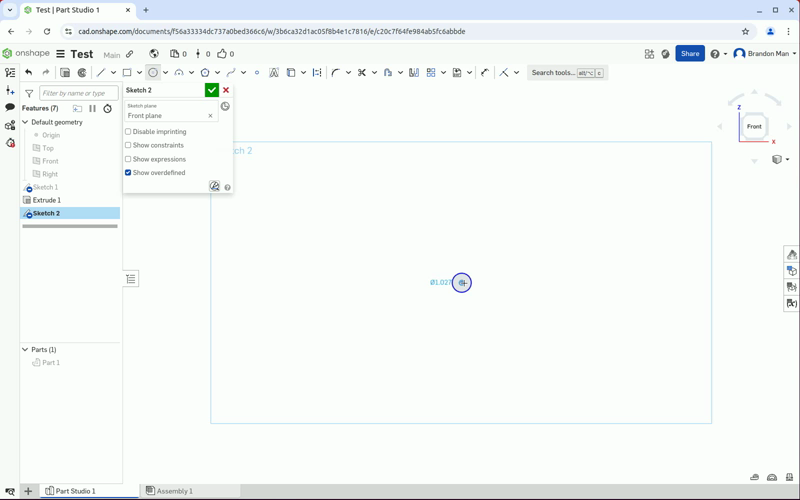
scroll(6)
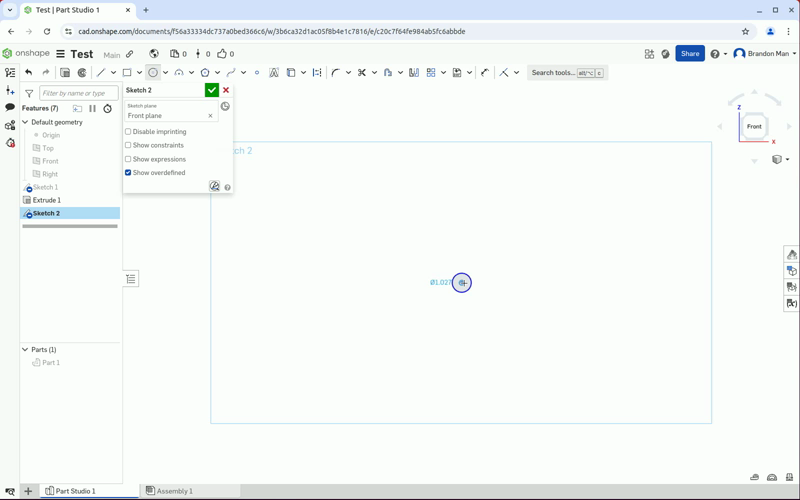
scroll(6)
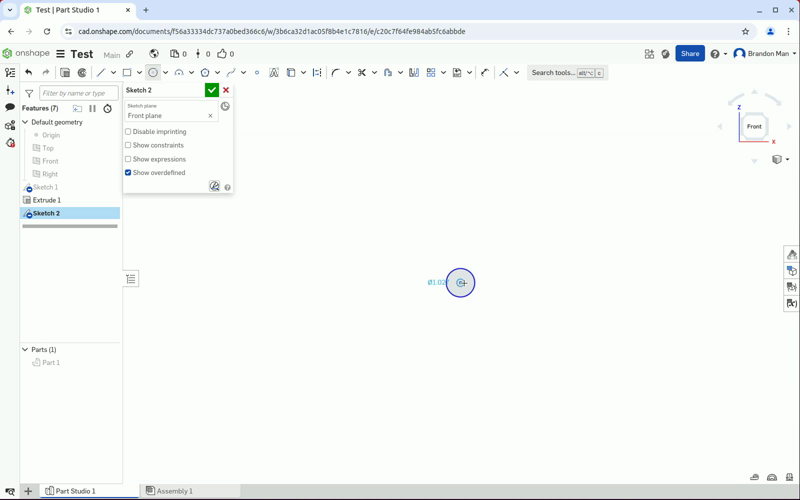
scroll(6)
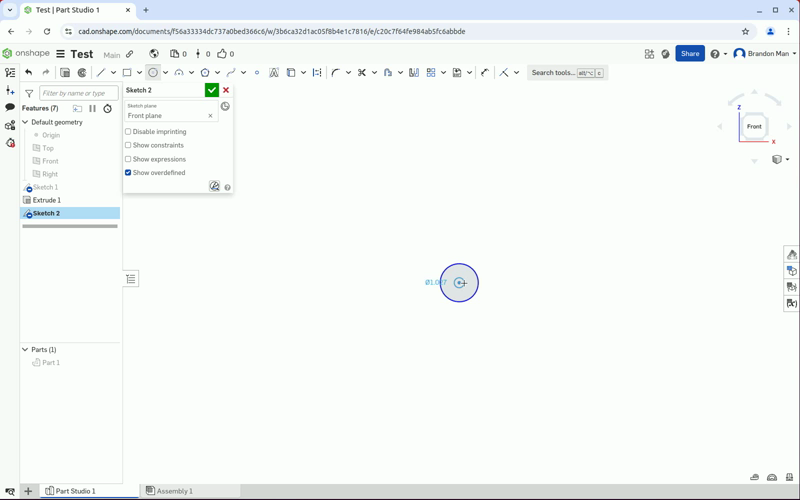
scroll(6)
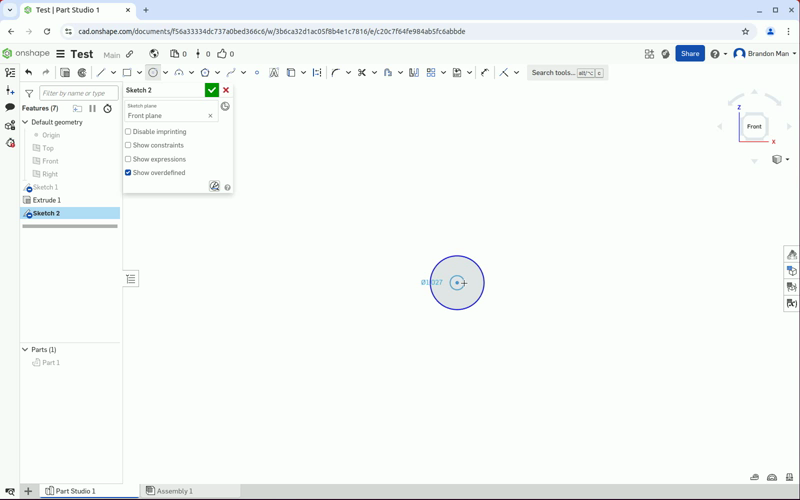
scroll(6)
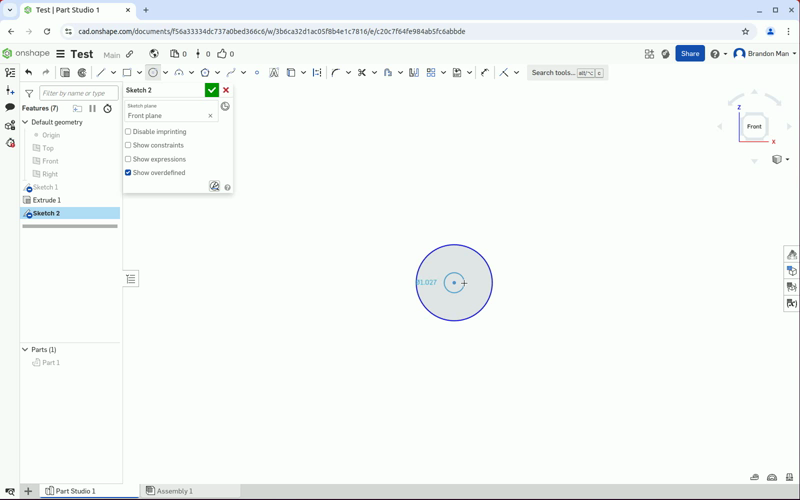
scroll(6)
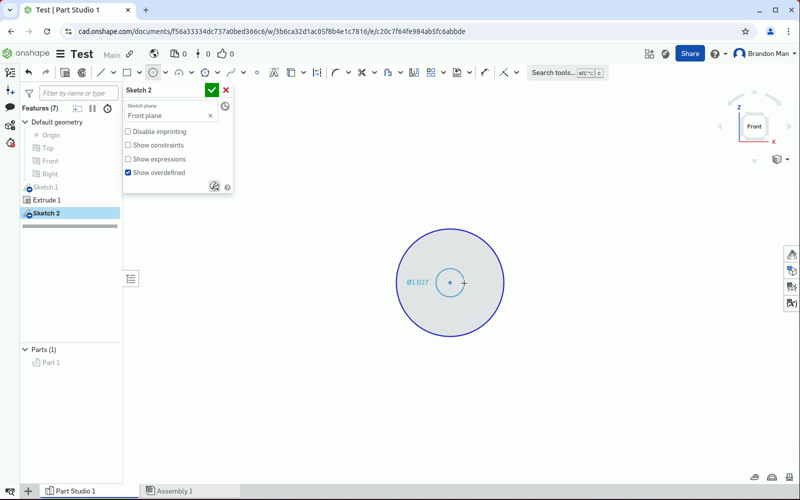
scroll(6)
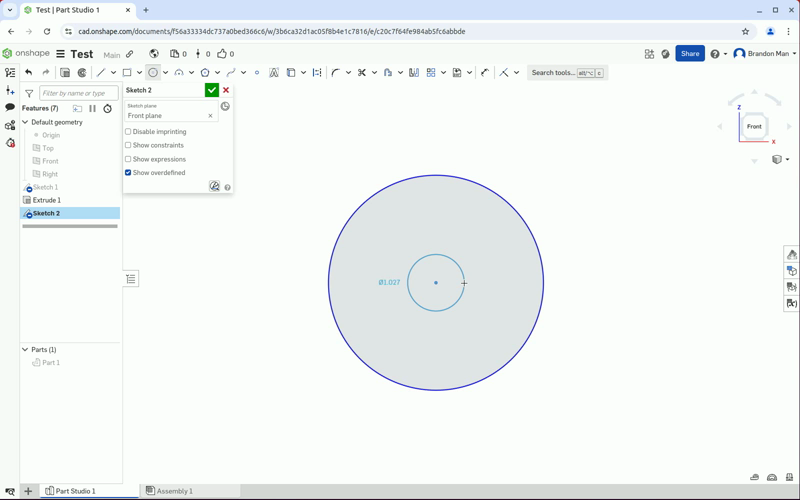
click(464, 282)
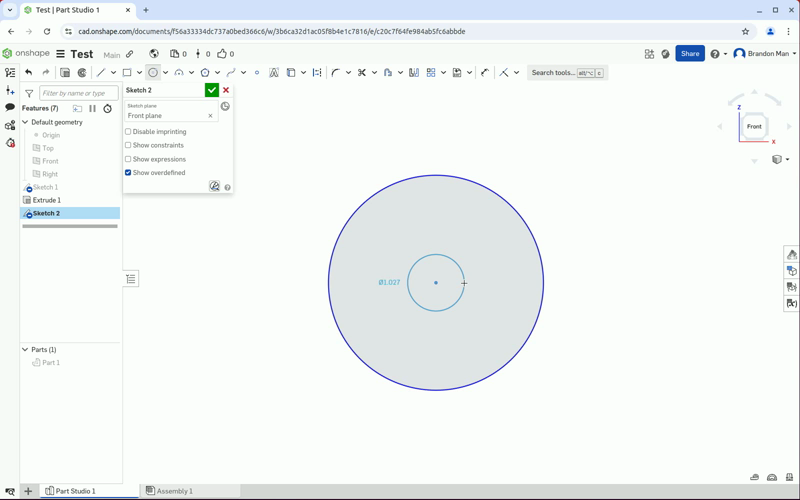
scroll(-6)
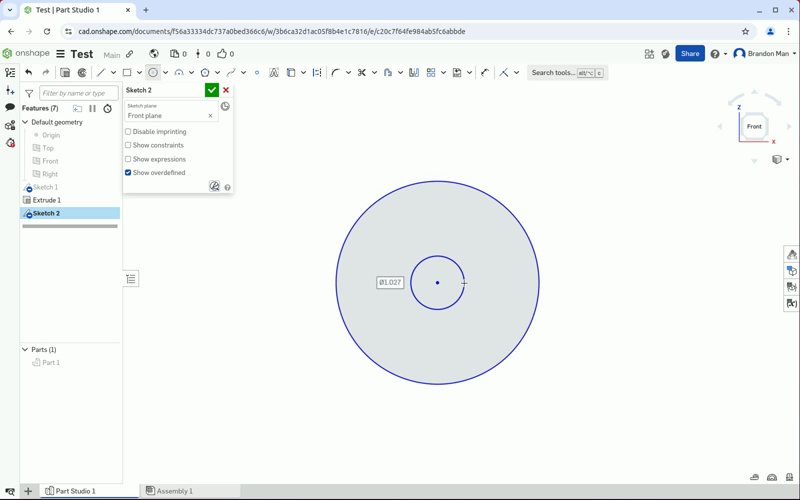
scroll(-6)
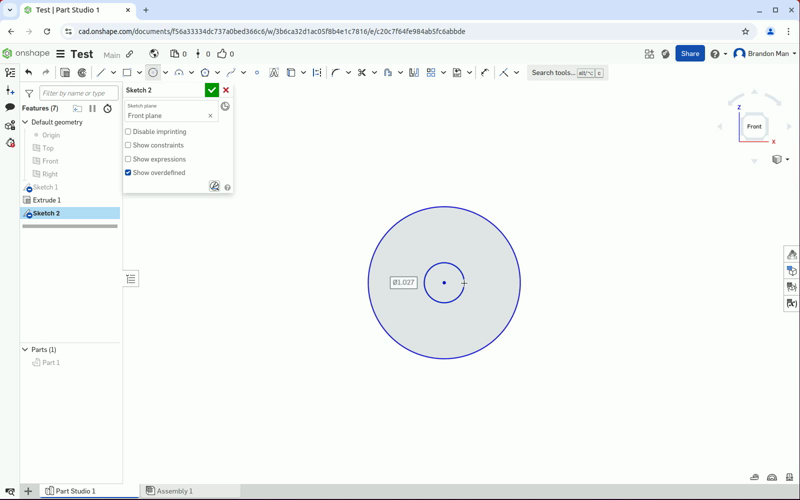
scroll(-6)
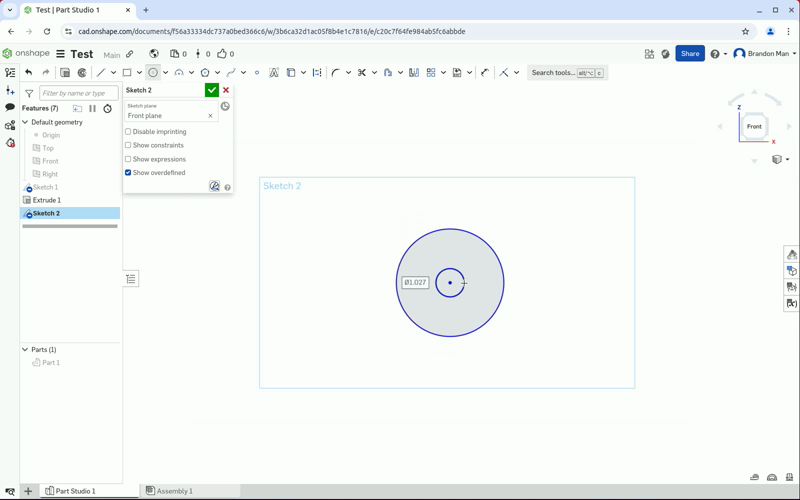
scroll(-6)
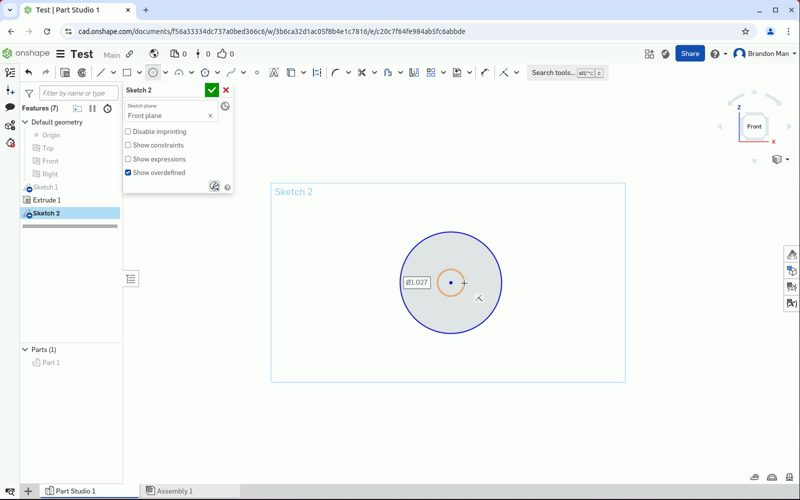
scroll(-6)
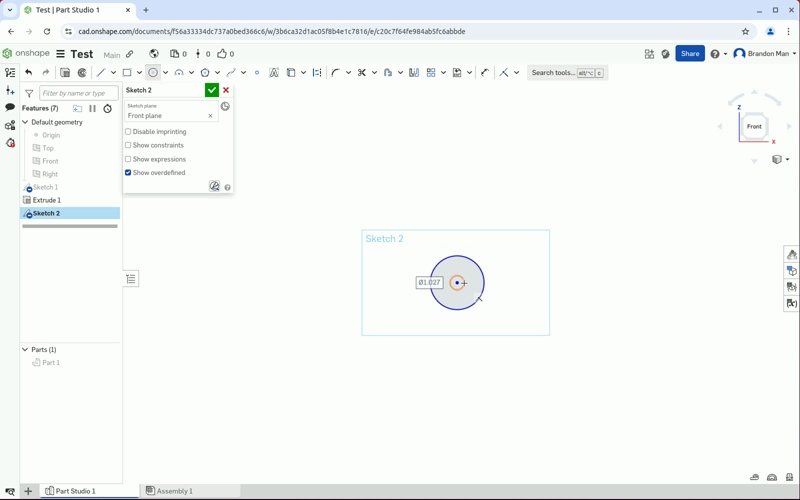
scroll(-6)
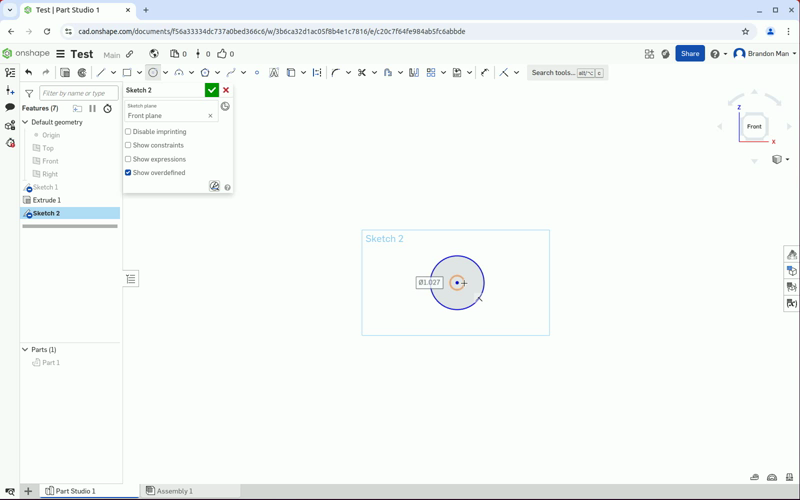
scroll(-6)
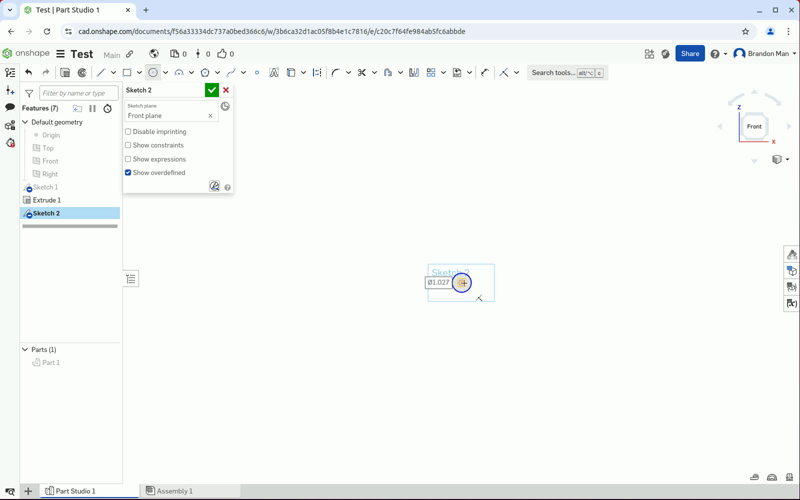
key(esc)
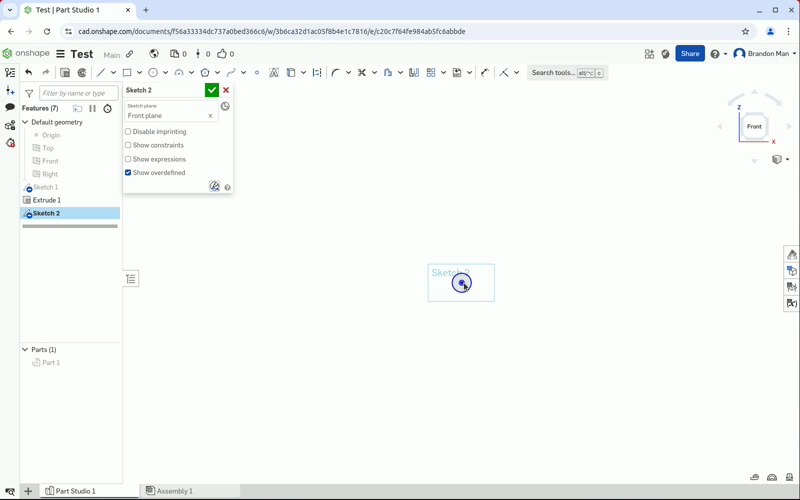
mouse_move(461, 275)
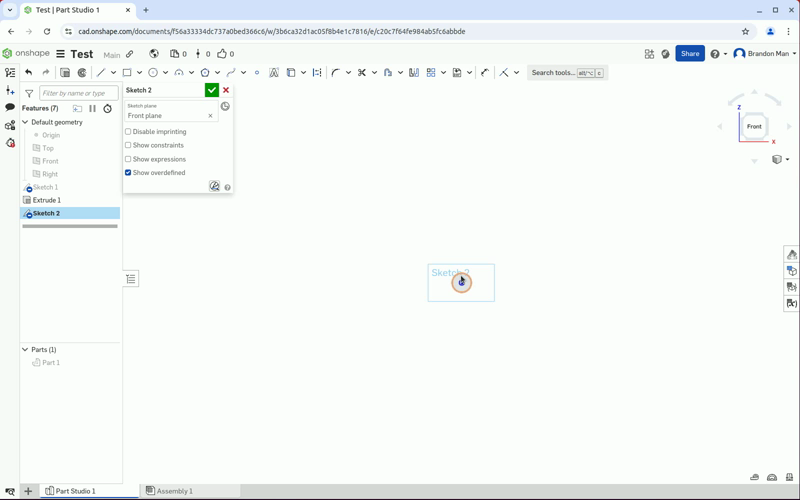
scroll(6)
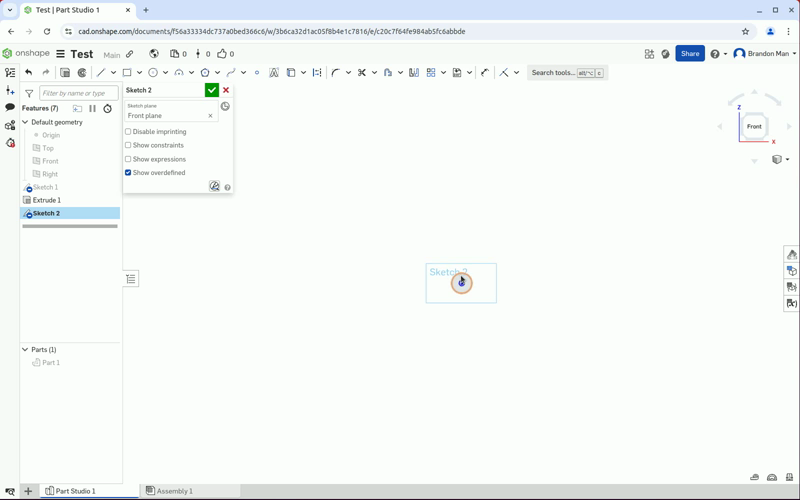
scroll(6)
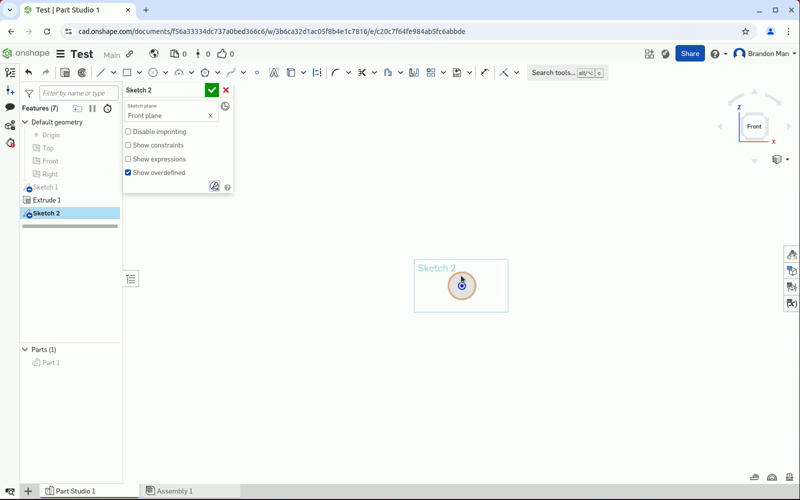
scroll(6)
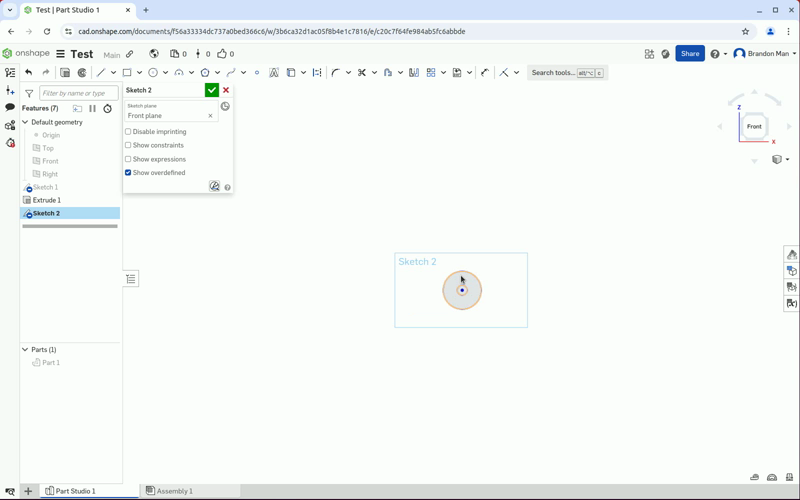
scroll(6)
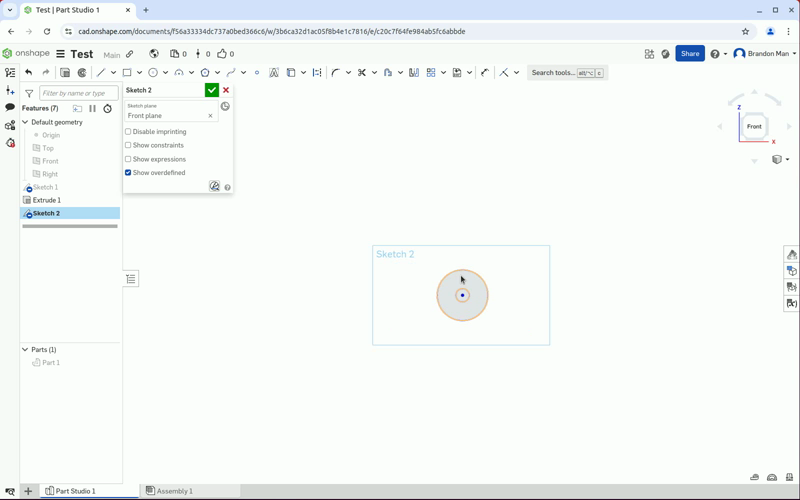
scroll(6)
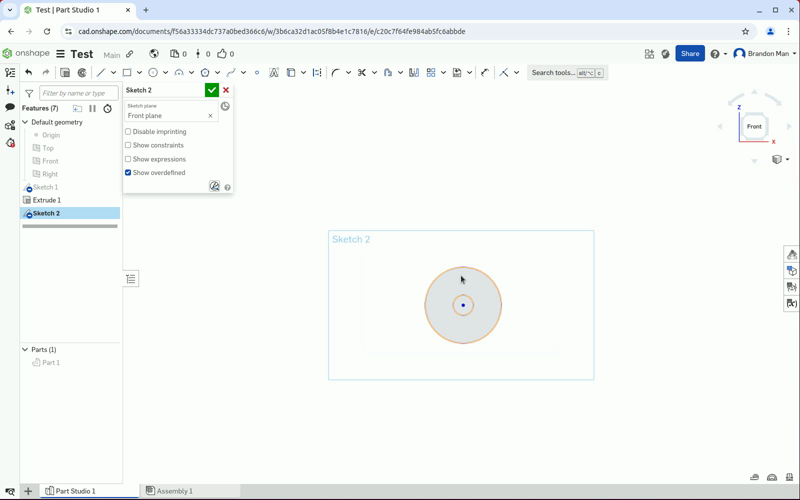
scroll(6)
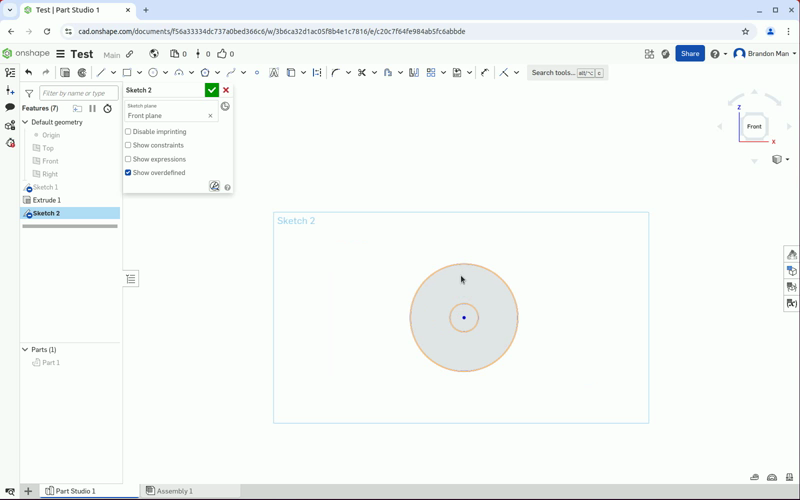
scroll(6)
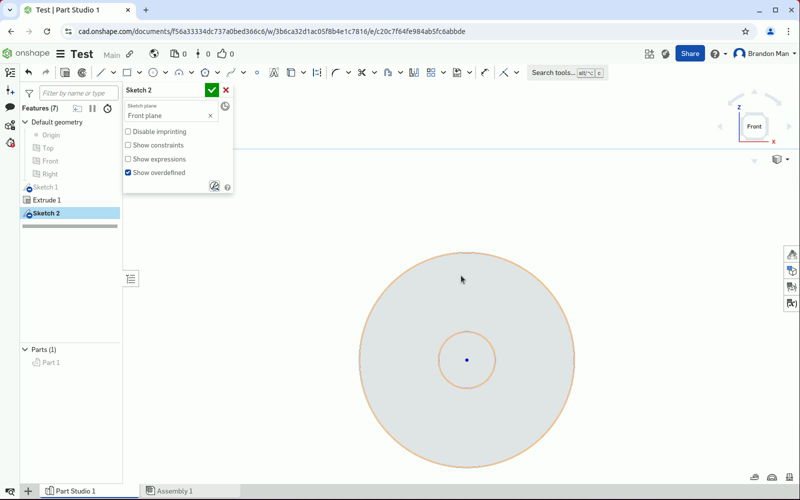
click(461, 275)
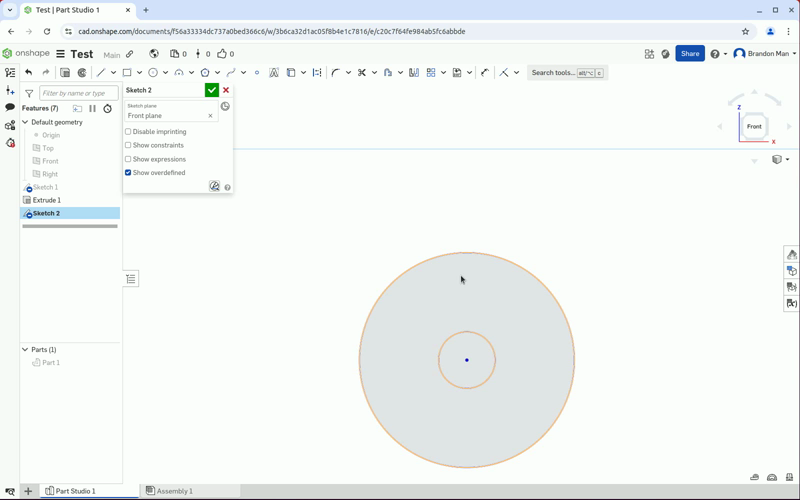
scroll(-6)
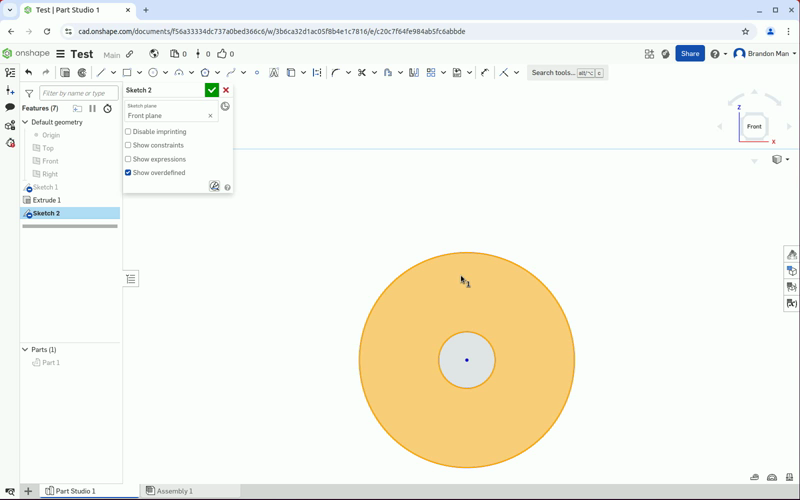
scroll(-6)
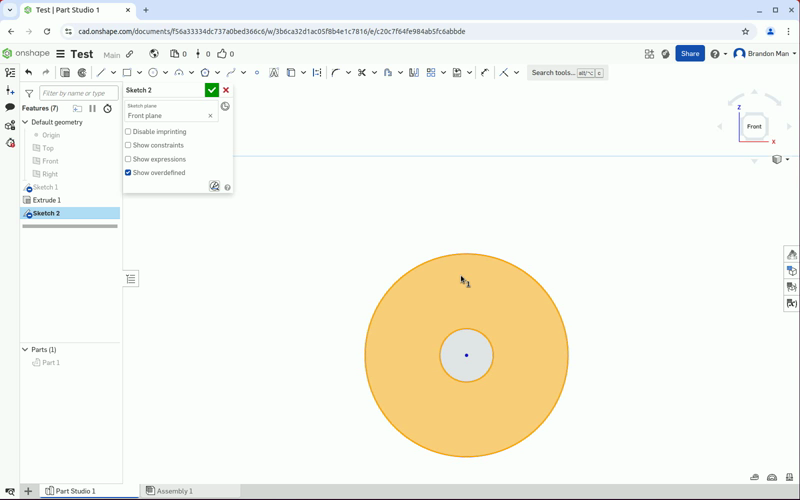
scroll(-6)
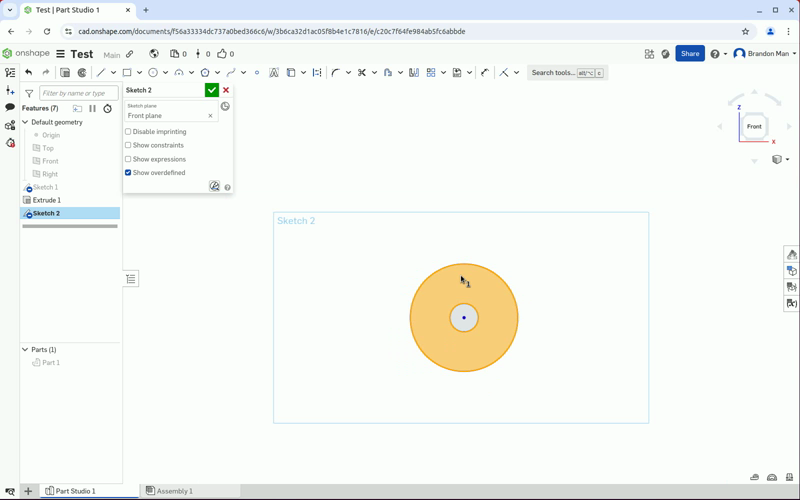
scroll(-6)
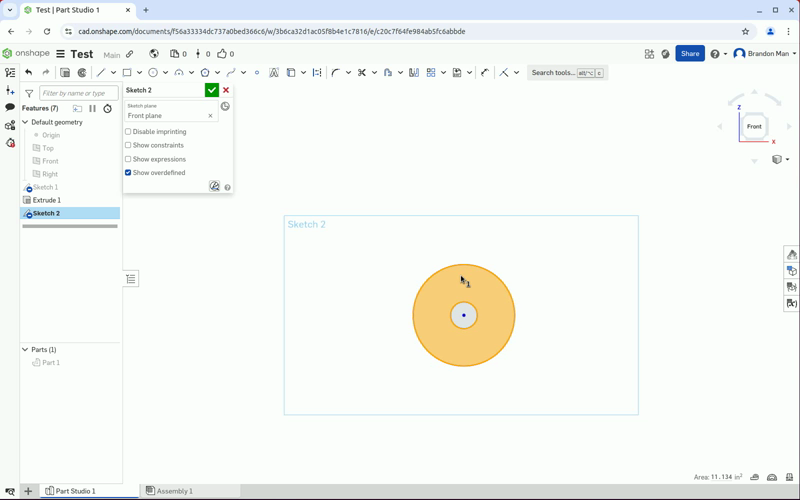
scroll(-6)
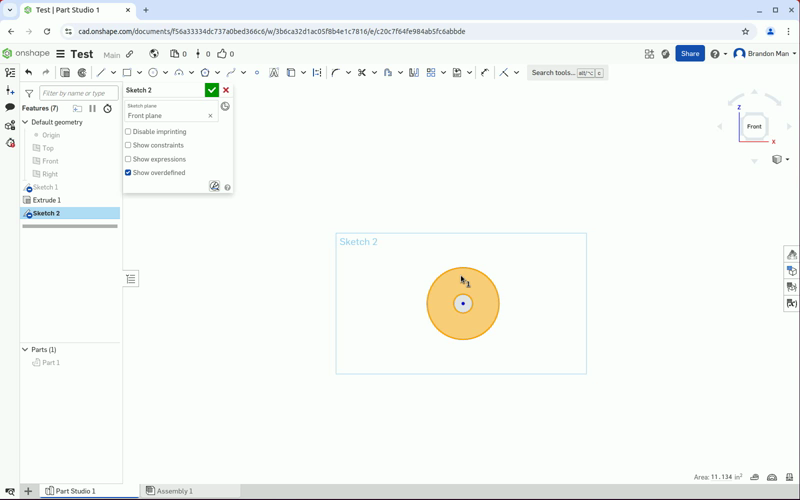
scroll(-6)
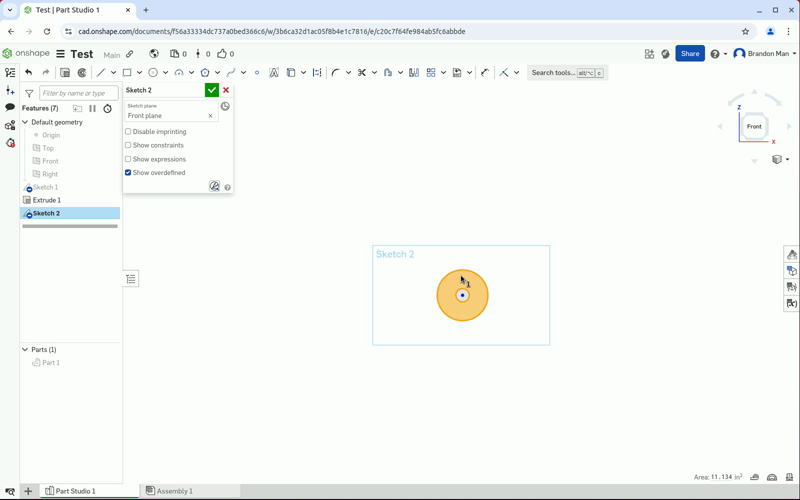
scroll(-6)
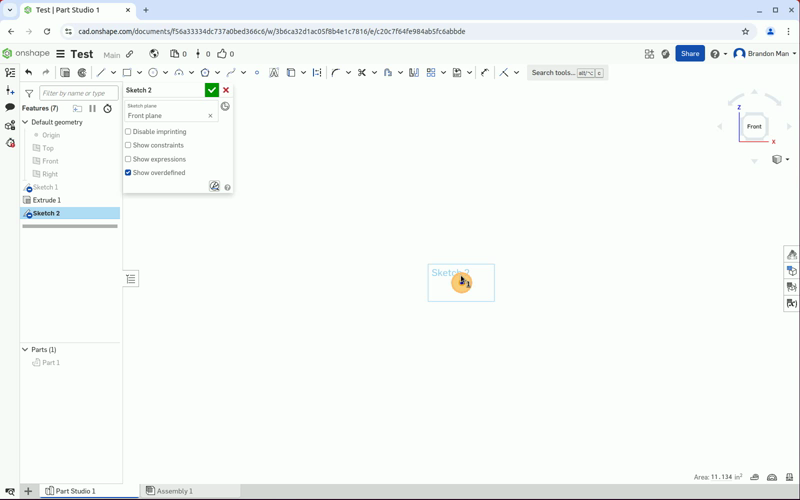
mouse_move(73, 352)
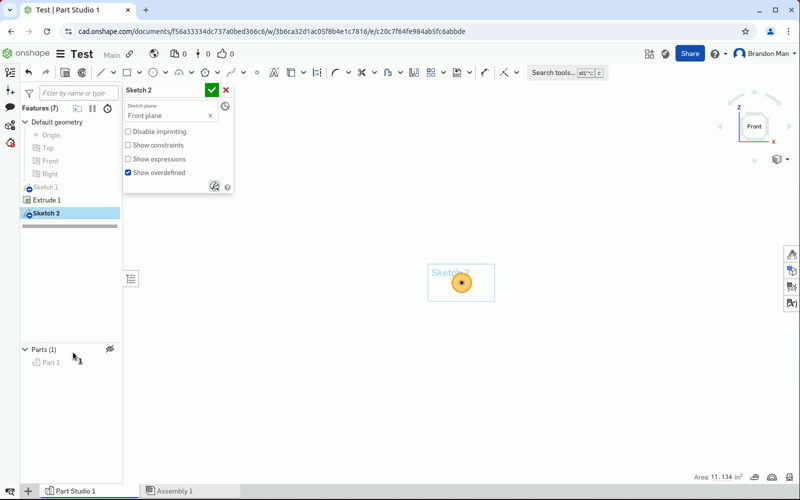
key(shift+y)
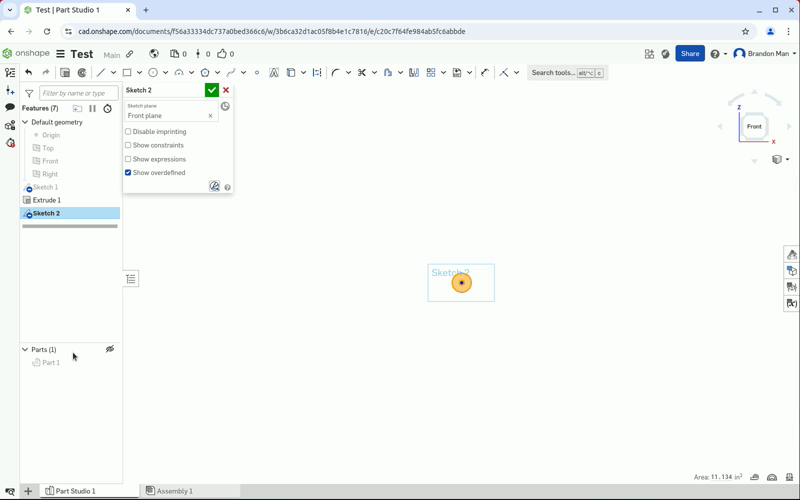
key(shift+e)
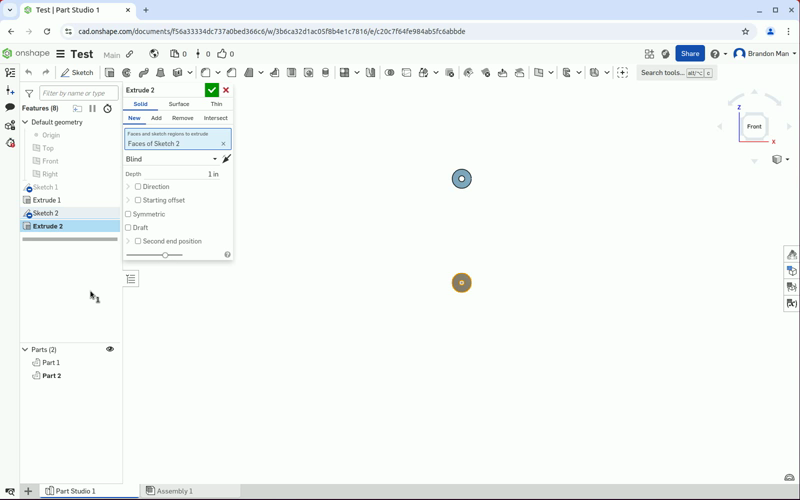
mouse_move(143, 106)
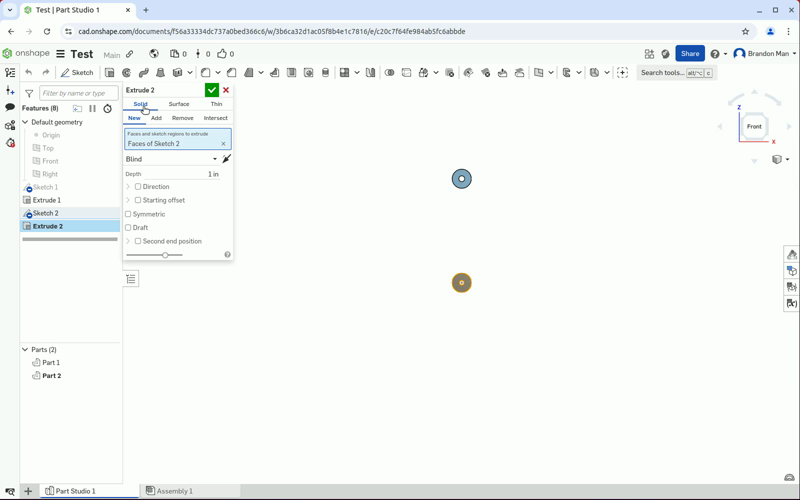
click(143, 106)
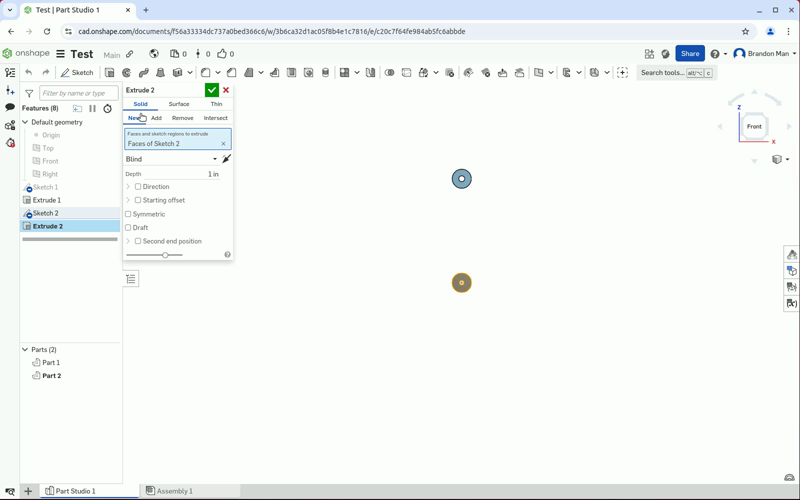
mouse_move(137, 120)
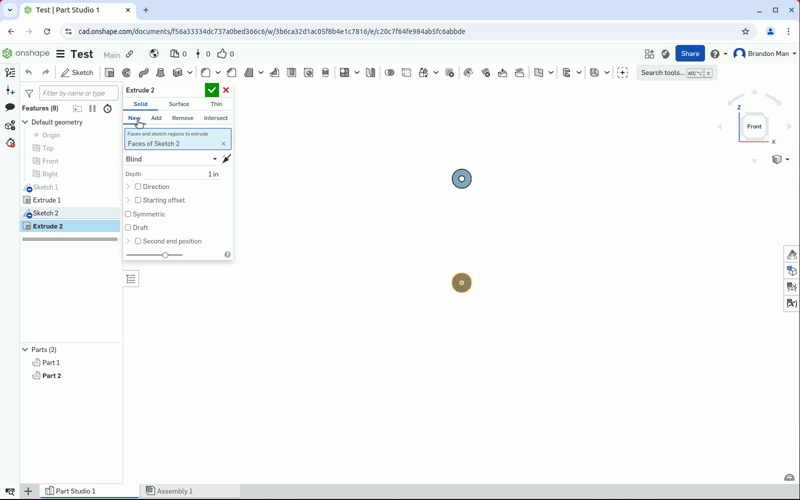
click(137, 120)
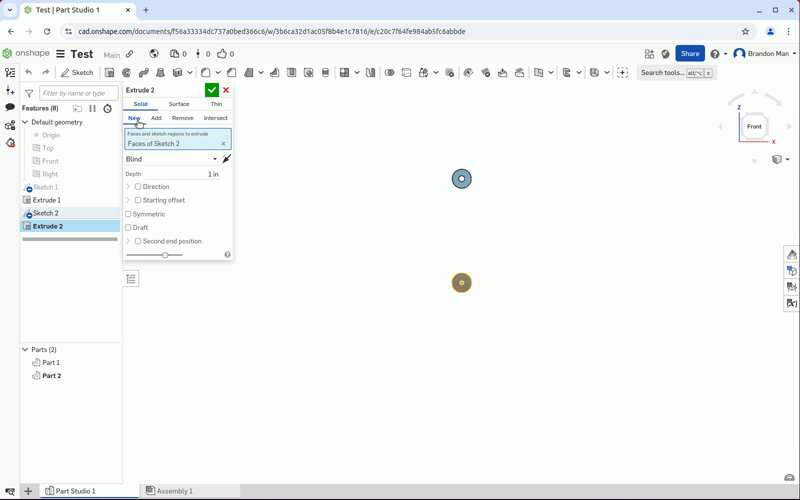
key(tab, 4)
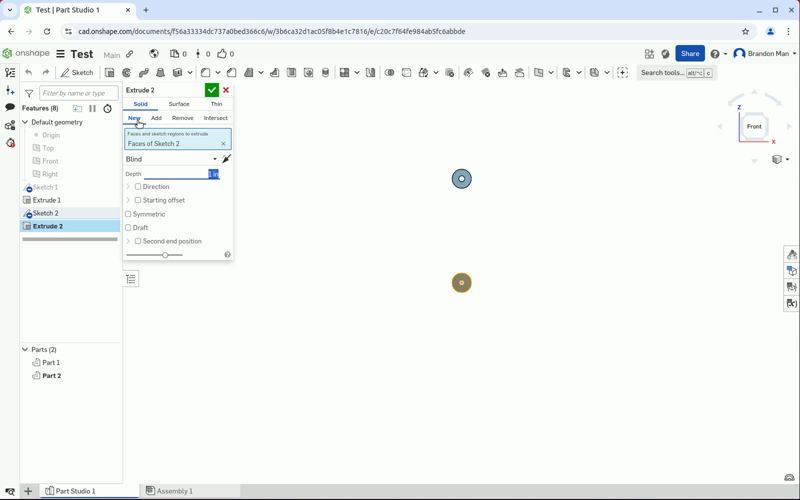
text(0.481)
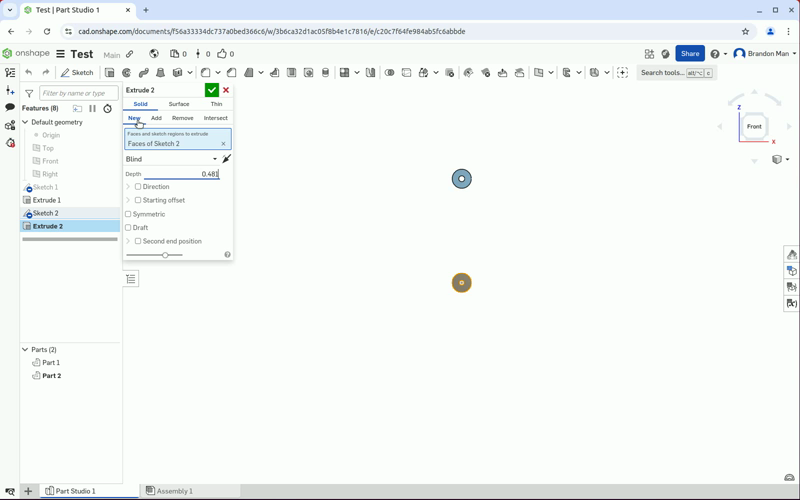
key(enter)
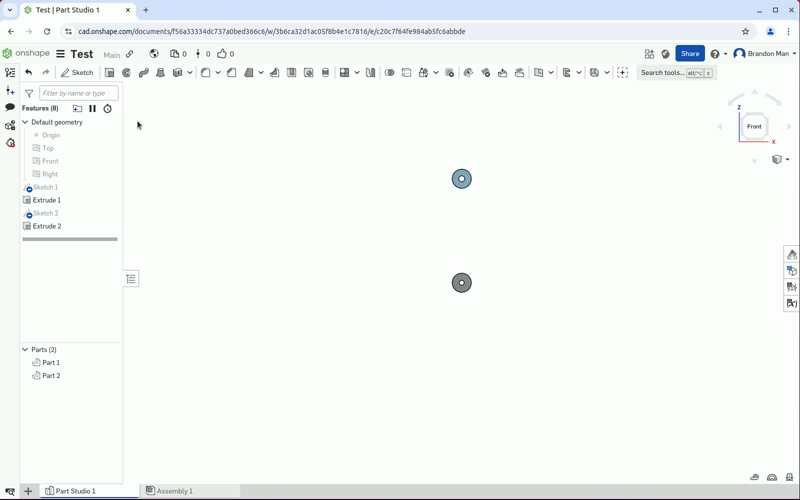
key(shift+h)
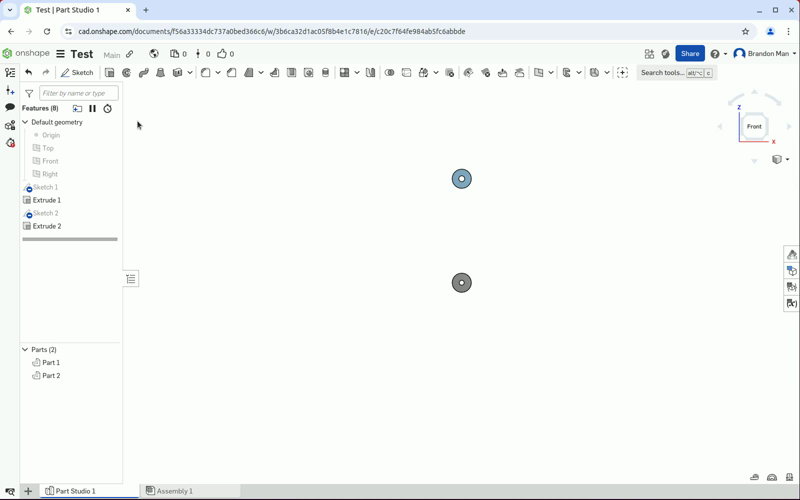
key(shift+h)
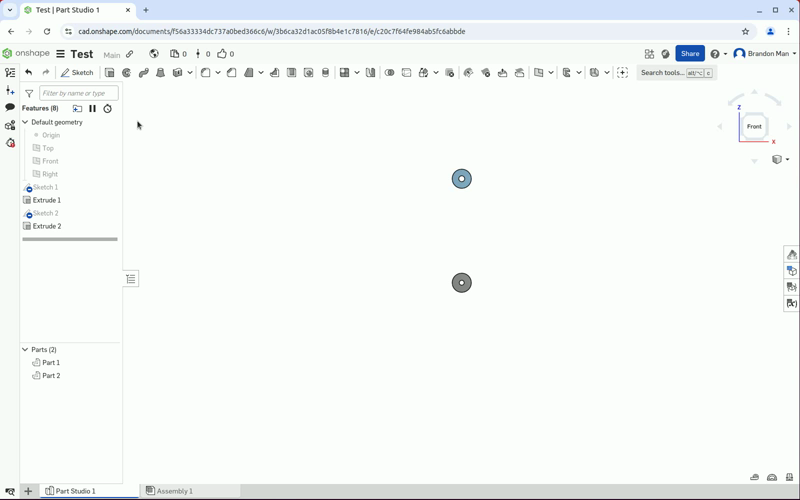
mouse_move(73, 189)
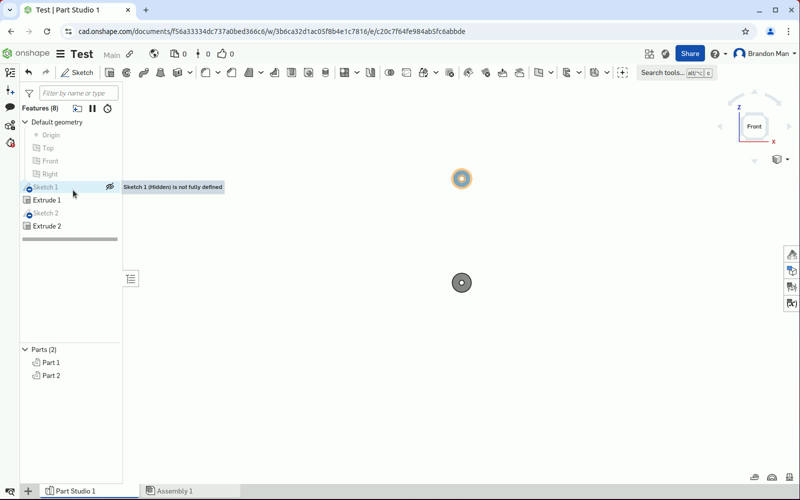
click(73, 189)
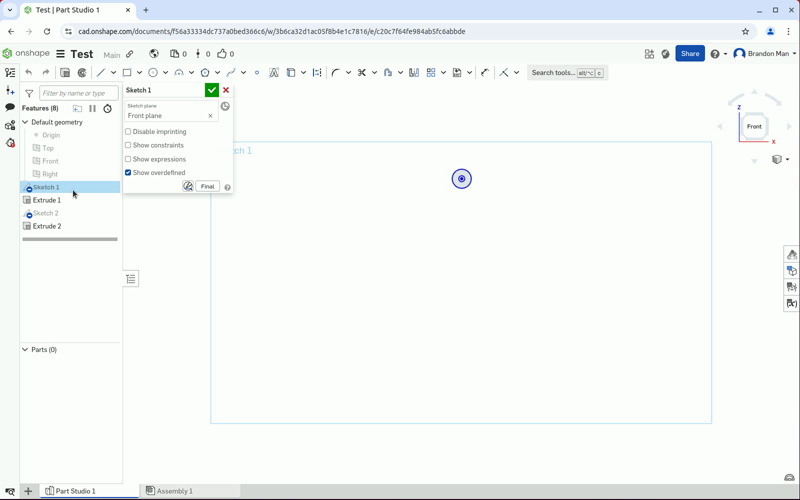
mouse_move(229, 92)
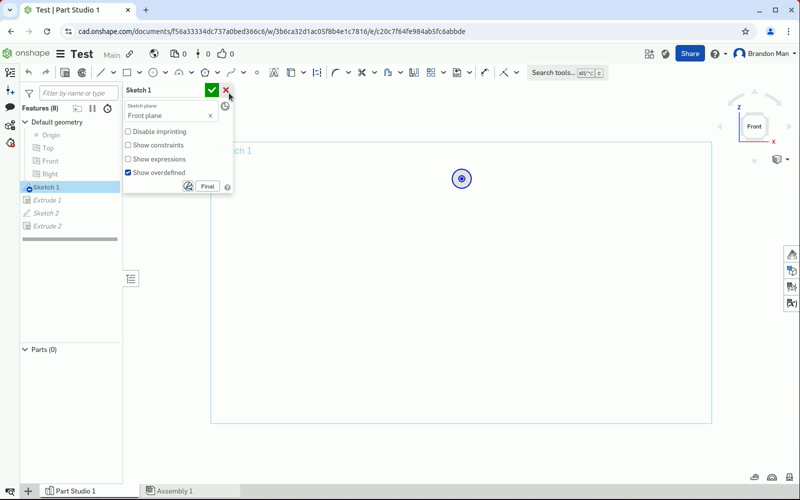
click(229, 92)
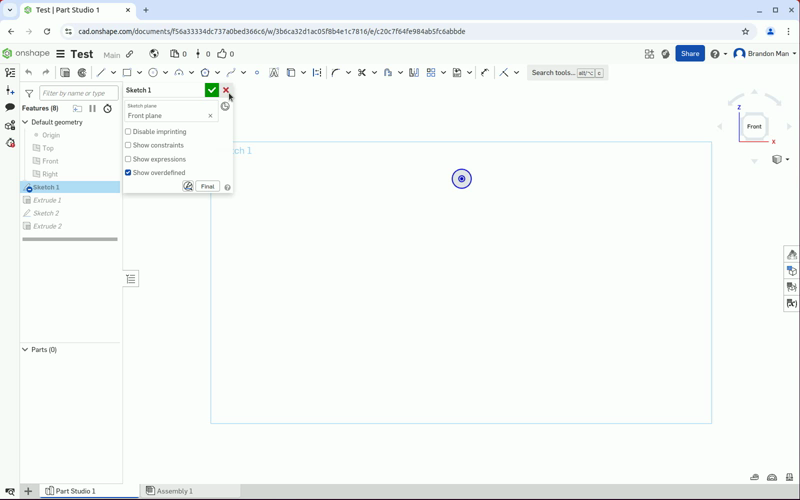
key(shift+s)
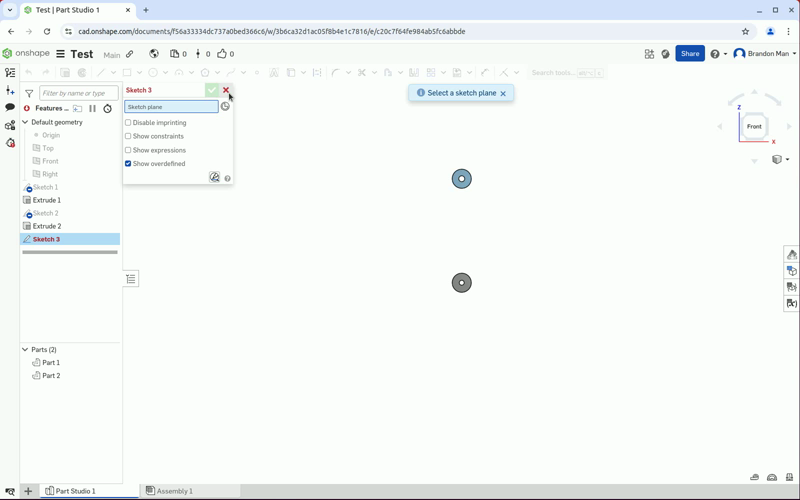
mouse_move(73, 163)
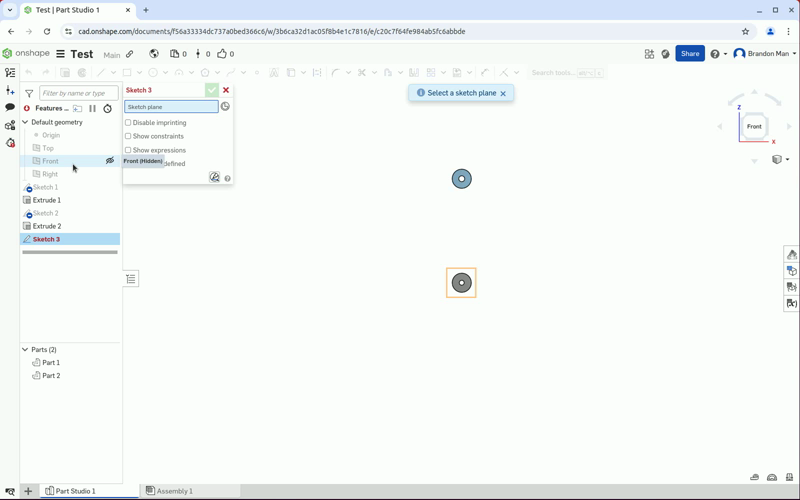
click(73, 163)
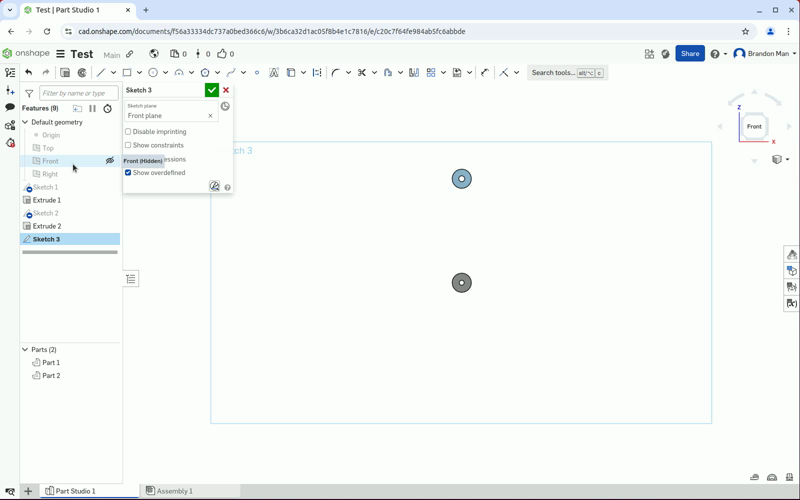
mouse_move(73, 352)
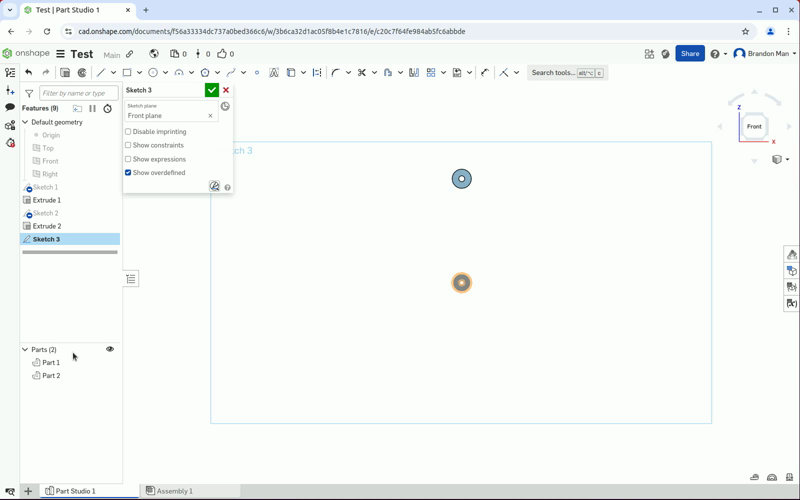
key(y)
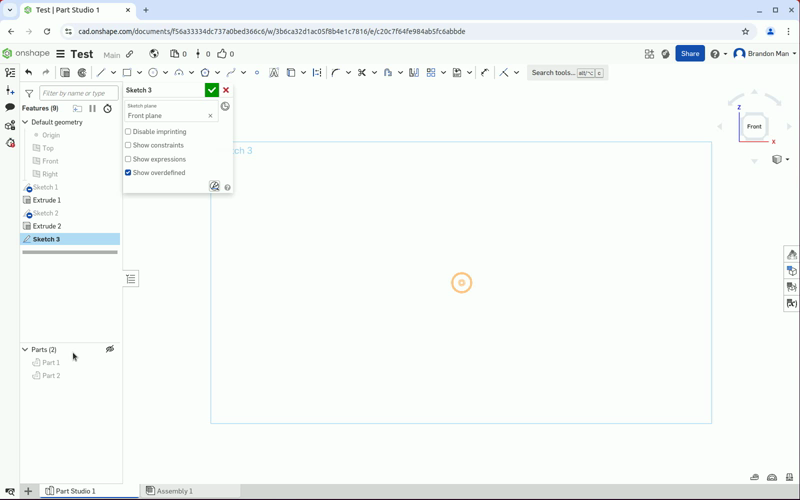
key(c)
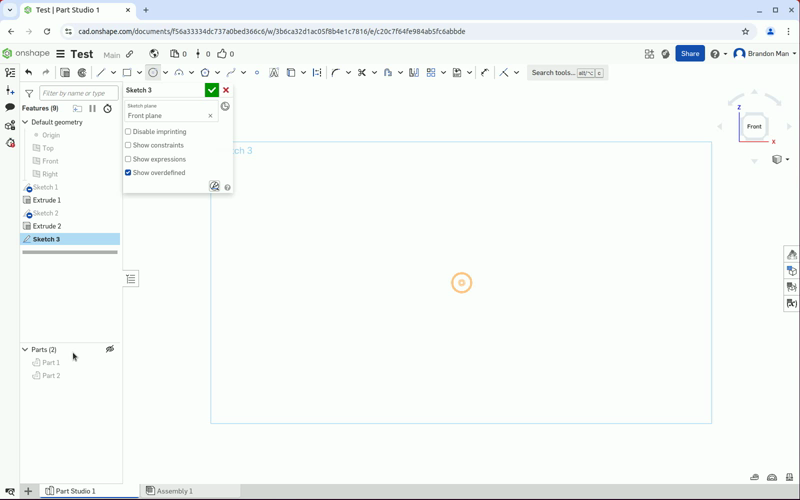
key_down(shift)
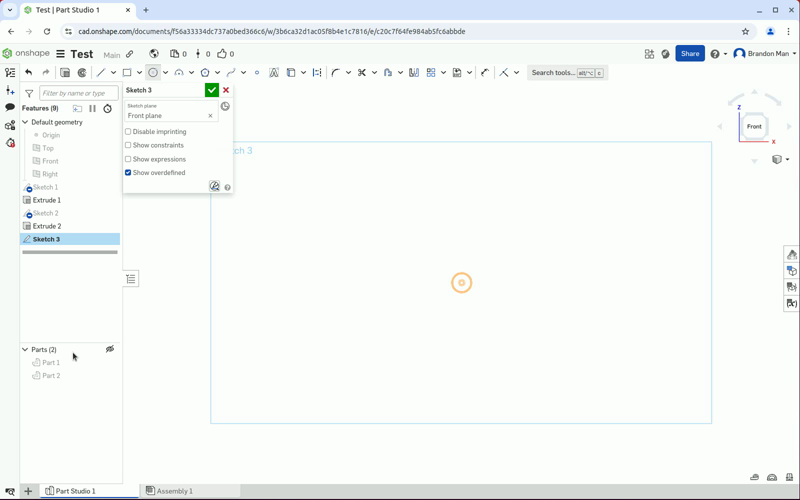
mouse_move(501, 282)
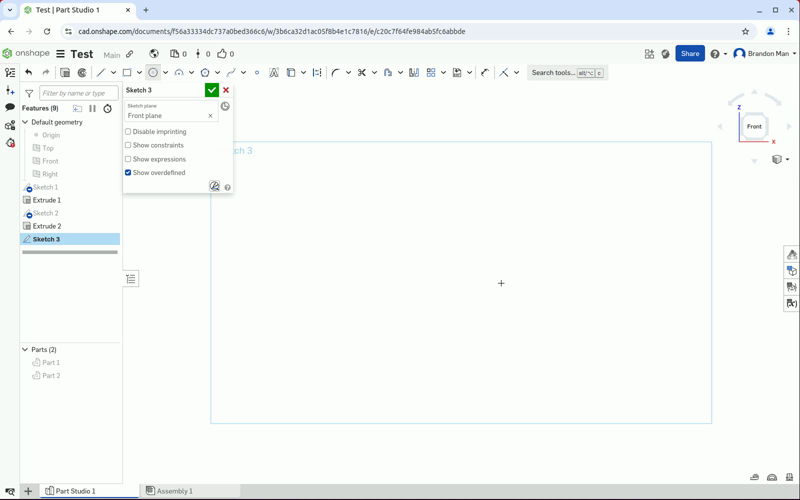
click(501, 282)
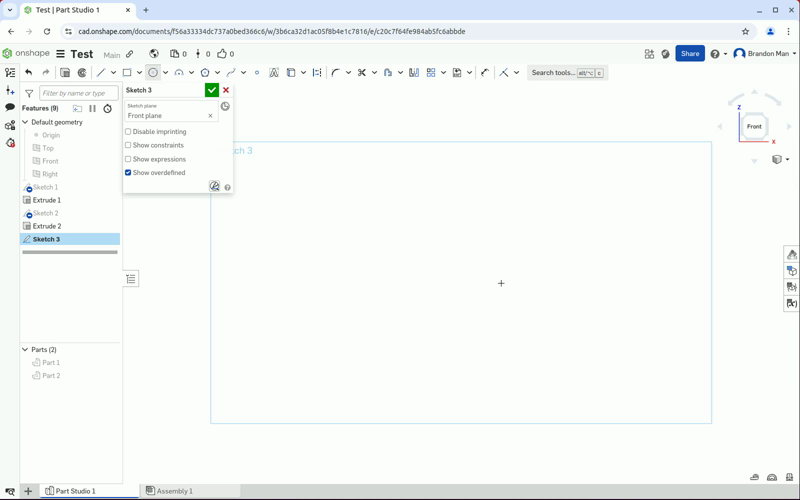
key_up(shift)
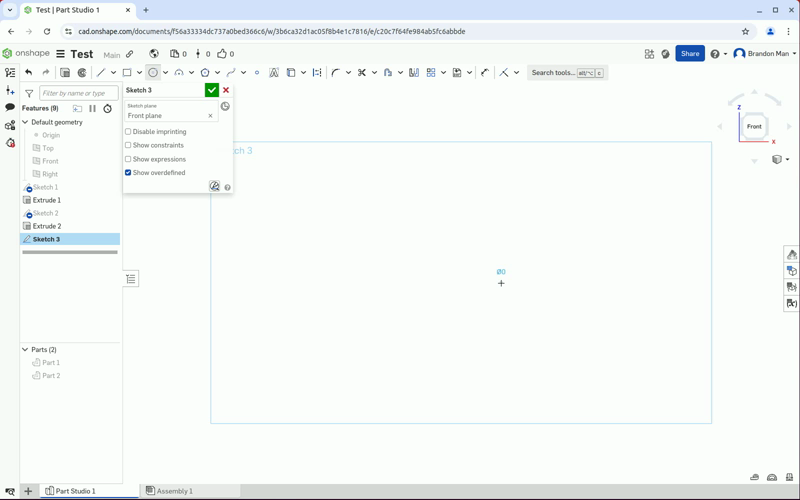
mouse_move(508, 282)
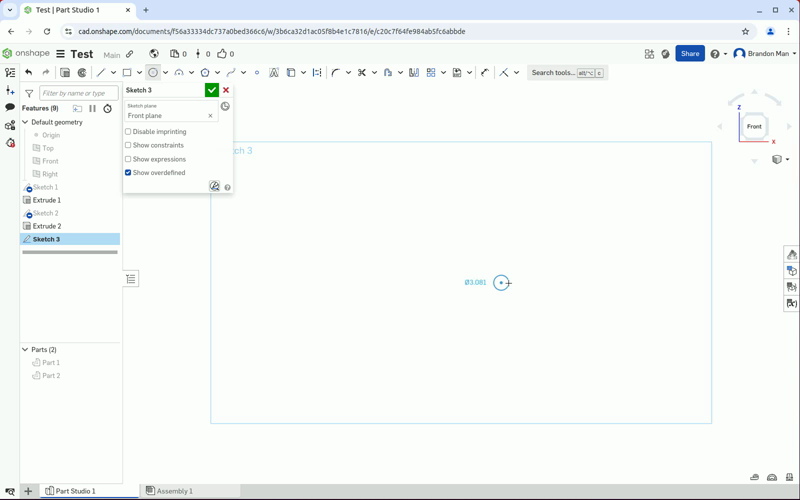
click(508, 282)
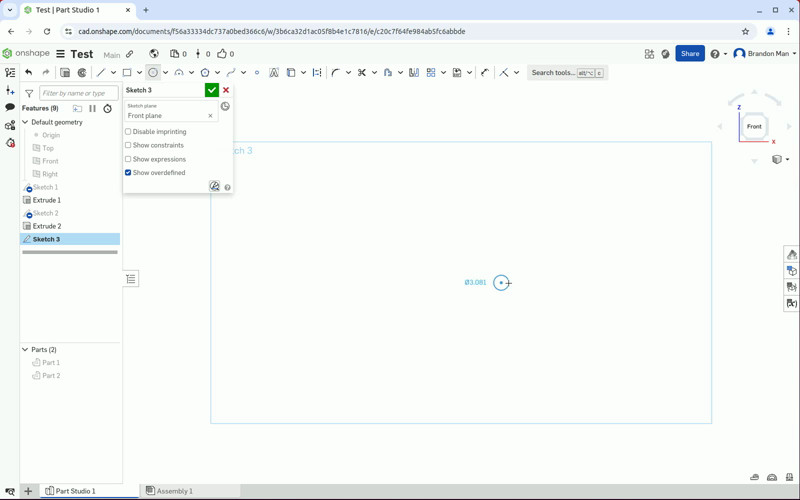
key(esc)
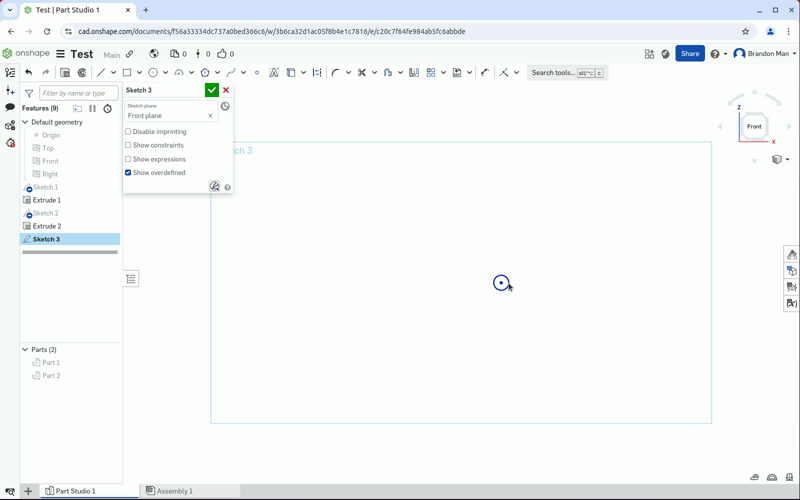
key(c)
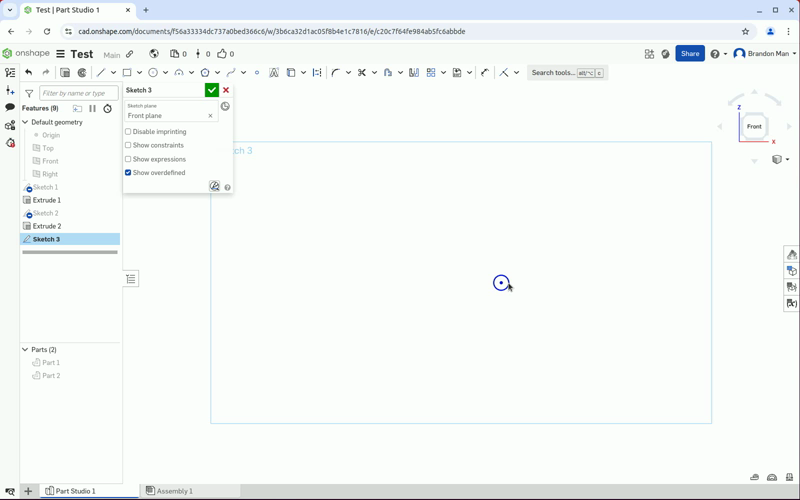
key_down(shift)
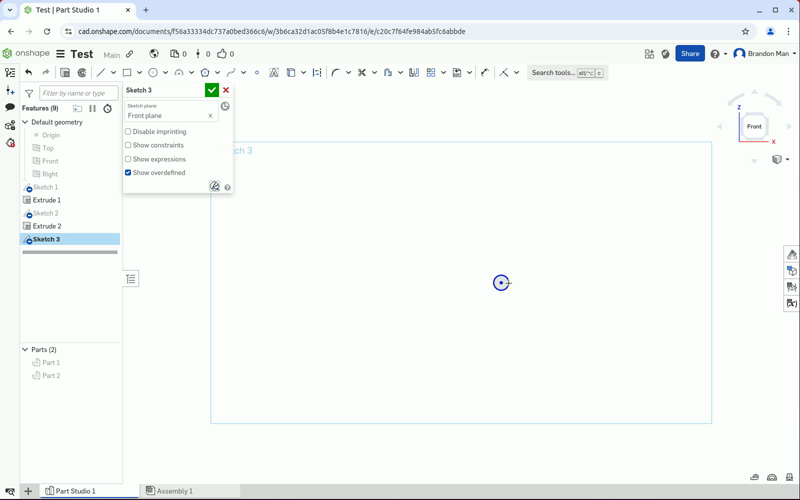
mouse_move(501, 282)
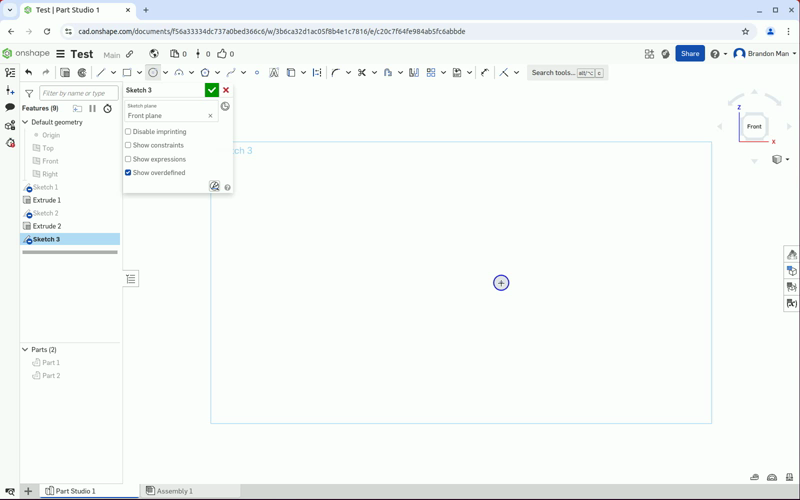
click(501, 282)
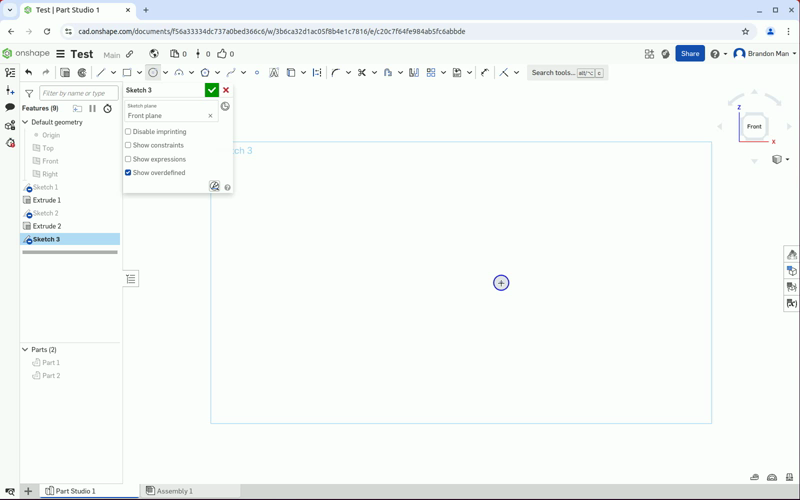
key_up(shift)
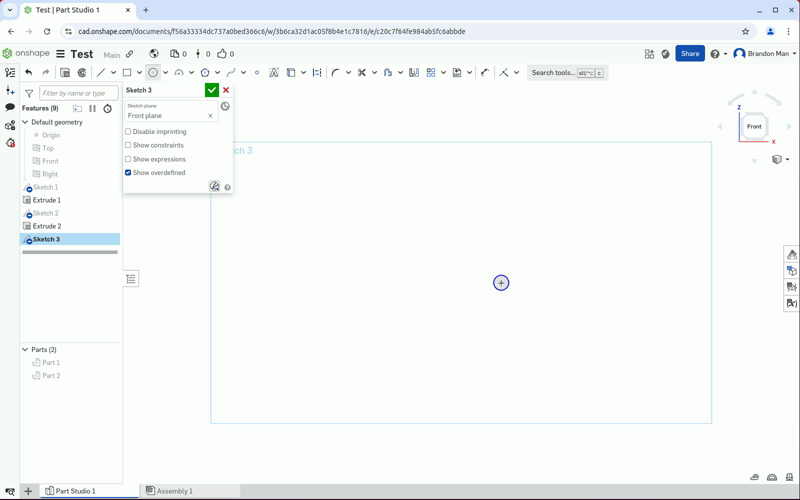
mouse_move(503, 282)
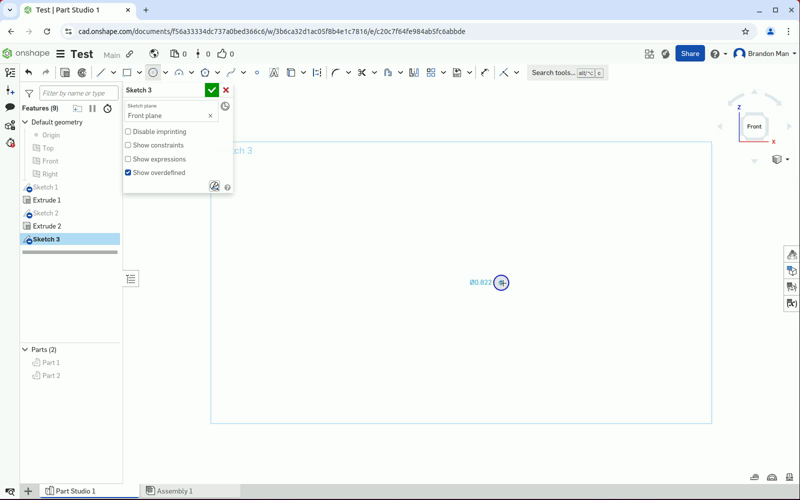
scroll(6)
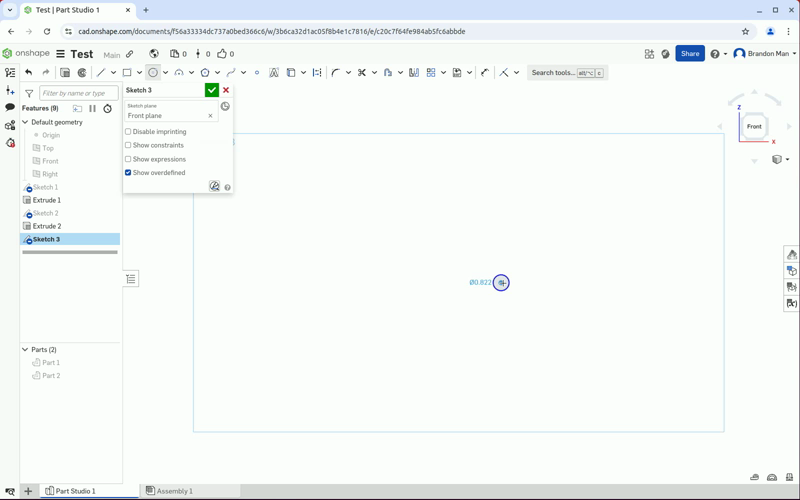
scroll(6)
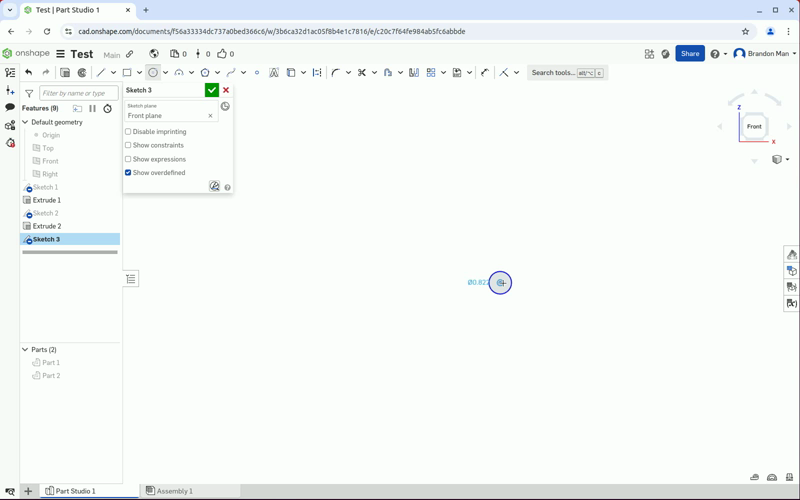
scroll(6)
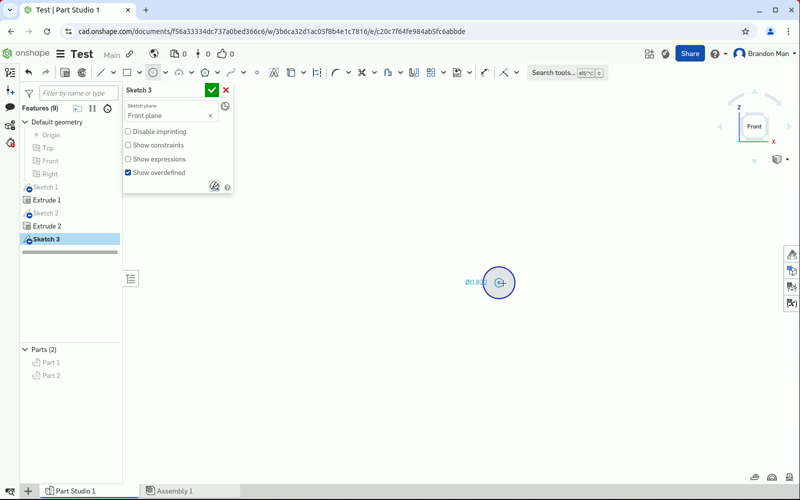
scroll(6)
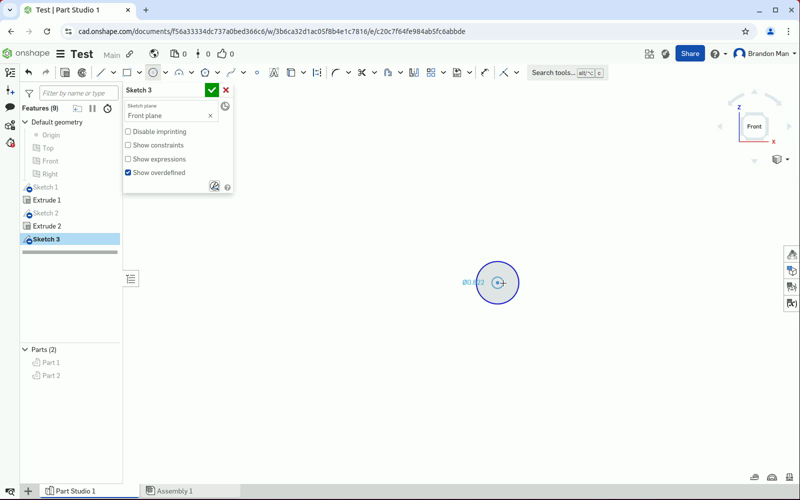
scroll(6)
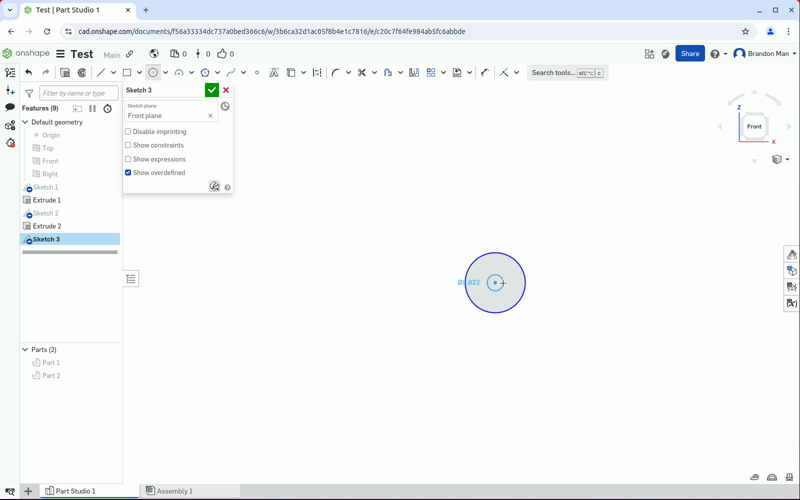
scroll(6)
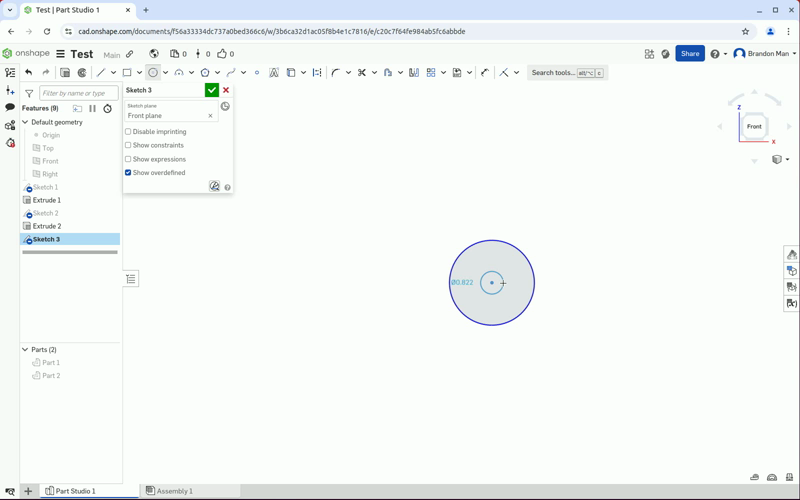
scroll(6)
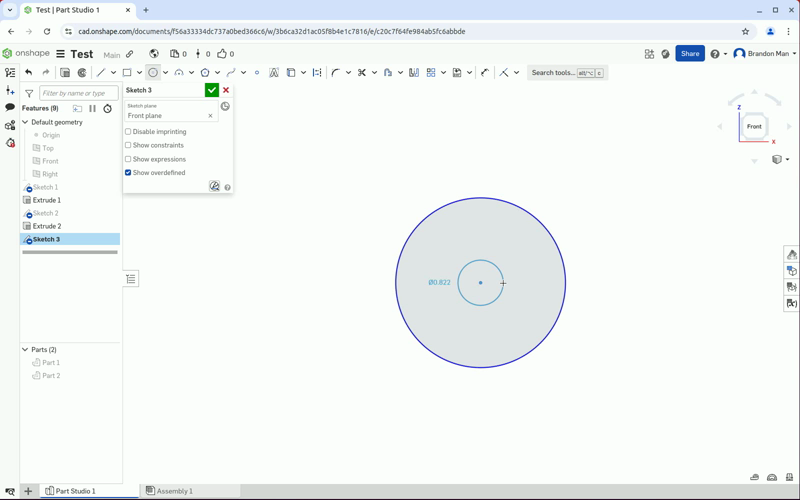
click(503, 282)
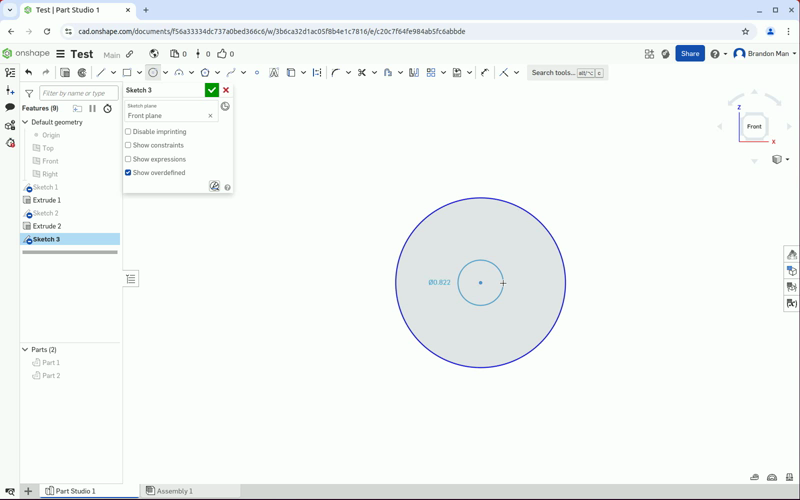
scroll(-6)
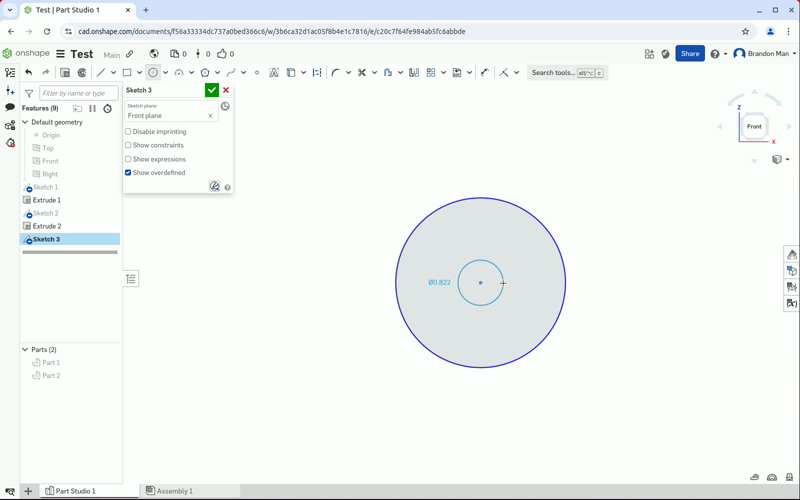
scroll(-6)
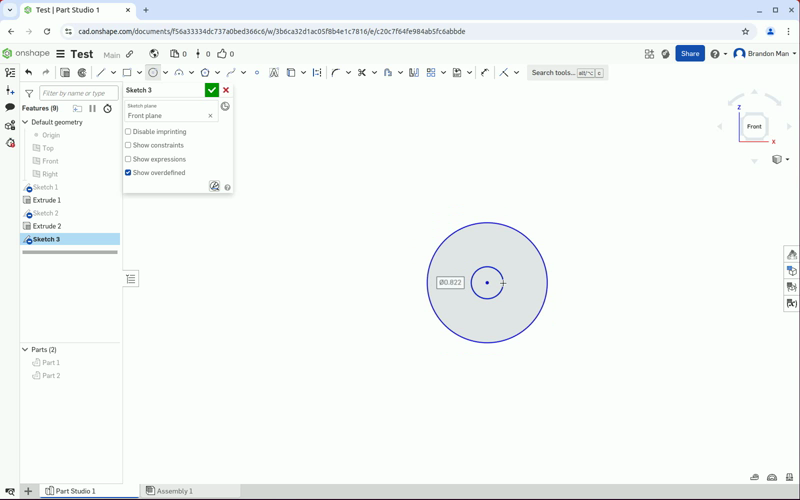
scroll(-6)
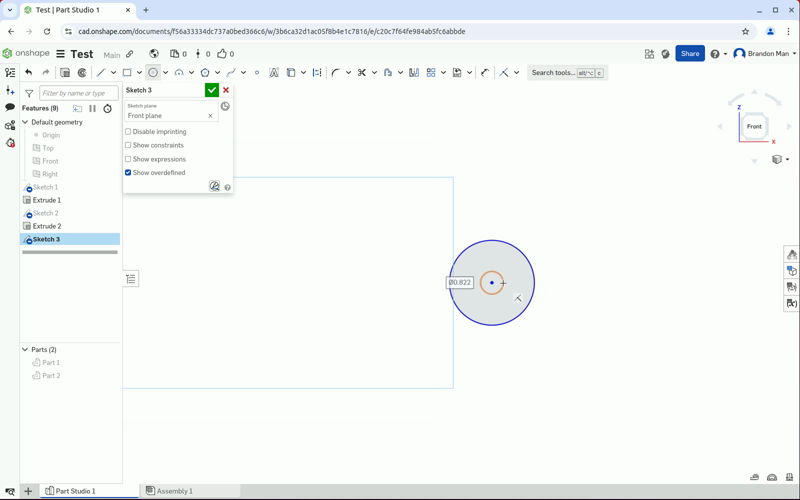
scroll(-6)
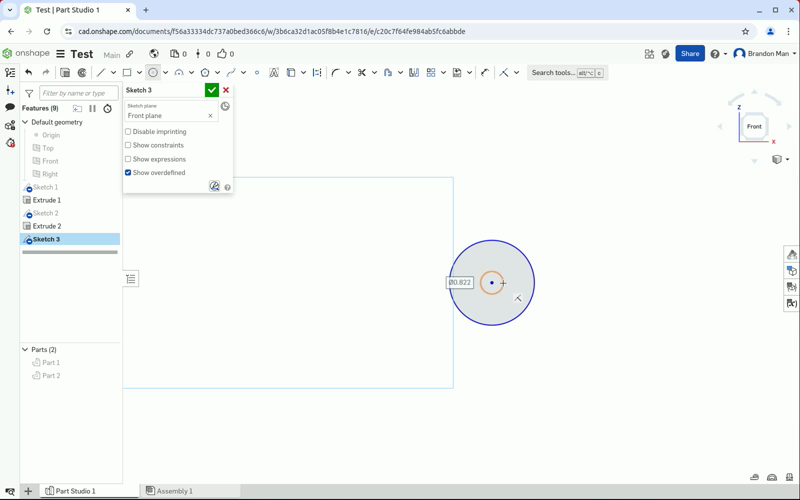
scroll(-6)
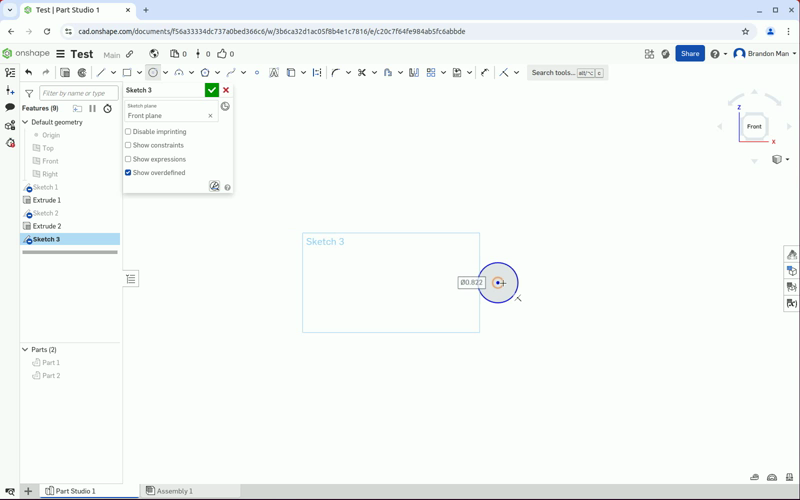
scroll(-6)
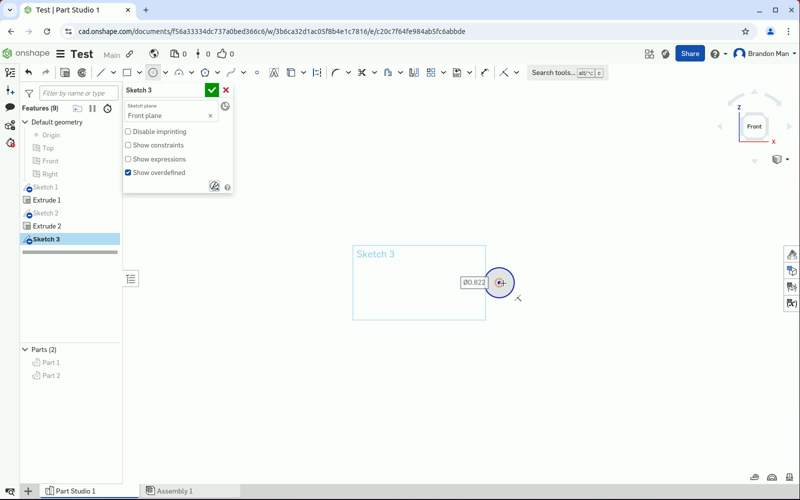
scroll(-6)
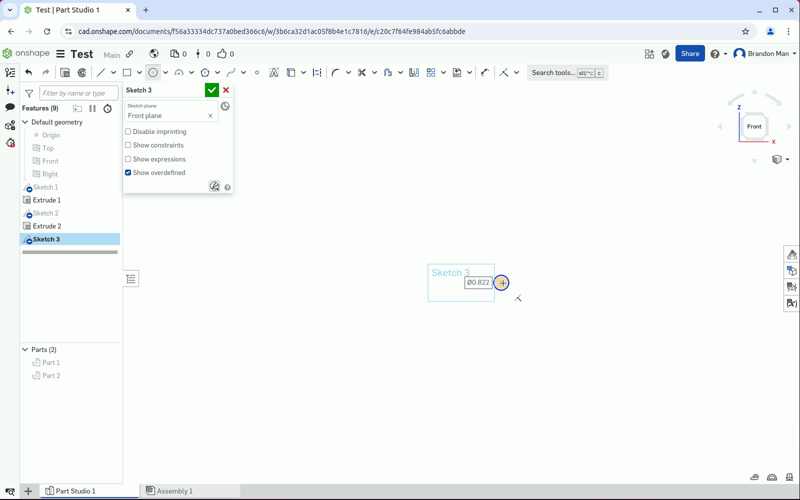
key(esc)
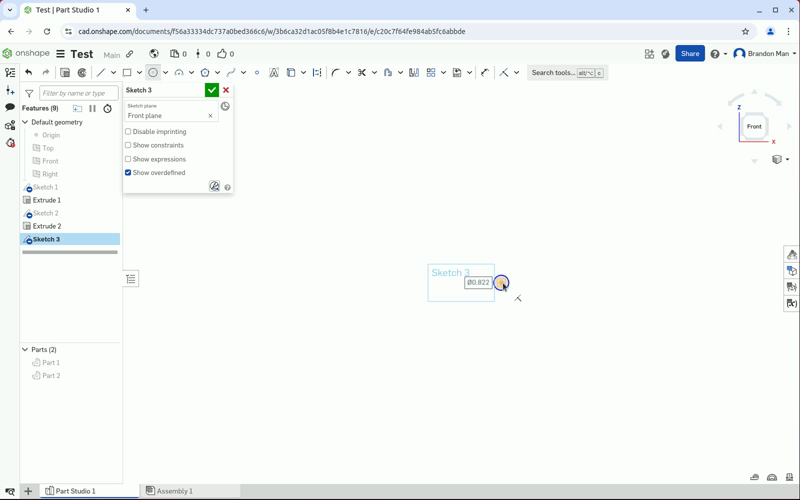
mouse_move(495, 284)
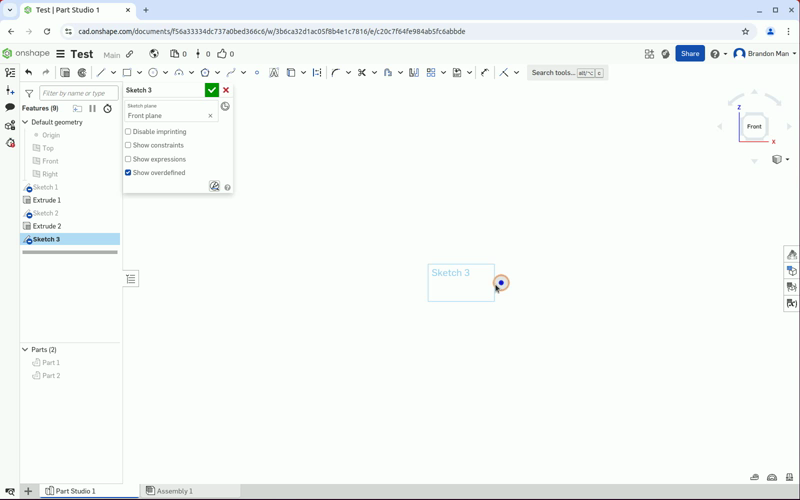
scroll(6)
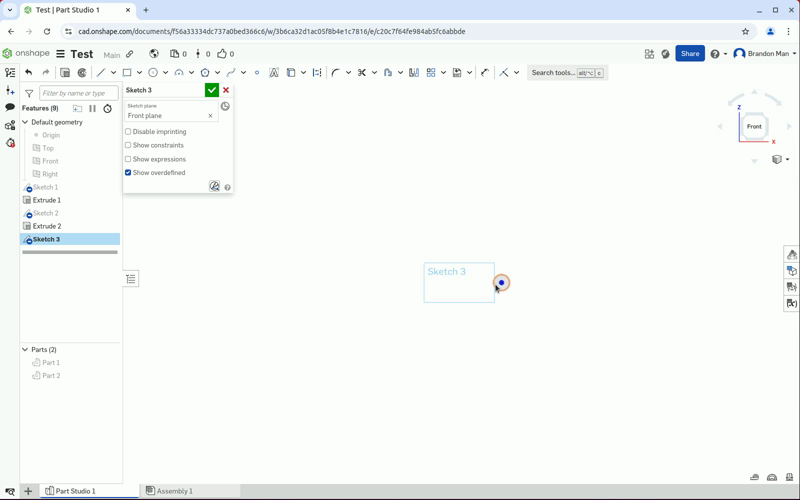
scroll(6)
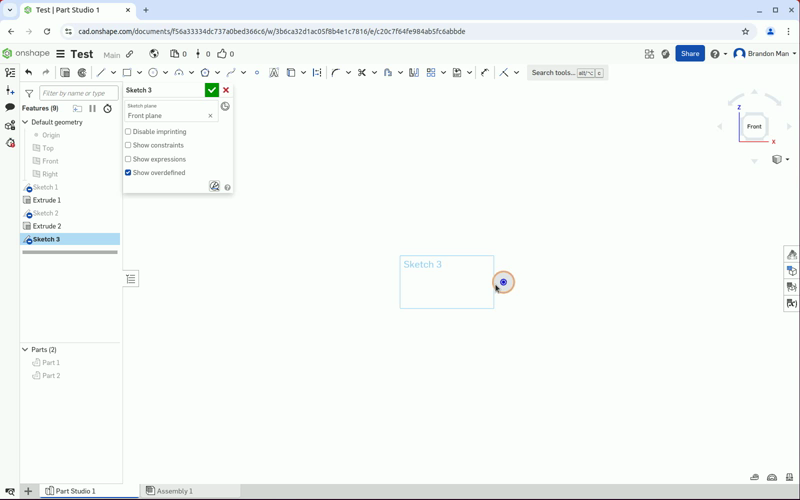
scroll(6)
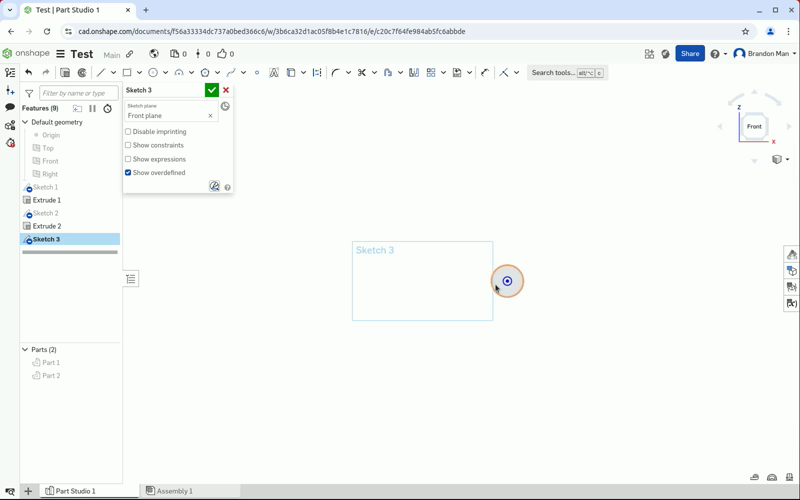
scroll(6)
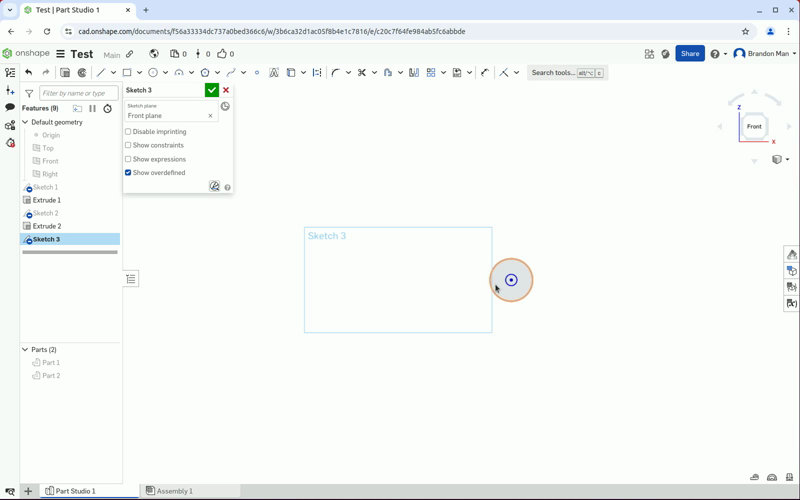
scroll(6)
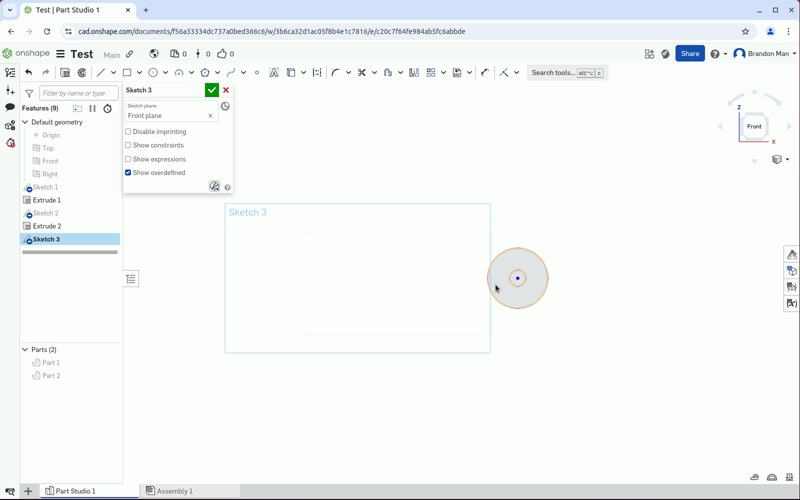
scroll(6)
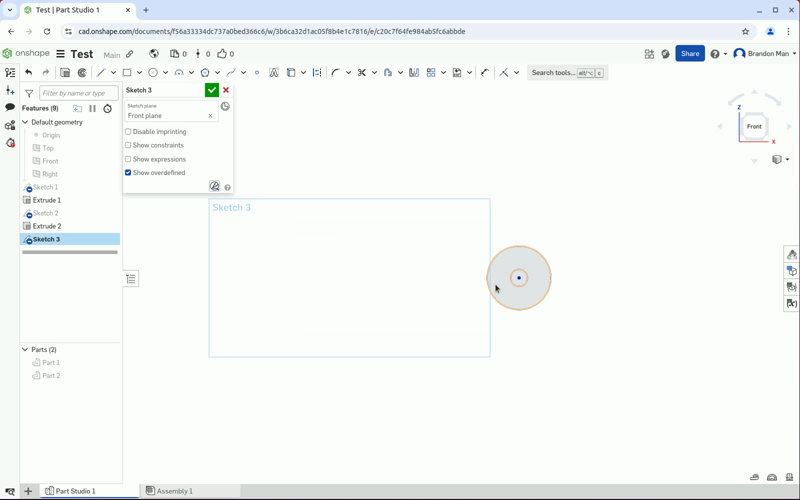
scroll(6)
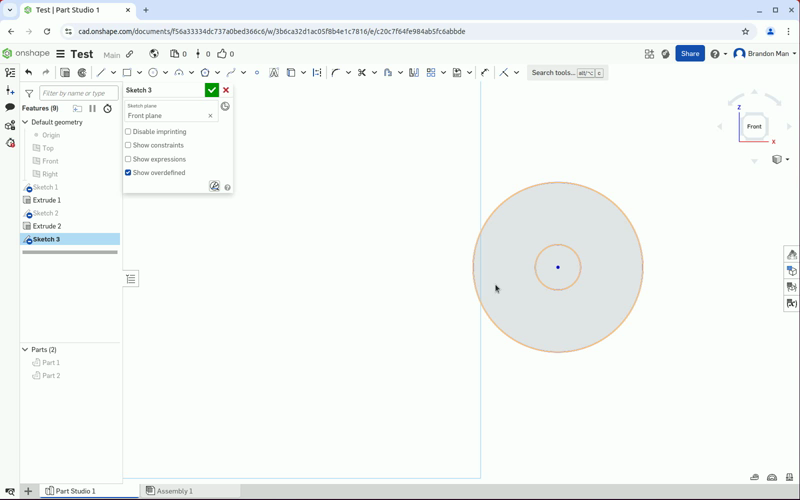
click(495, 284)
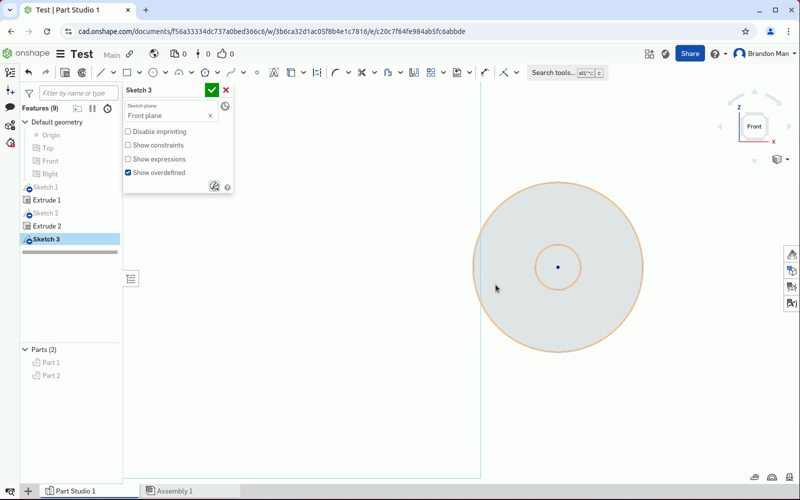
scroll(-6)
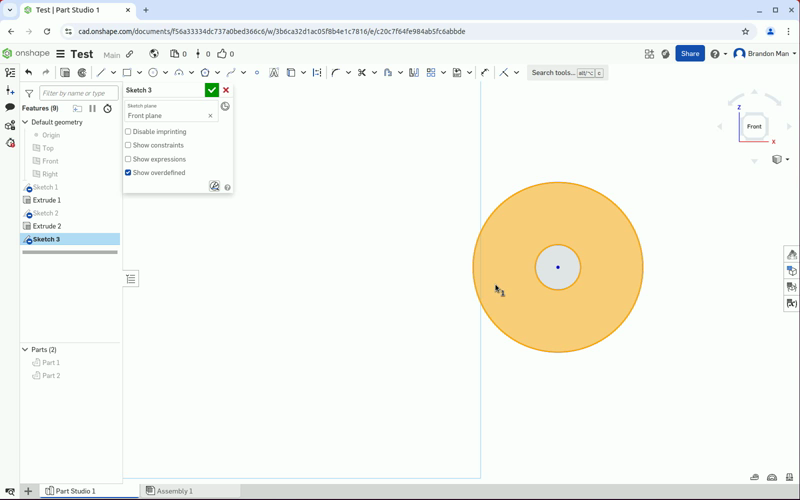
scroll(-6)
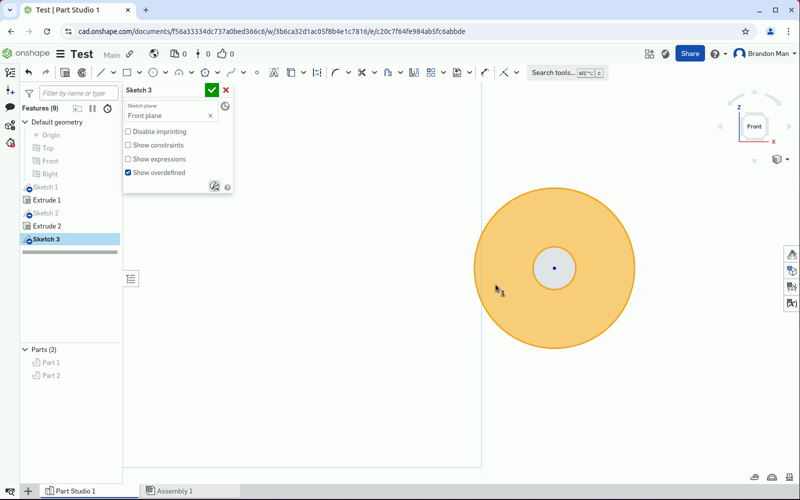
scroll(-6)
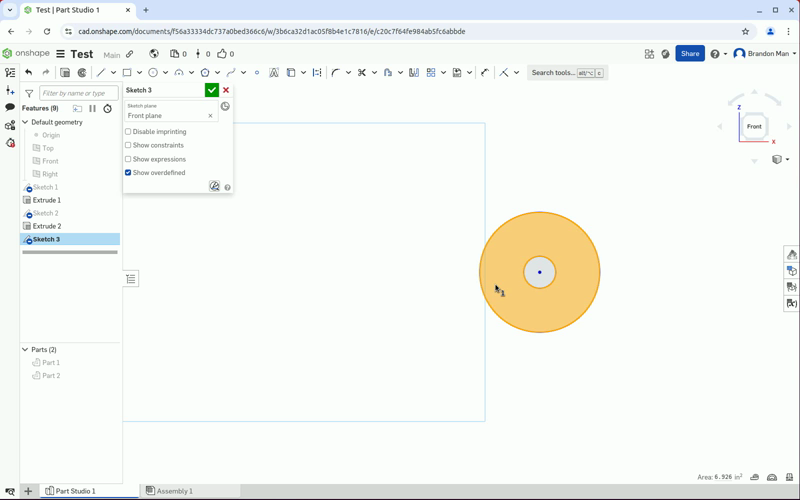
scroll(-6)
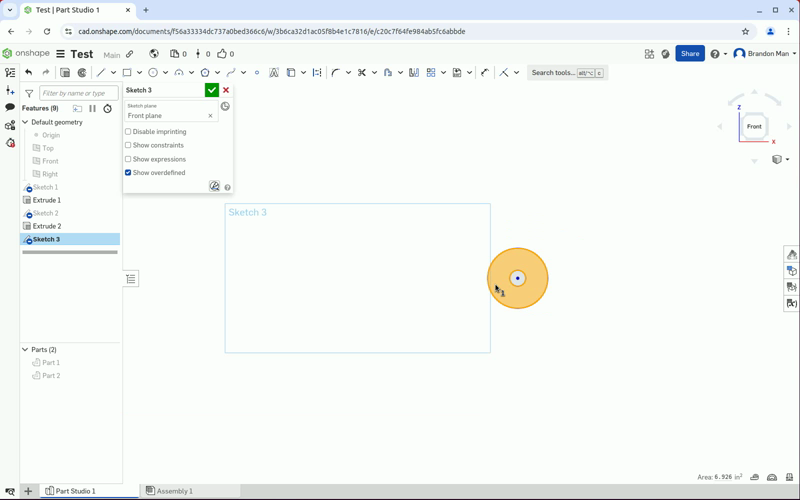
scroll(-6)
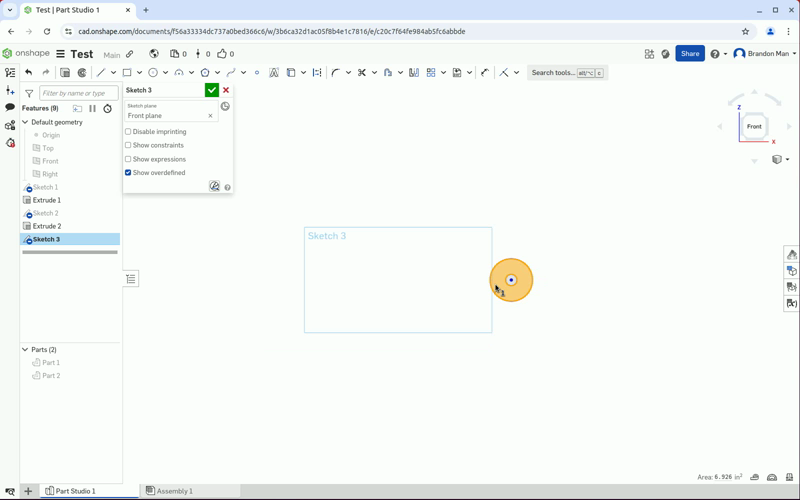
scroll(-6)
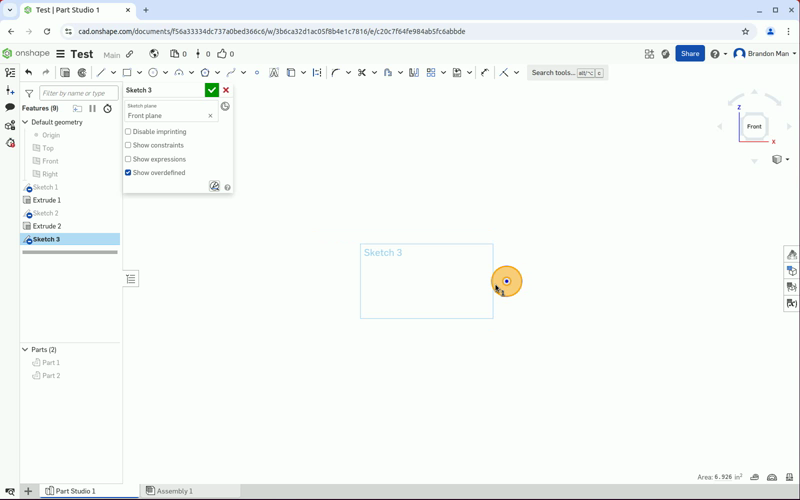
scroll(-6)
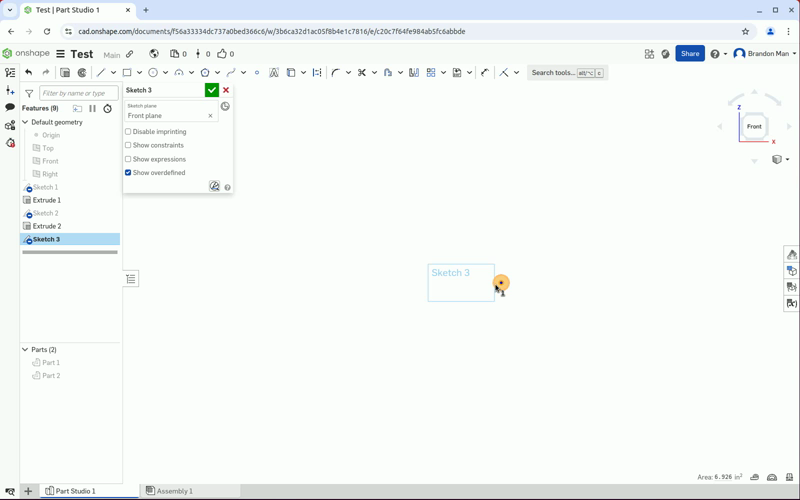
mouse_move(73, 352)
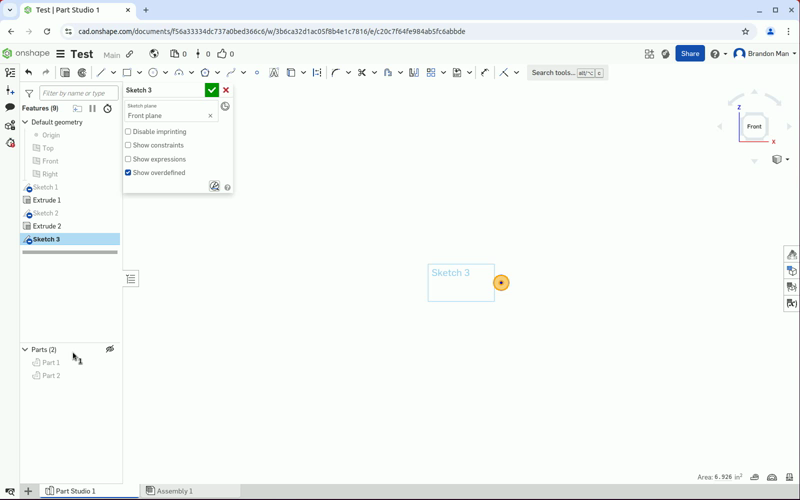
key(shift+y)
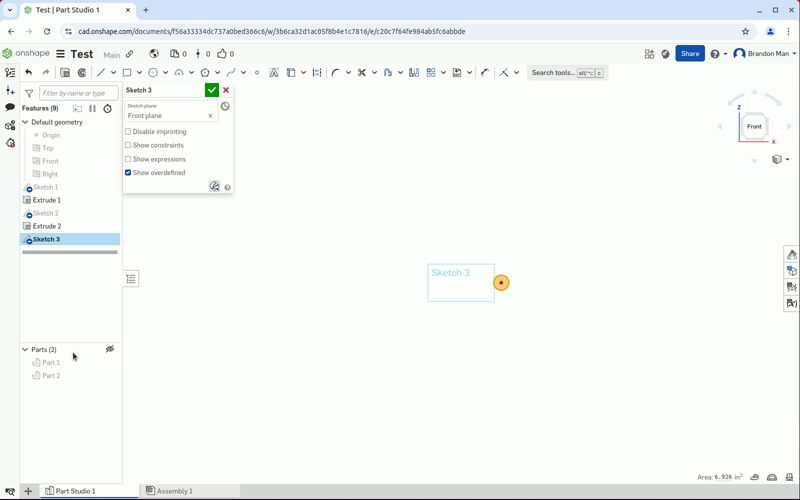
key(shift+e)
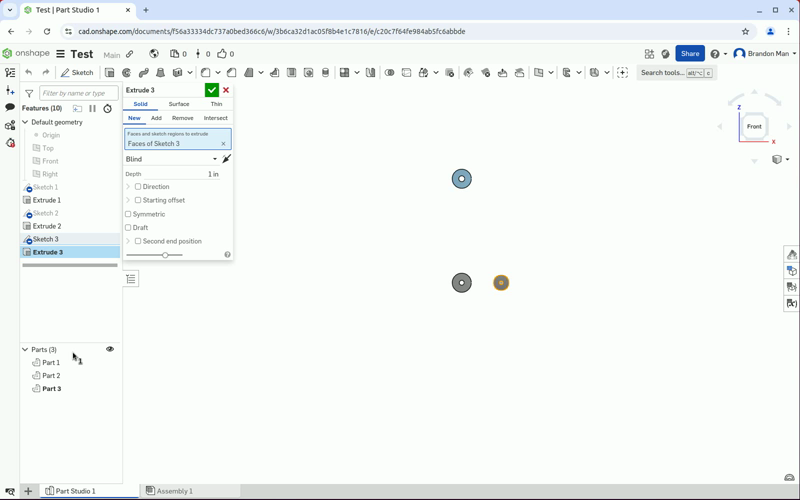
mouse_move(143, 106)
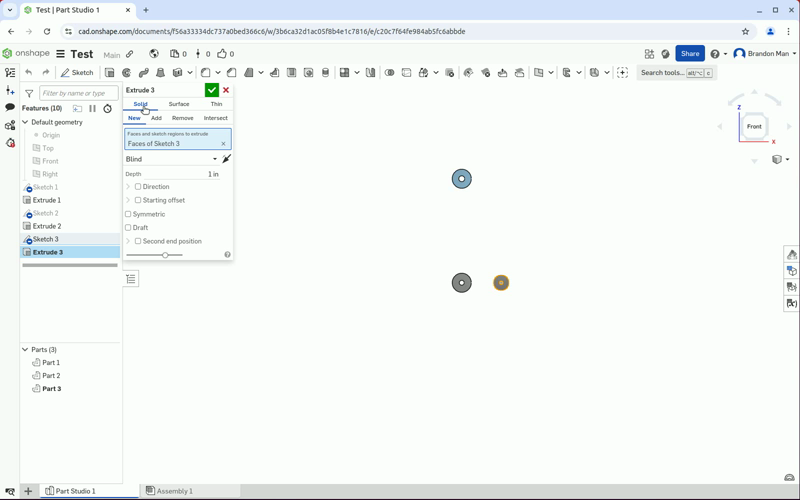
click(143, 106)
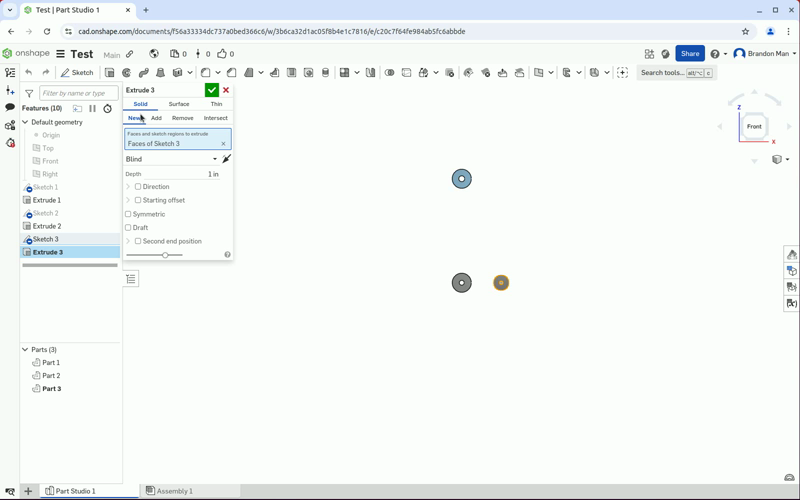
mouse_move(137, 120)
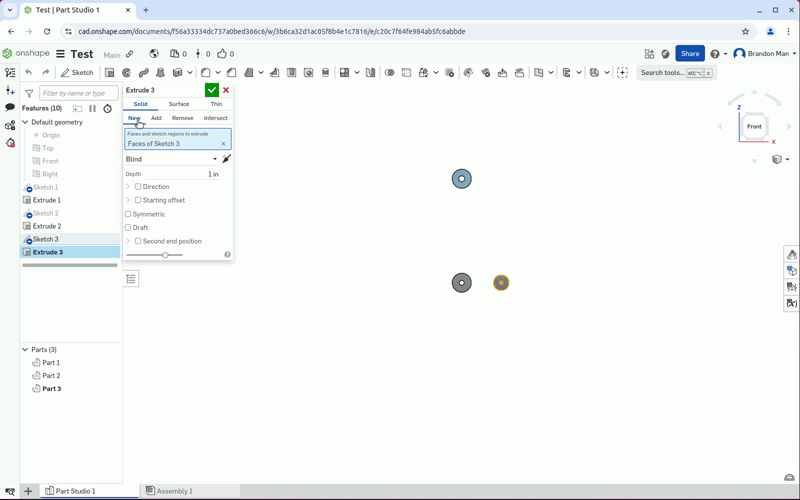
click(137, 120)
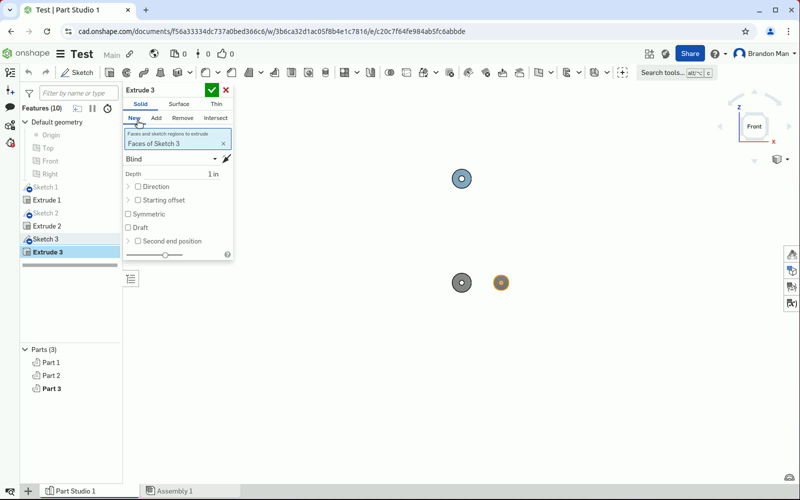
key(tab, 4)
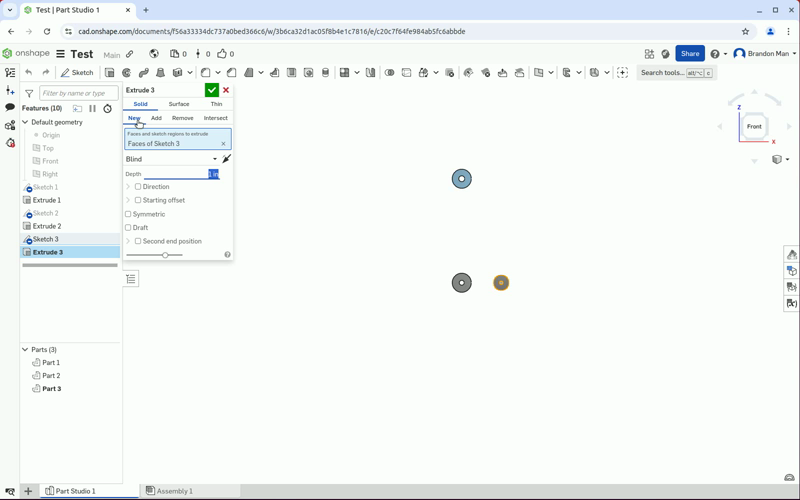
text(0.481)
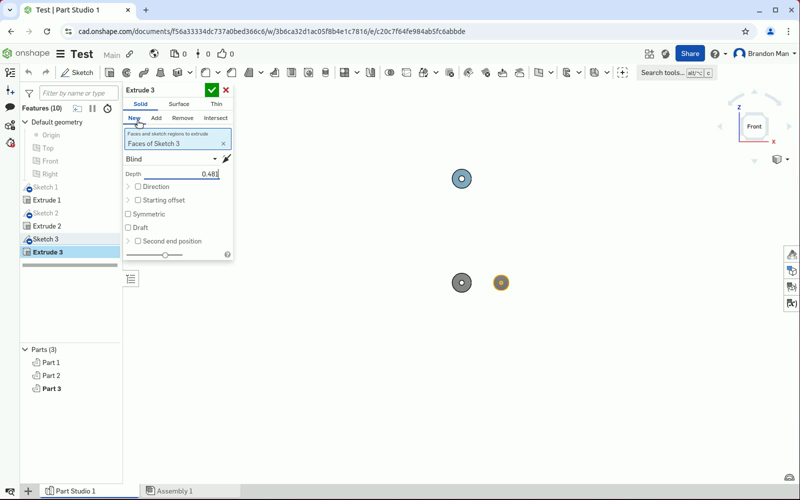
key(enter)
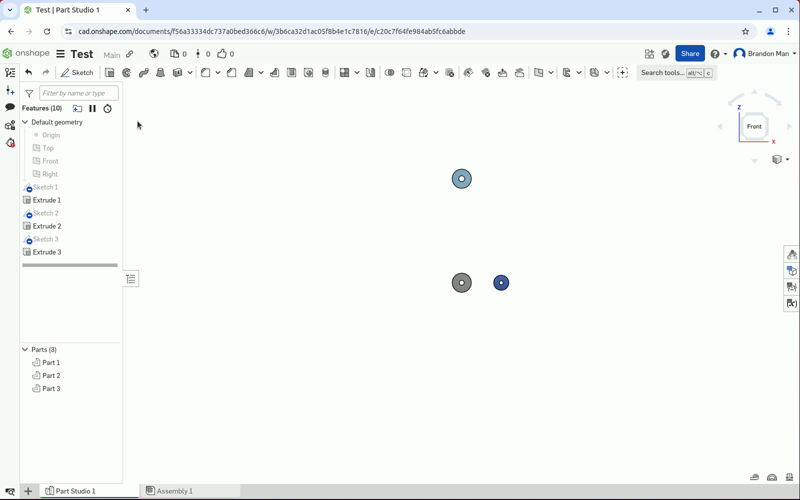
key(shift+h)
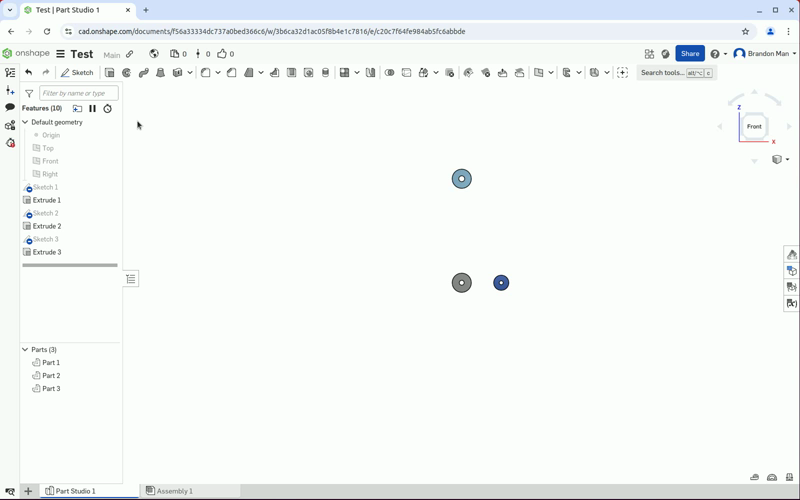
key(shift+h)
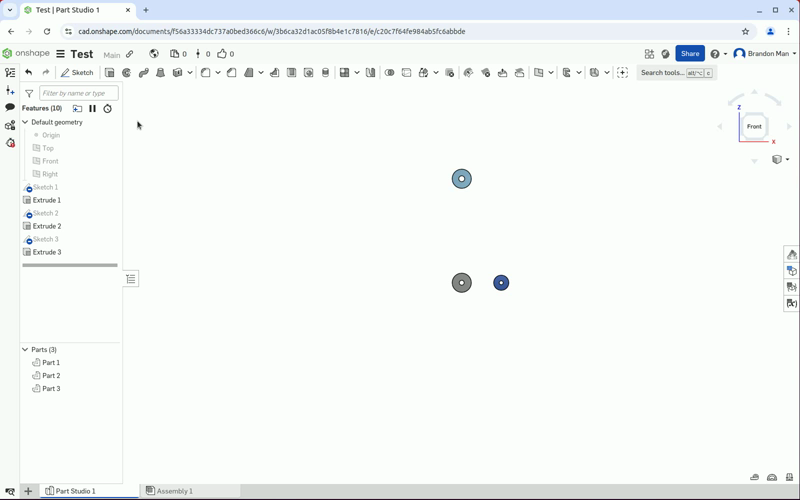
mouse_move(73, 189)
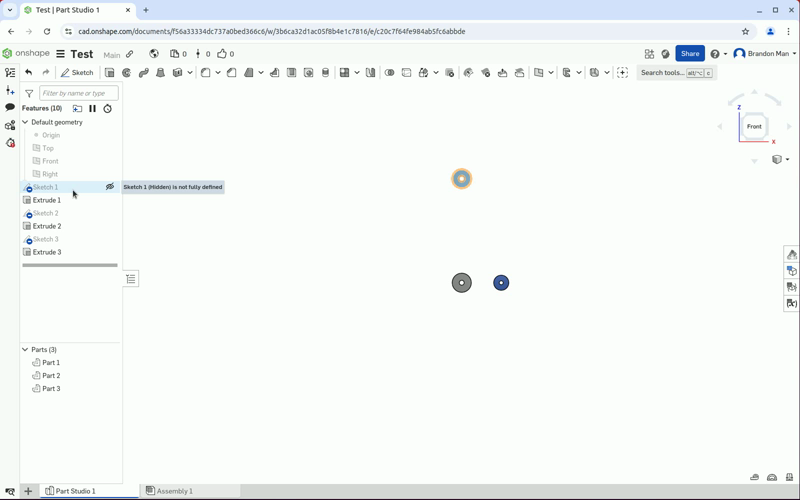
click(73, 189)
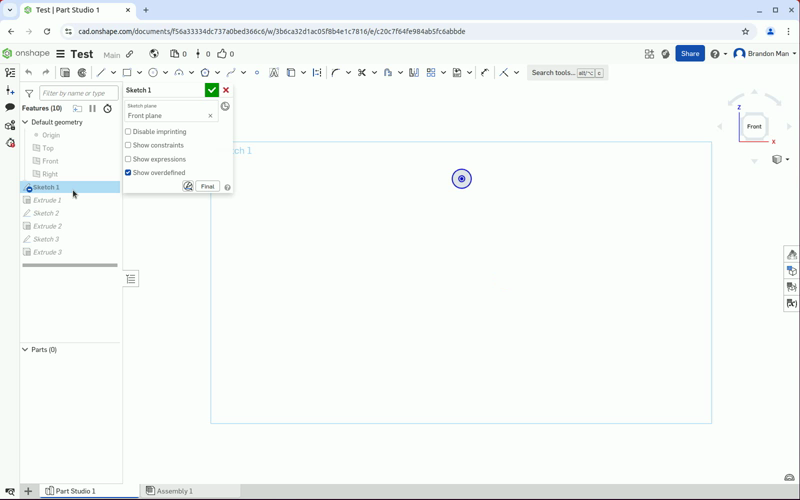
mouse_move(229, 92)
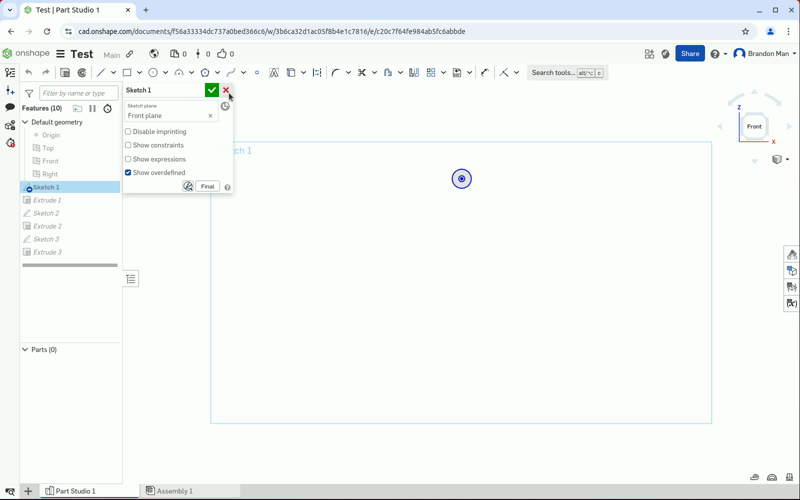
click(229, 92)
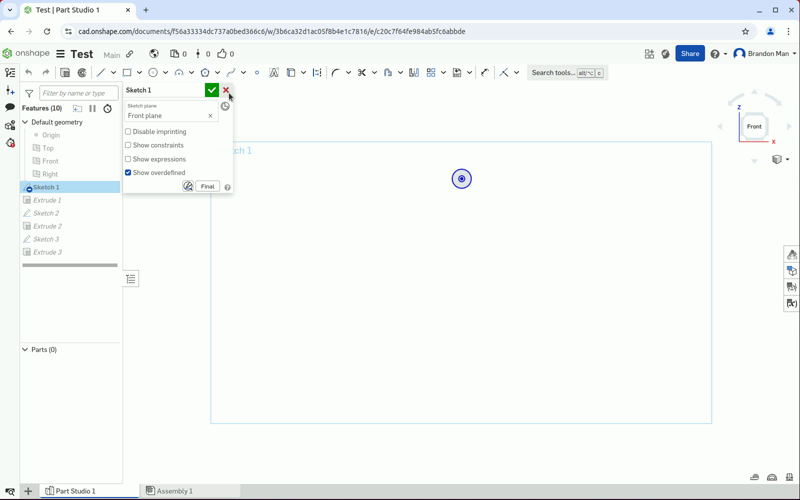
key(shift+s)
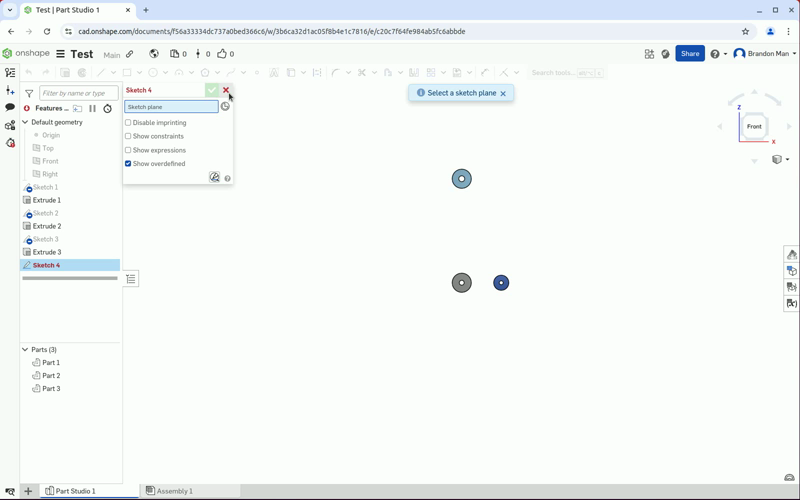
mouse_move(73, 163)
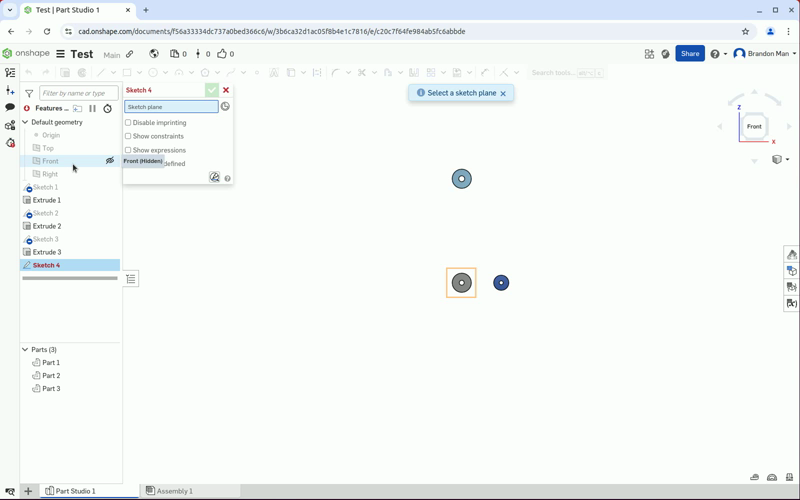
click(73, 163)
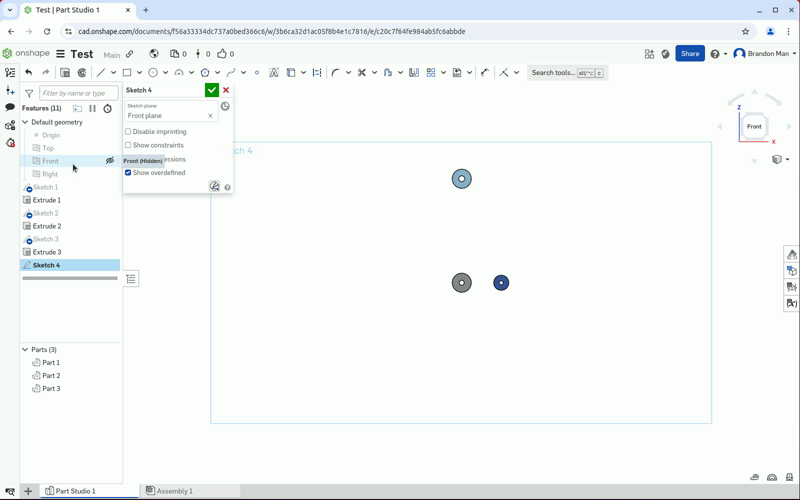
mouse_move(73, 352)
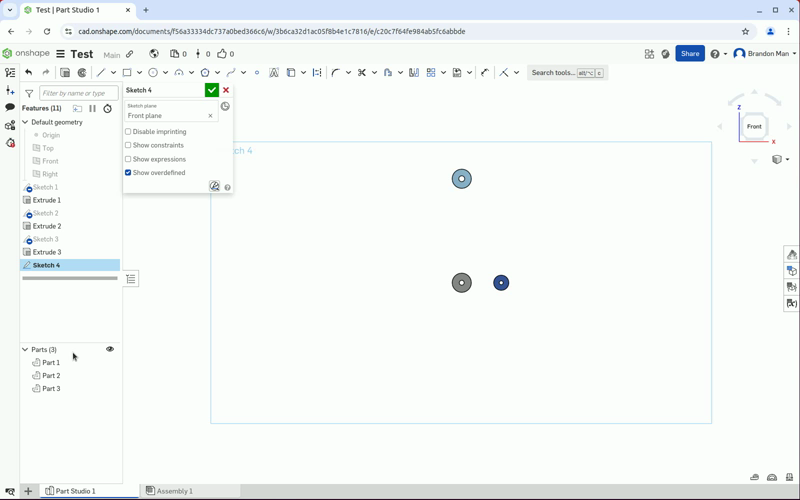
key(y)
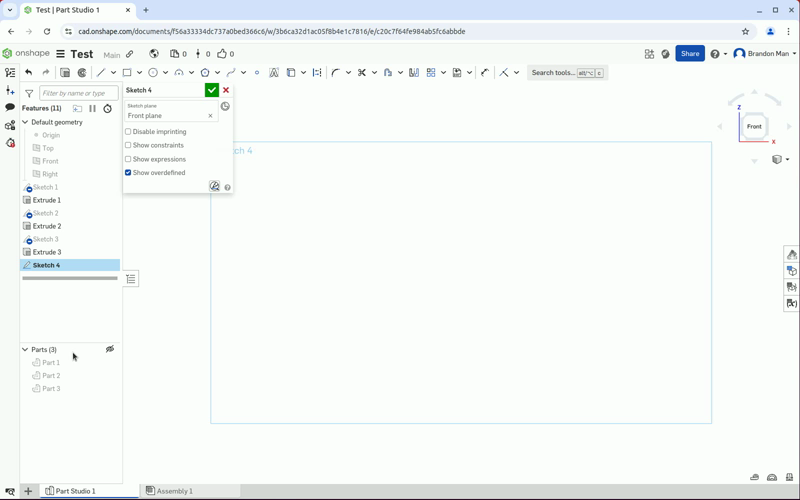
key(a)
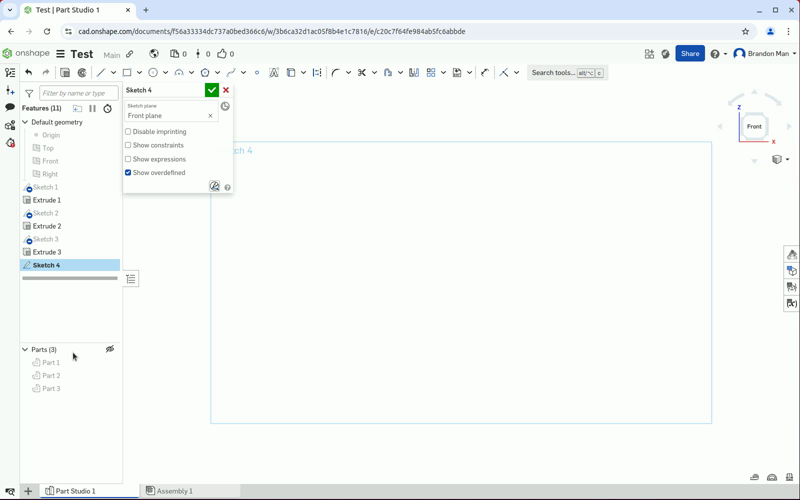
key_down(shift)
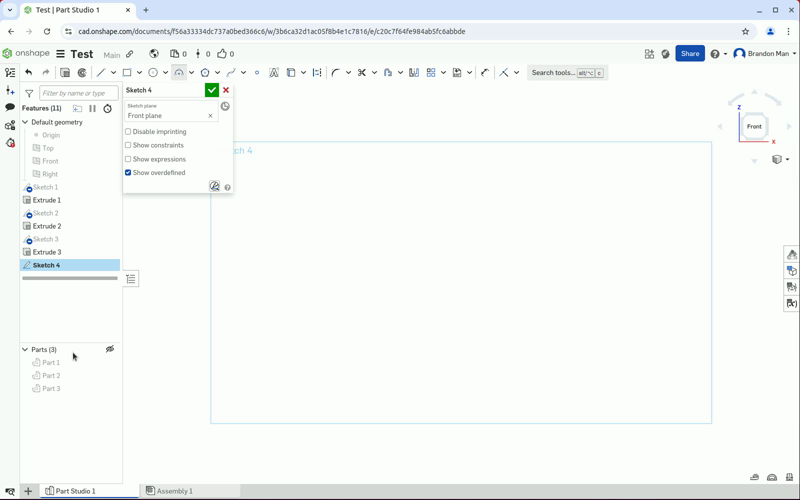
mouse_move(446, 223)
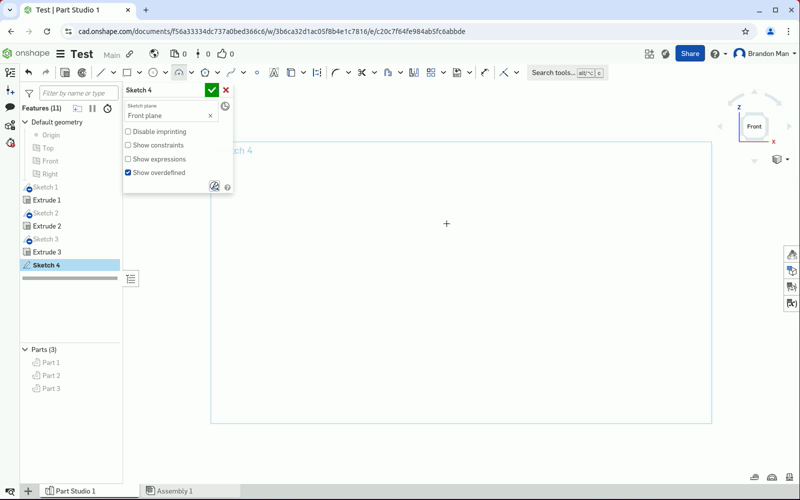
click(446, 223)
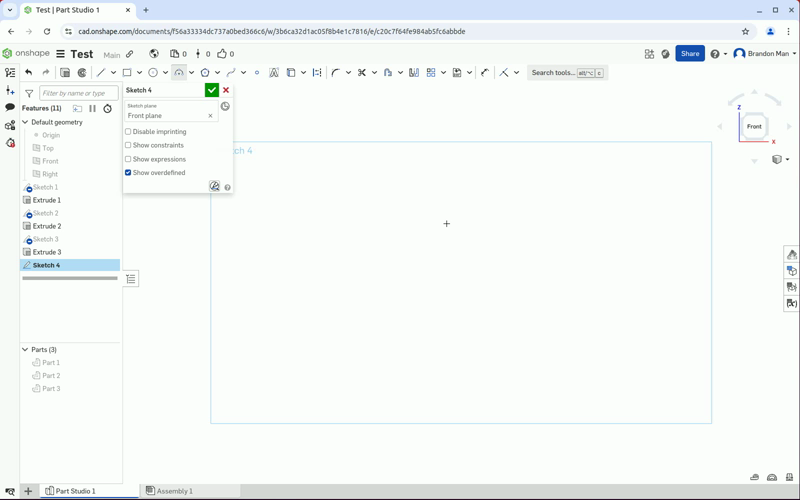
key_up(shift)
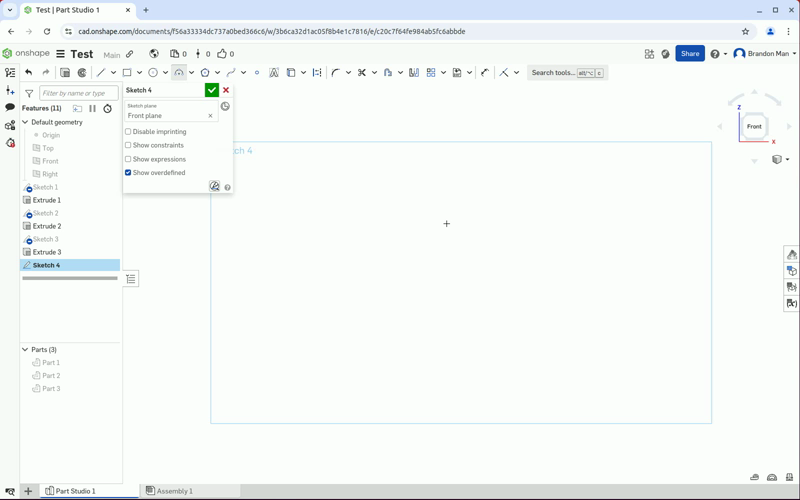
key_down(shift)
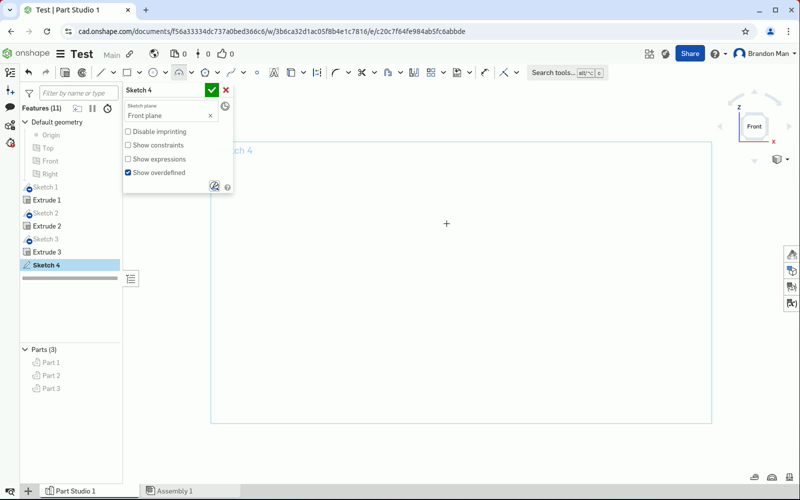
mouse_move(476, 222)
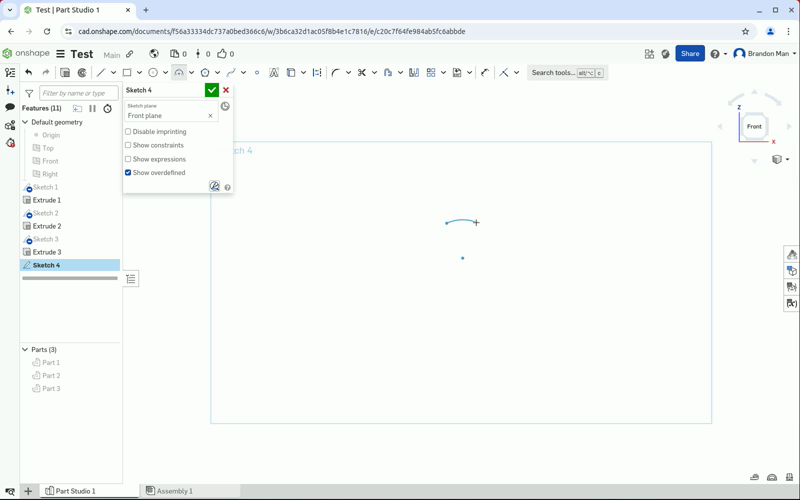
click(476, 222)
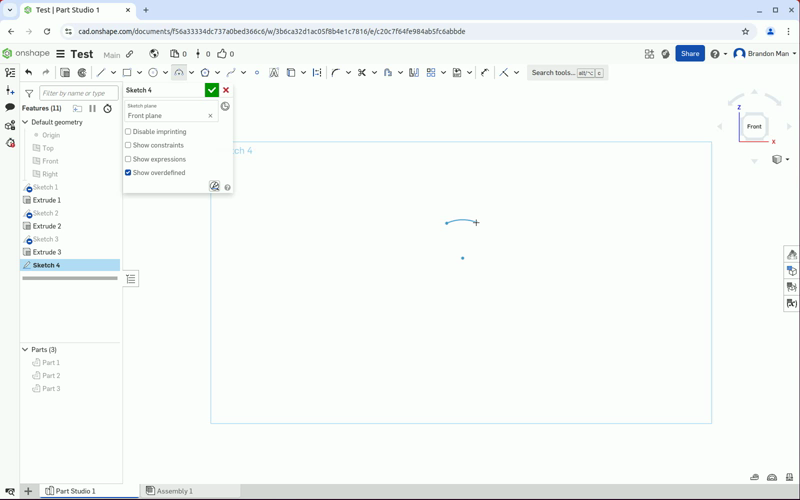
mouse_move(460, 210)
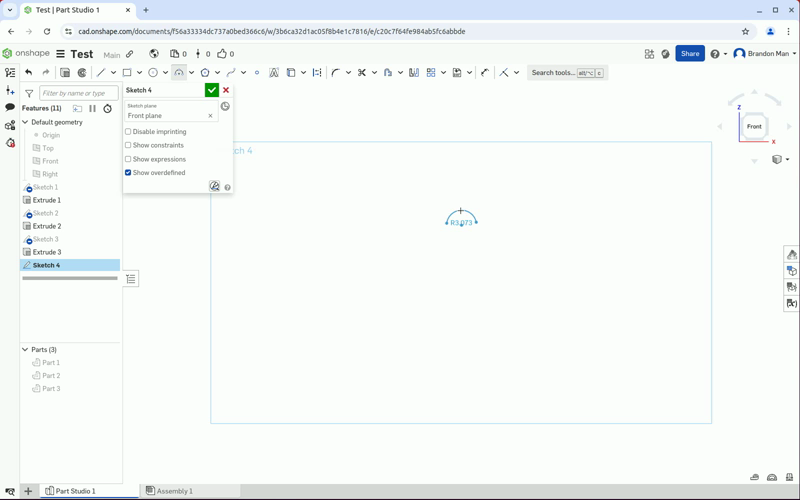
click(460, 210)
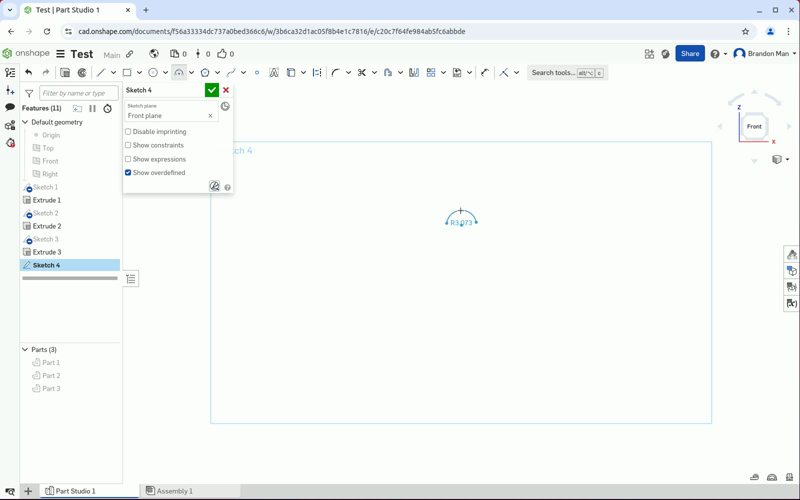
key_up(shift)
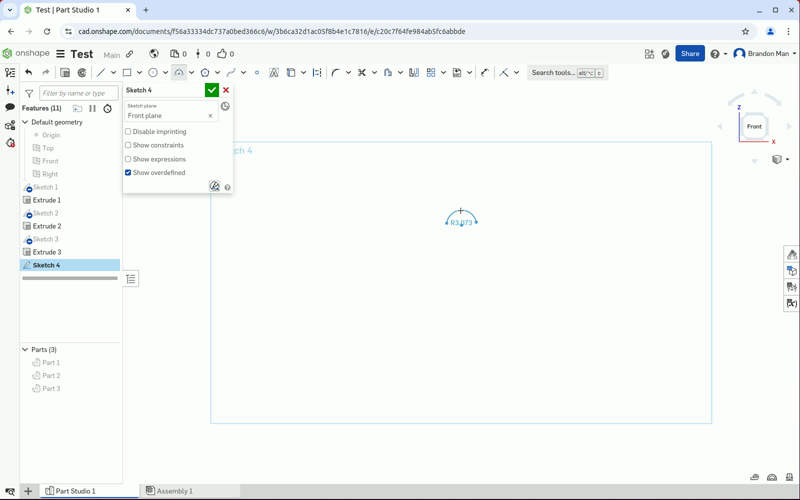
key(esc)
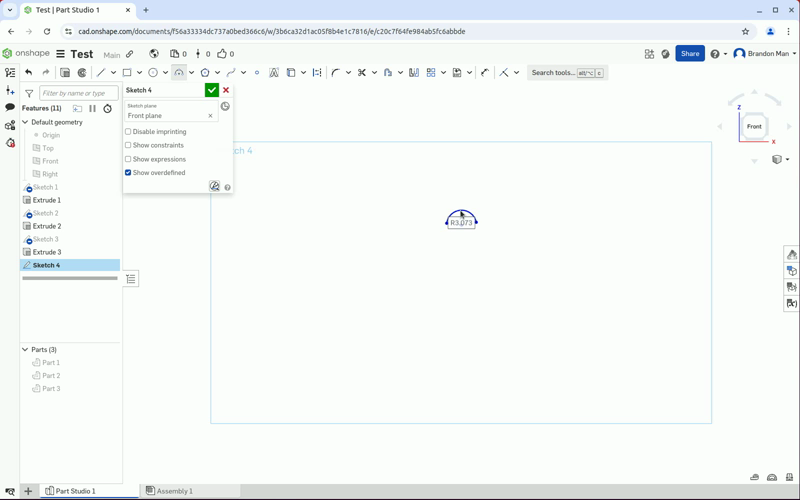
key(l)
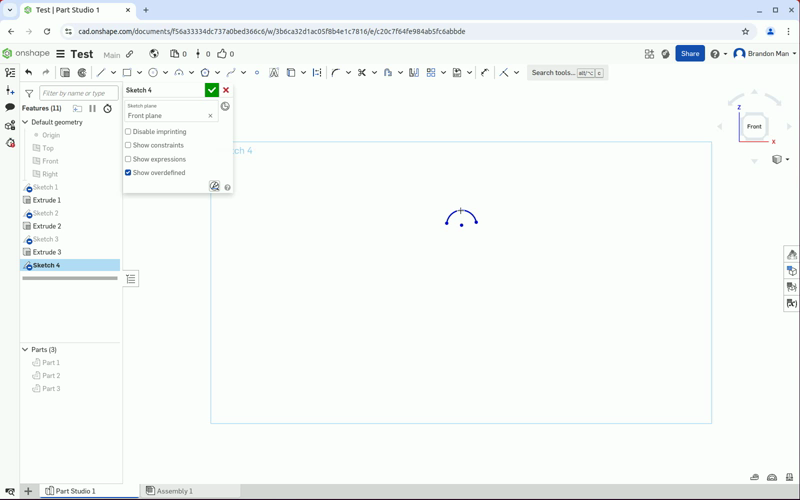
mouse_move(476, 222)
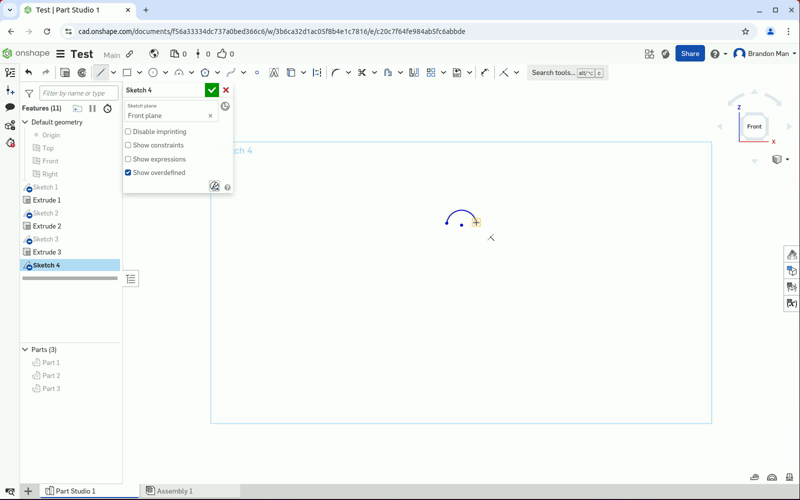
click(476, 222)
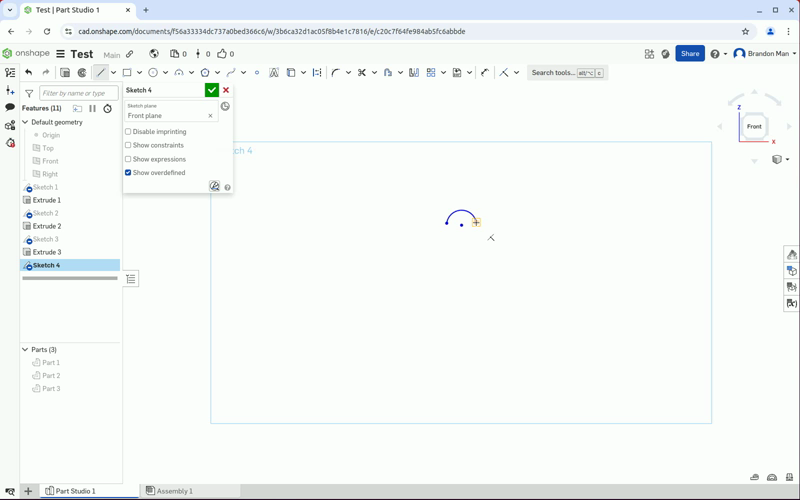
key_down(shift)
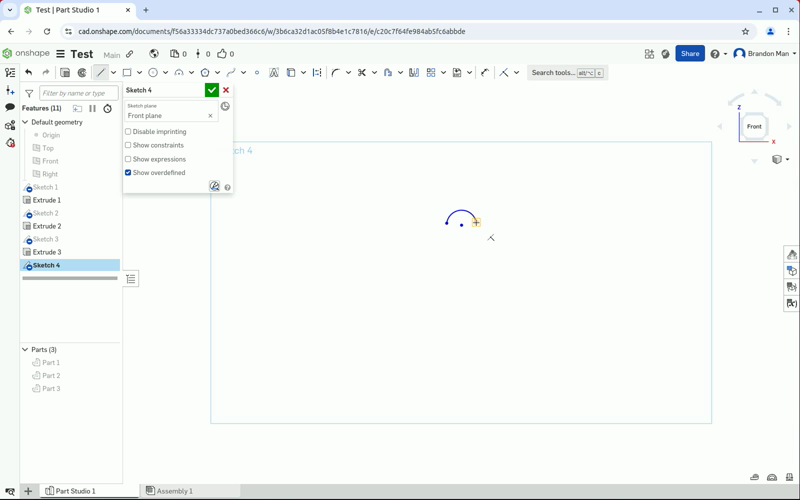
mouse_move(506, 222)
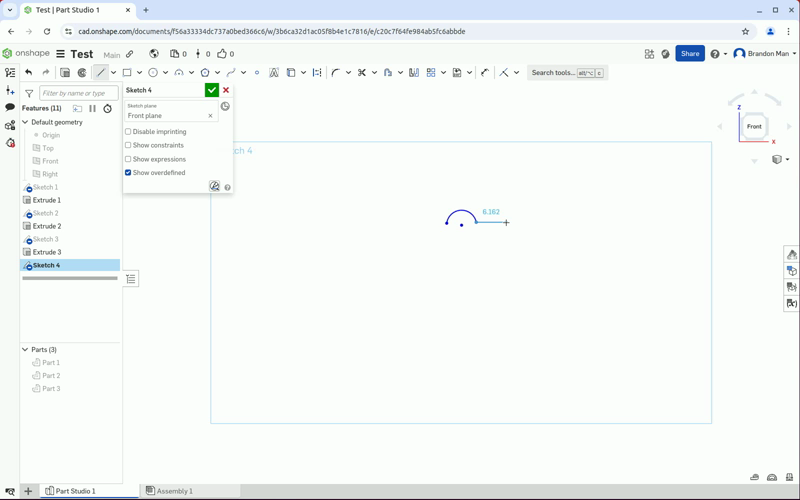
mouse_move(470, 176)
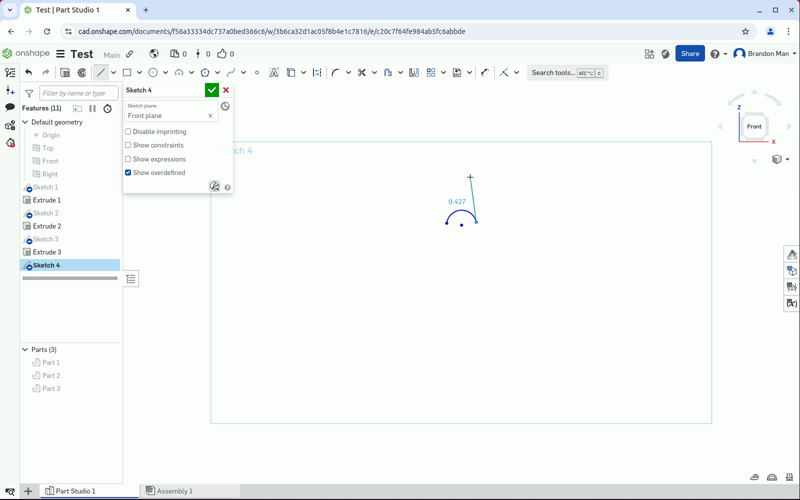
click(470, 176)
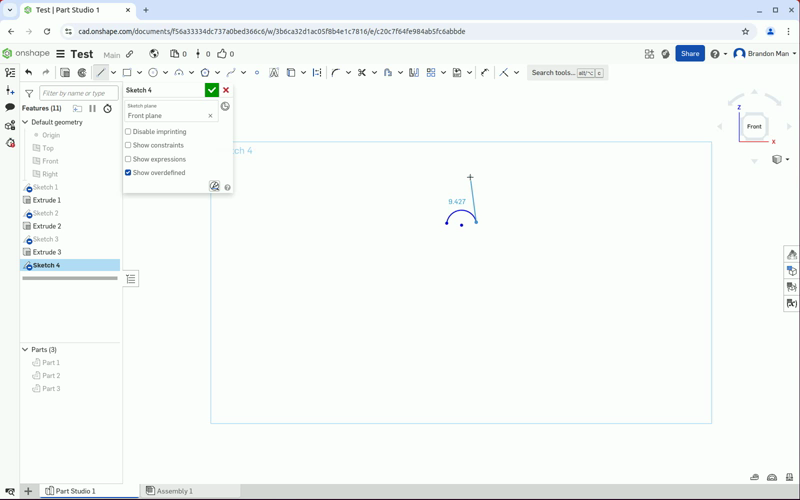
key_up(shift)
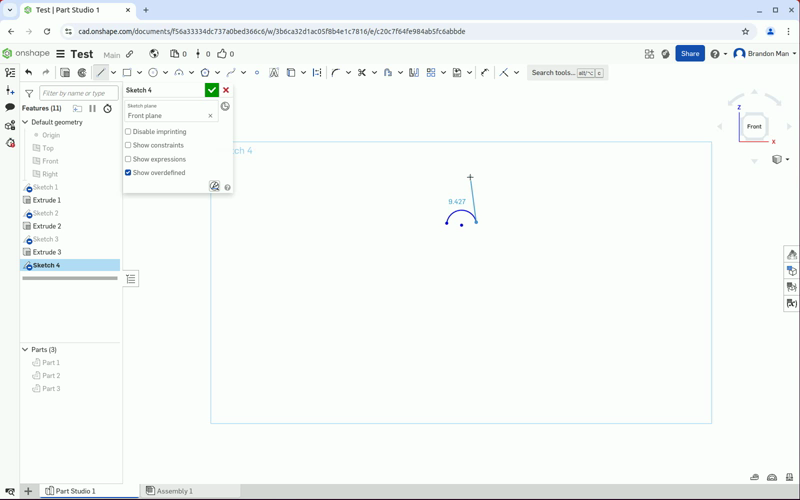
key(esc)
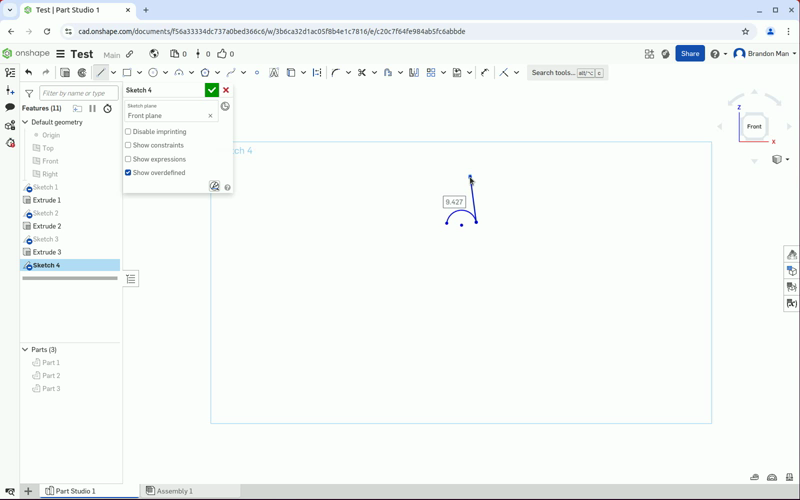
key(a)
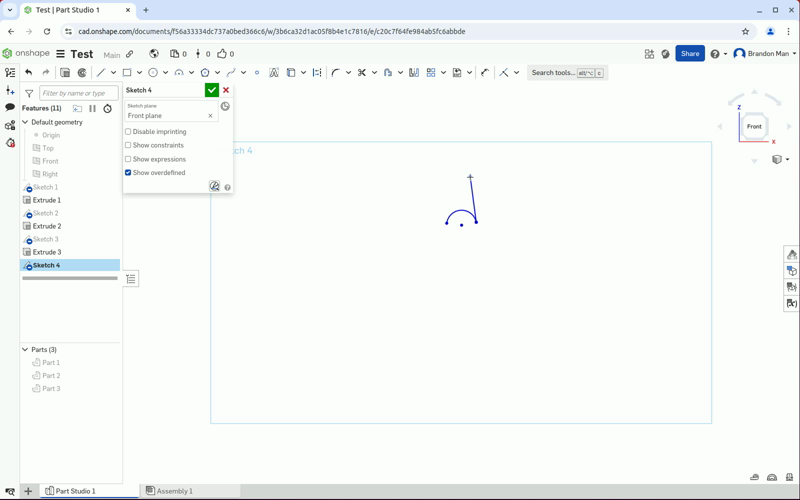
mouse_move(470, 176)
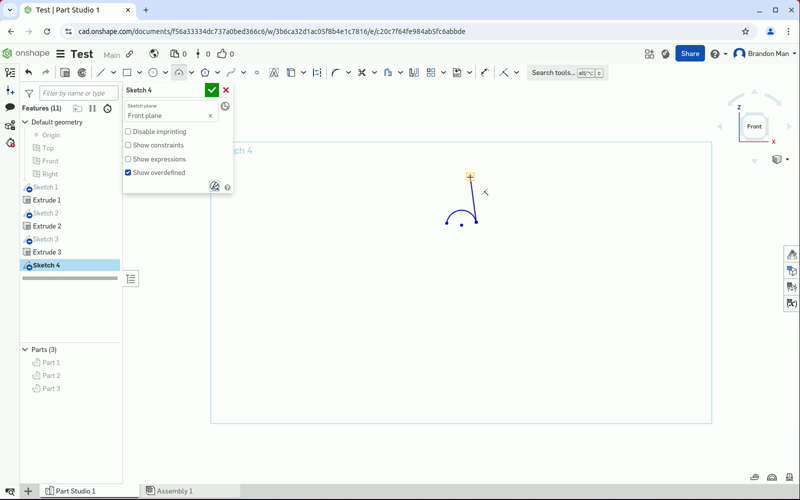
click(470, 176)
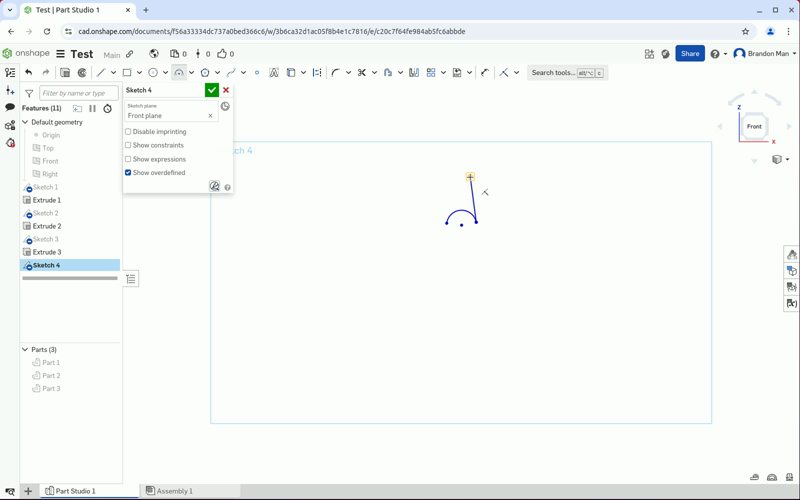
key_down(shift)
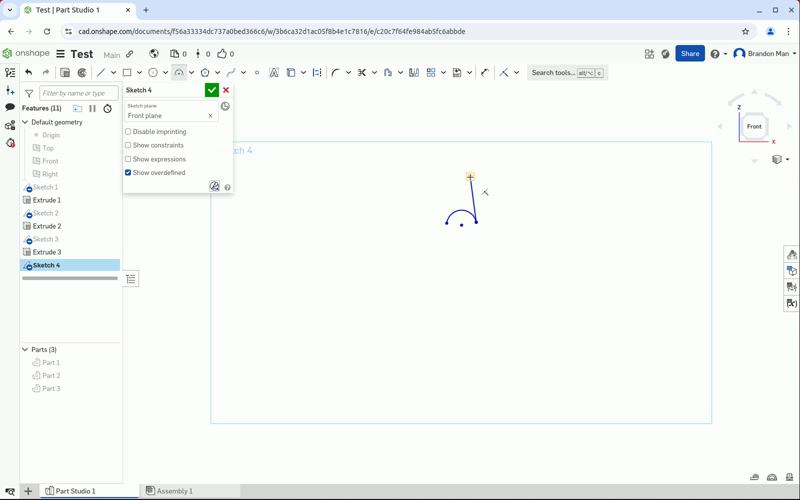
mouse_move(452, 179)
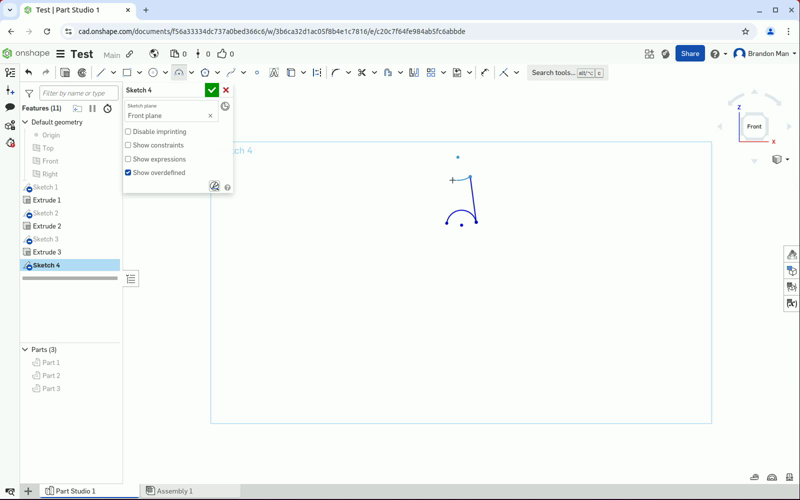
click(452, 179)
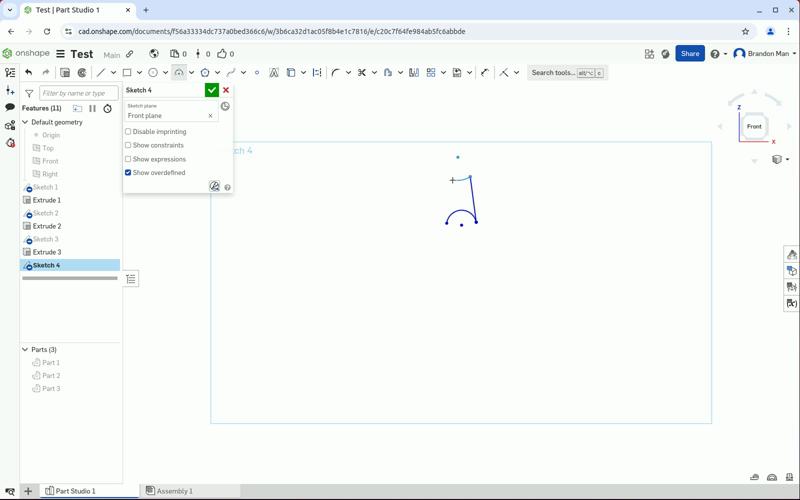
mouse_move(462, 186)
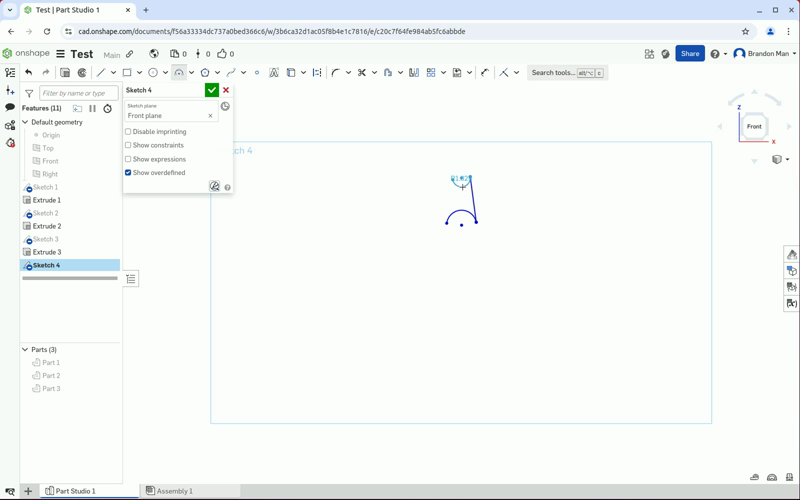
click(462, 186)
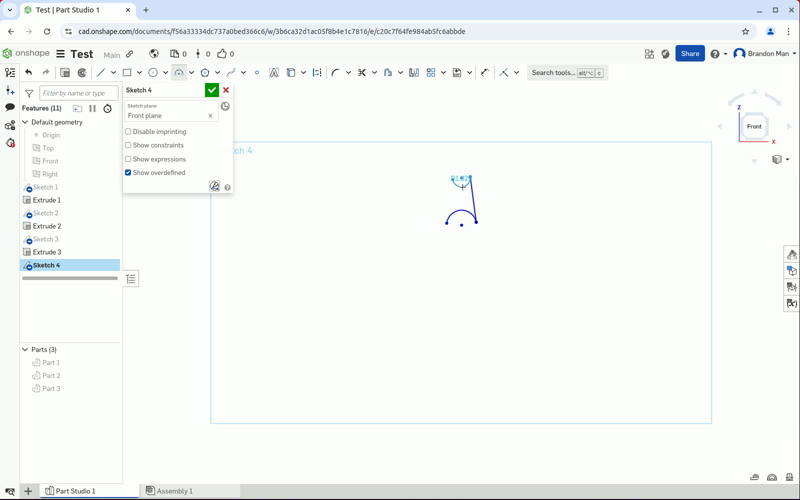
key_up(shift)
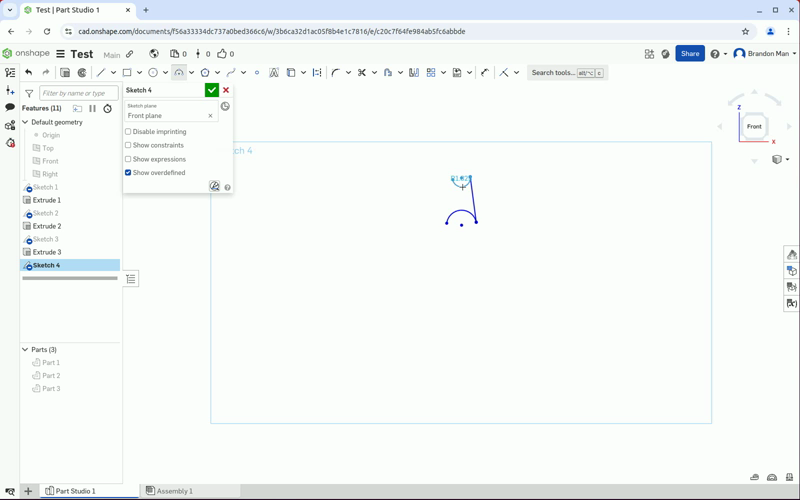
key(esc)
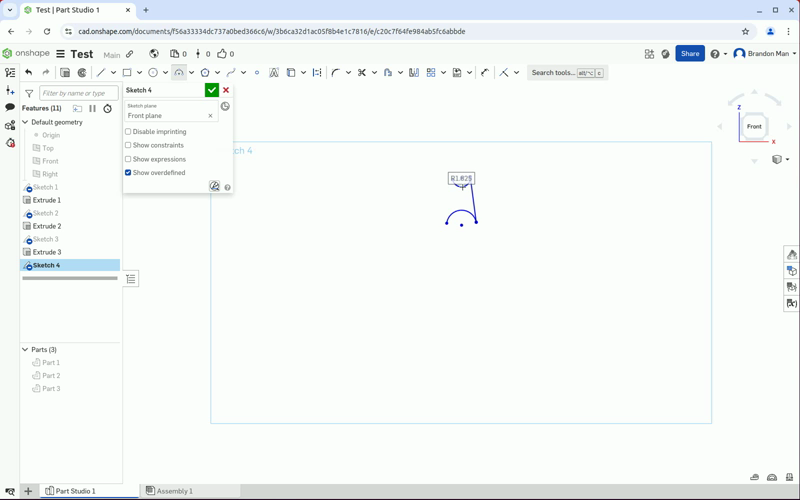
key(l)
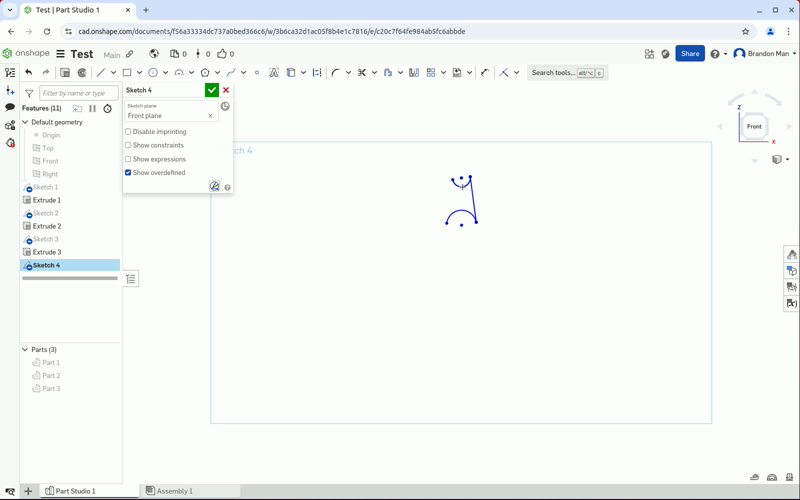
mouse_move(452, 179)
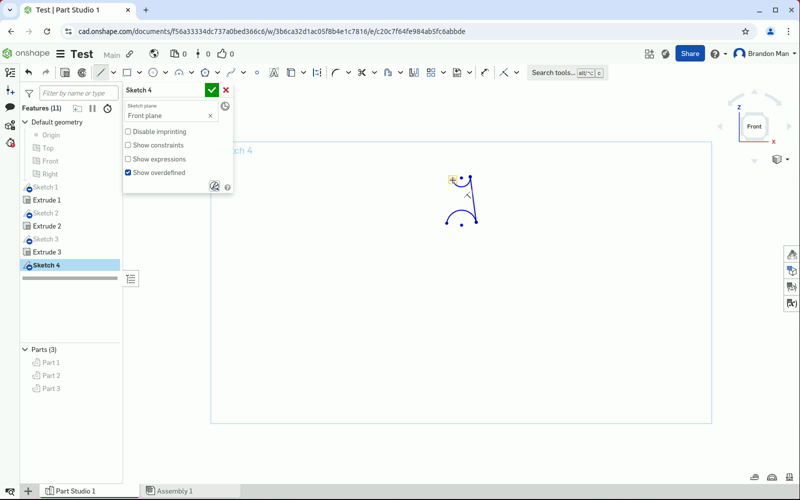
click(452, 179)
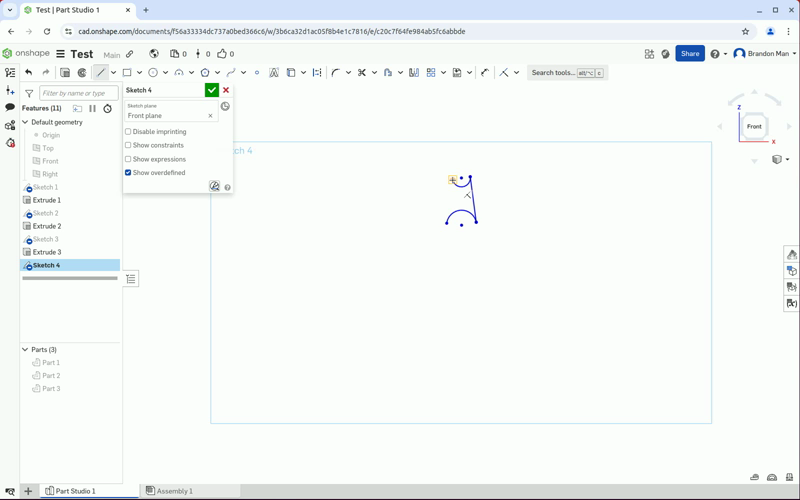
mouse_move(482, 179)
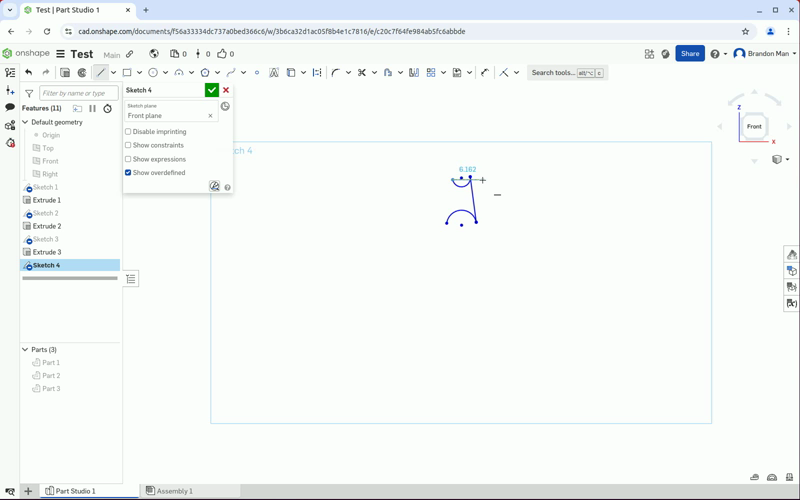
key_down(shift)
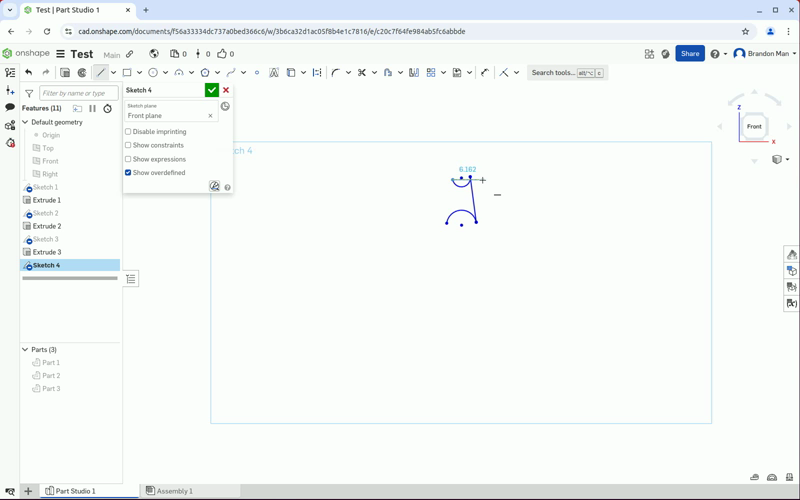
mouse_move(446, 223)
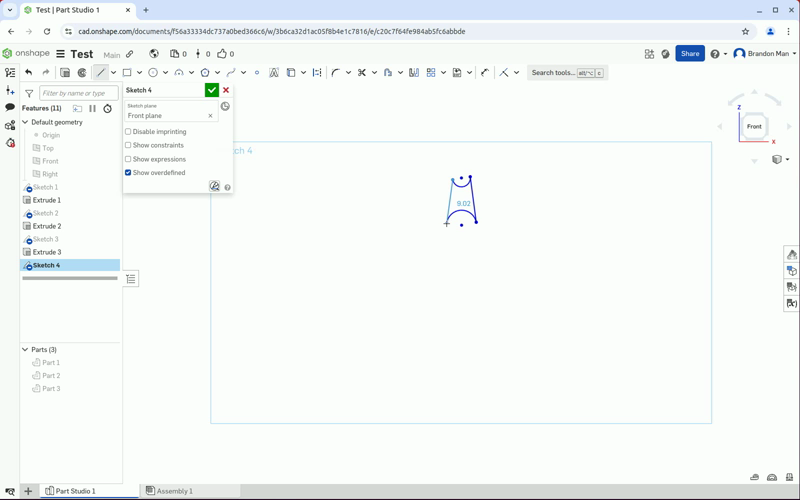
key_up(shift)
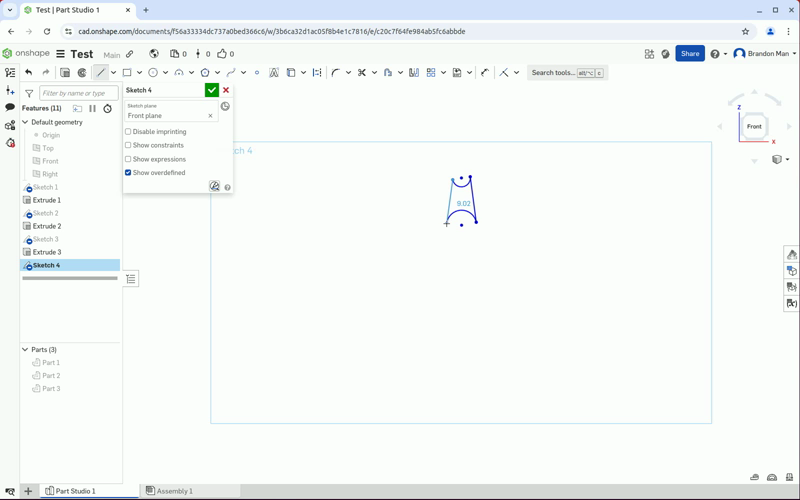
click(446, 223)
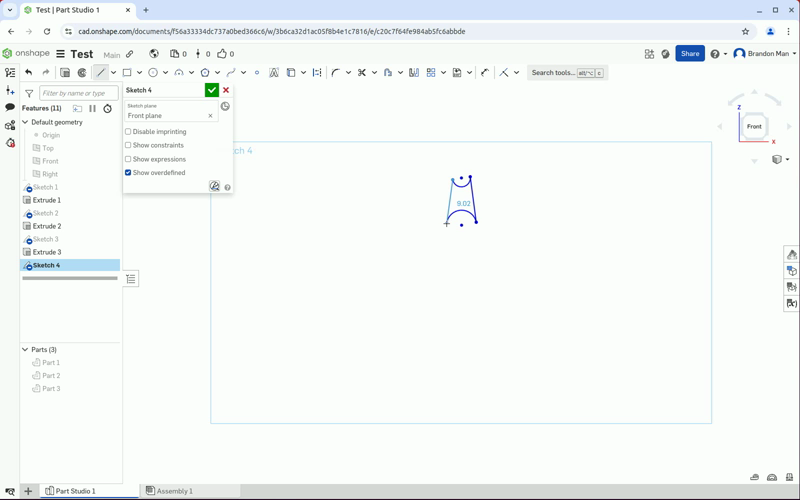
key(esc)
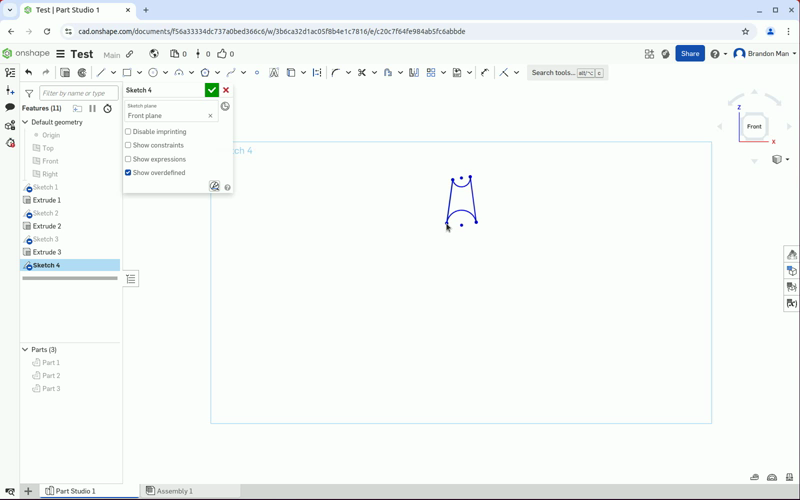
key(c)
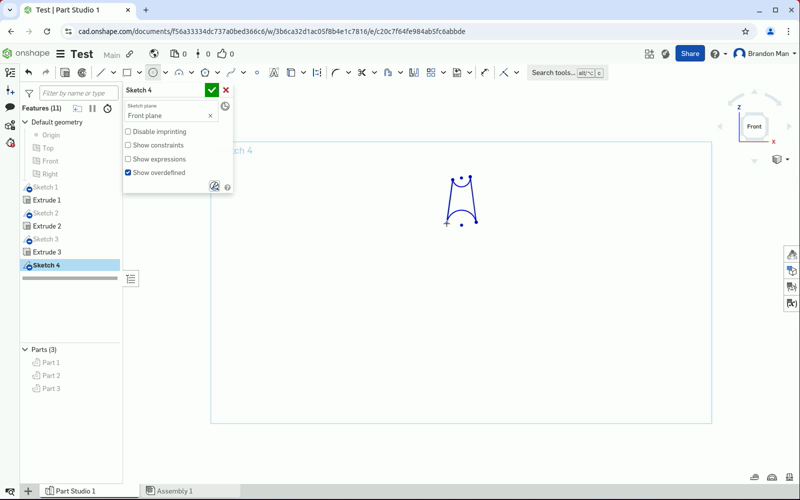
key_down(shift)
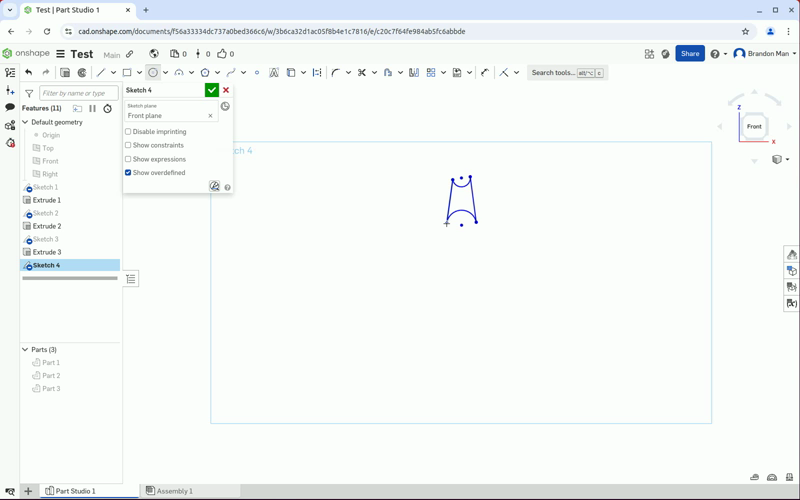
mouse_move(458, 191)
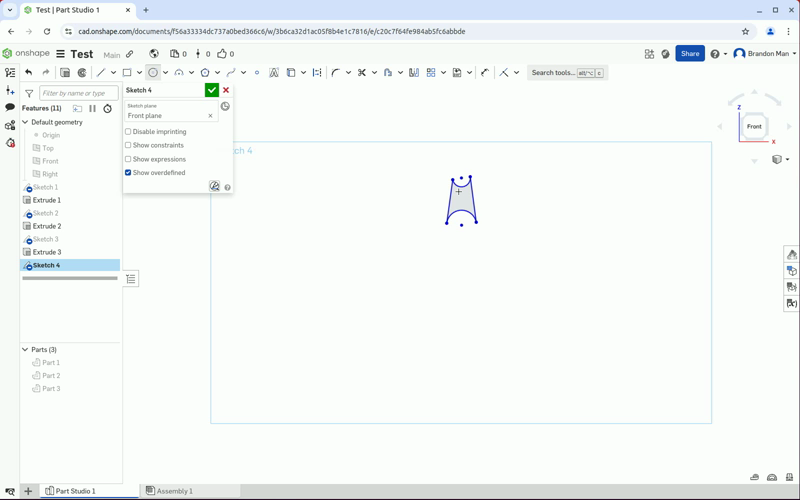
click(458, 191)
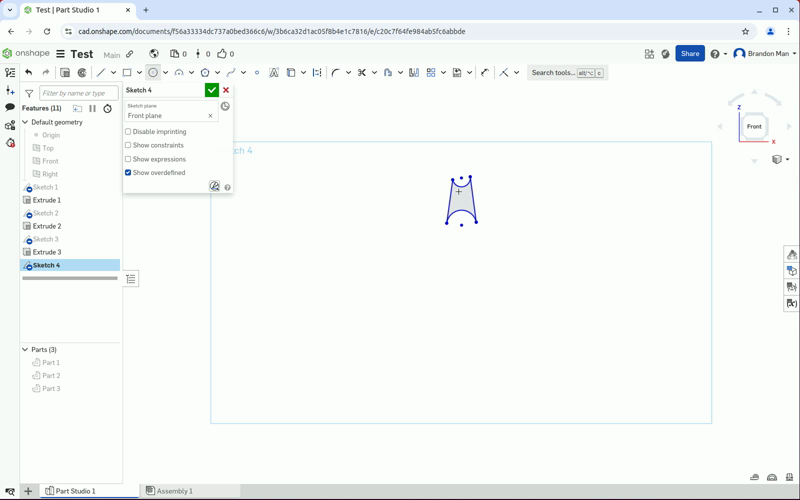
key_up(shift)
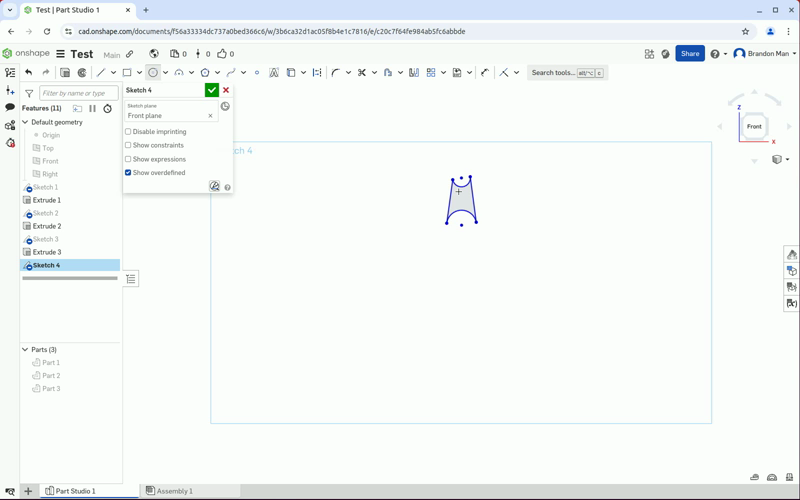
mouse_move(461, 191)
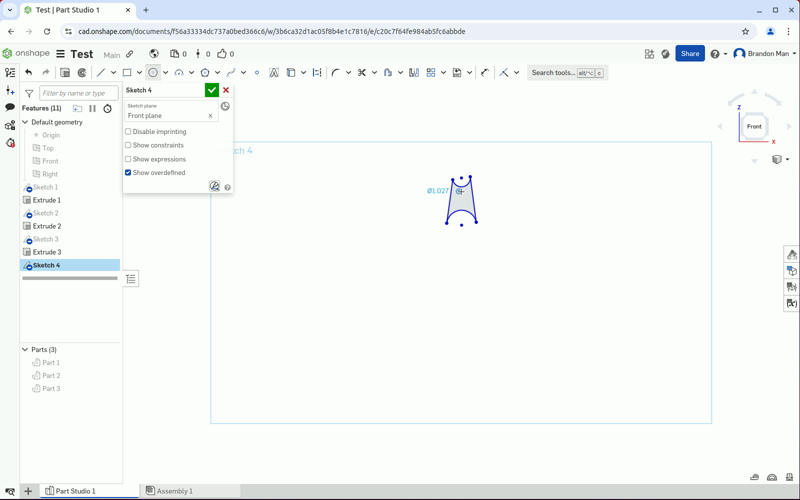
scroll(6)
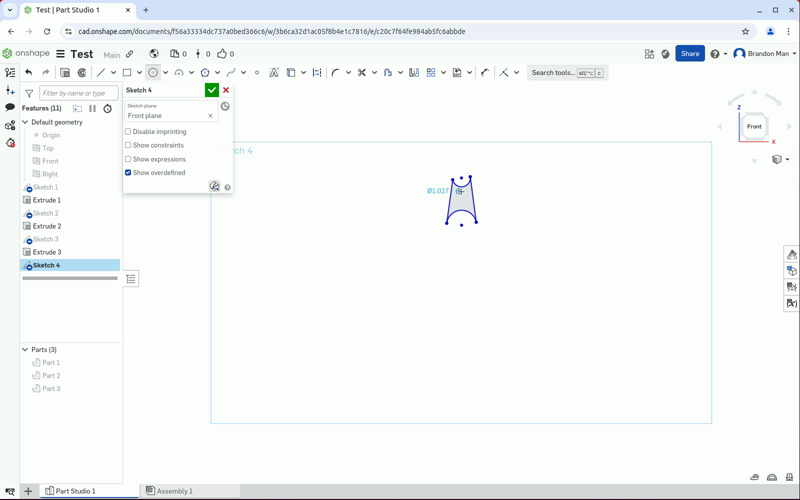
scroll(6)
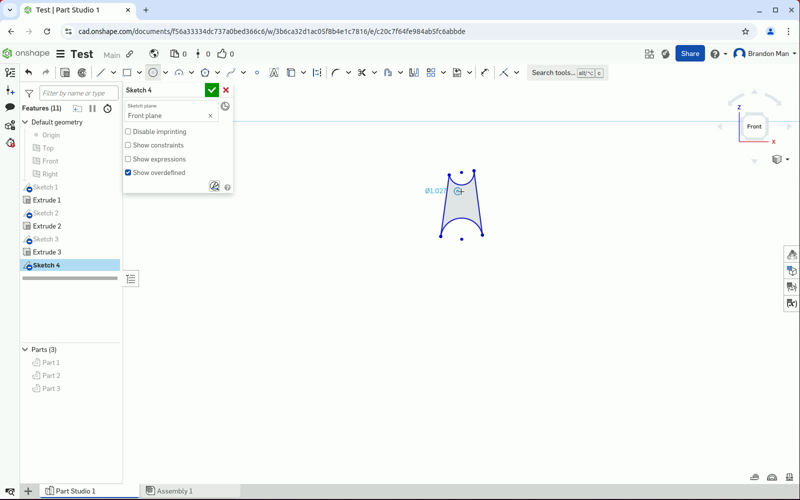
scroll(6)
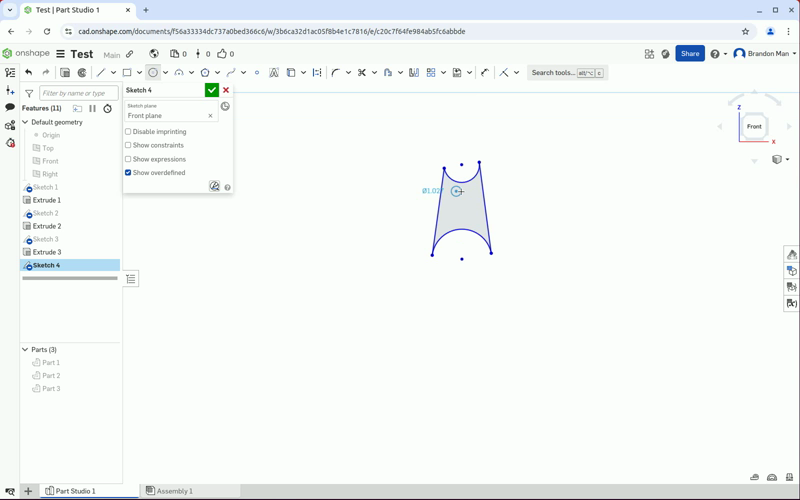
scroll(6)
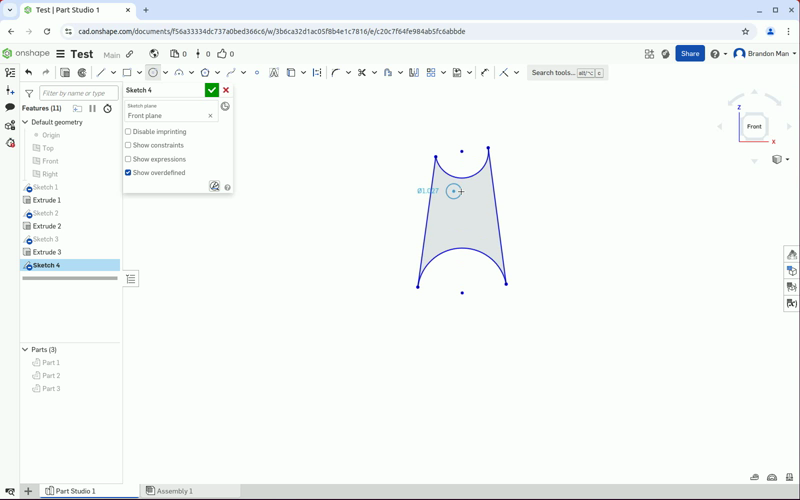
scroll(6)
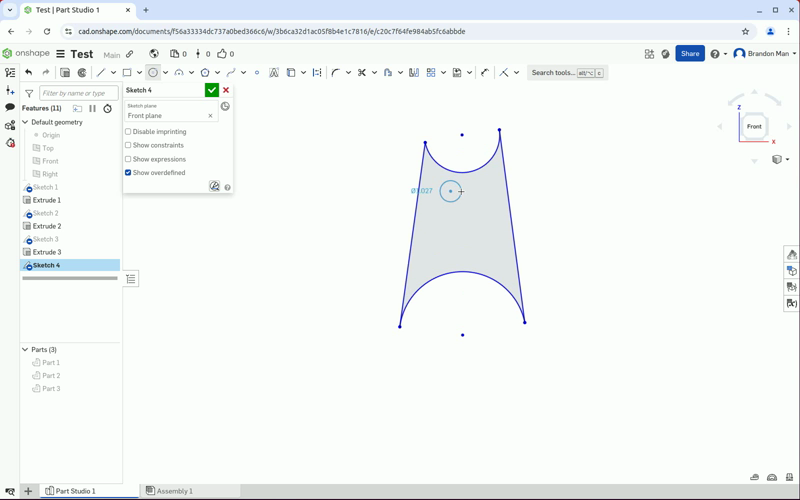
scroll(6)
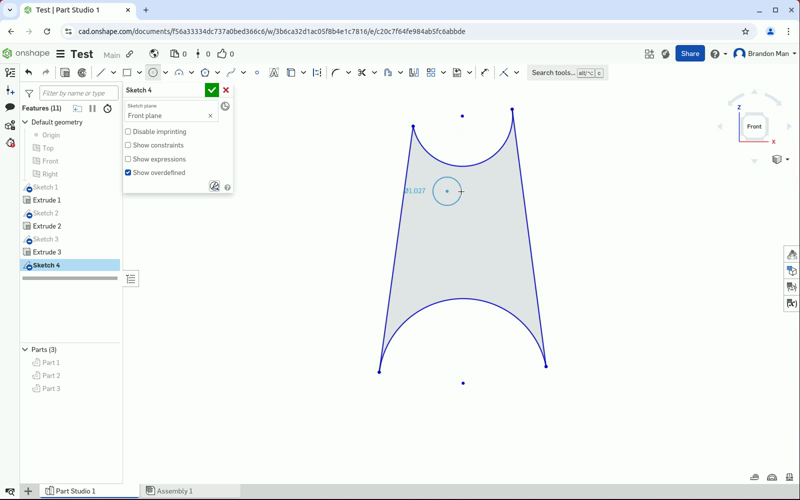
scroll(6)
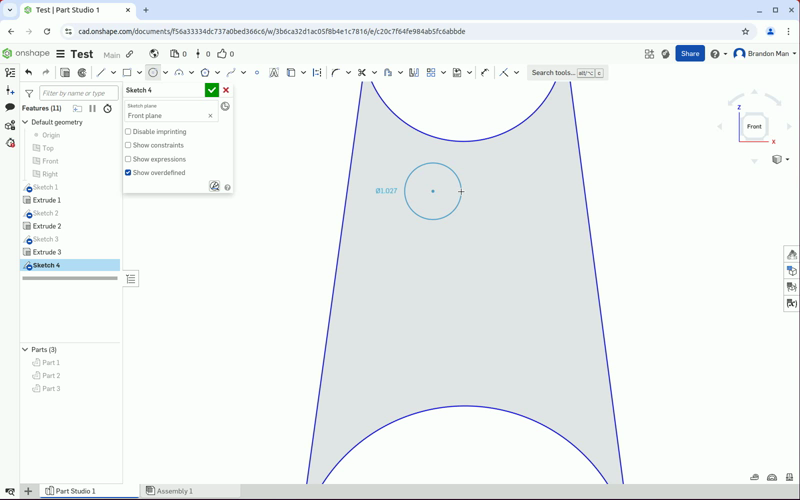
click(461, 191)
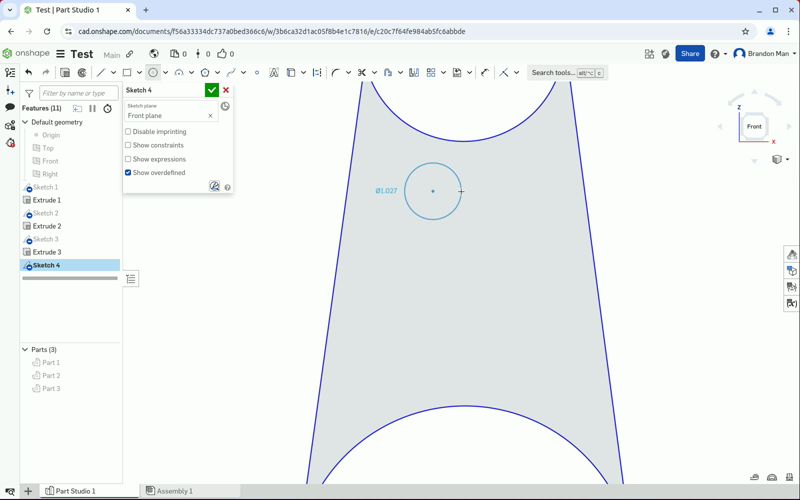
scroll(-6)
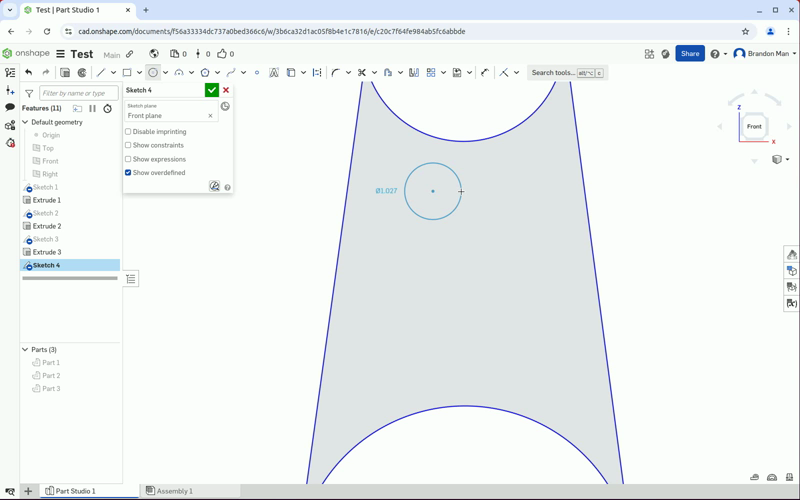
scroll(-6)
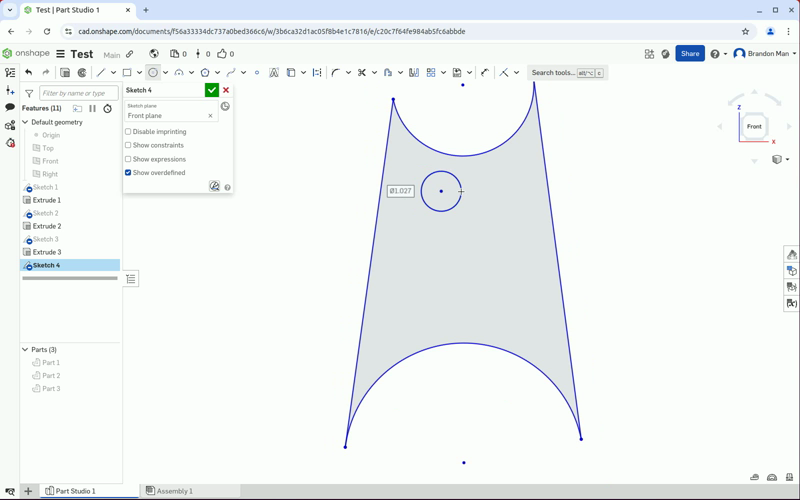
scroll(-6)
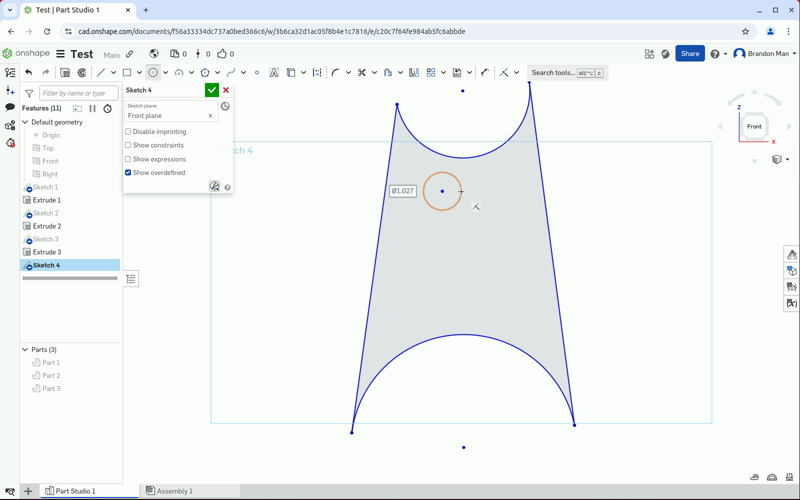
scroll(-6)
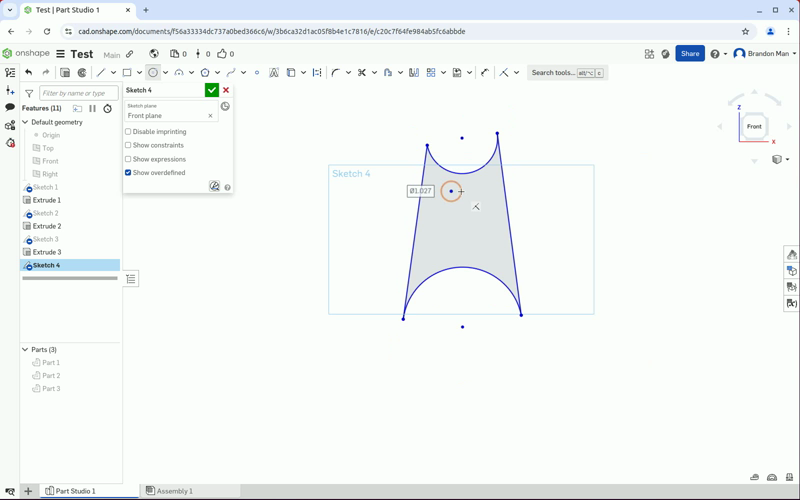
scroll(-6)
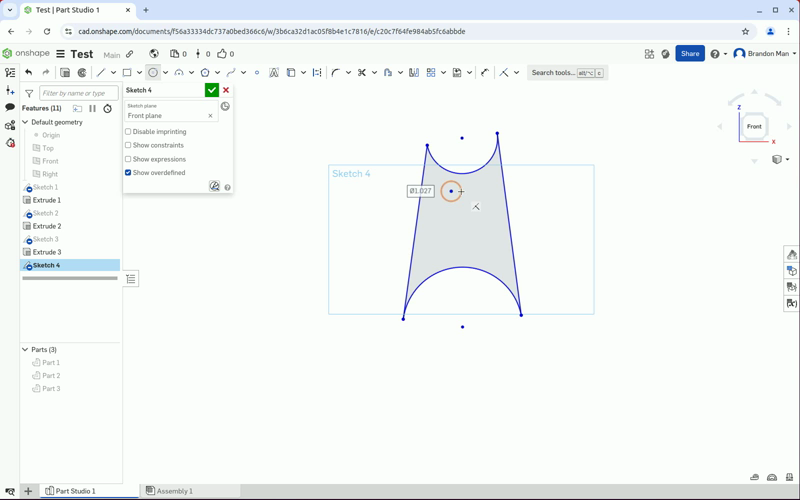
scroll(-6)
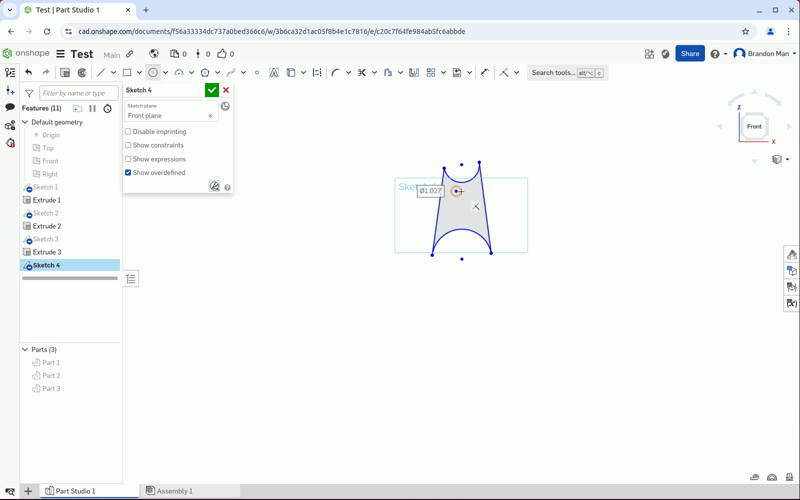
scroll(-6)
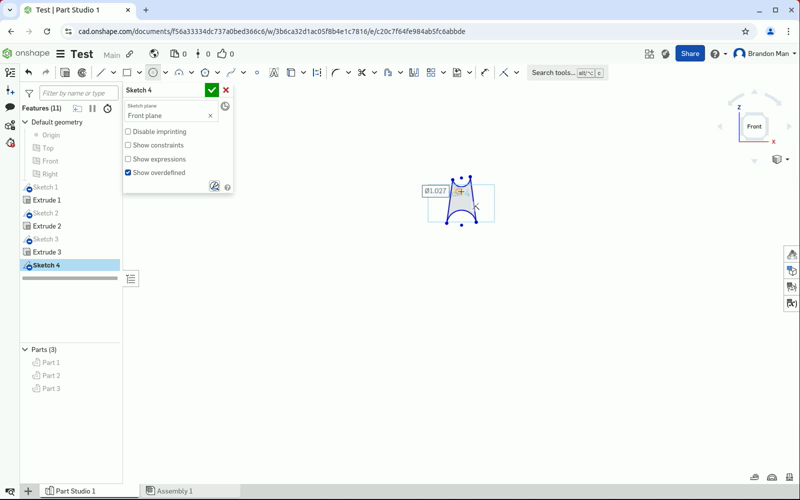
key(esc)
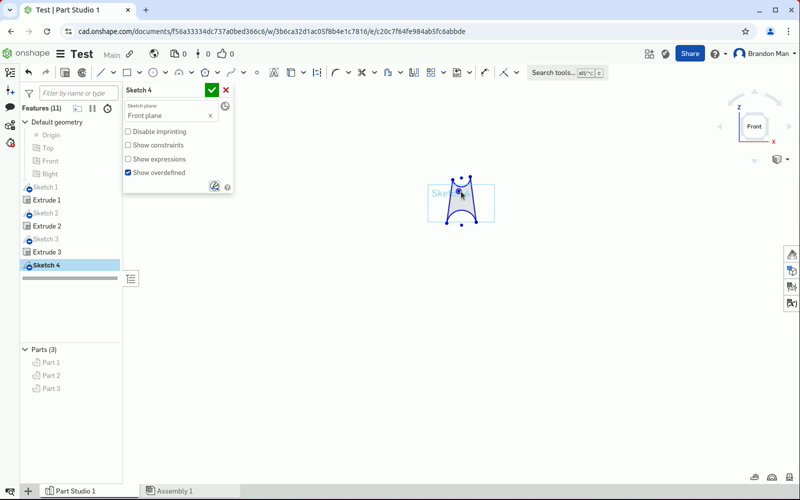
mouse_move(450, 206)
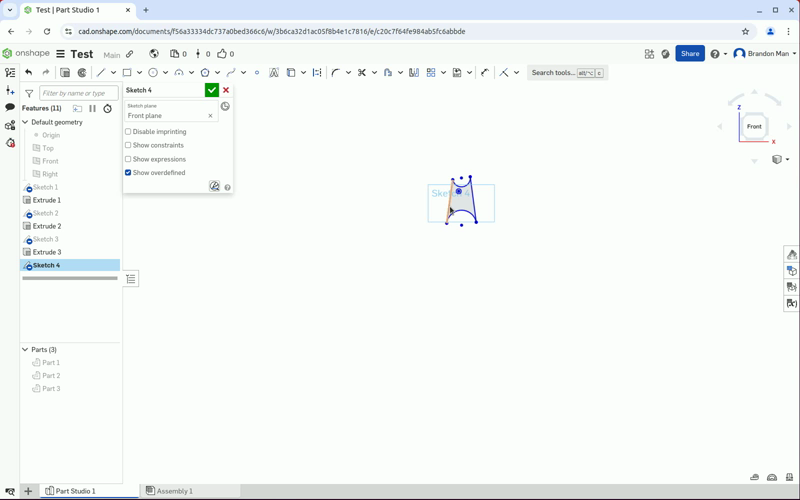
scroll(6)
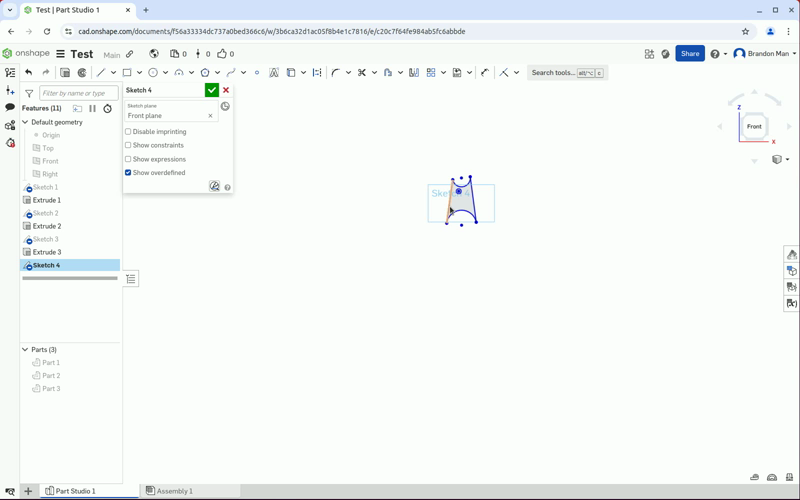
scroll(6)
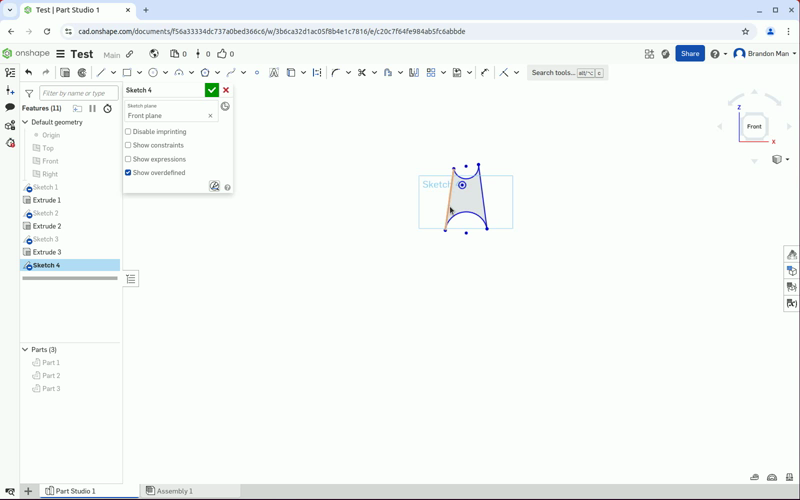
scroll(6)
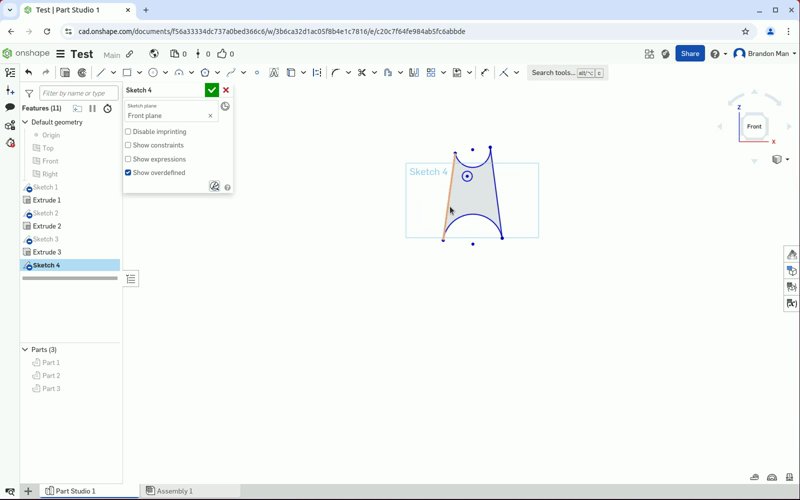
scroll(6)
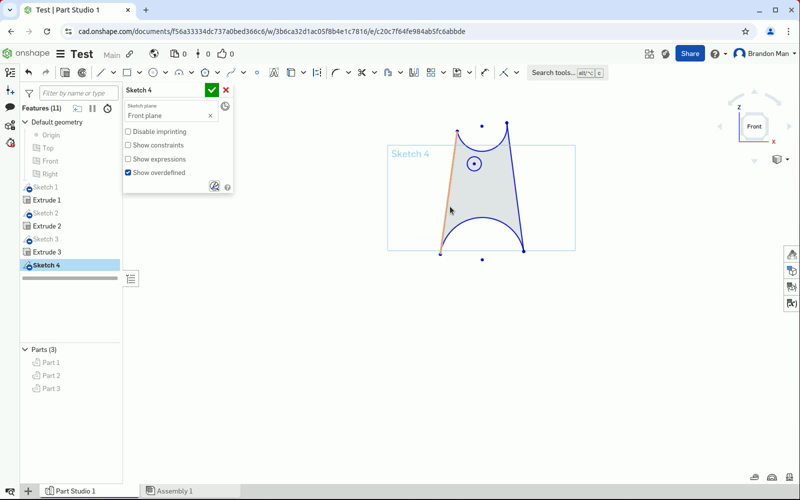
scroll(6)
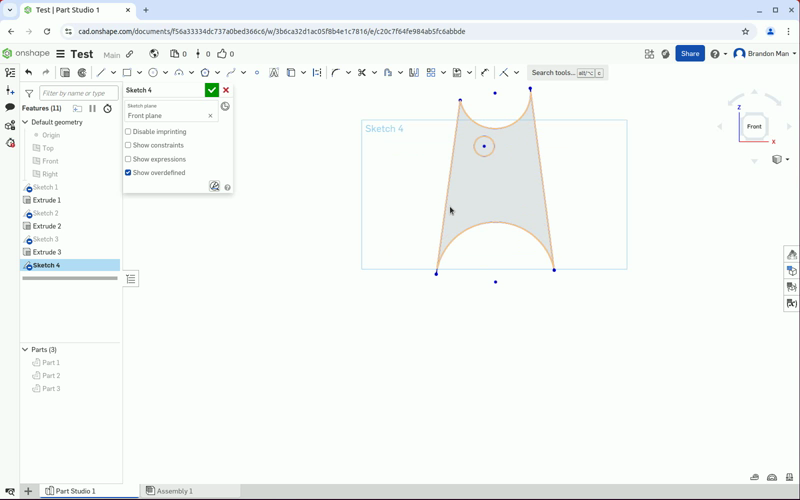
scroll(6)
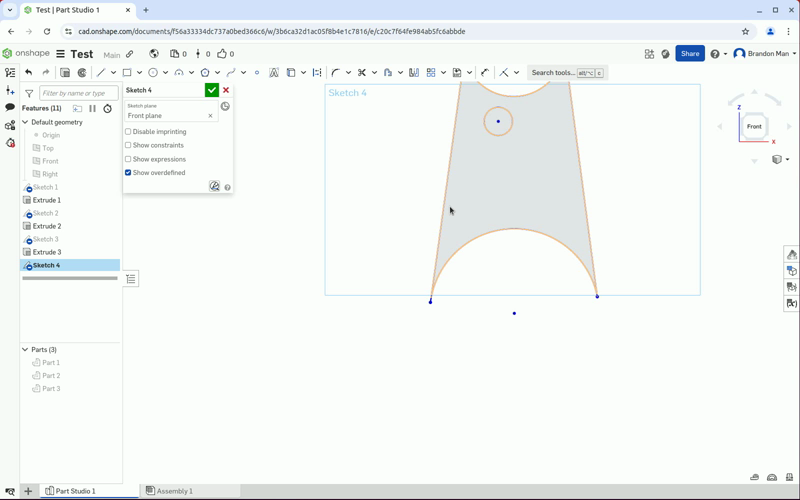
scroll(6)
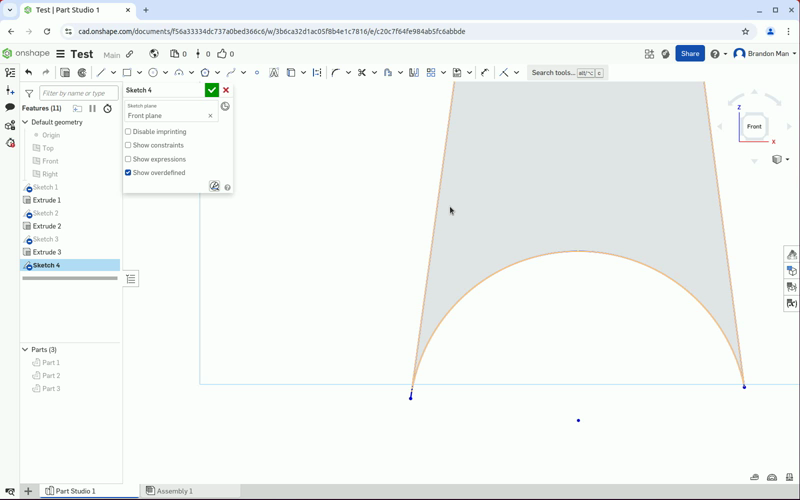
click(450, 206)
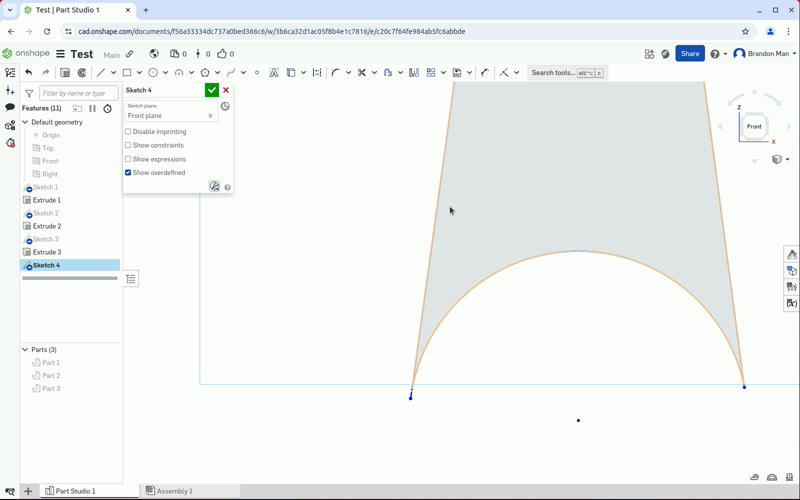
scroll(-6)
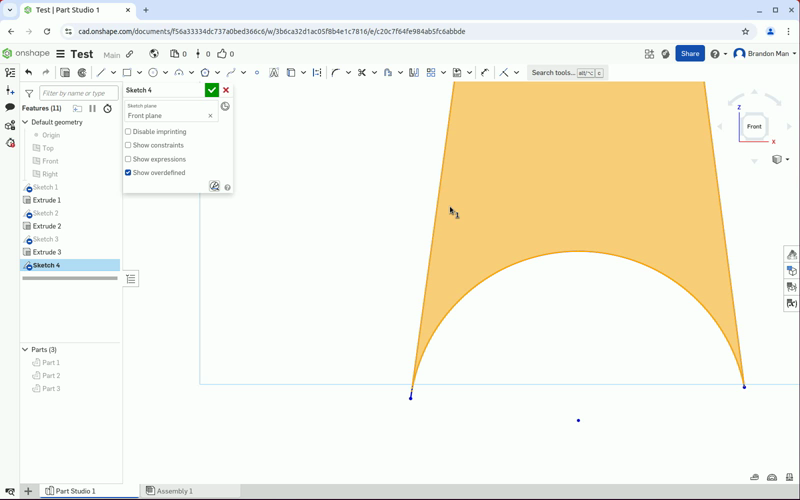
scroll(-6)
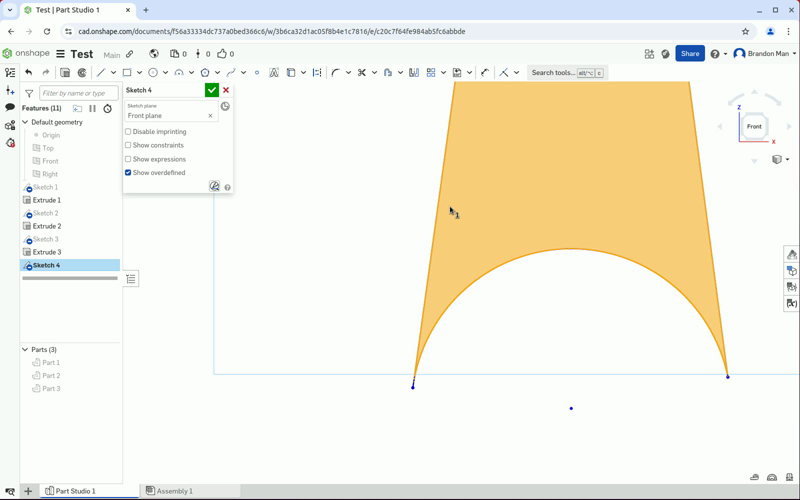
scroll(-6)
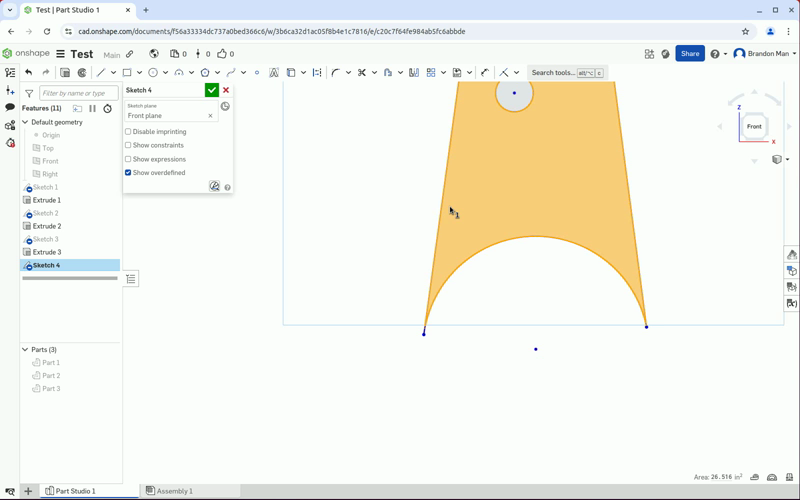
scroll(-6)
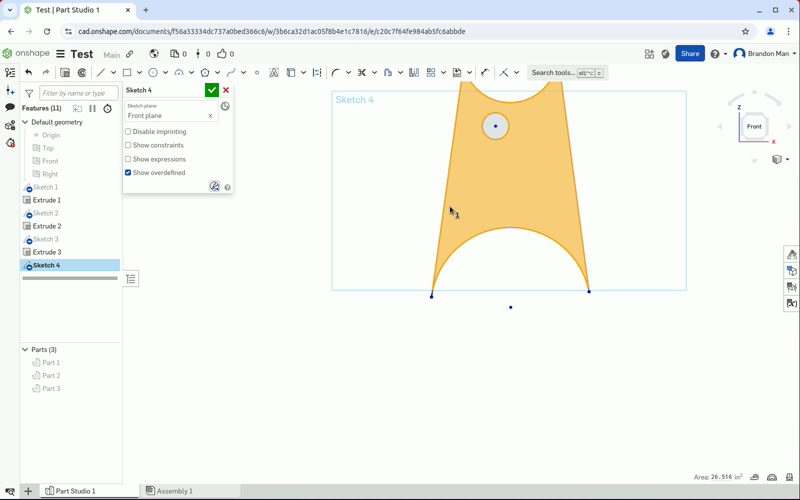
scroll(-6)
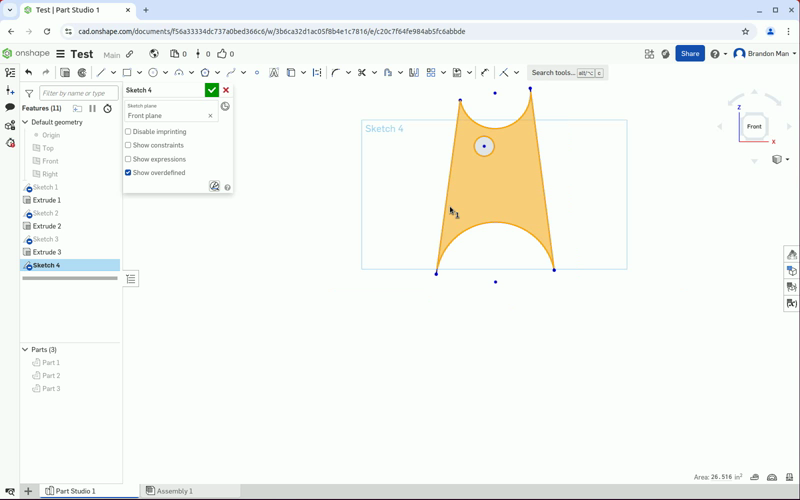
scroll(-6)
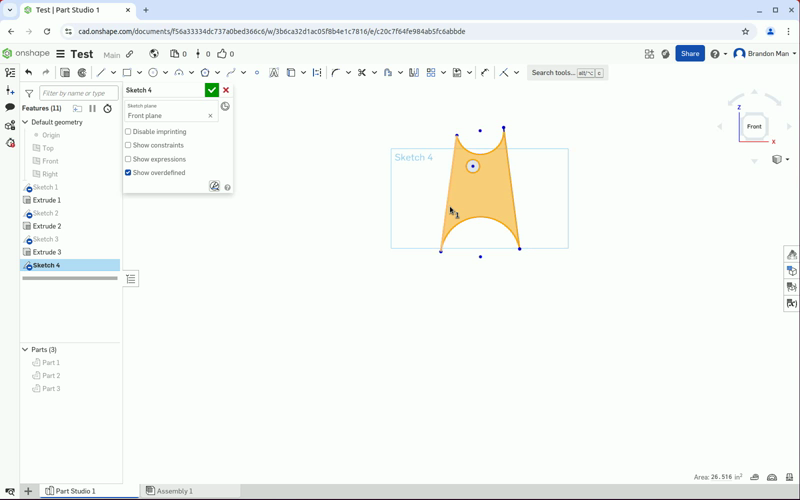
scroll(-6)
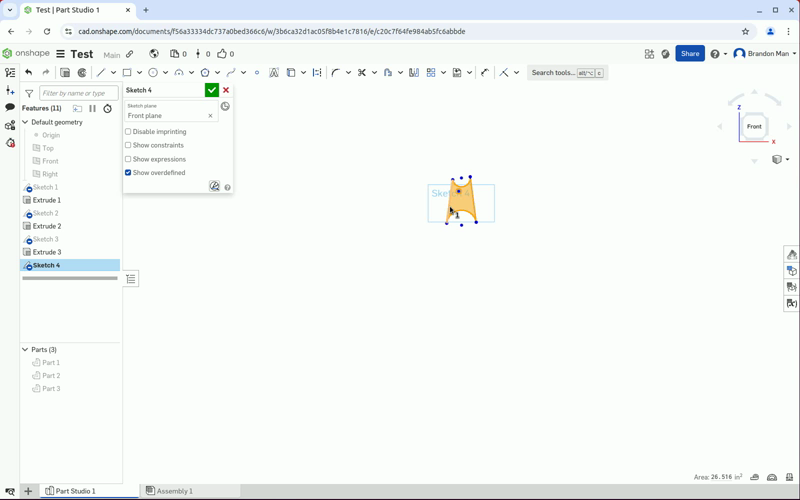
mouse_move(73, 352)
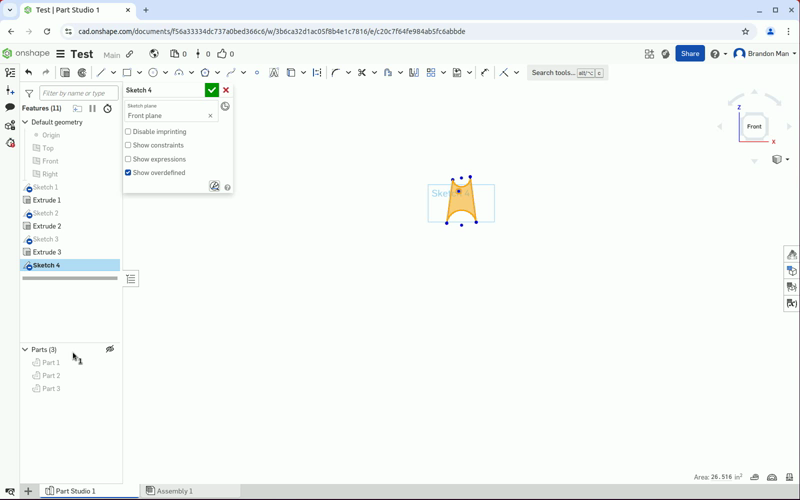
key(shift+y)
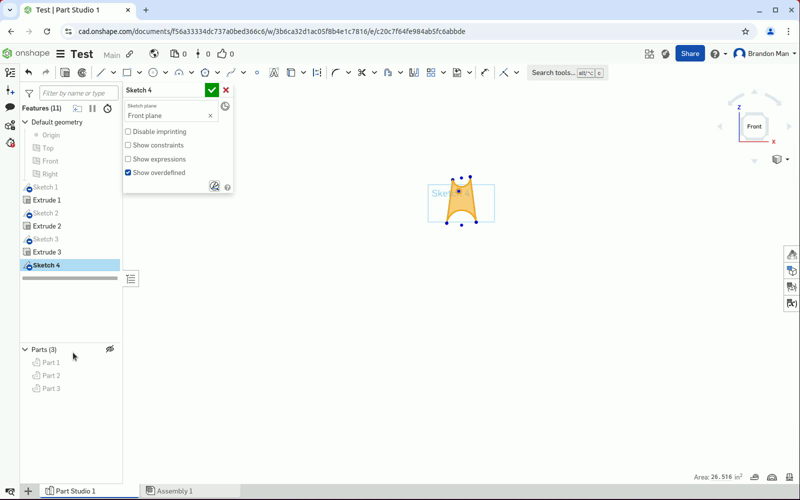
key(shift+e)
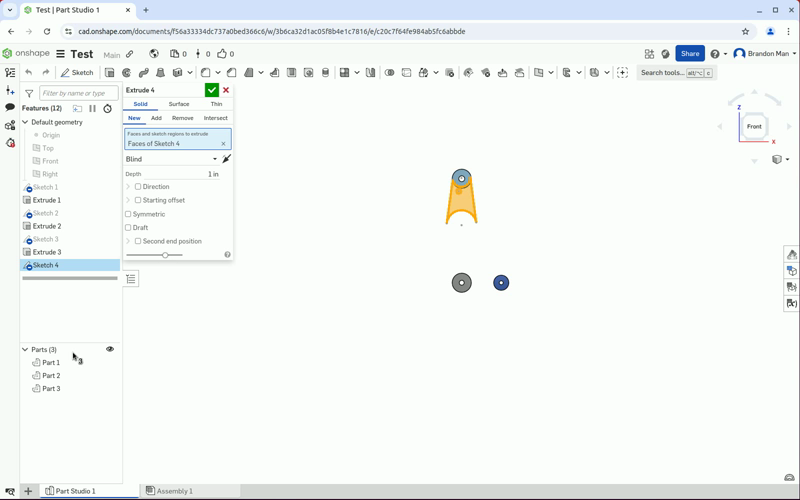
mouse_move(143, 106)
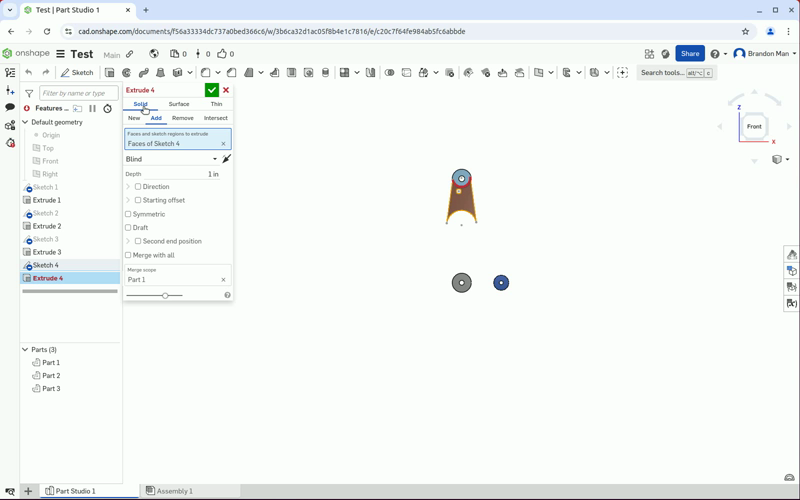
click(143, 106)
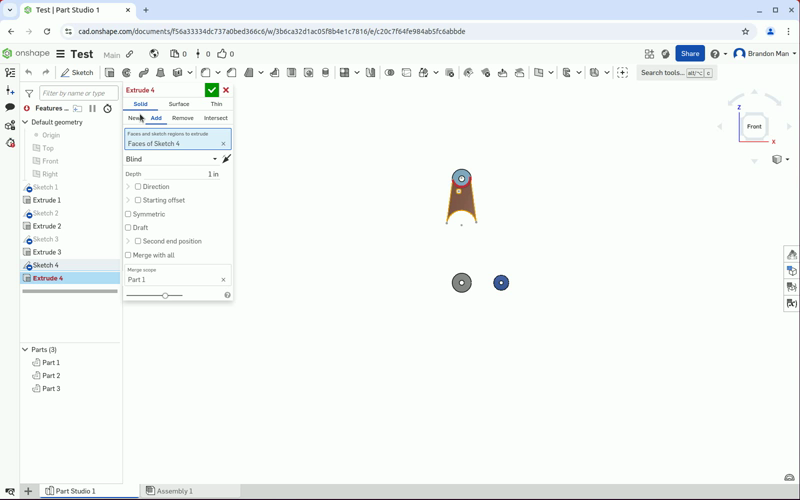
mouse_move(137, 120)
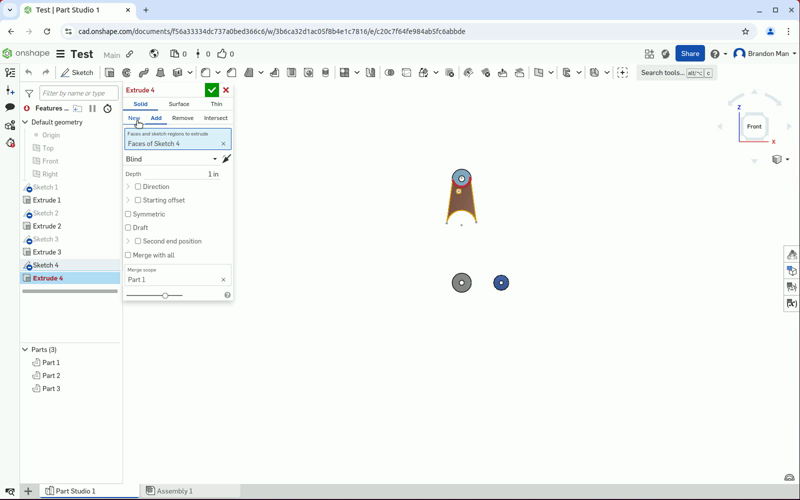
click(137, 120)
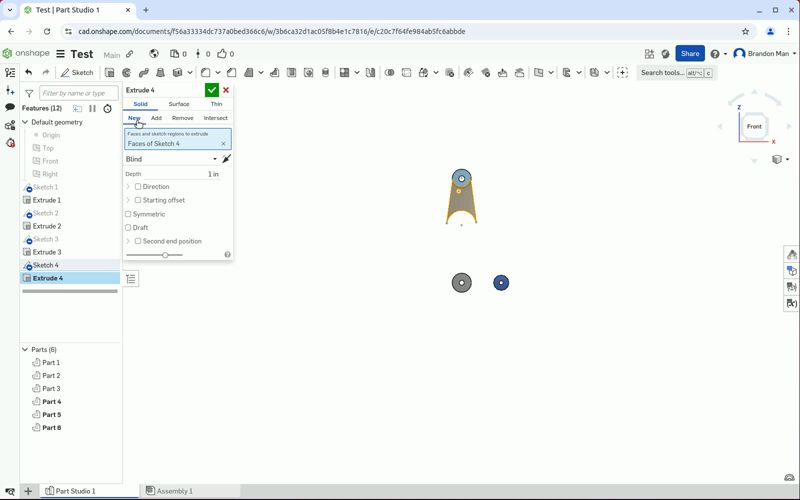
key(tab, 4)
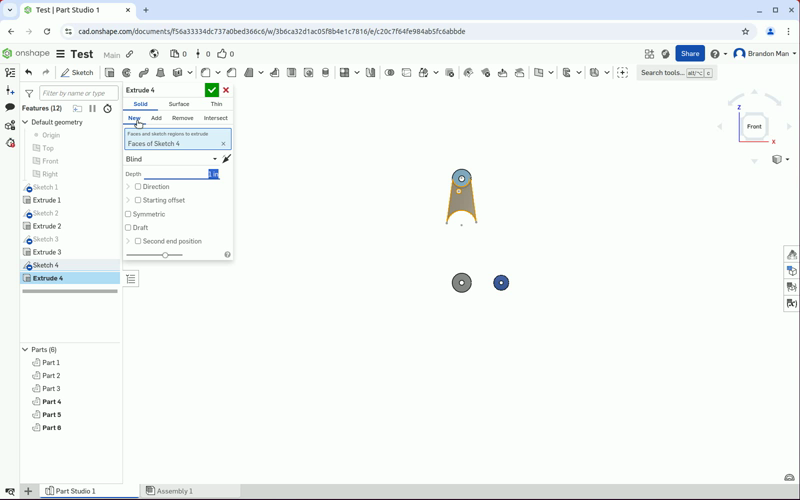
text(0.481)
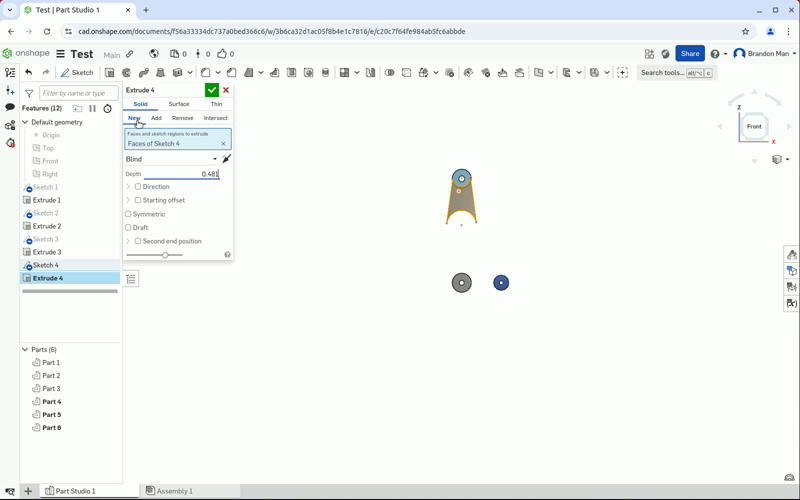
key(enter)
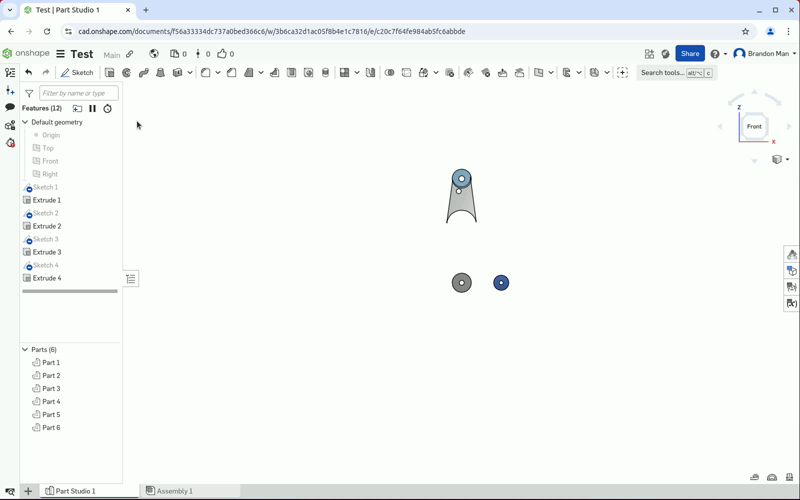
key(shift+h)
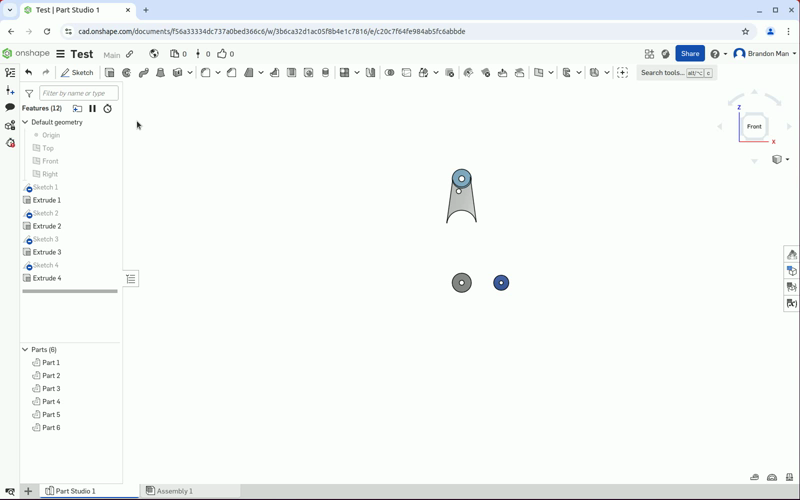
key(shift+h)
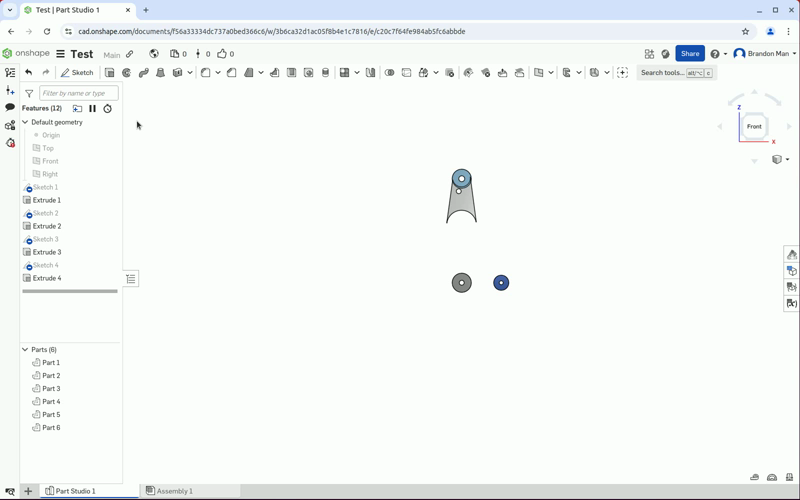
mouse_move(73, 189)
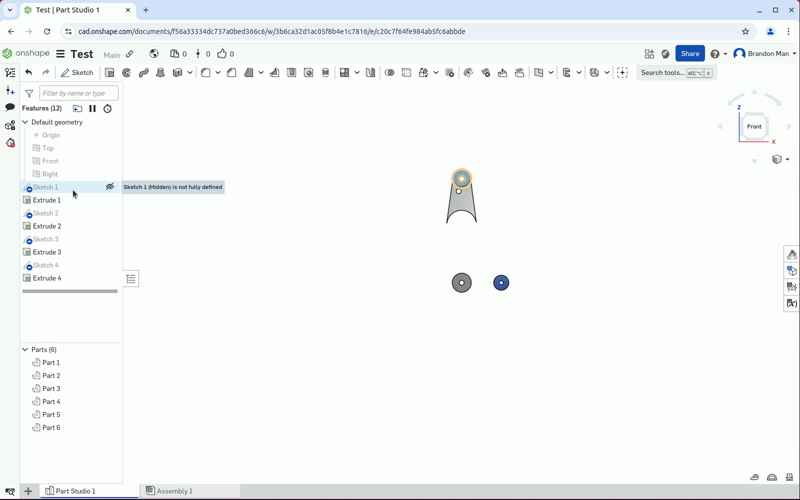
click(73, 189)
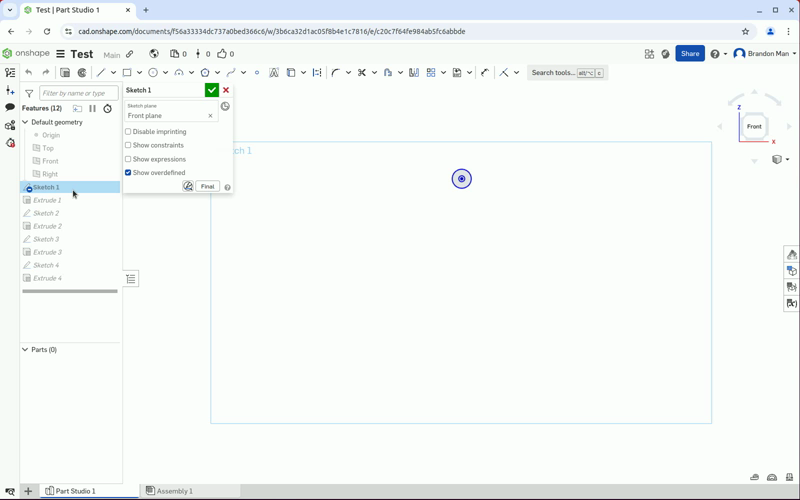
mouse_move(229, 92)
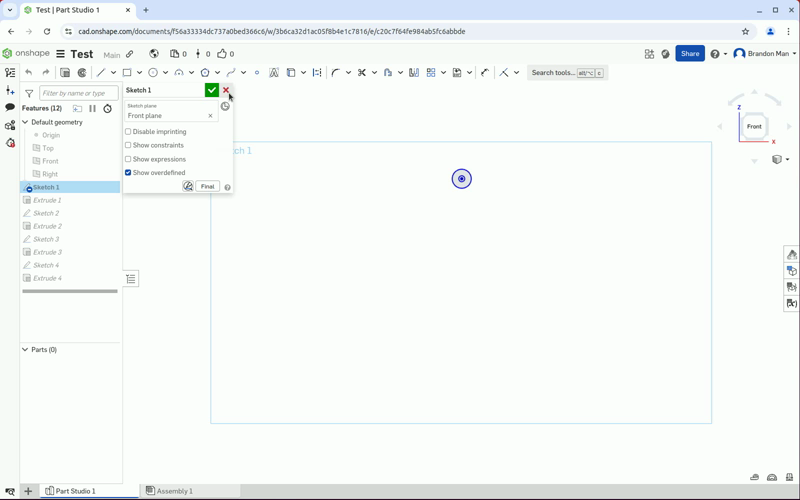
click(229, 92)
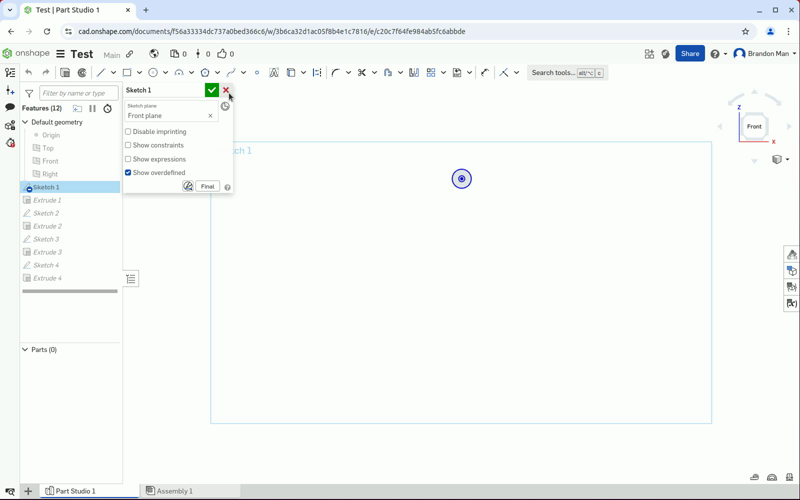
key(shift+s)
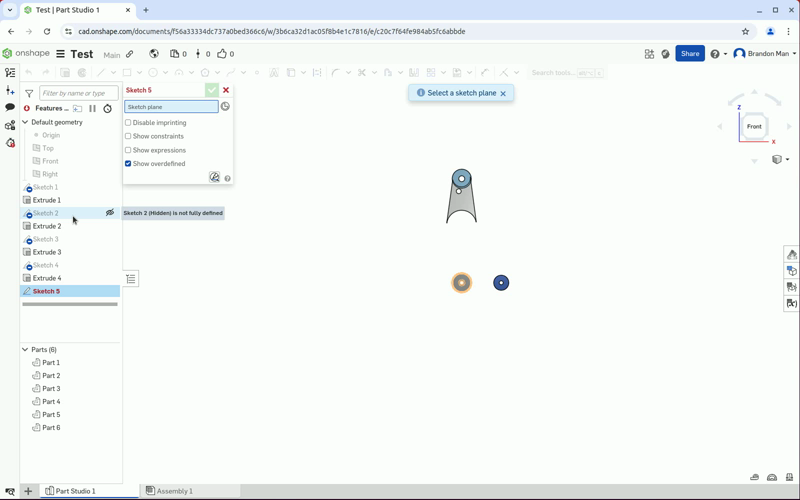
scroll(3)
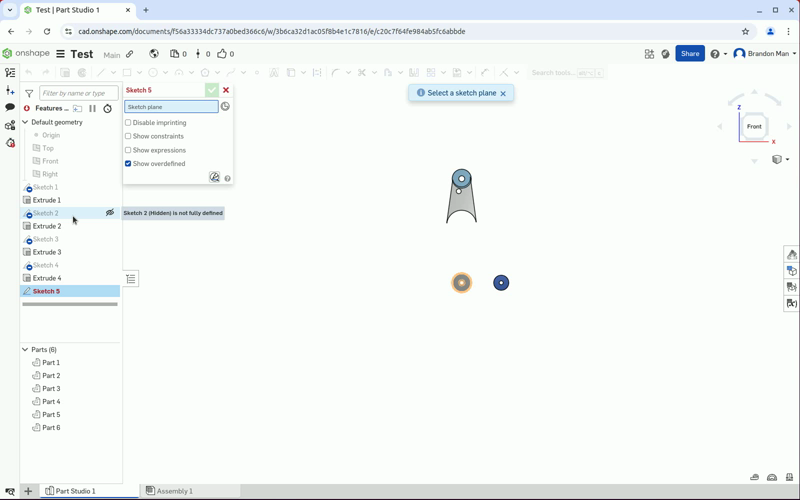
mouse_move(73, 163)
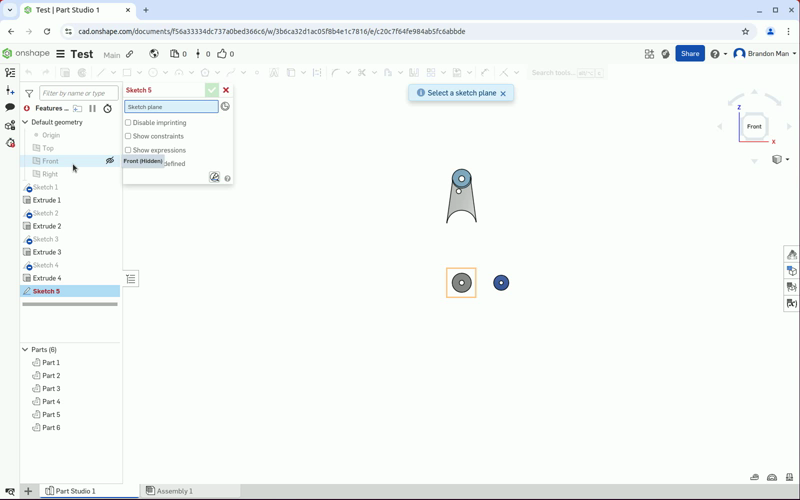
click(73, 163)
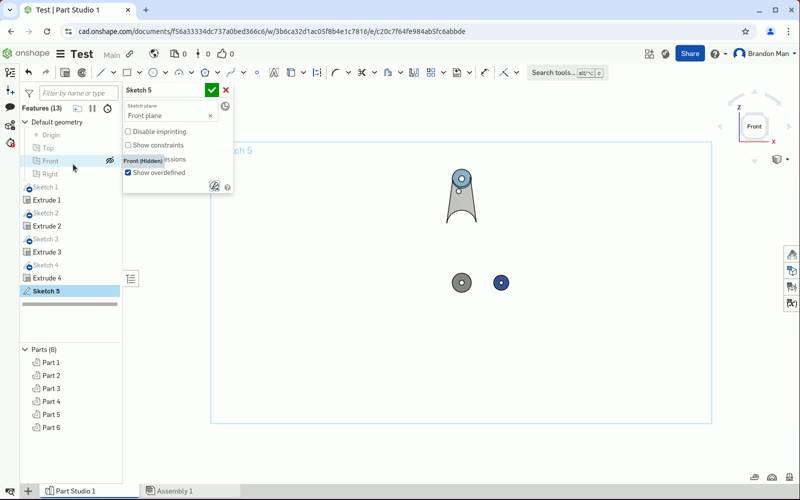
mouse_move(73, 352)
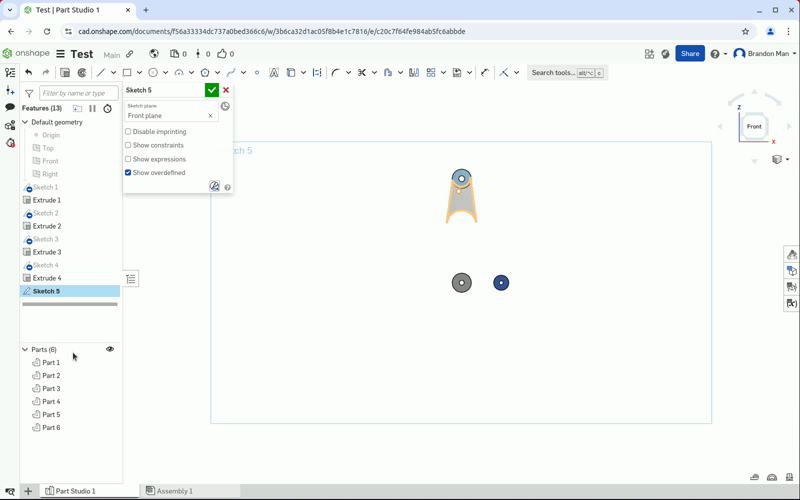
key(y)
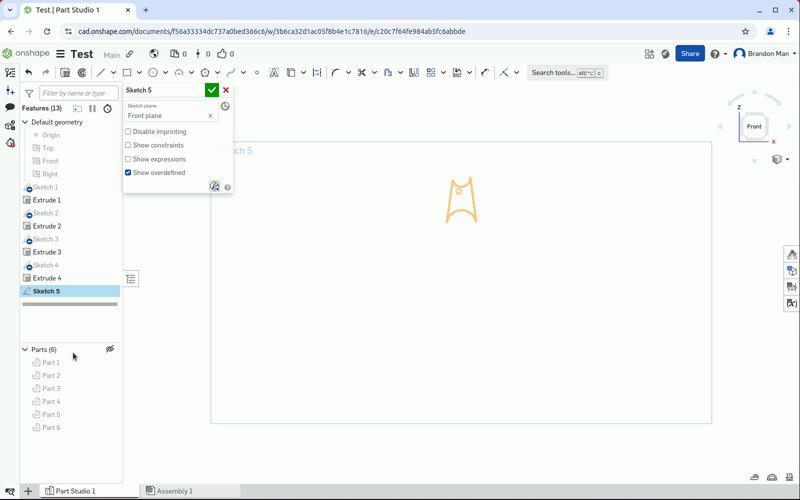
key(c)
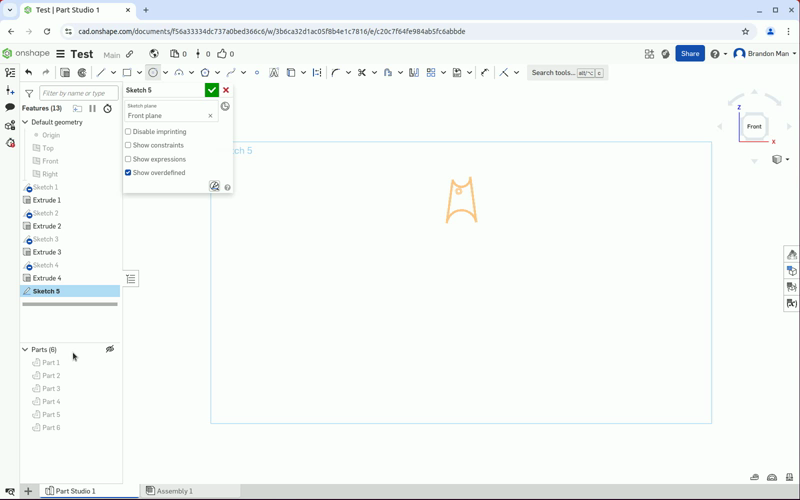
key_down(shift)
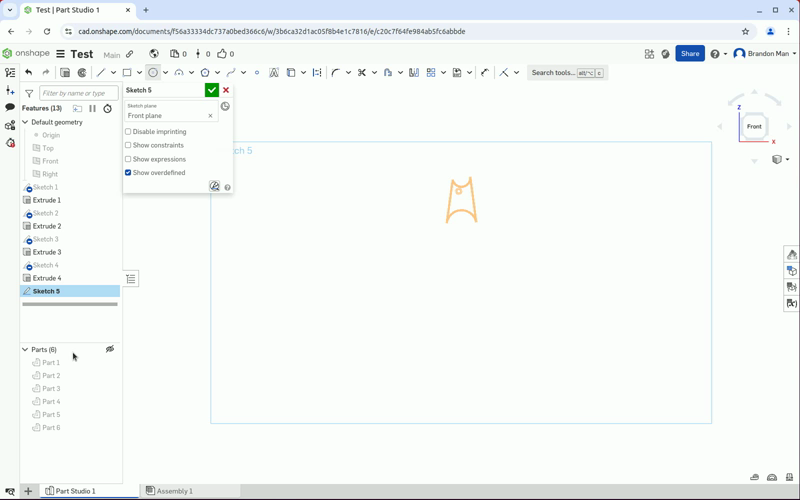
mouse_move(461, 225)
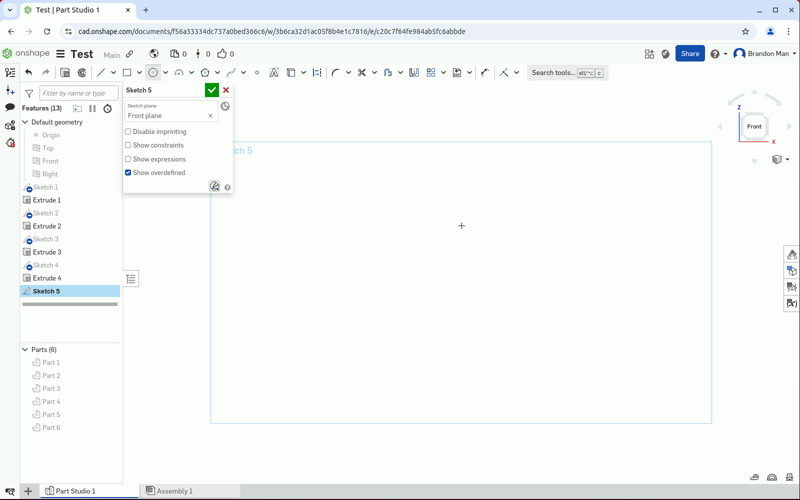
click(461, 225)
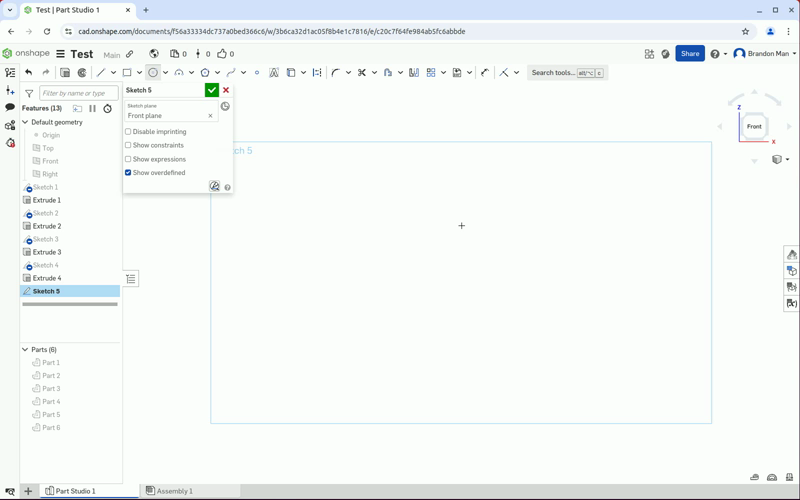
key_up(shift)
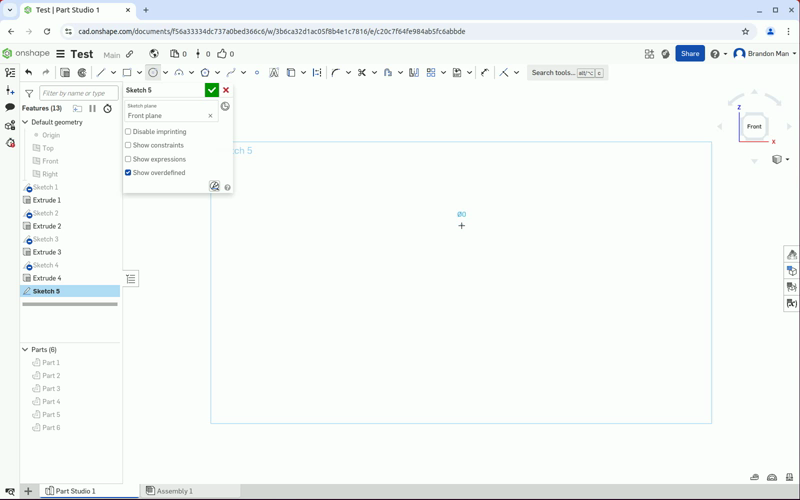
mouse_move(477, 225)
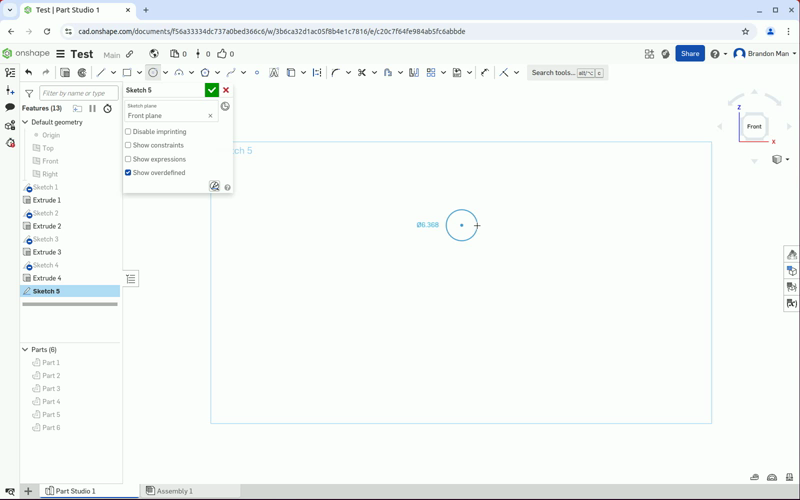
click(477, 225)
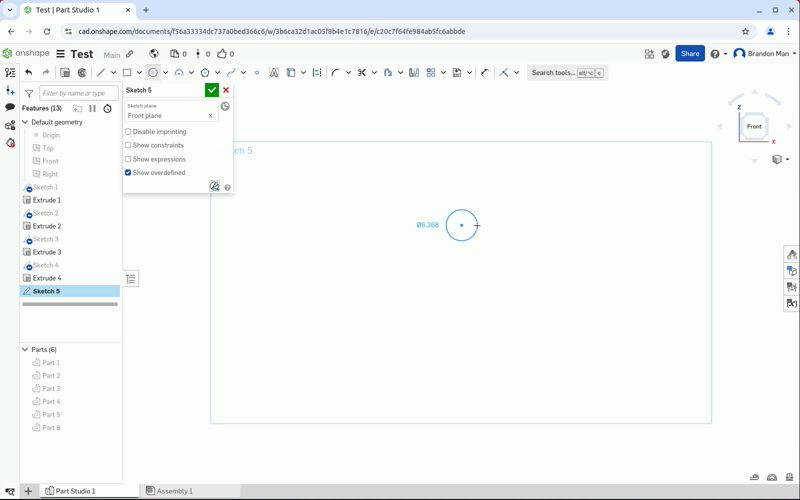
key(esc)
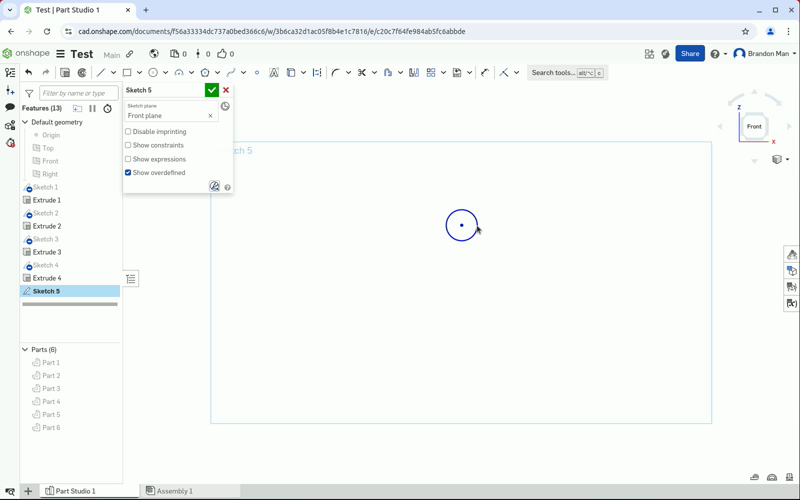
key(c)
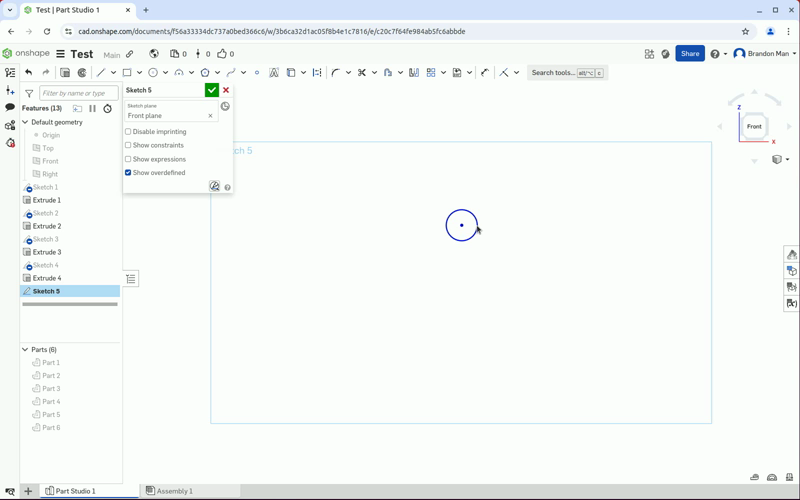
key_down(shift)
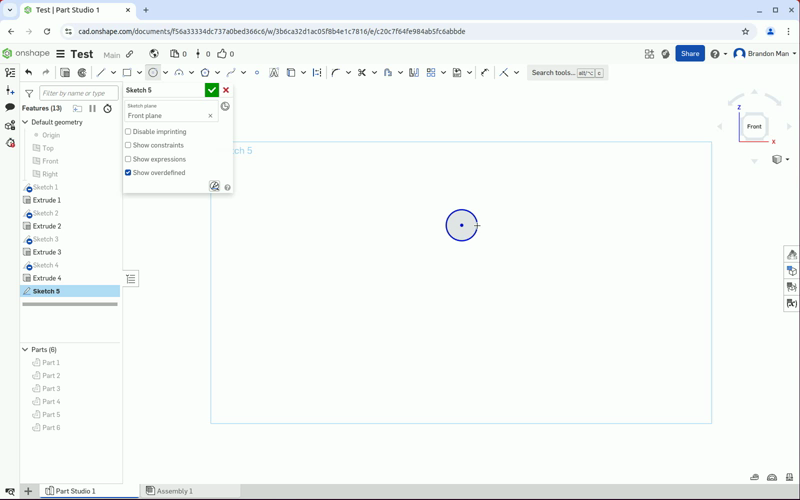
mouse_move(461, 225)
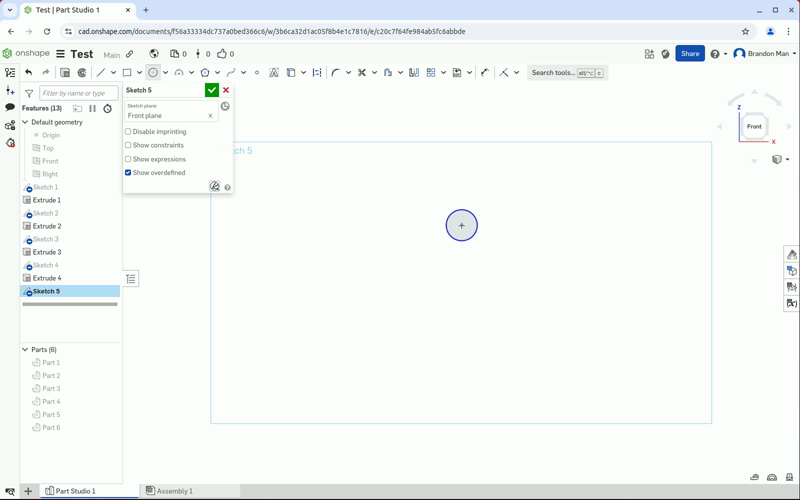
click(461, 225)
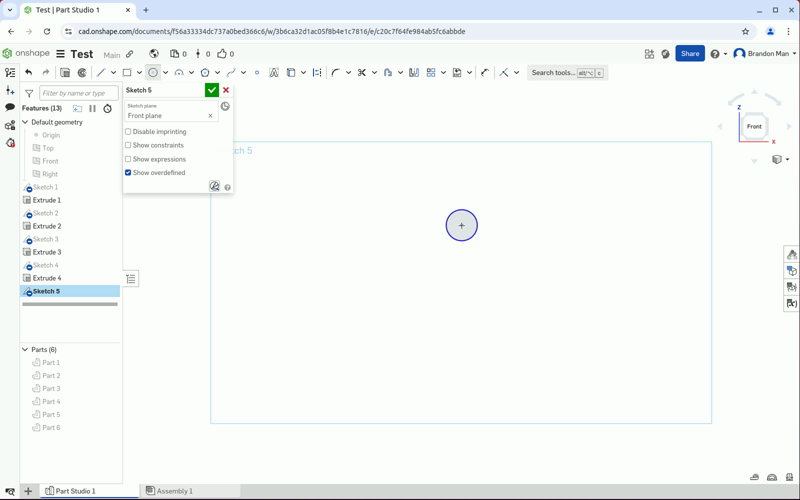
key_up(shift)
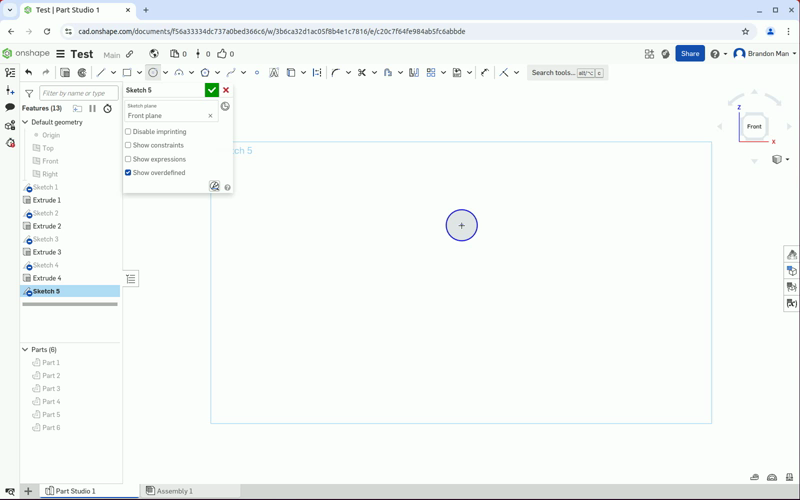
mouse_move(464, 225)
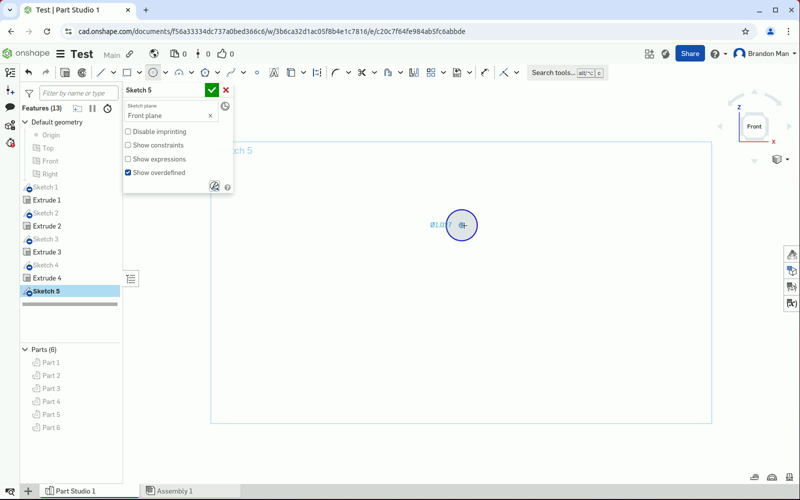
scroll(6)
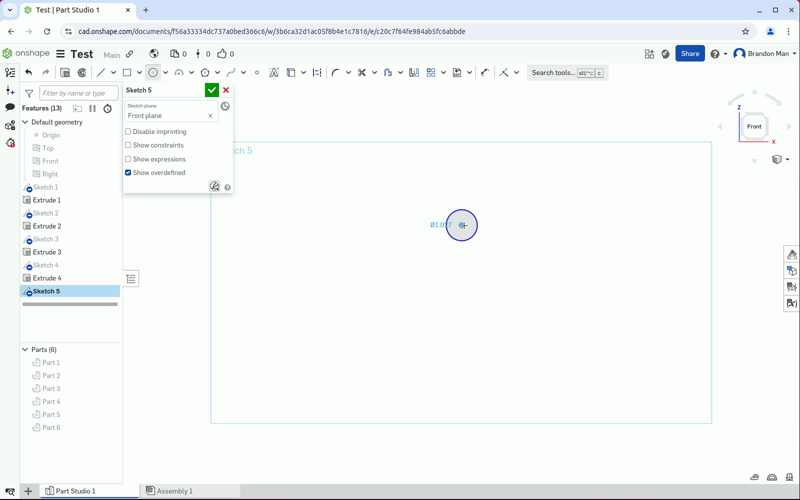
scroll(6)
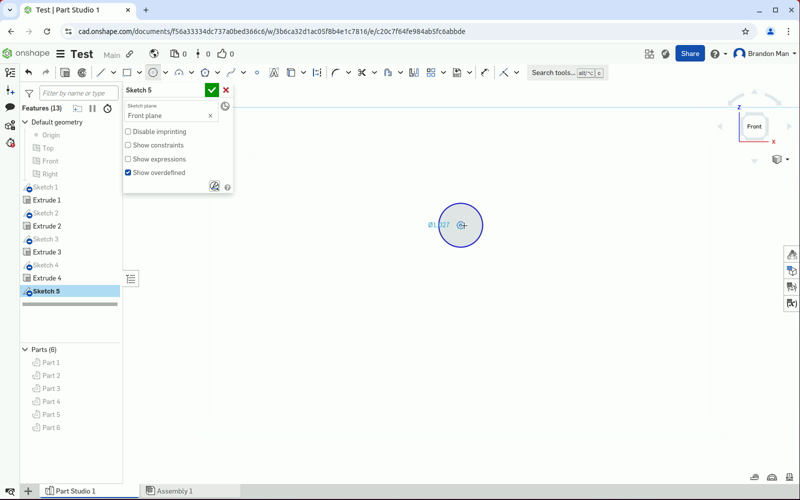
scroll(6)
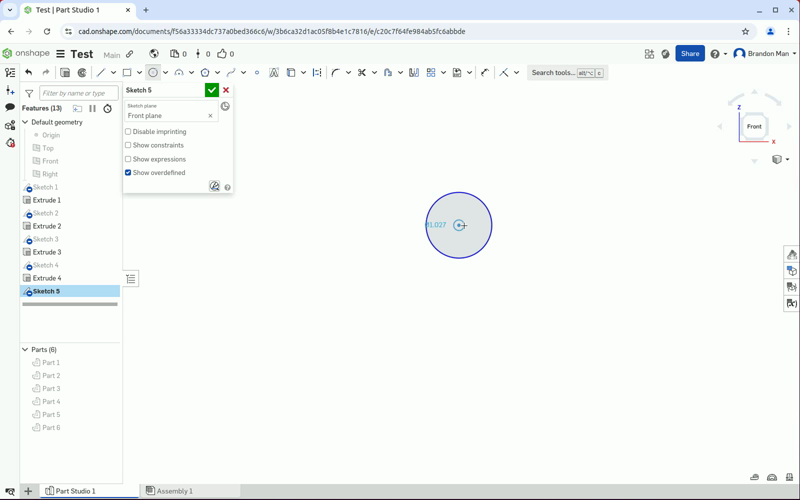
scroll(6)
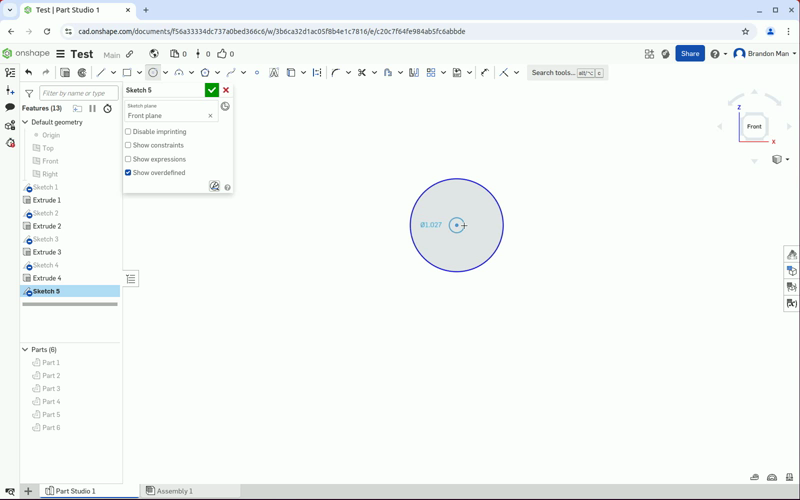
scroll(6)
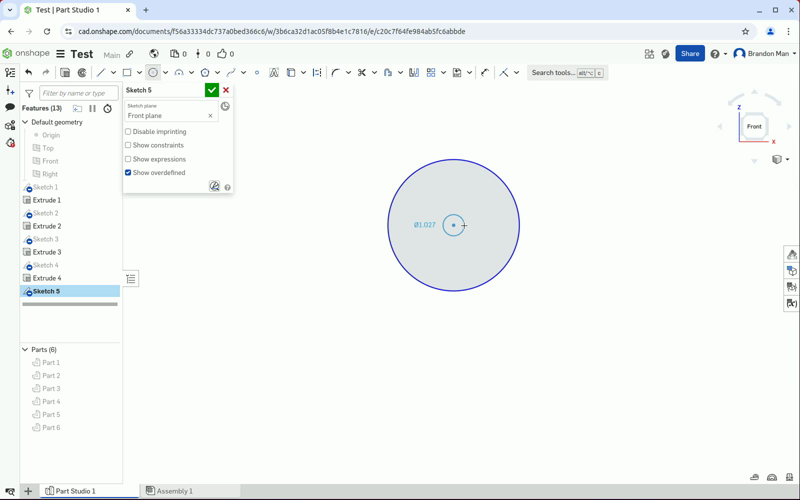
scroll(6)
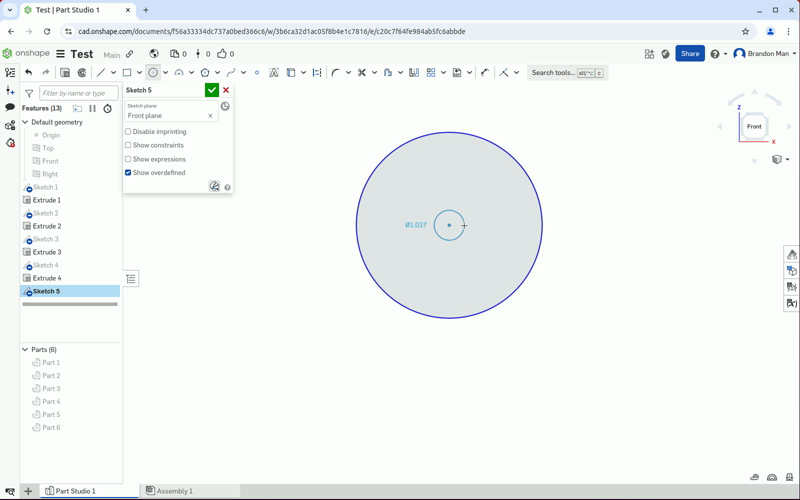
scroll(6)
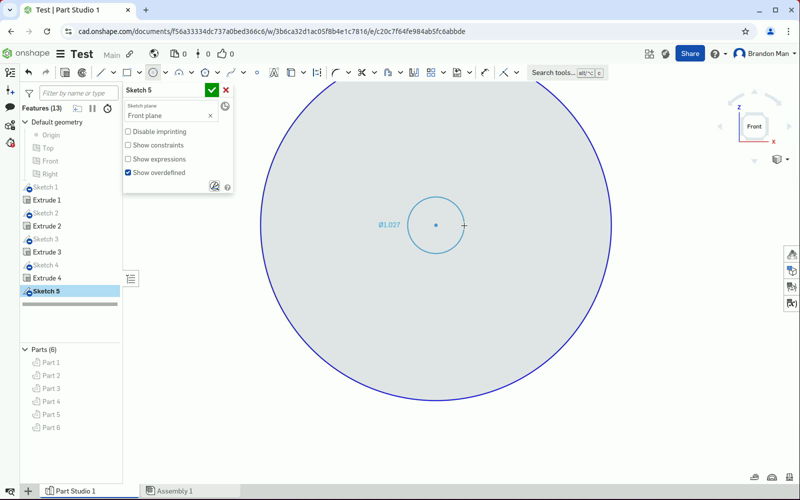
click(464, 225)
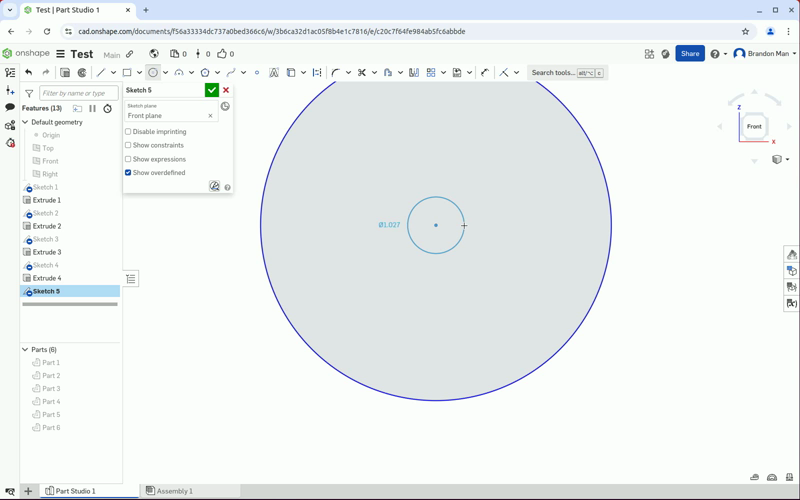
scroll(-6)
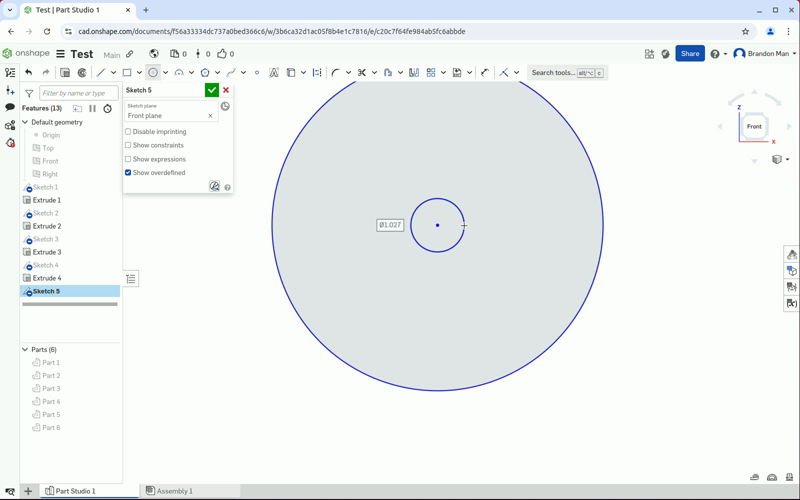
scroll(-6)
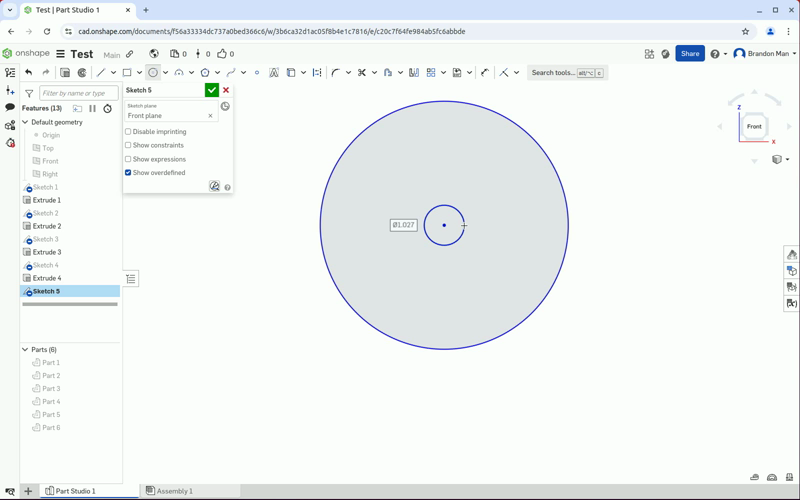
scroll(-6)
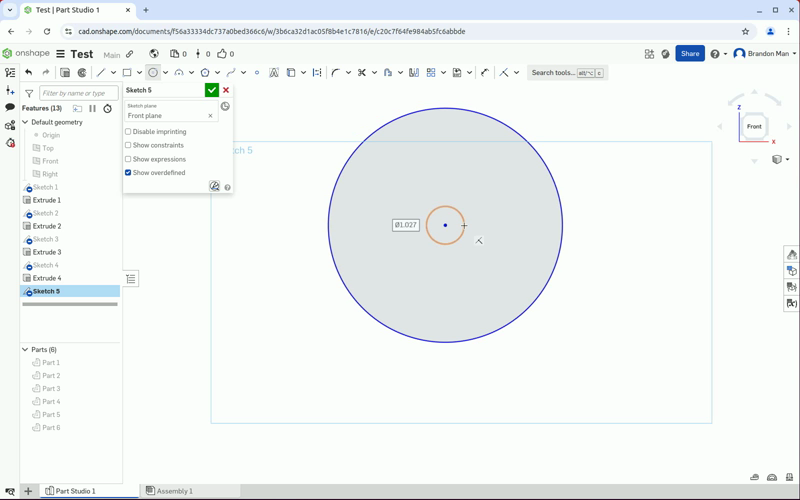
scroll(-6)
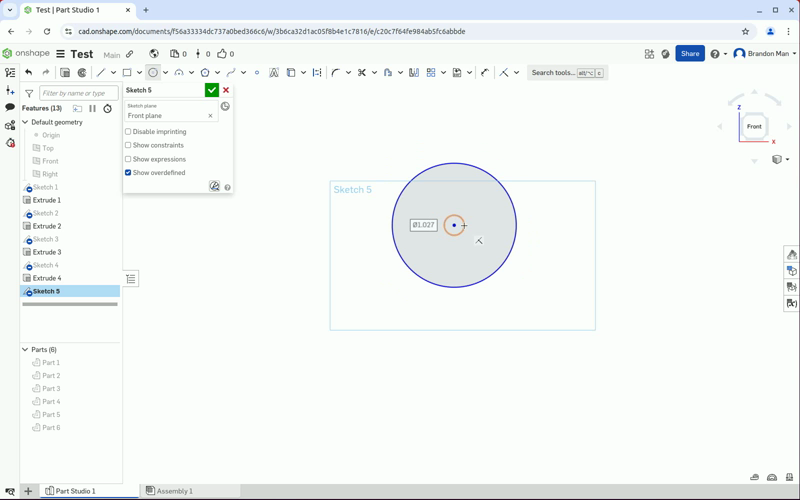
scroll(-6)
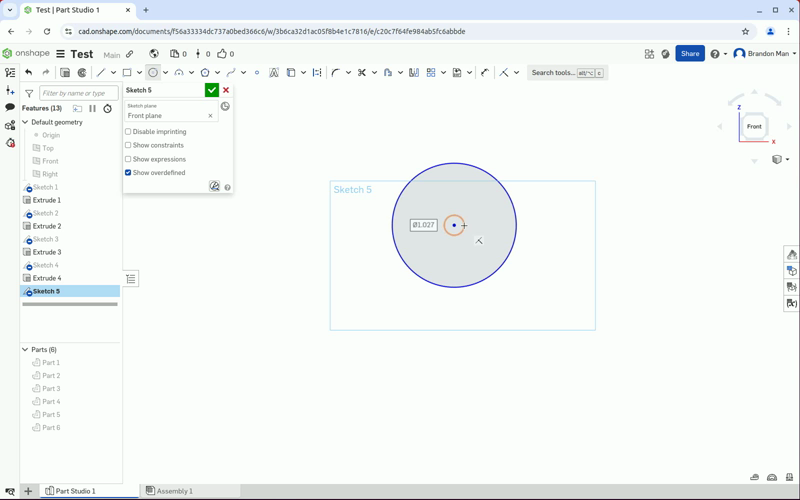
scroll(-6)
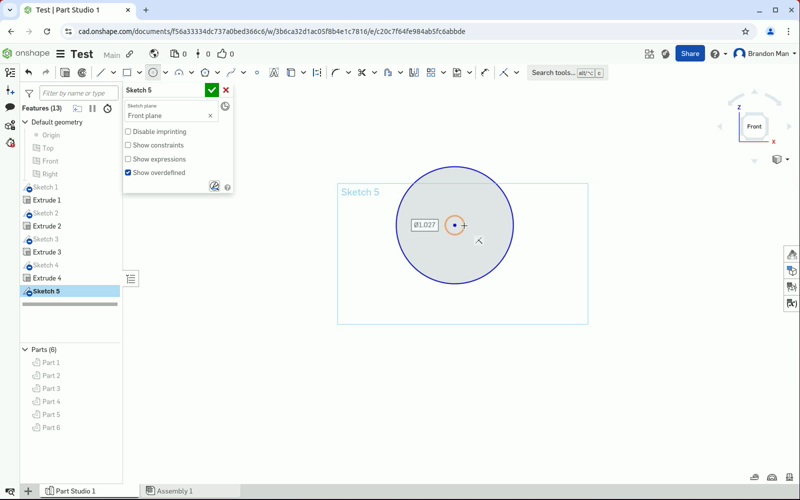
scroll(-6)
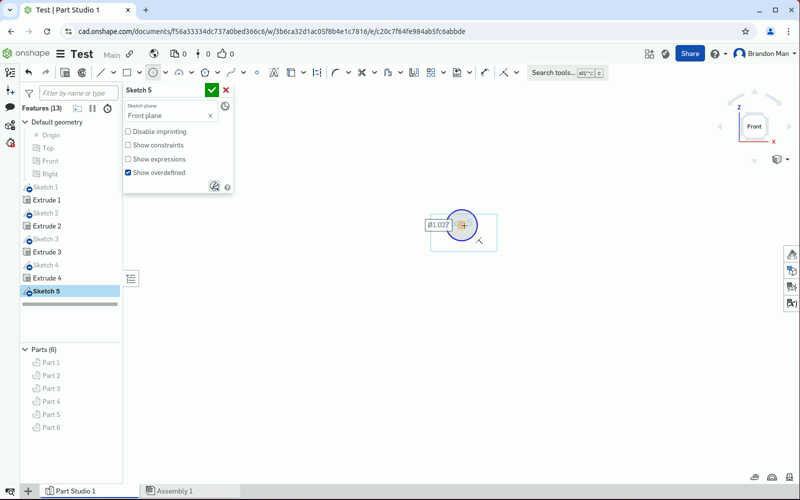
key(esc)
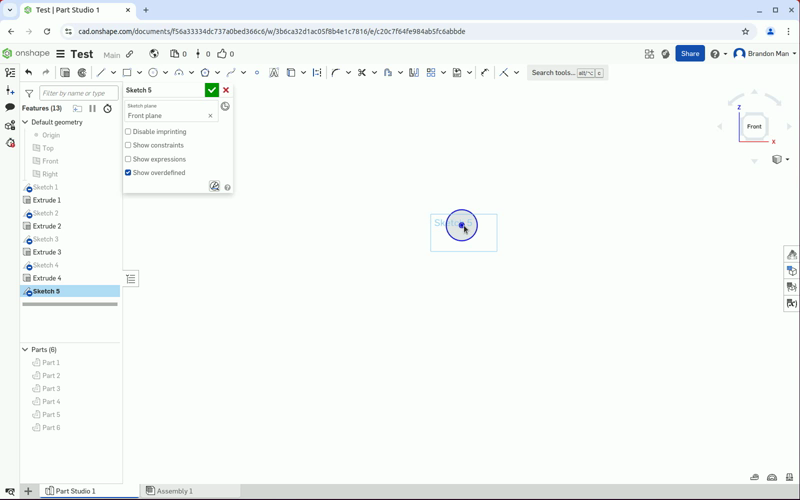
mouse_move(457, 235)
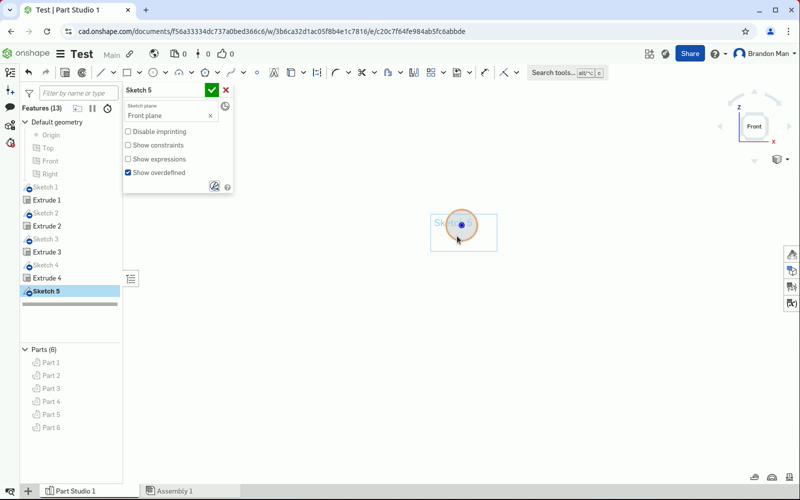
scroll(6)
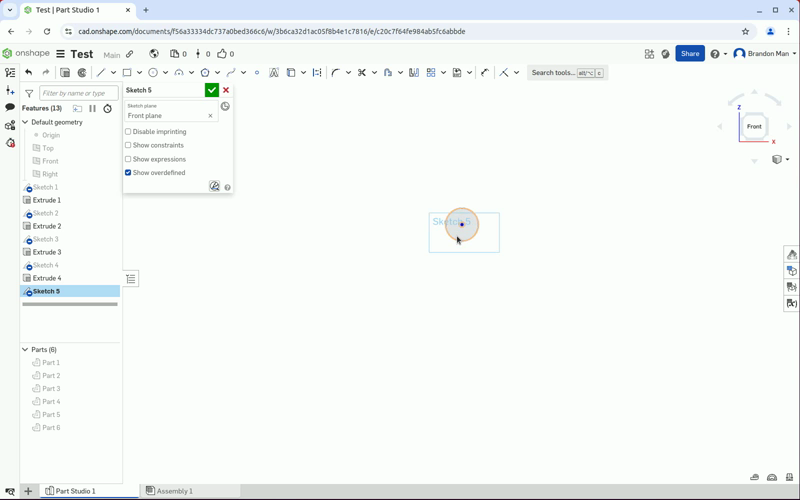
scroll(6)
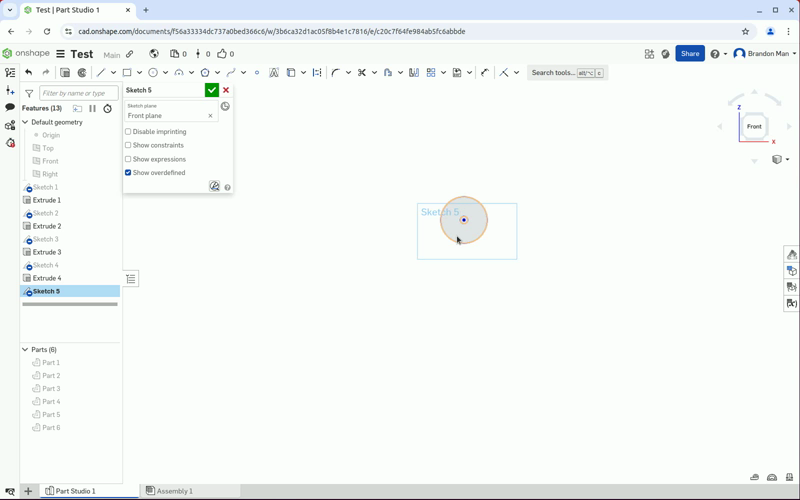
scroll(6)
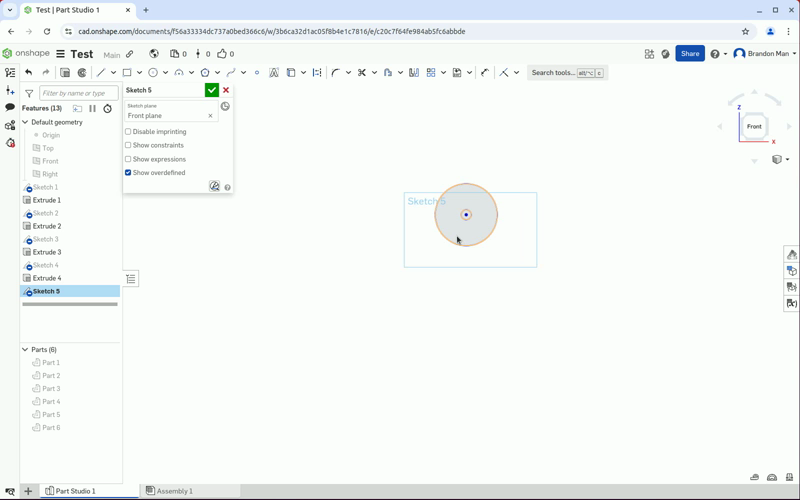
scroll(6)
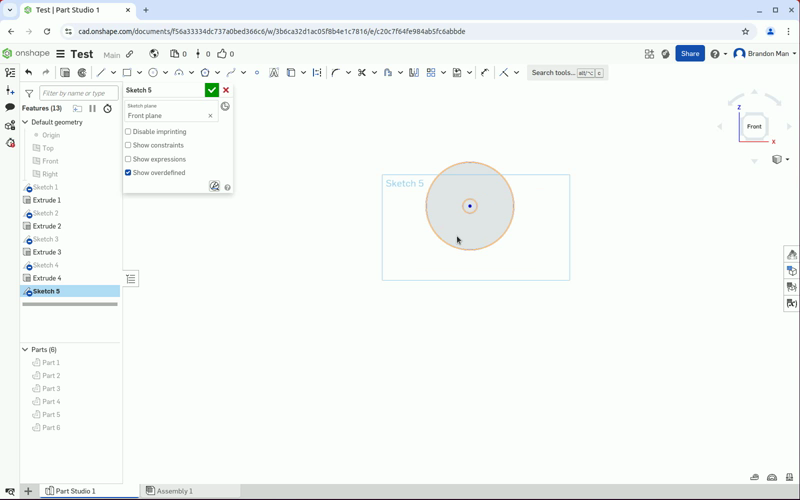
scroll(6)
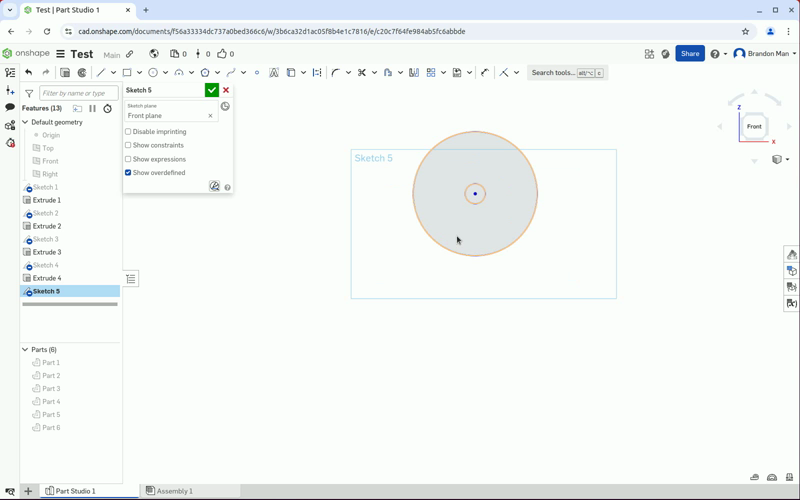
scroll(6)
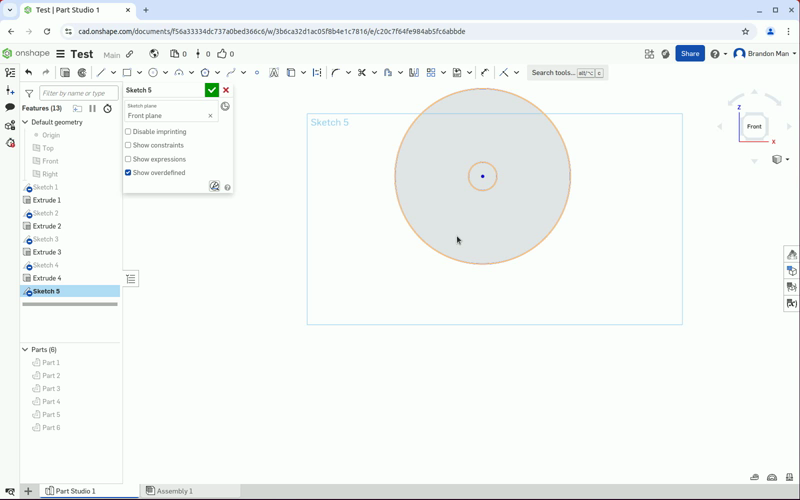
scroll(6)
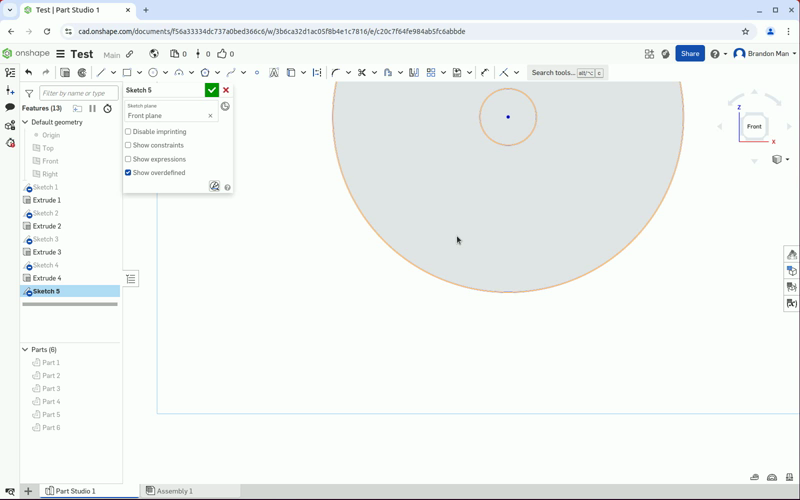
click(457, 235)
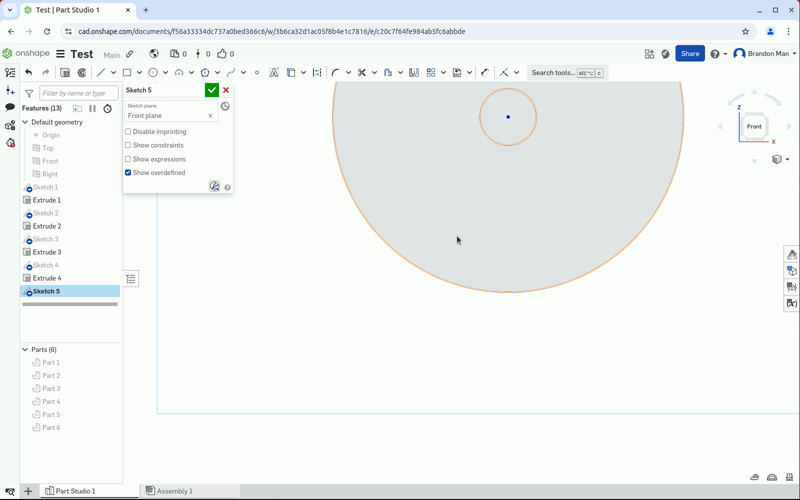
scroll(-6)
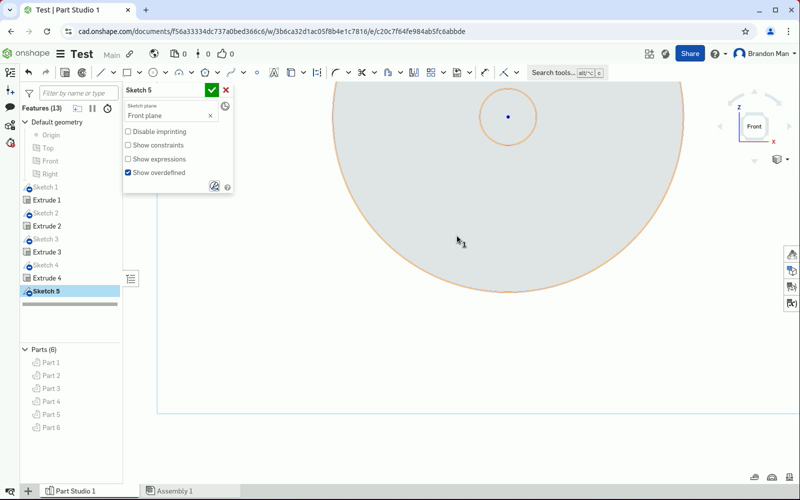
scroll(-6)
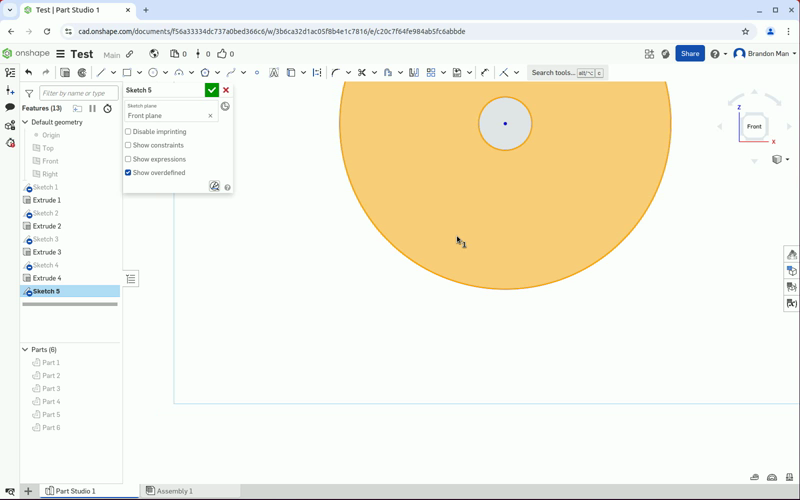
scroll(-6)
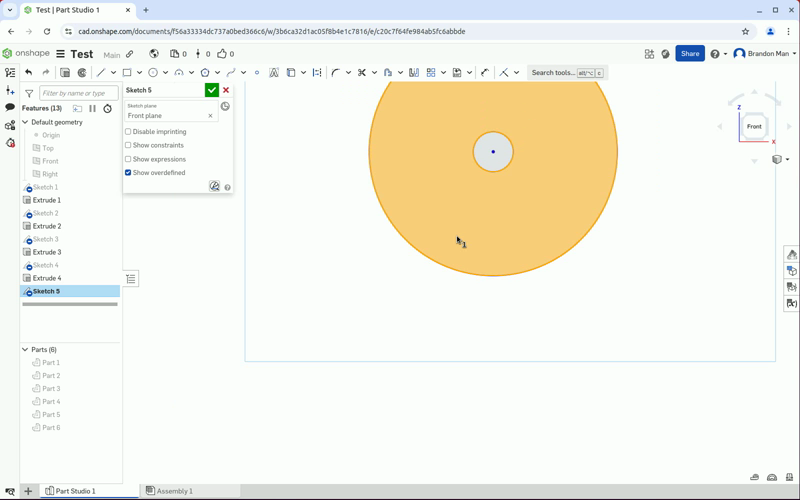
scroll(-6)
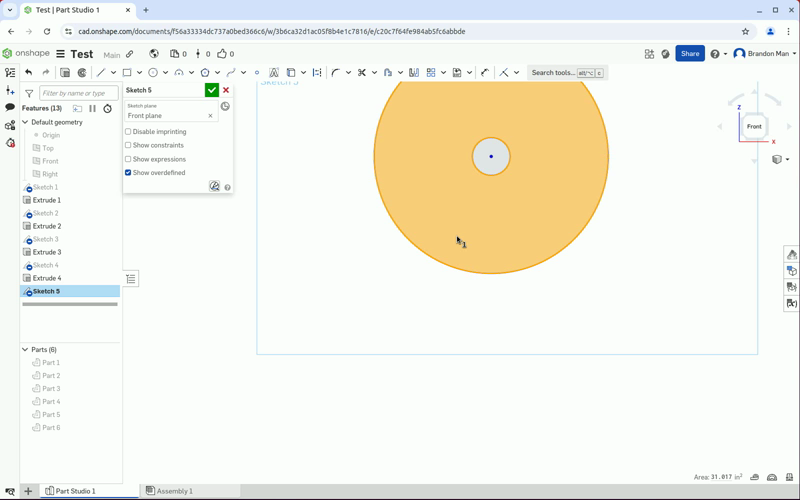
scroll(-6)
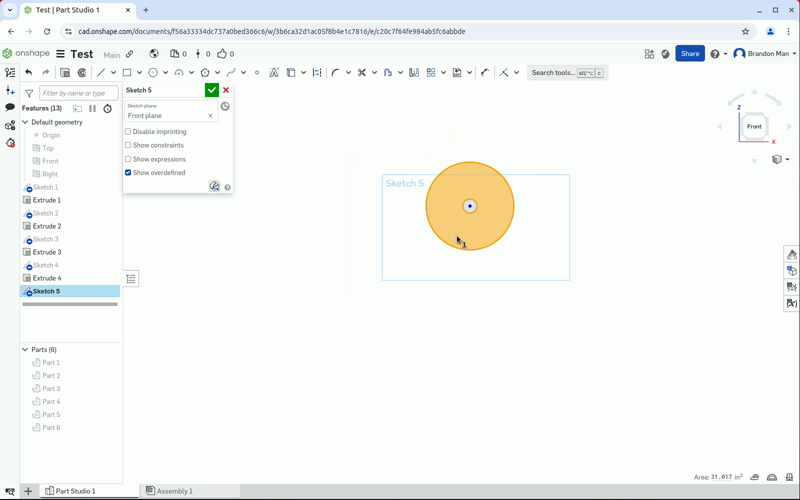
scroll(-6)
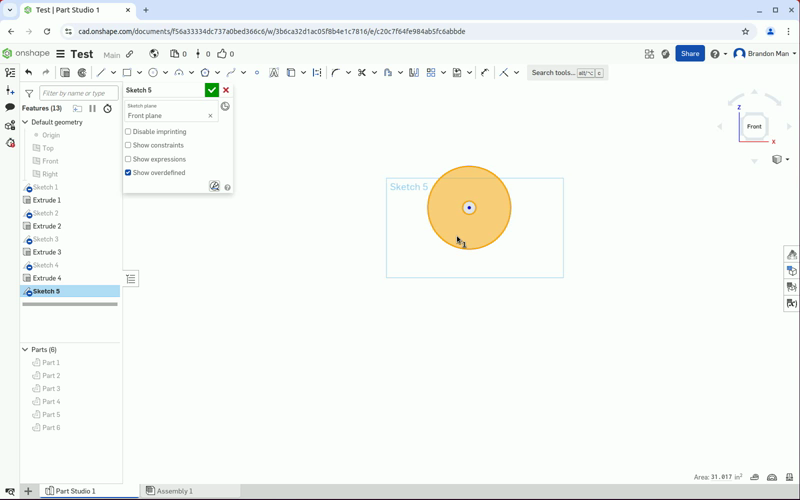
scroll(-6)
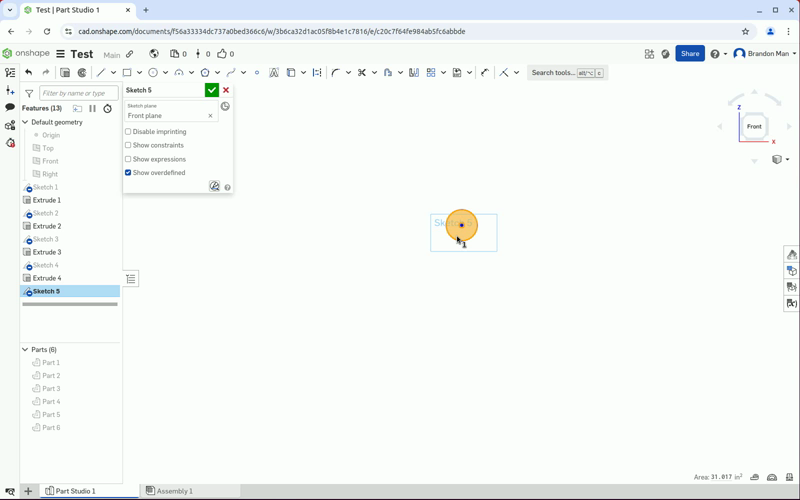
mouse_move(73, 352)
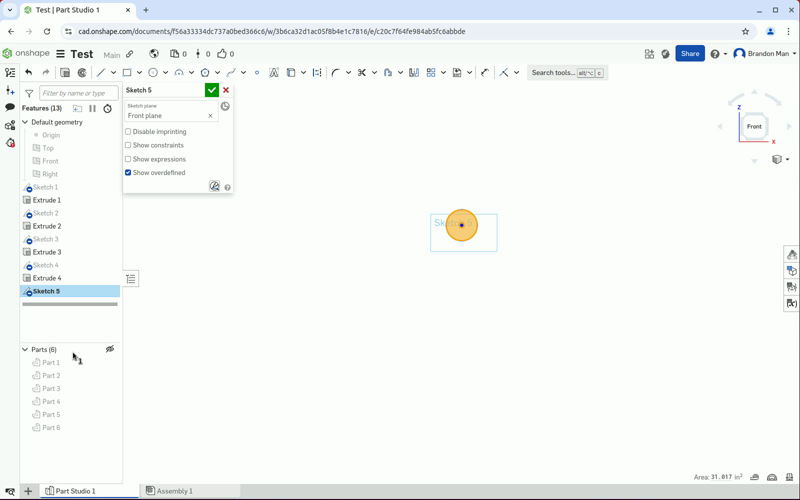
key(shift+y)
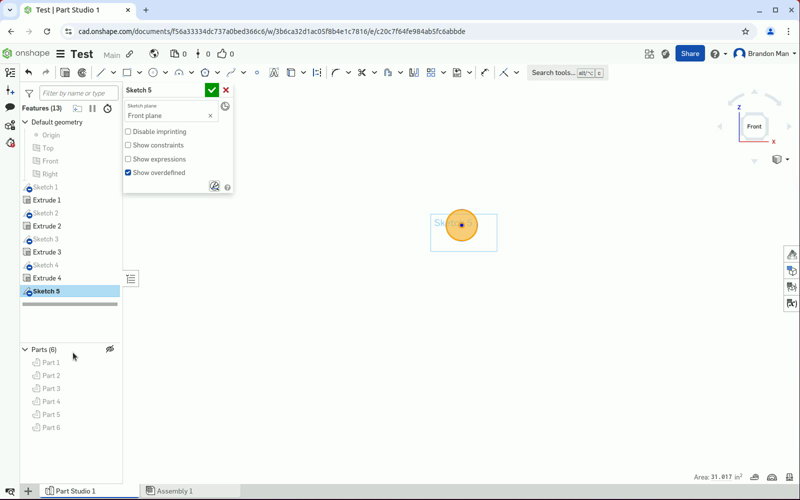
key(shift+e)
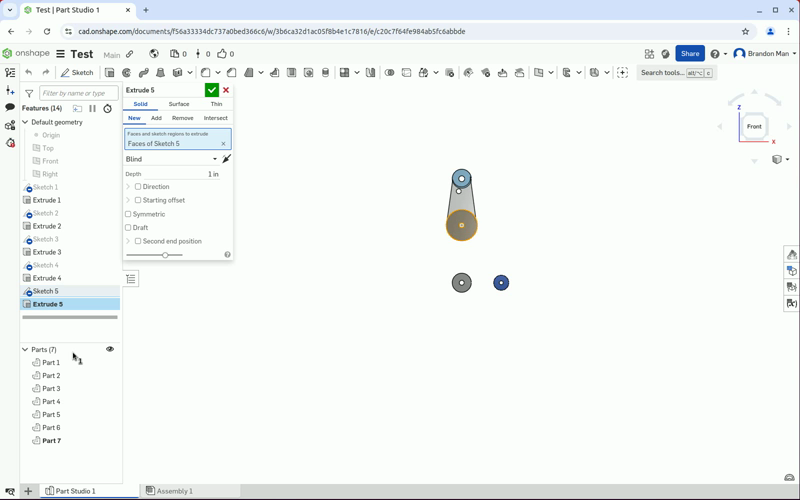
mouse_move(143, 106)
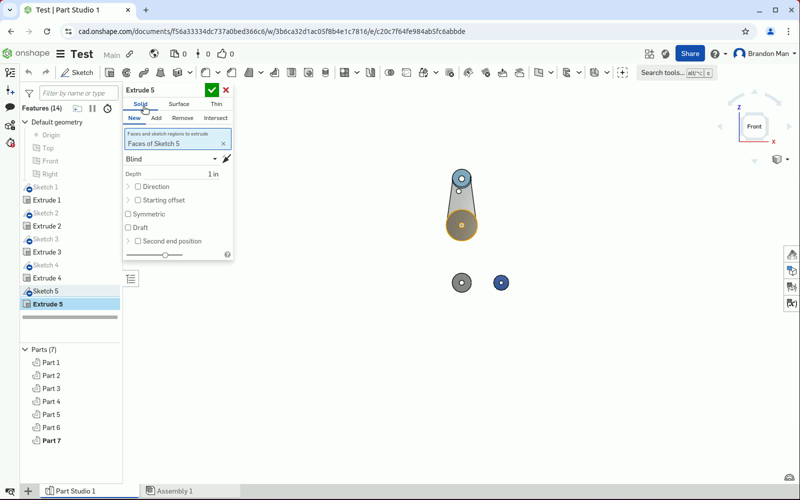
click(143, 106)
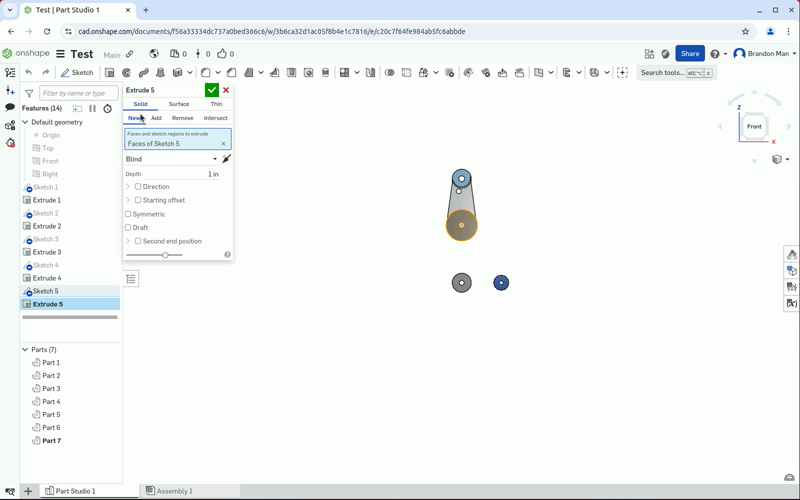
mouse_move(137, 120)
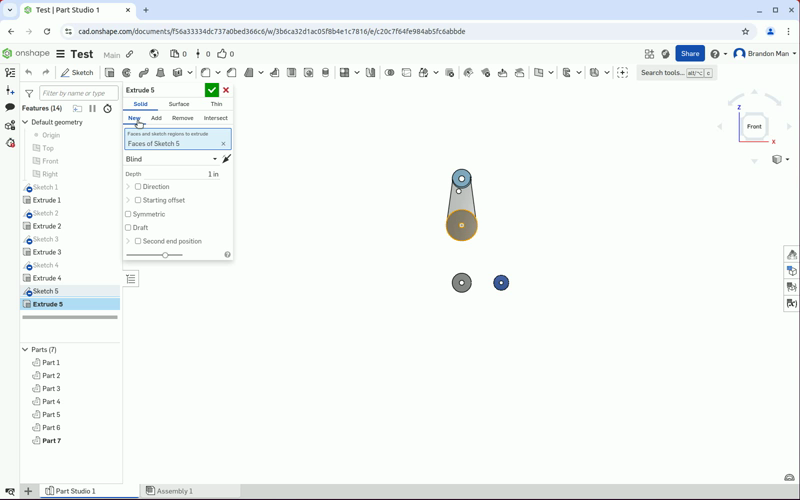
click(137, 120)
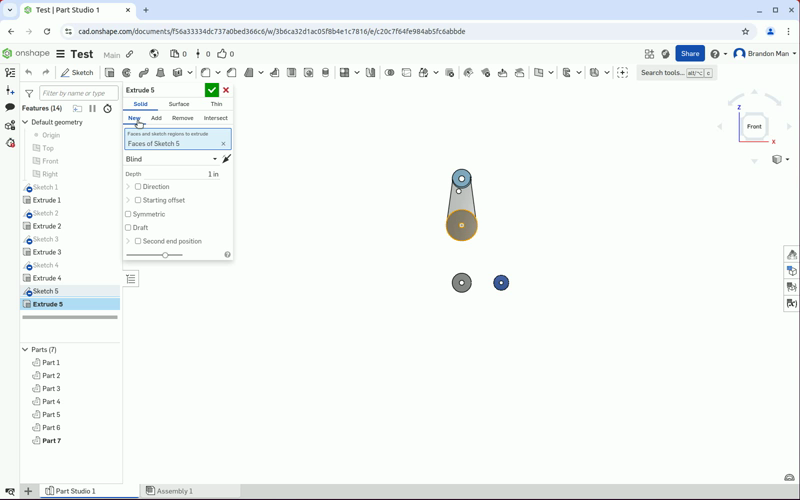
key(tab, 4)
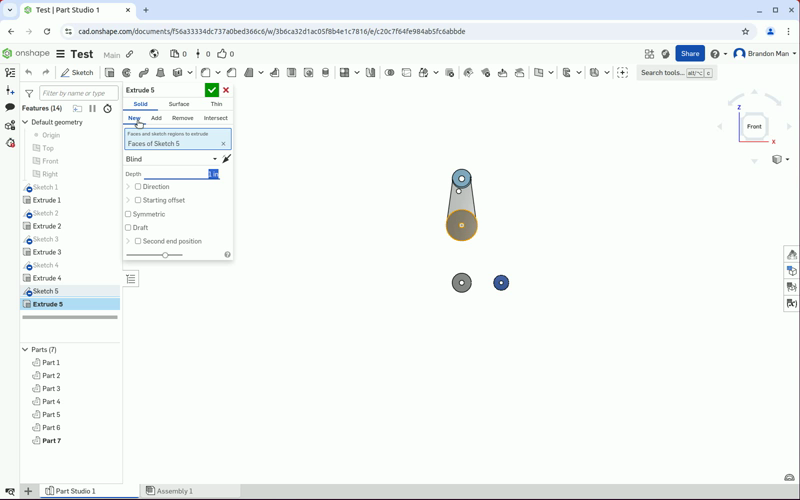
text(0.481)
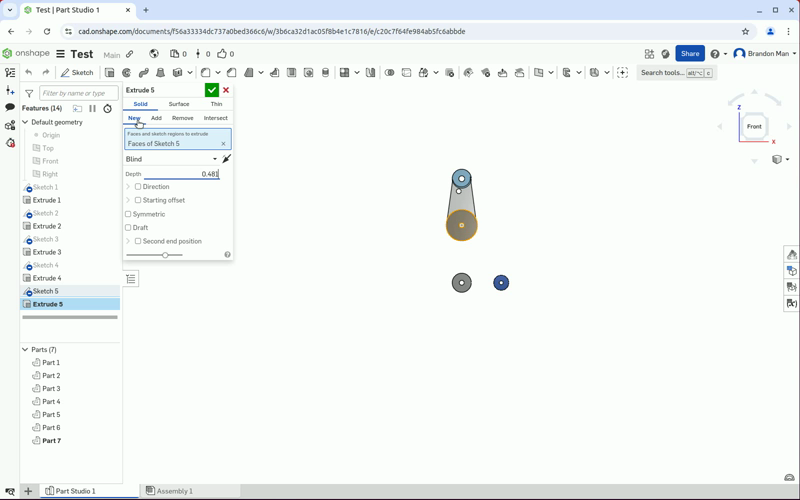
key(enter)
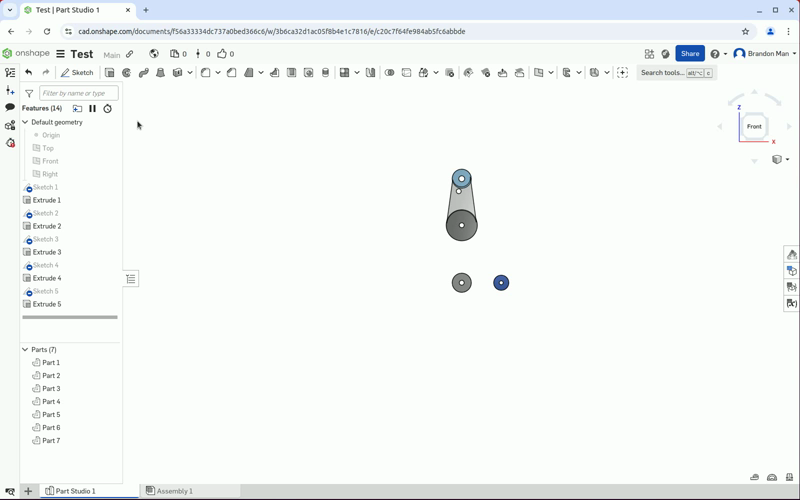
key(shift+h)
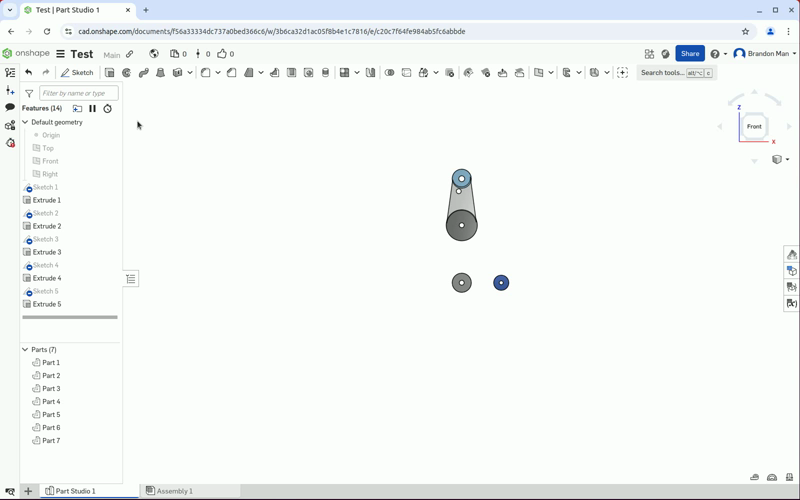
key(shift+h)
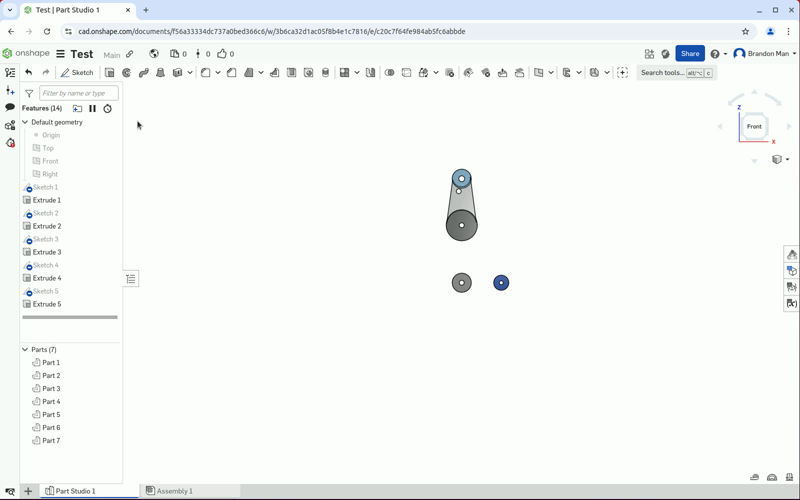
mouse_move(73, 189)
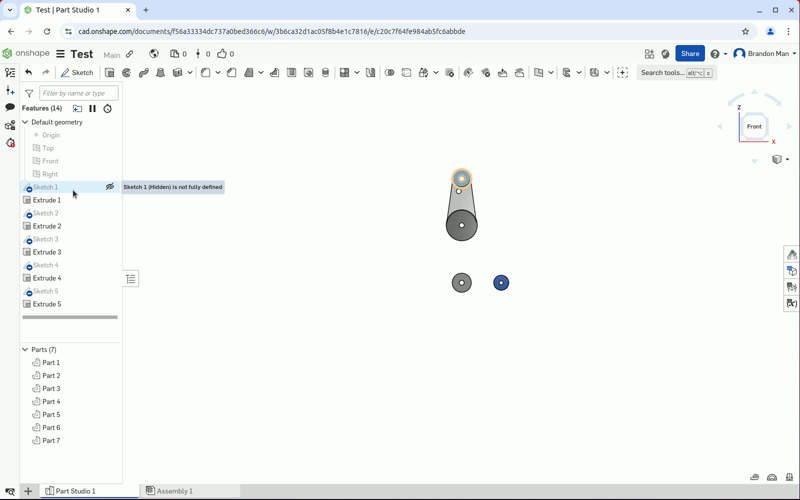
click(73, 189)
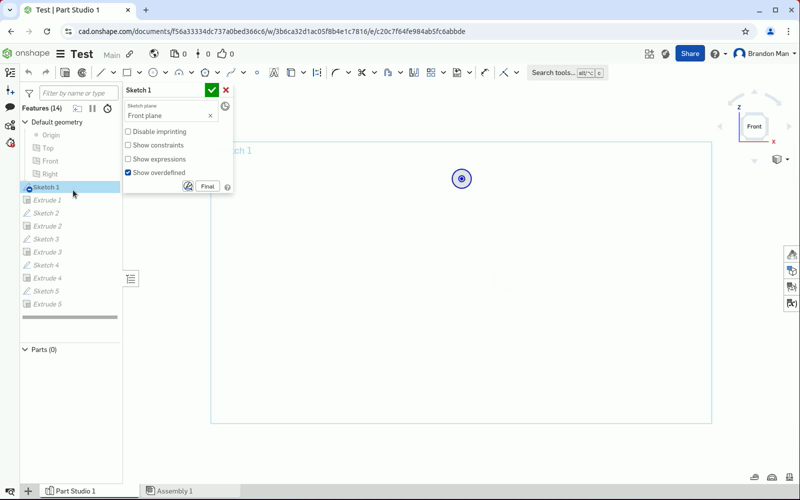
mouse_move(229, 92)
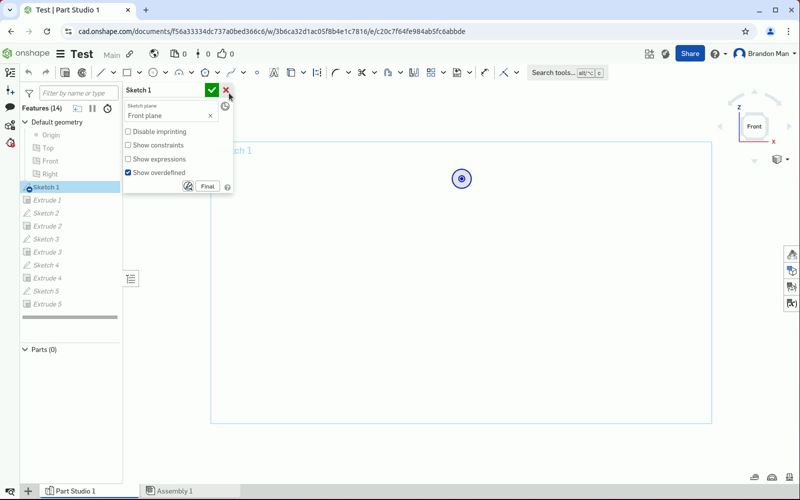
click(229, 92)
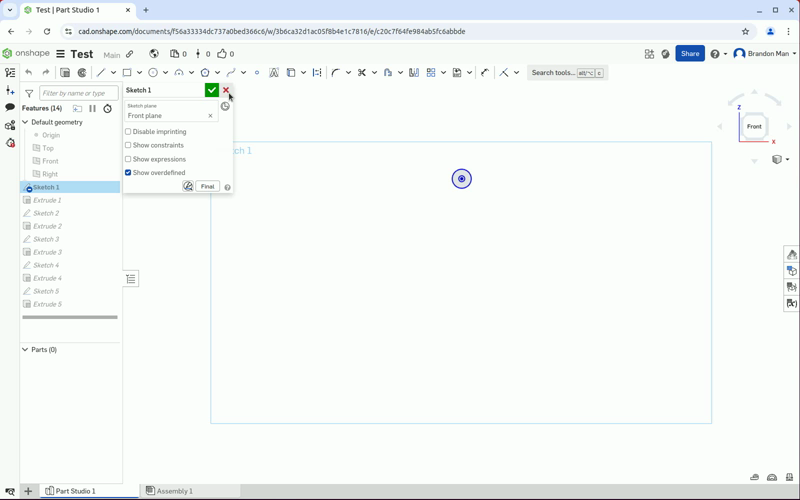
key(shift+s)
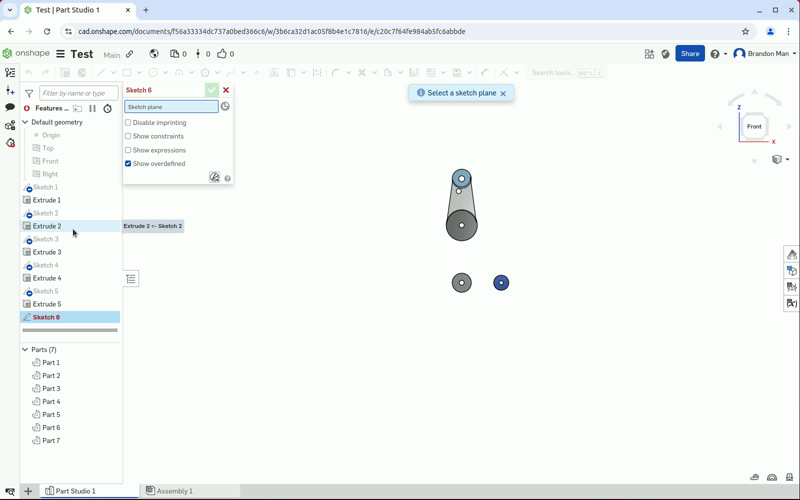
scroll(3)
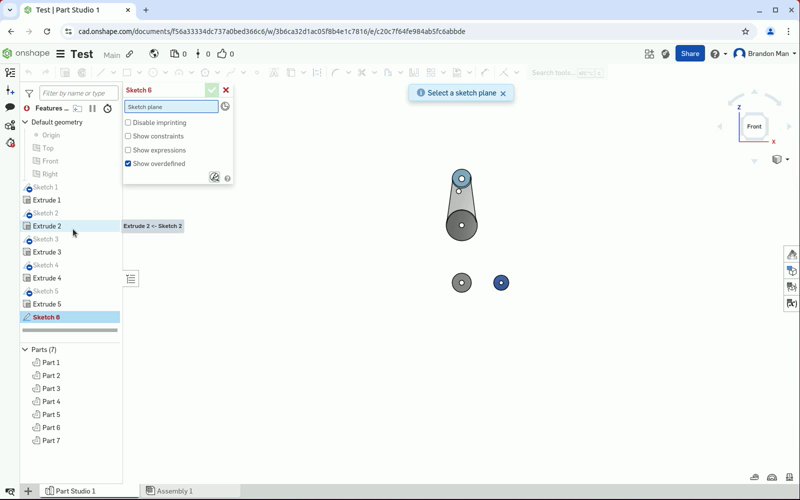
mouse_move(73, 163)
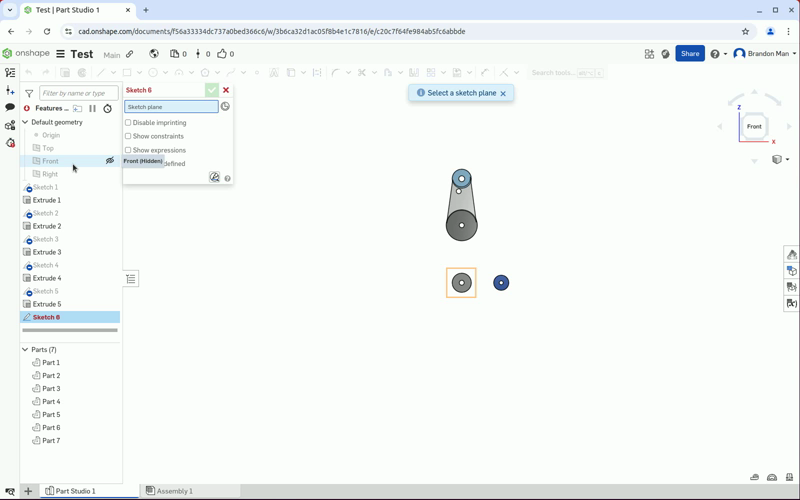
click(73, 163)
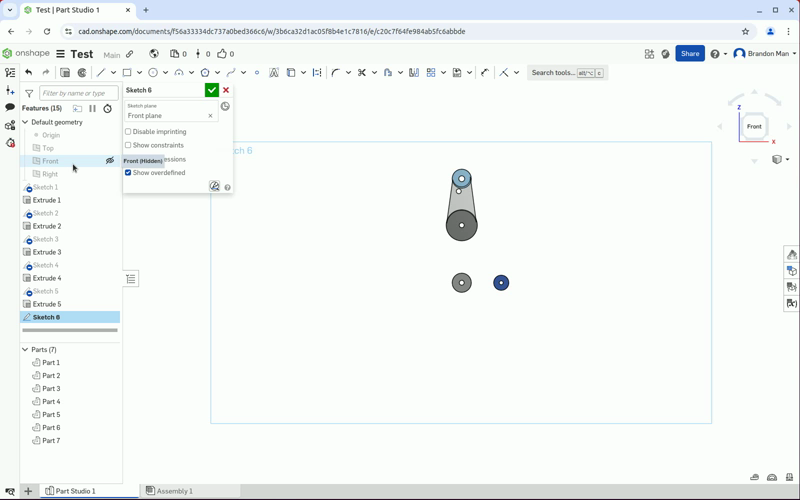
mouse_move(73, 352)
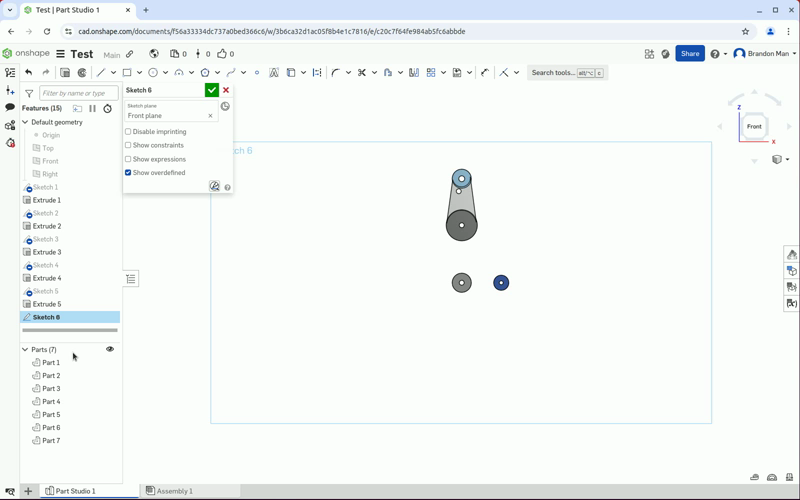
key(y)
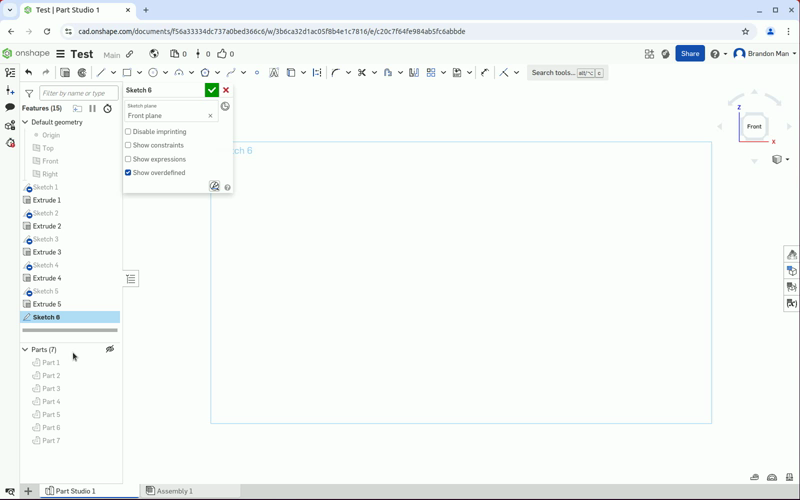
key(l)
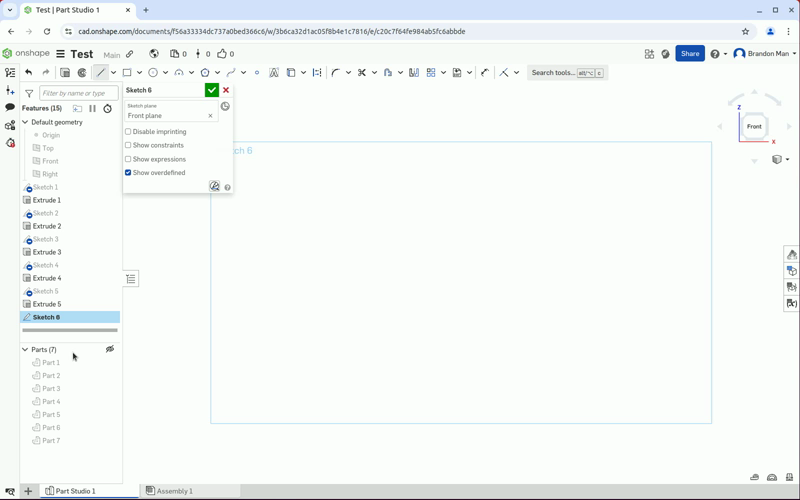
key_down(shift)
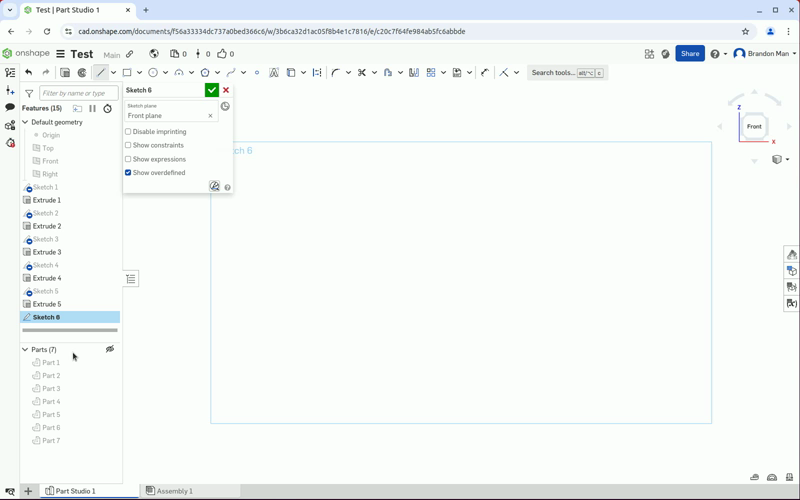
mouse_move(446, 226)
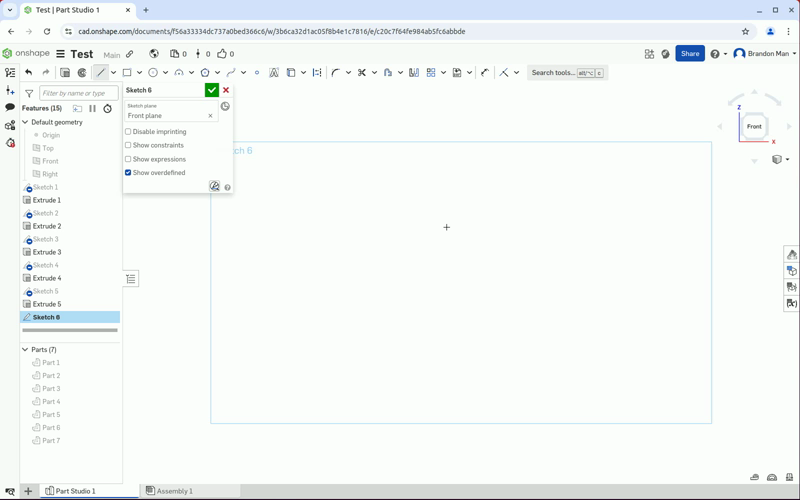
click(446, 226)
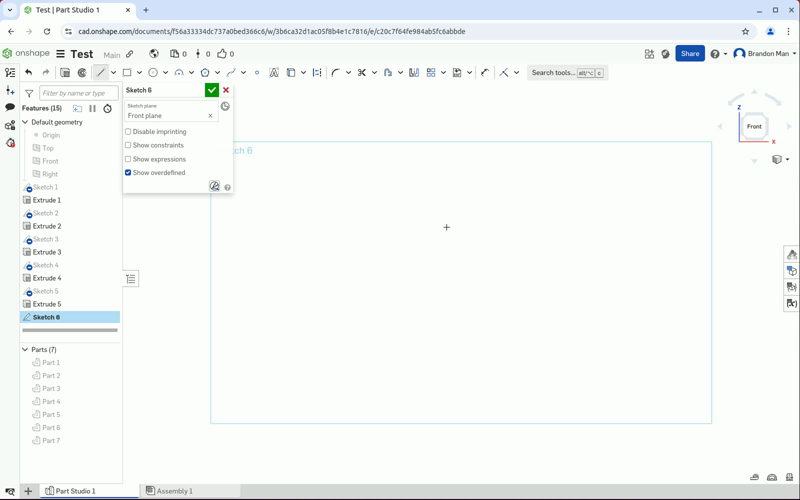
key_up(shift)
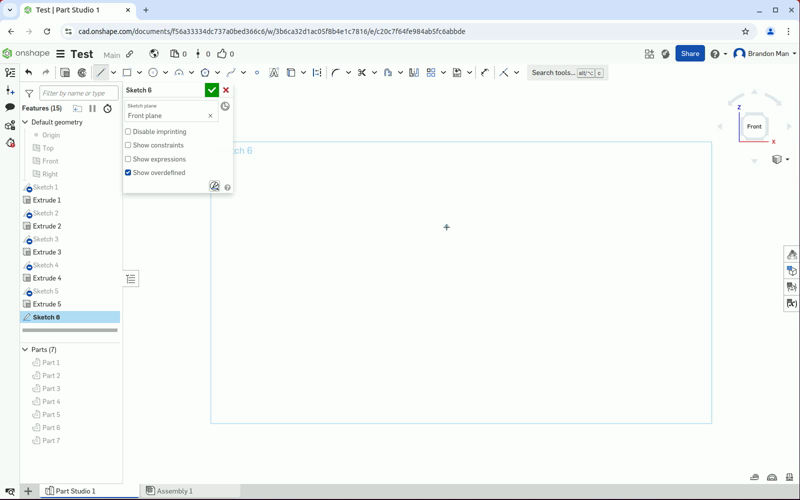
key_down(shift)
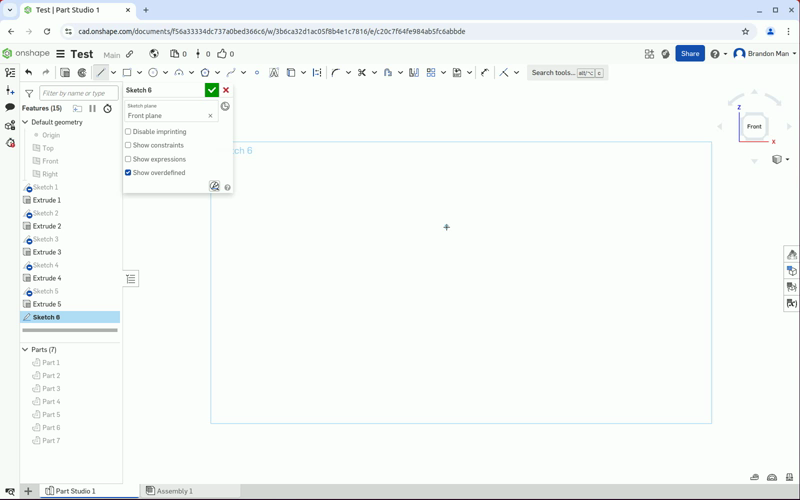
mouse_move(476, 226)
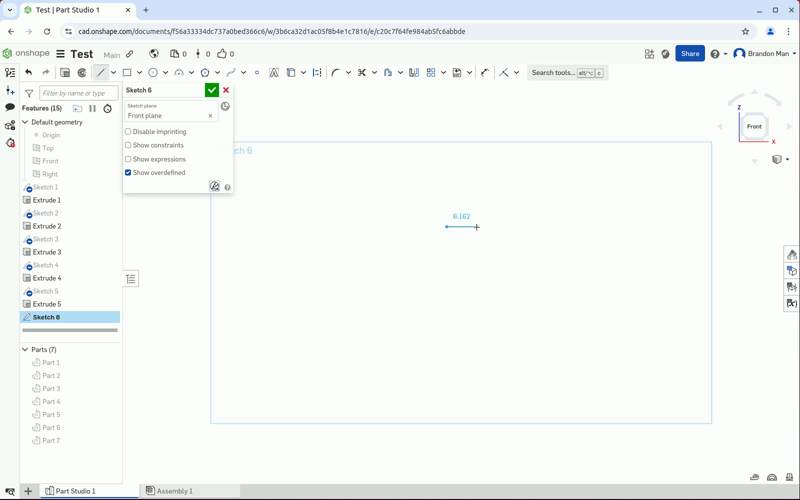
mouse_move(452, 282)
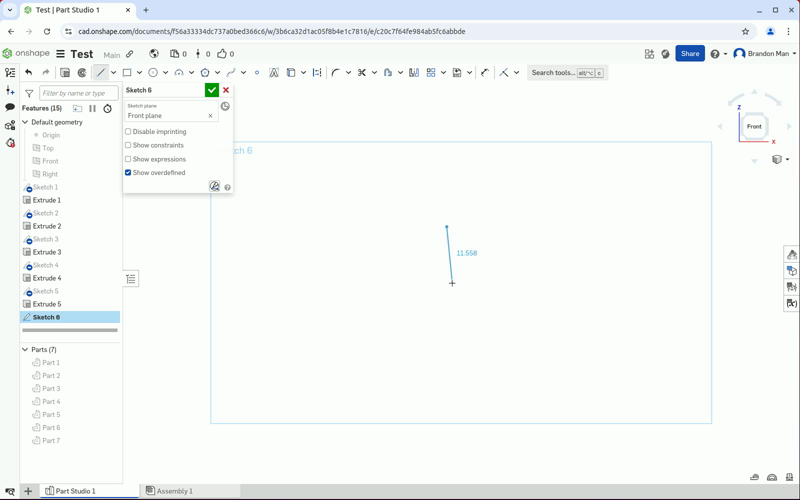
click(452, 282)
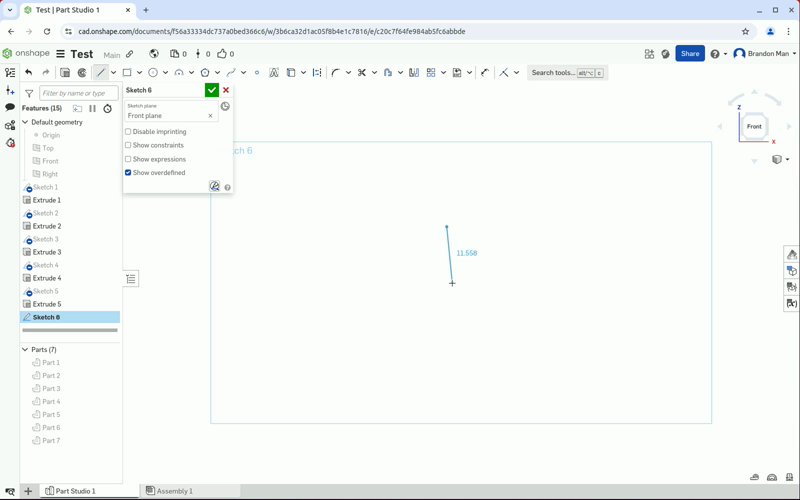
key_up(shift)
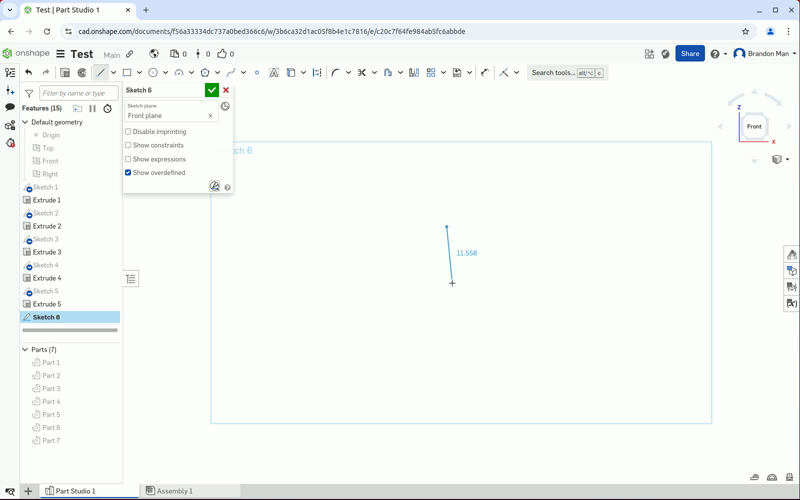
key(esc)
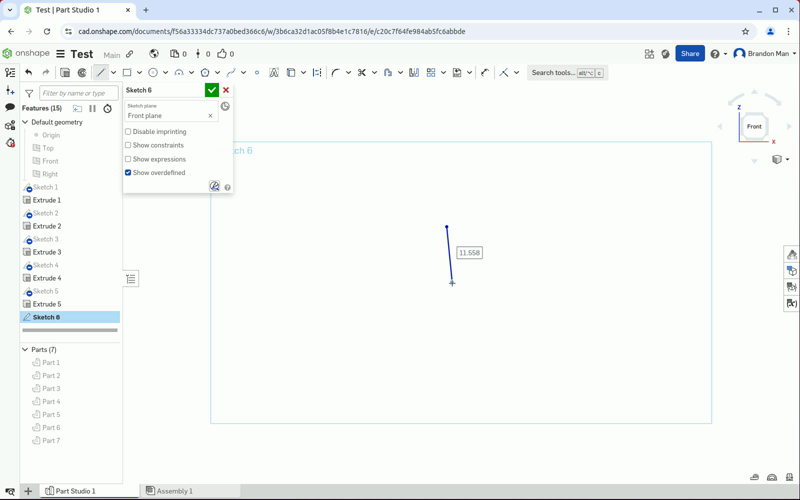
key(a)
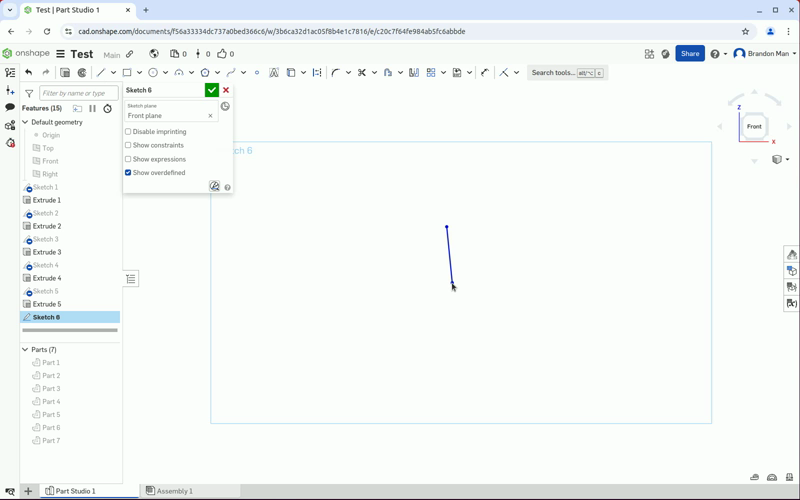
mouse_move(452, 282)
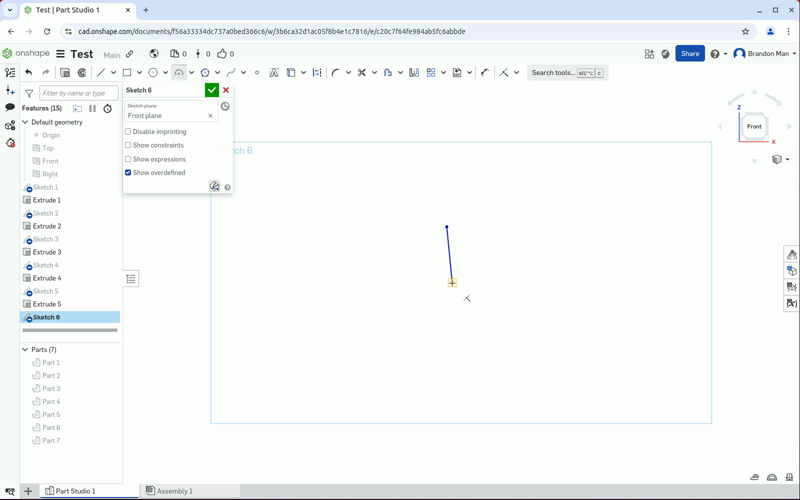
click(452, 282)
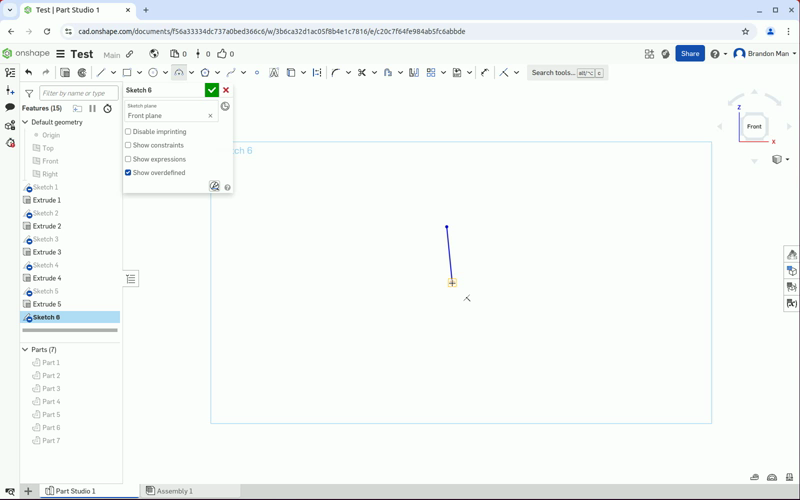
key_down(shift)
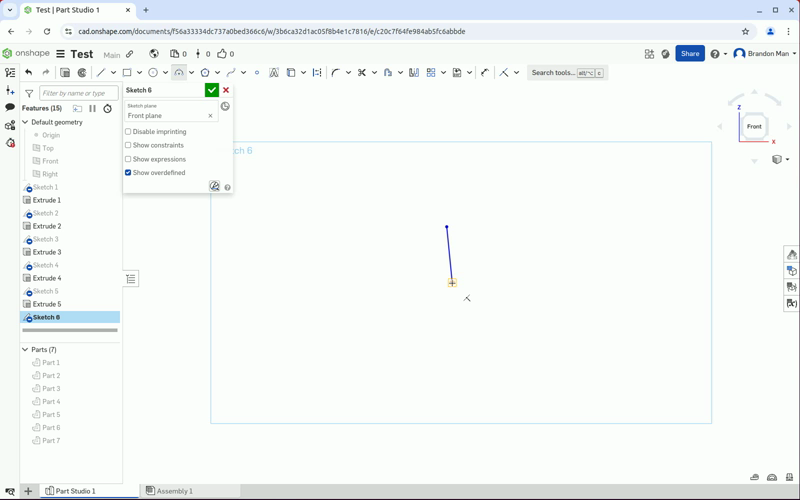
mouse_move(461, 291)
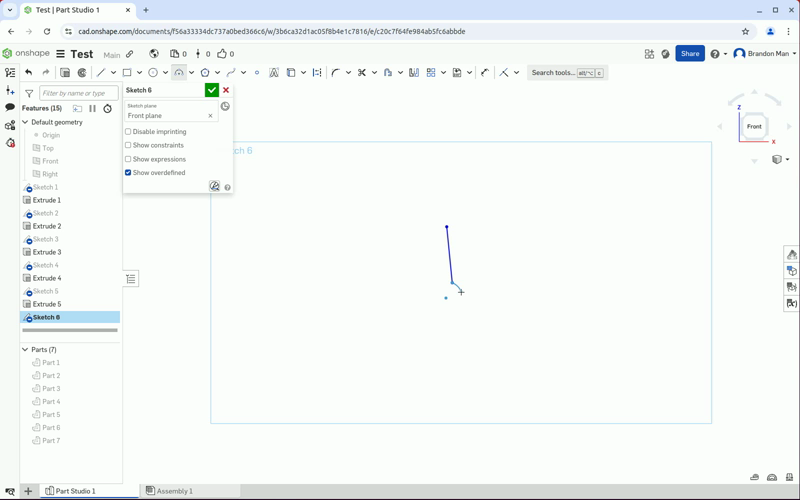
click(461, 291)
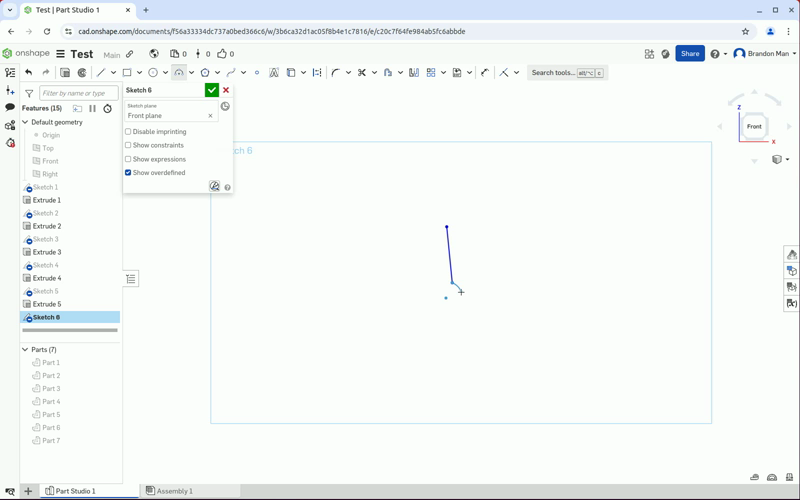
mouse_move(467, 276)
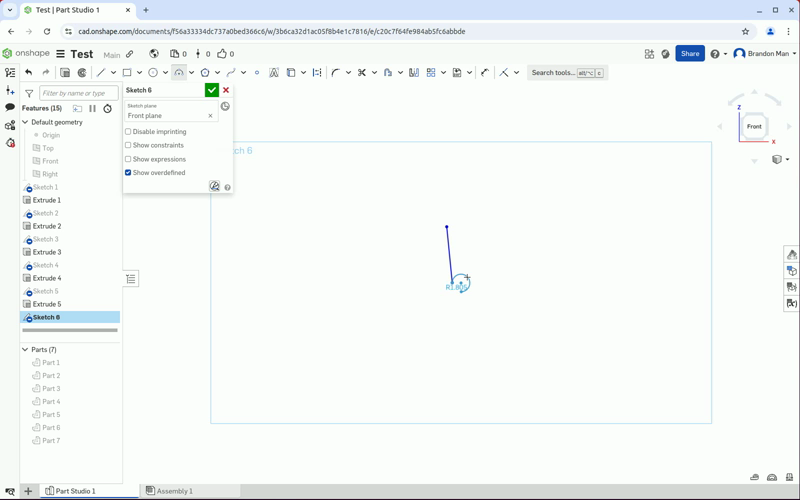
click(467, 276)
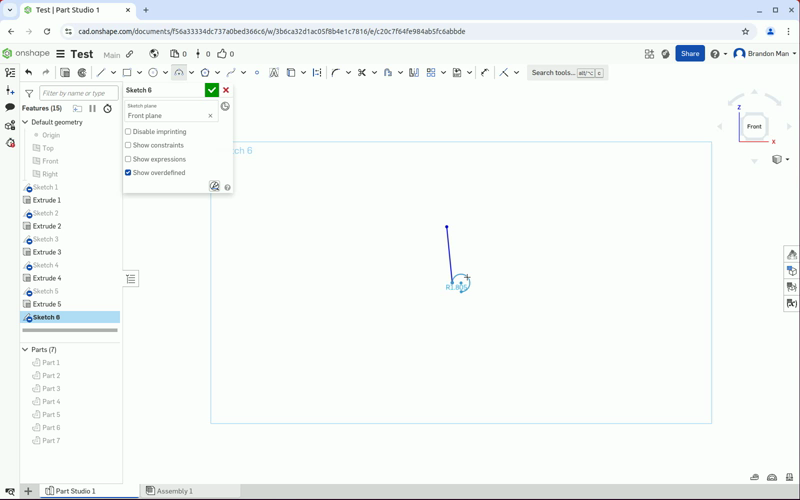
key_up(shift)
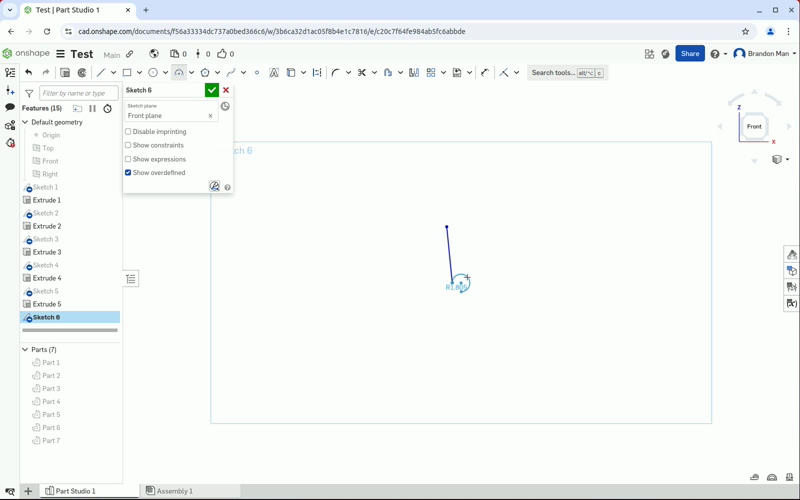
key(esc)
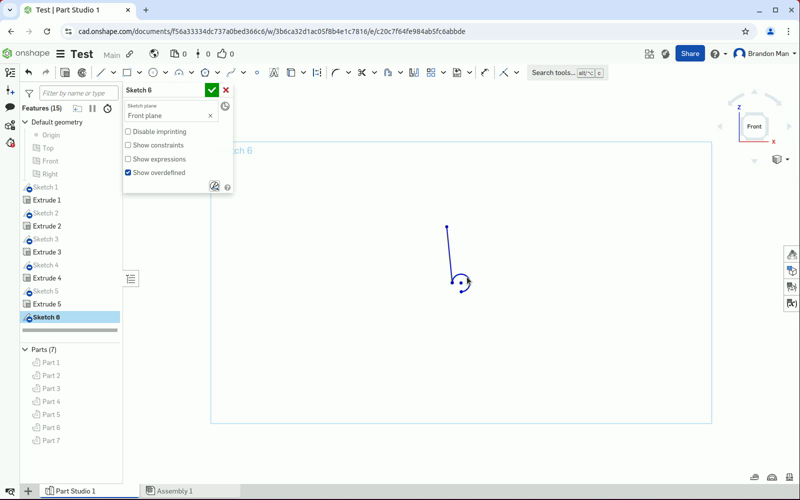
key(l)
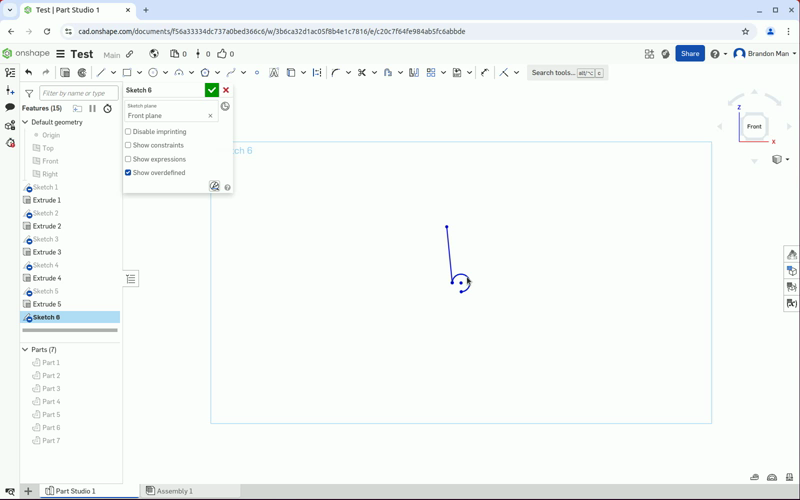
mouse_move(461, 291)
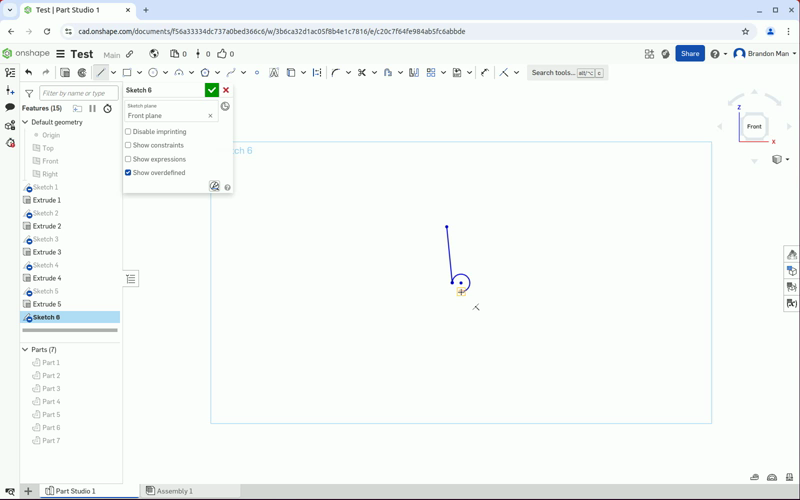
click(461, 291)
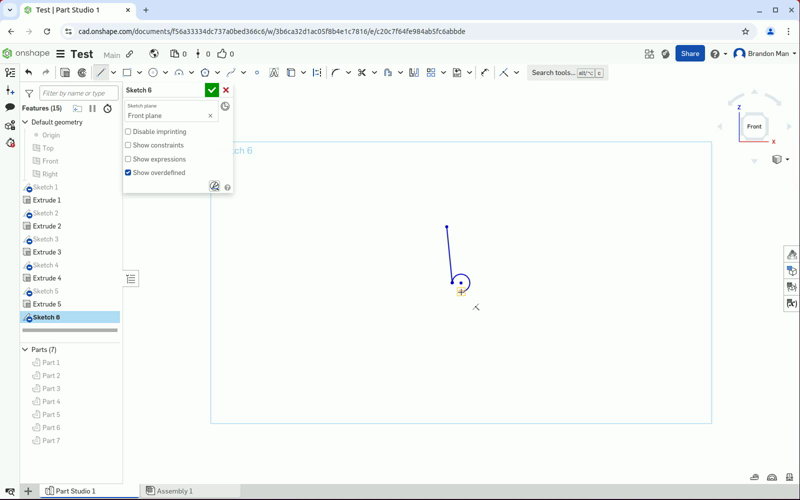
key_down(shift)
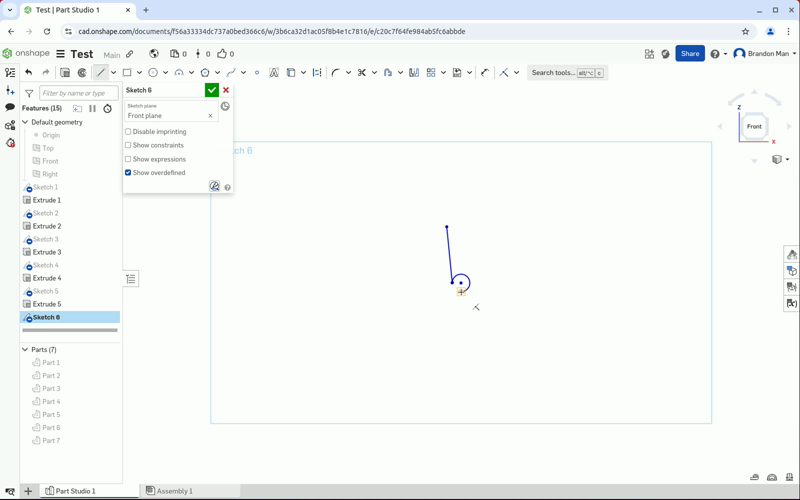
mouse_move(491, 291)
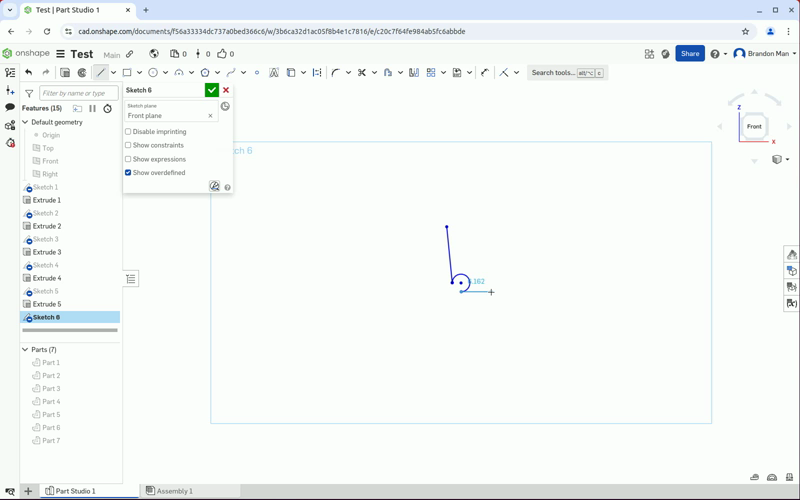
mouse_move(501, 290)
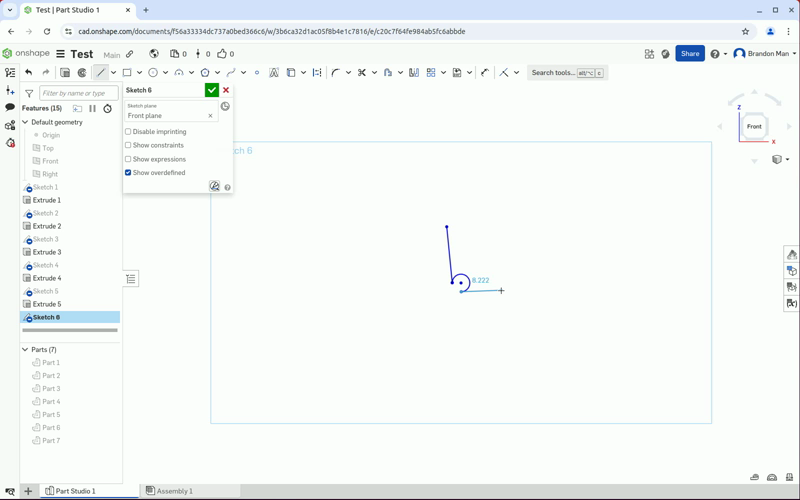
click(501, 290)
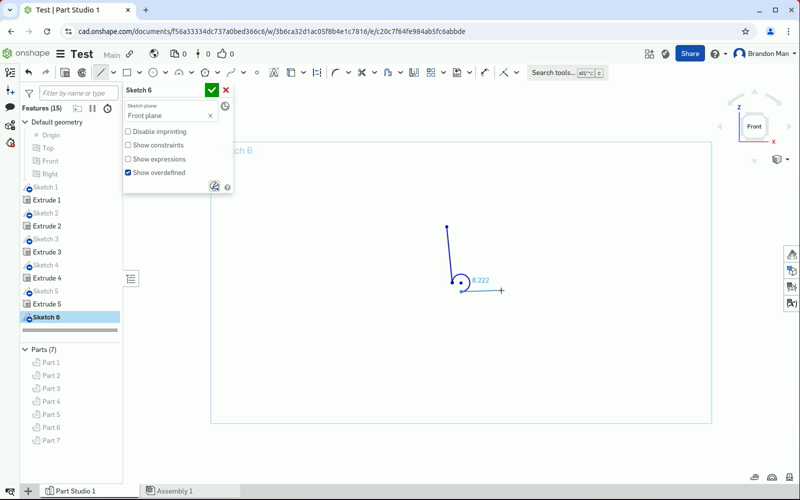
key_up(shift)
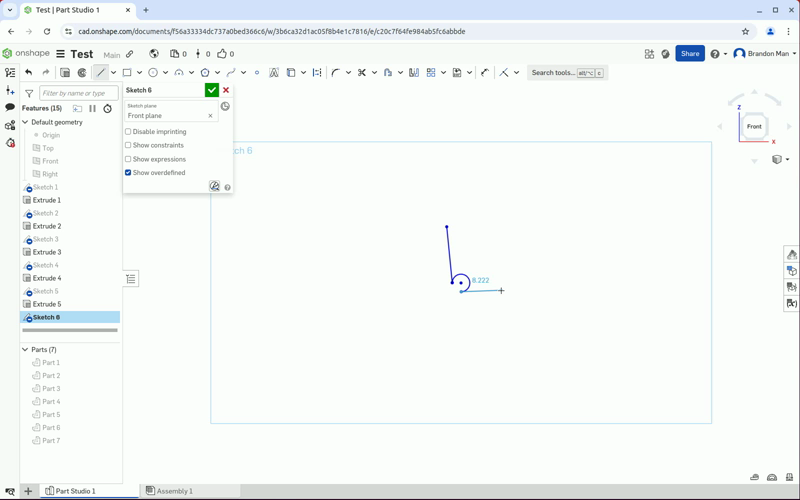
key(esc)
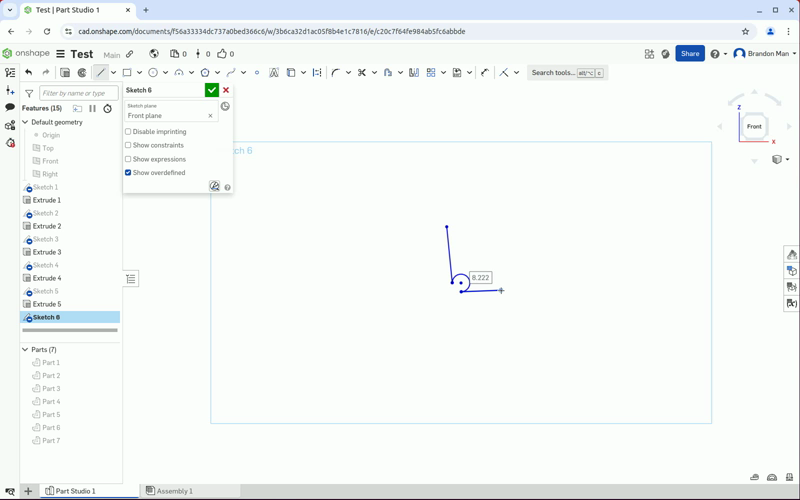
key(a)
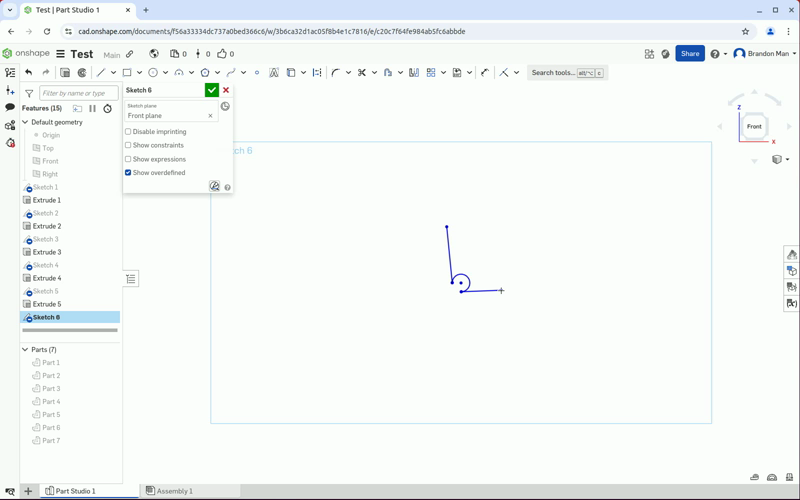
mouse_move(501, 290)
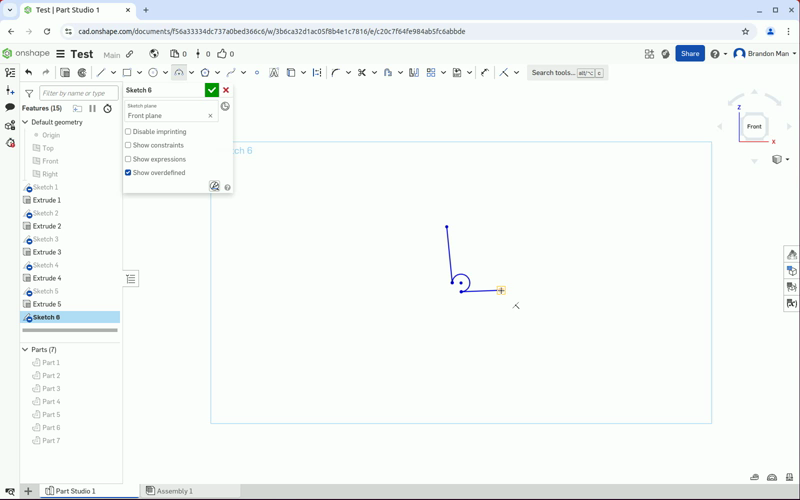
click(501, 290)
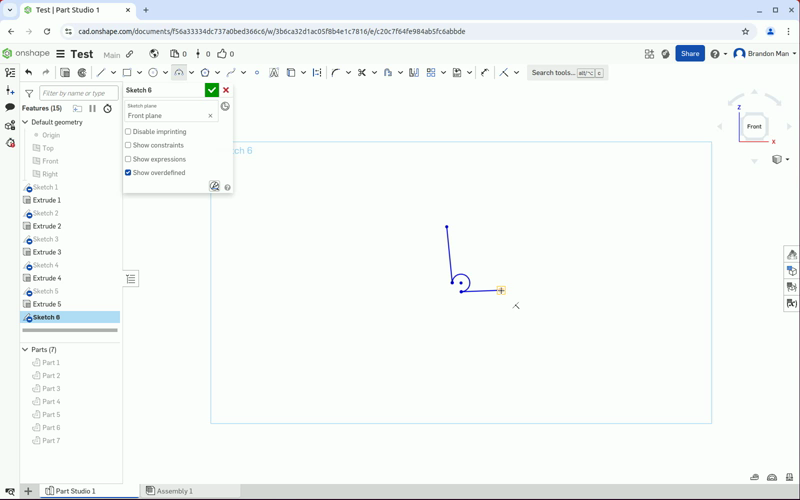
key_down(shift)
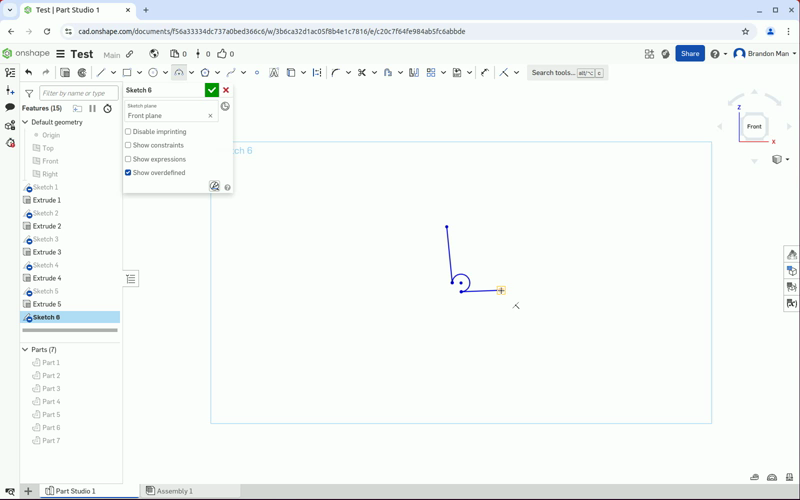
mouse_move(501, 276)
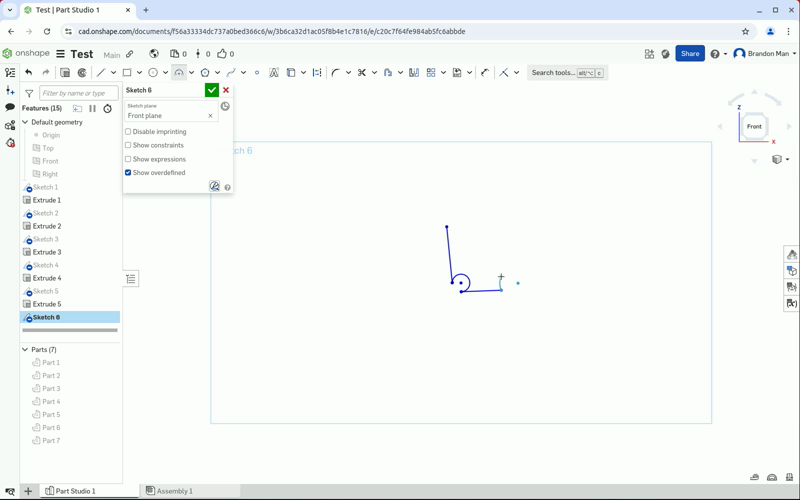
click(501, 276)
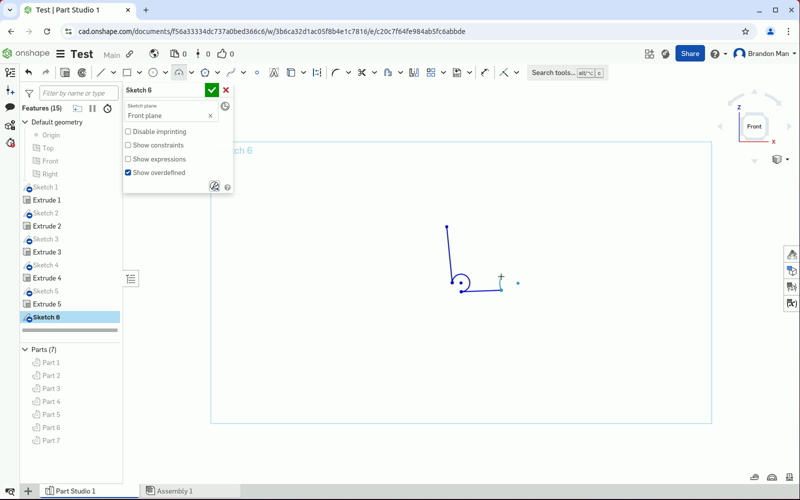
mouse_move(494, 282)
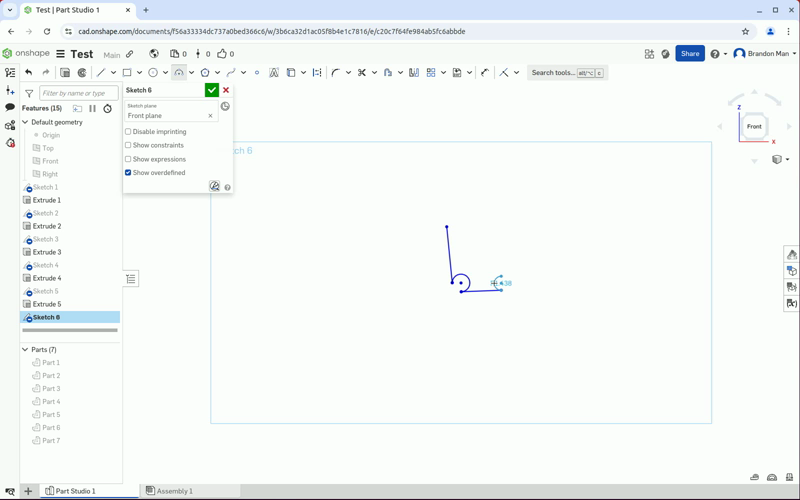
click(494, 282)
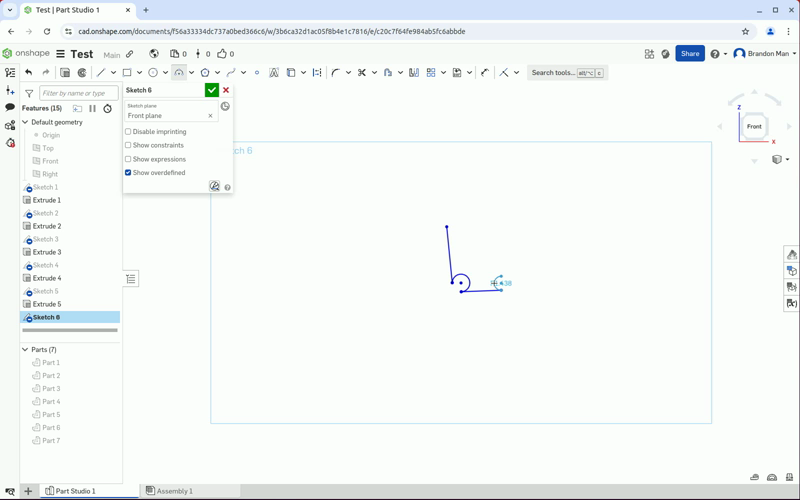
key_up(shift)
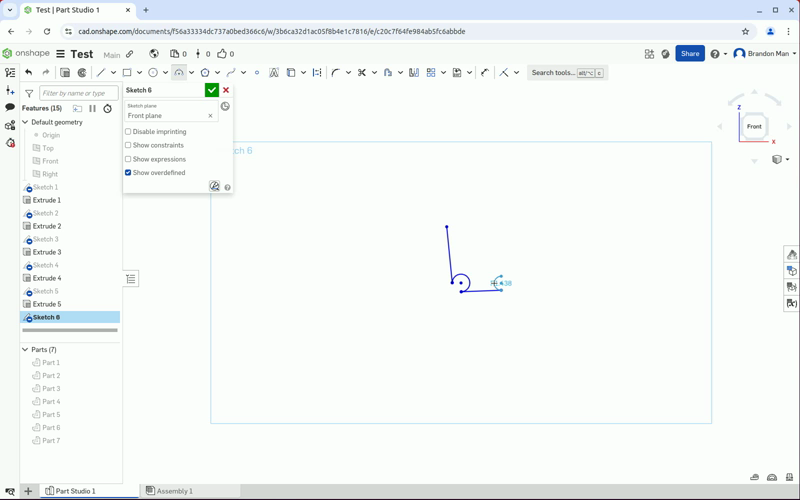
key(esc)
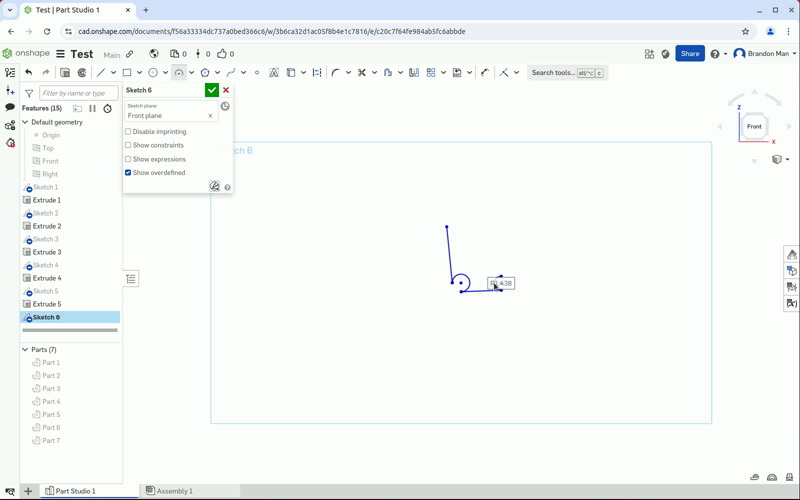
key(l)
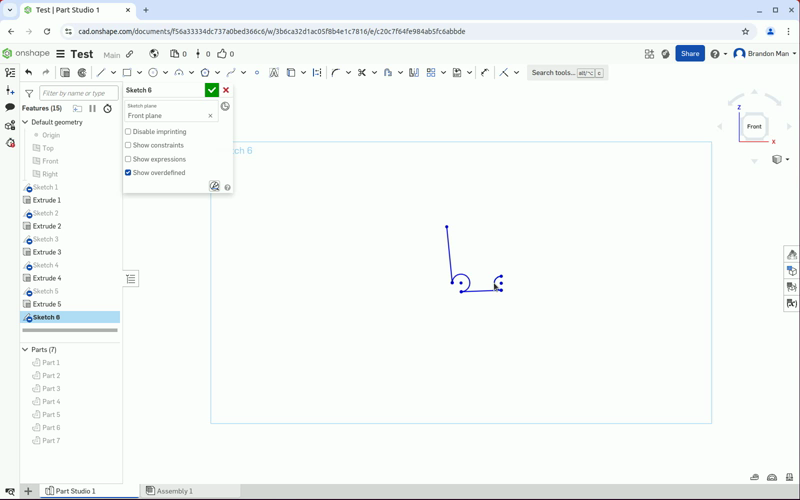
mouse_move(501, 276)
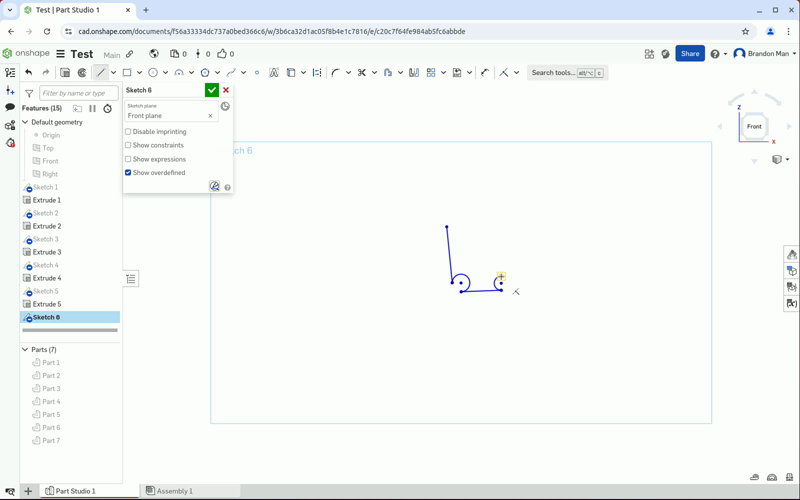
click(501, 276)
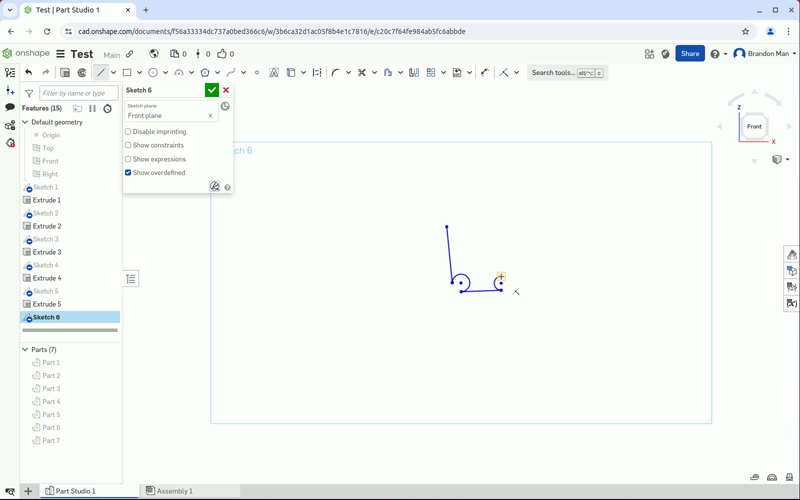
key_down(shift)
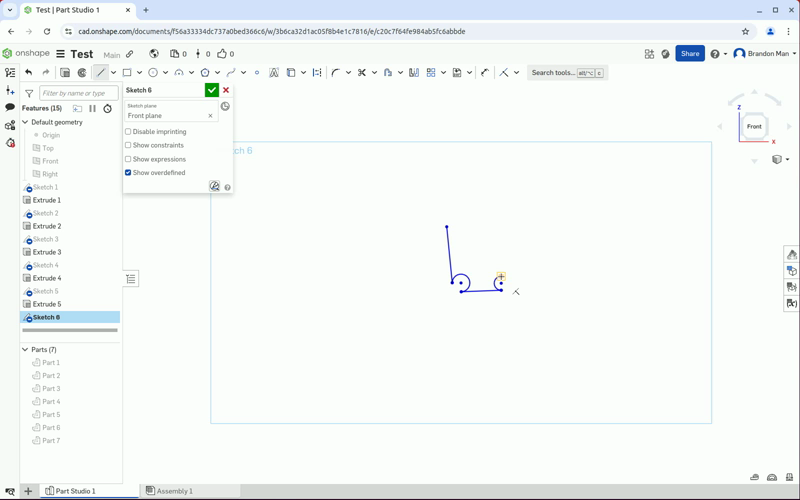
mouse_move(531, 276)
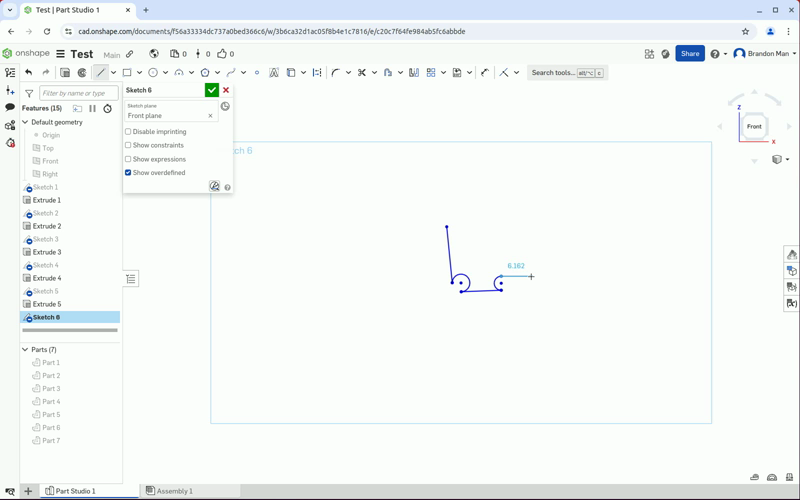
mouse_move(478, 275)
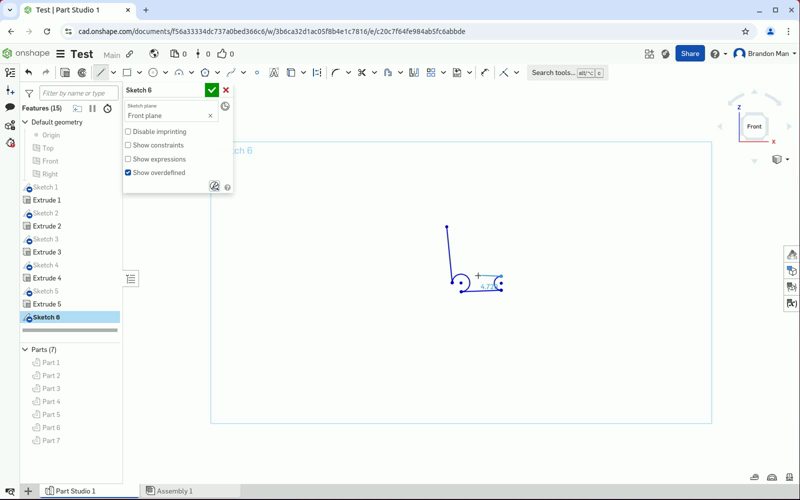
click(478, 275)
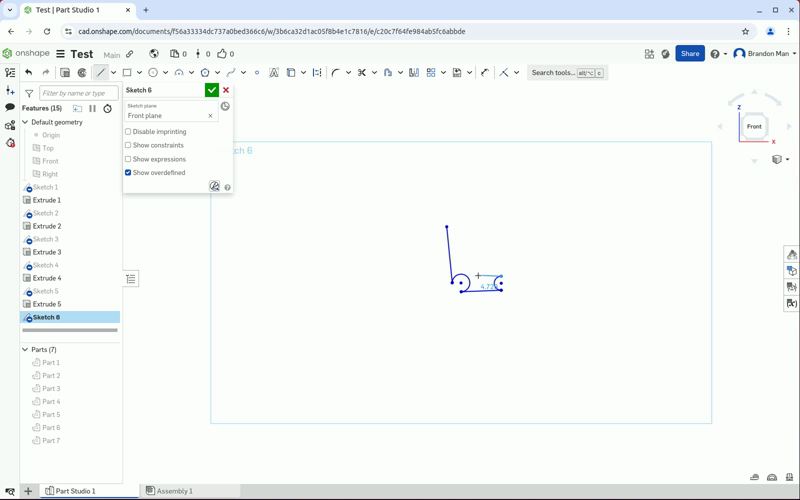
key_up(shift)
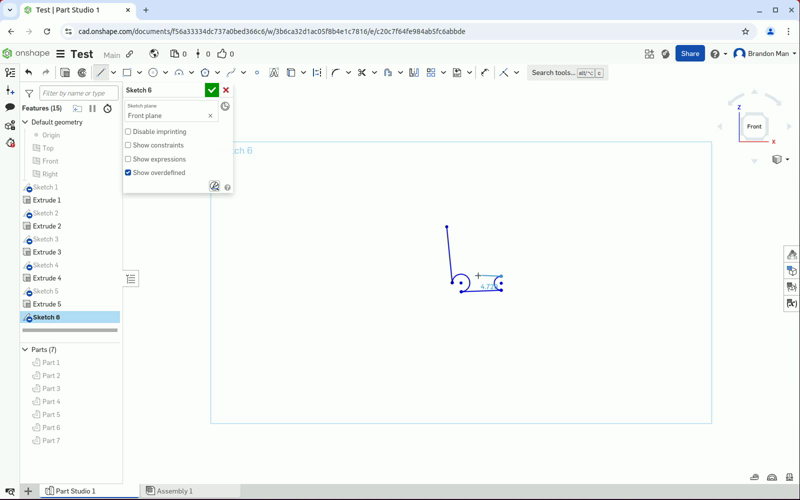
key(esc)
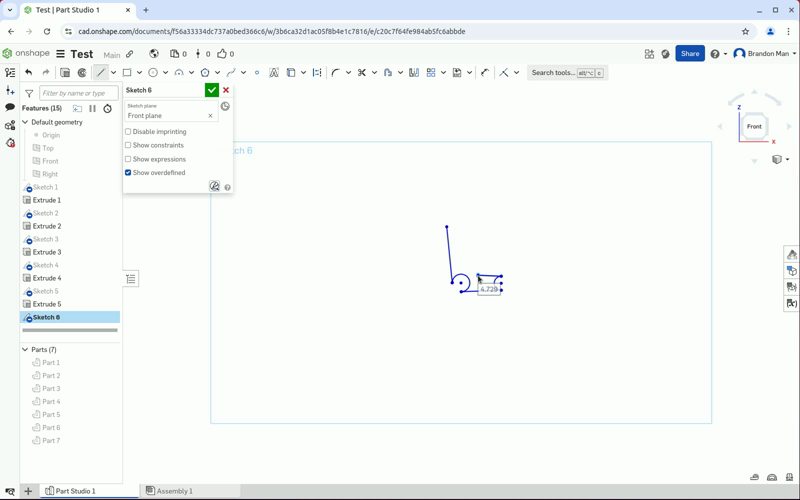
key(a)
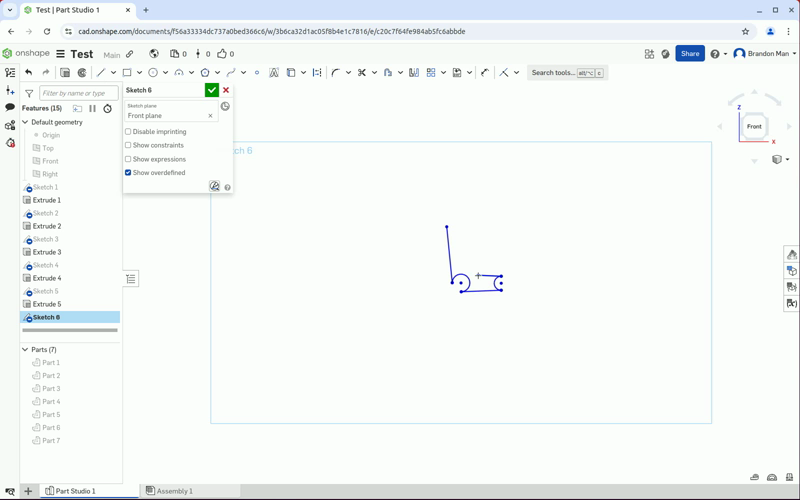
mouse_move(478, 275)
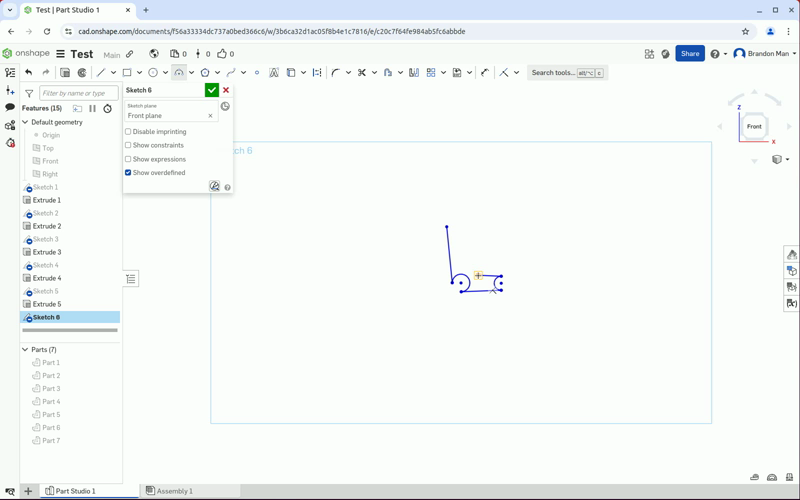
click(478, 275)
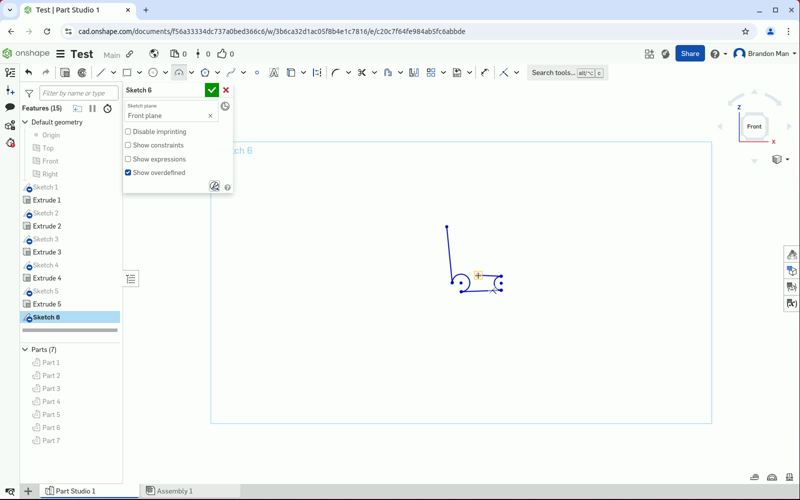
key_down(shift)
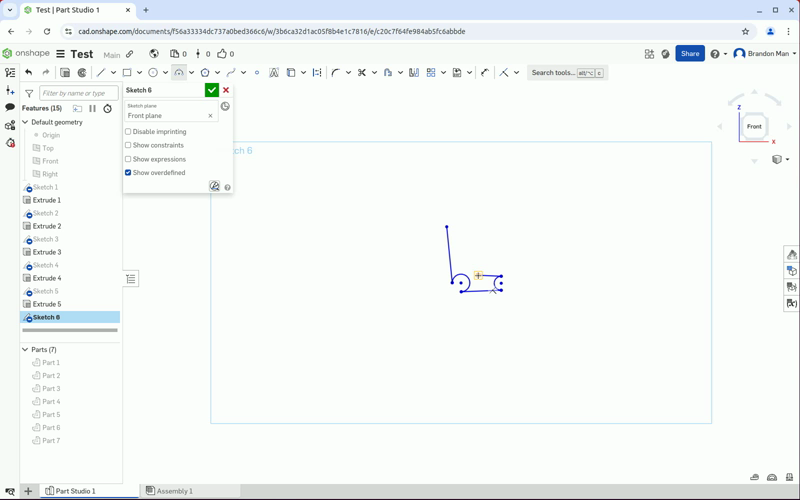
mouse_move(471, 267)
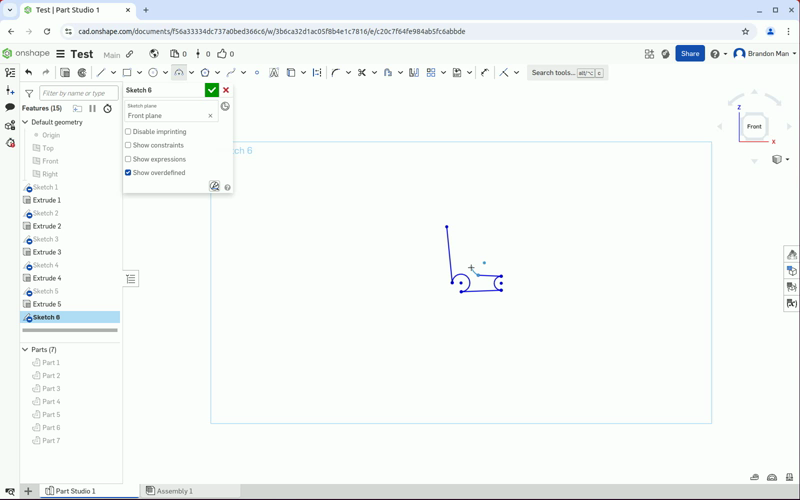
click(471, 267)
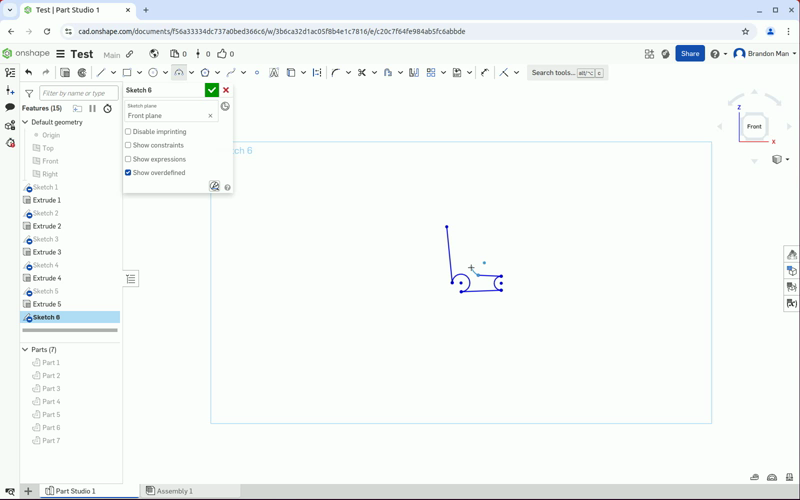
mouse_move(472, 272)
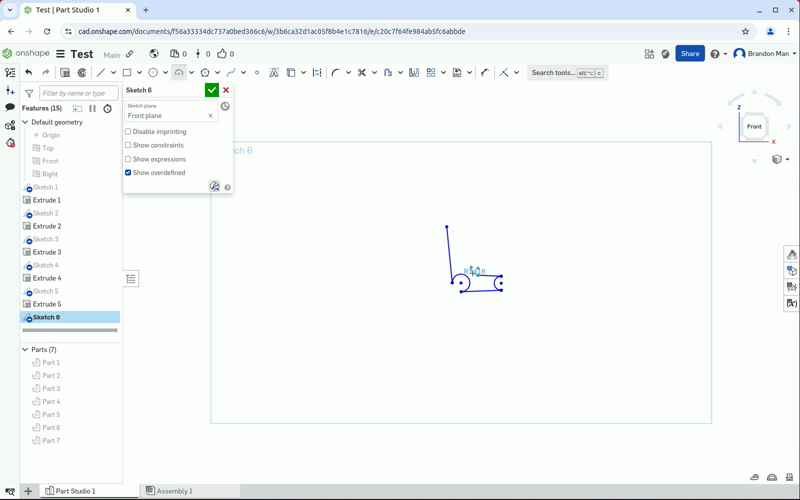
click(472, 272)
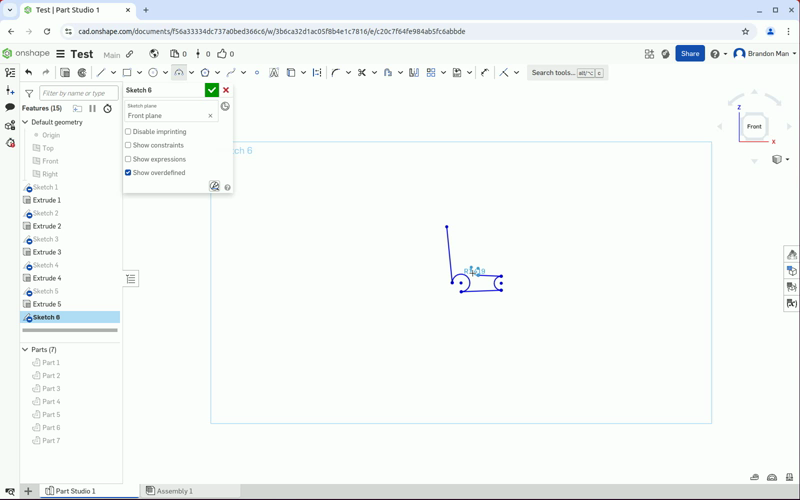
key_up(shift)
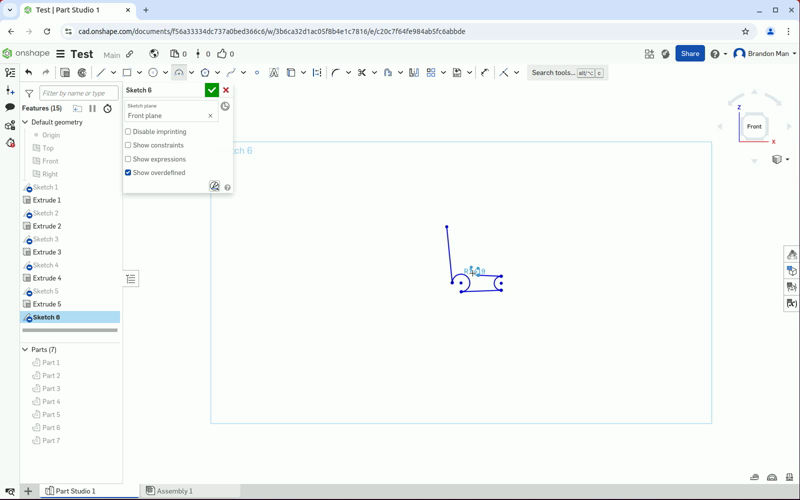
key(esc)
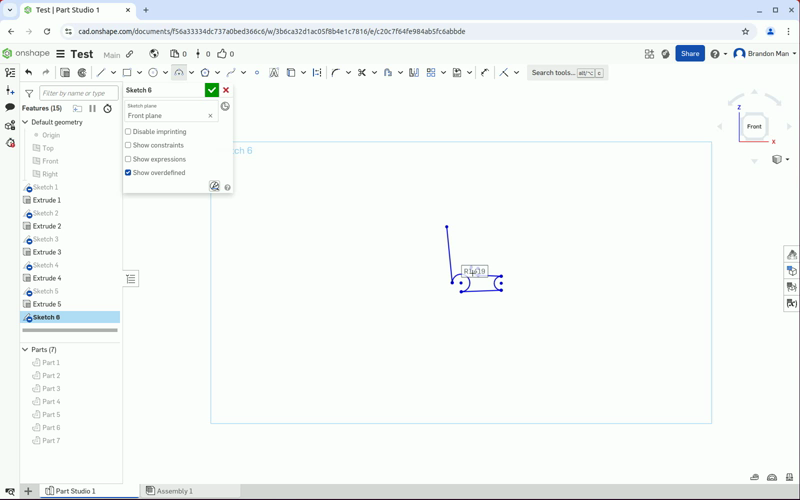
key(l)
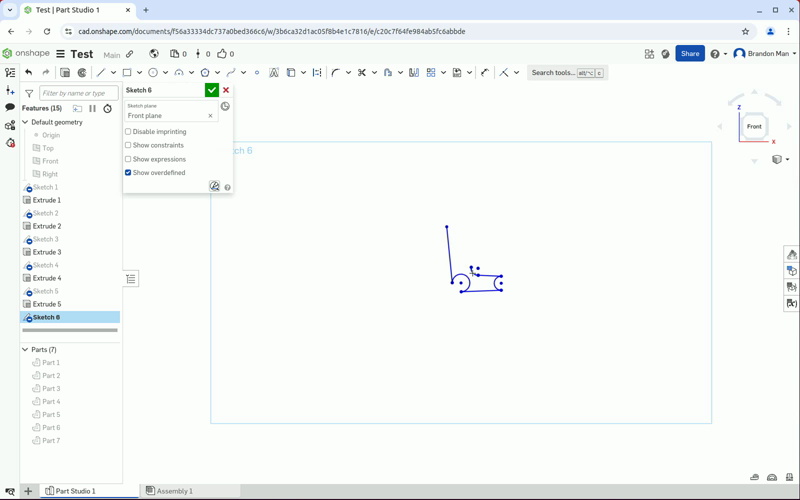
mouse_move(471, 267)
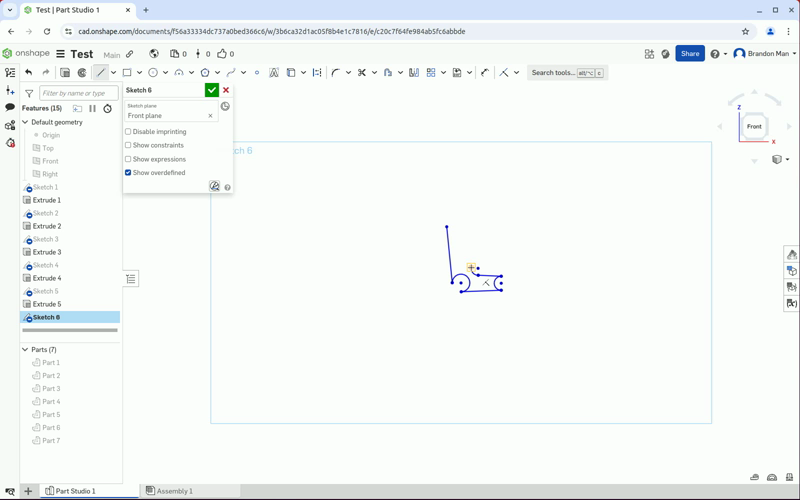
click(471, 267)
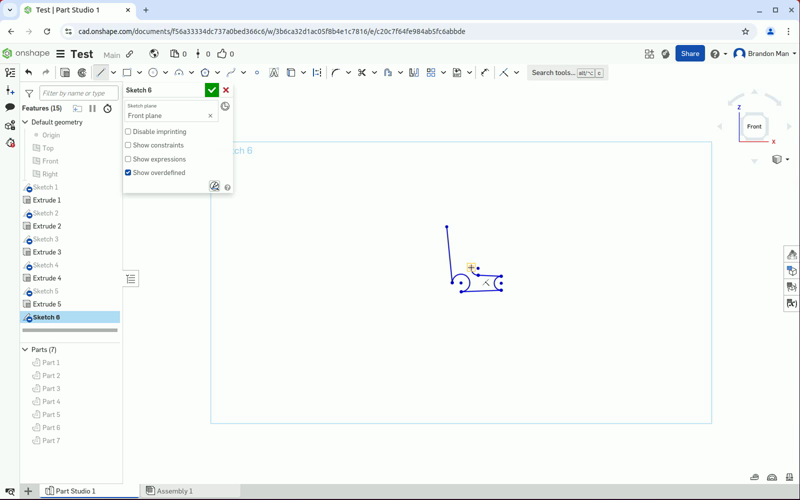
key_down(shift)
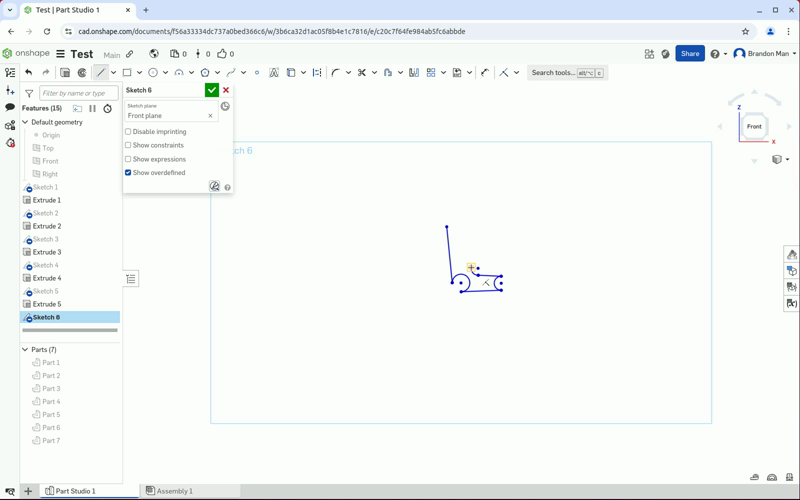
mouse_move(501, 267)
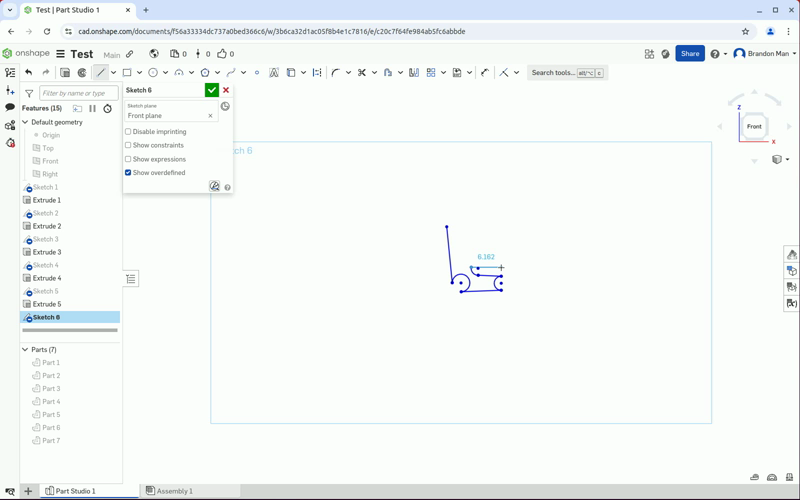
mouse_move(475, 226)
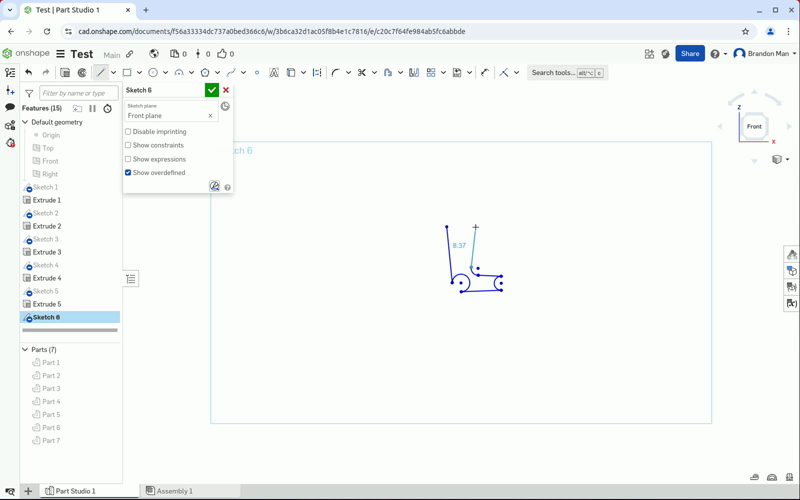
click(475, 226)
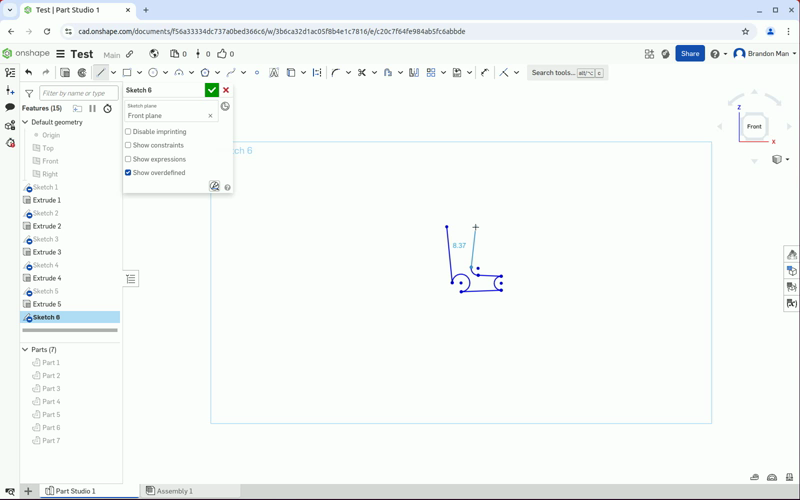
key_up(shift)
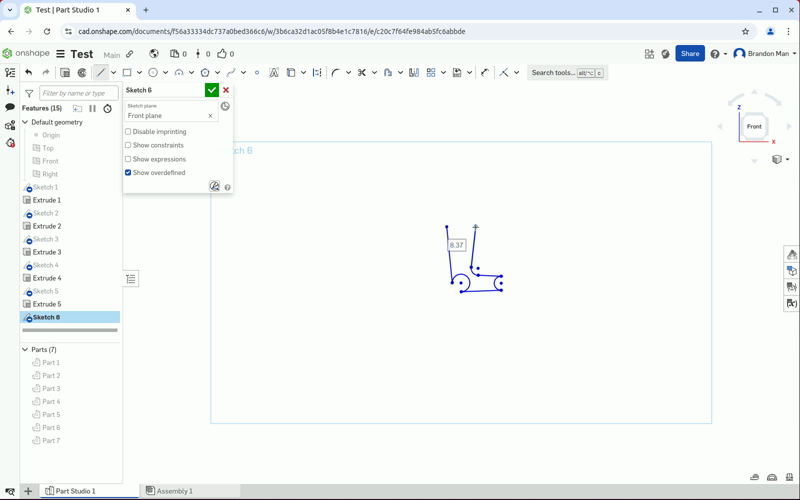
key(esc)
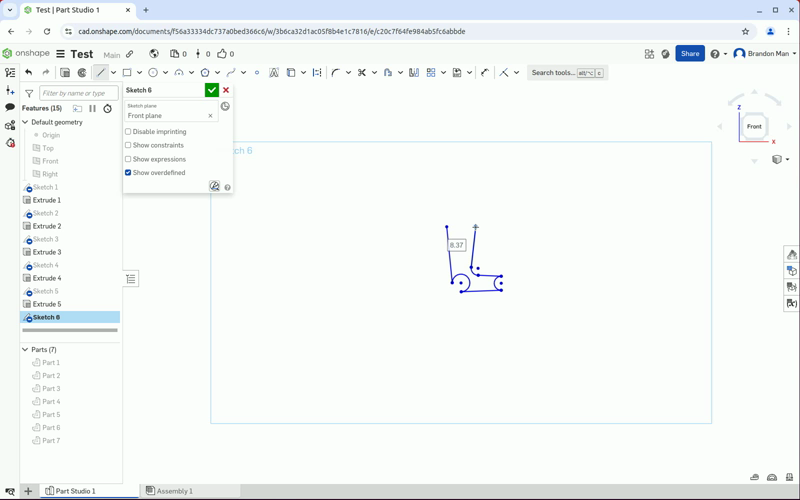
key(a)
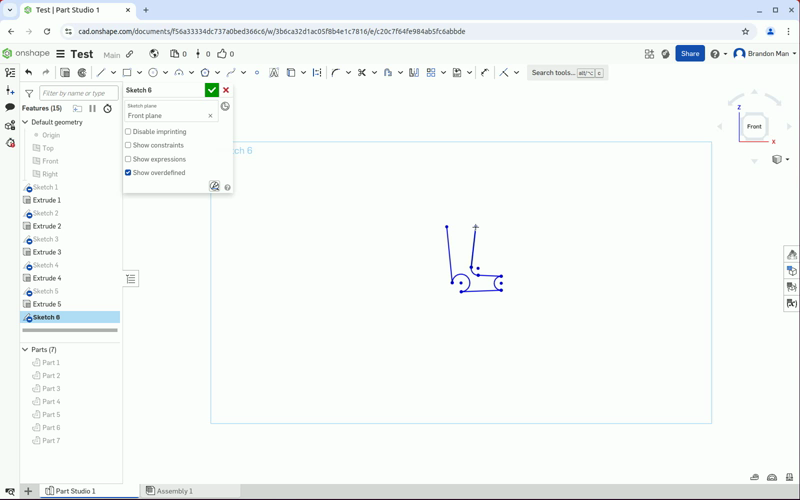
mouse_move(475, 226)
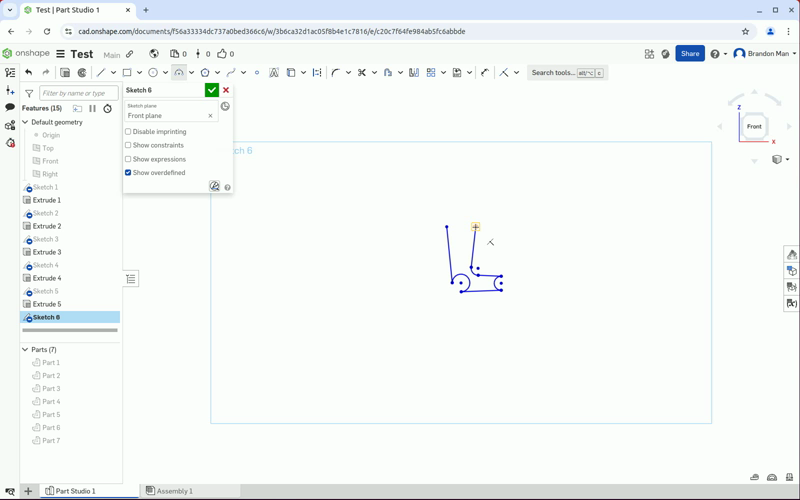
click(475, 226)
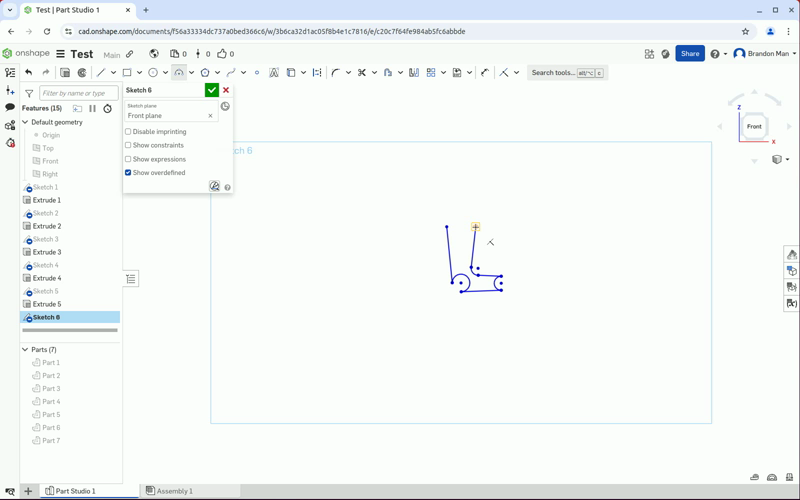
mouse_move(446, 226)
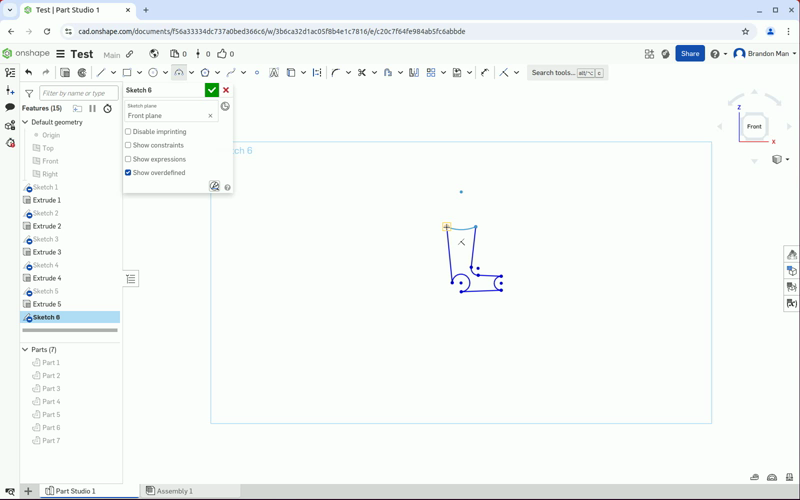
click(446, 226)
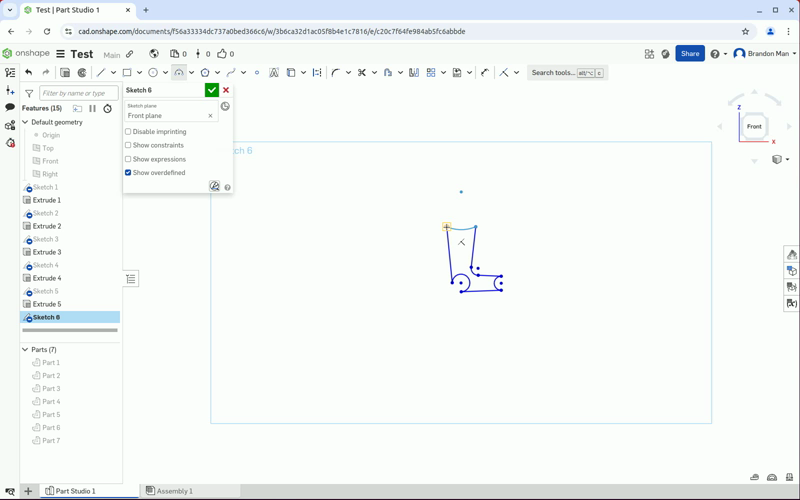
key_down(shift)
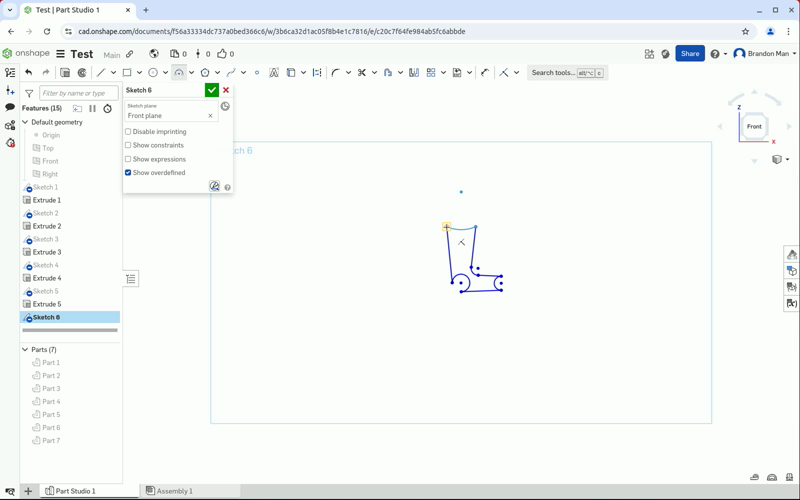
mouse_move(461, 239)
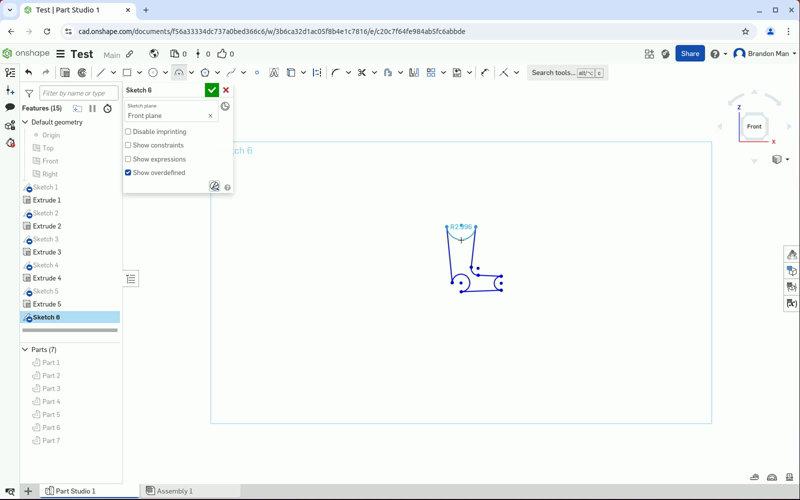
click(461, 239)
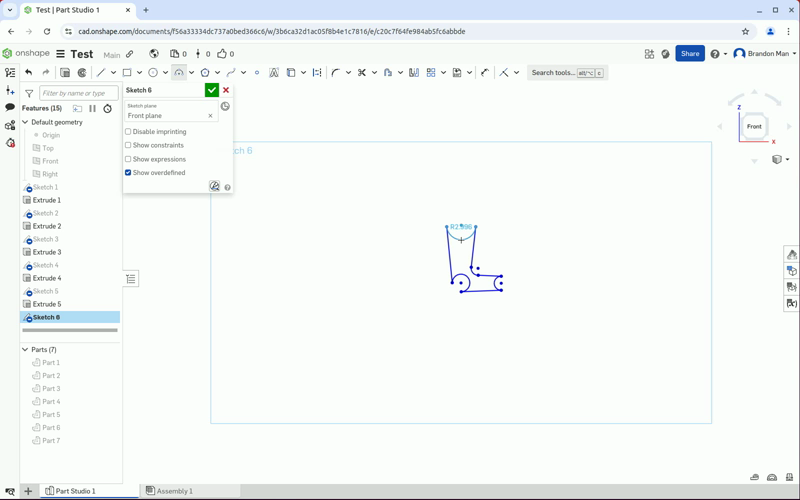
key_up(shift)
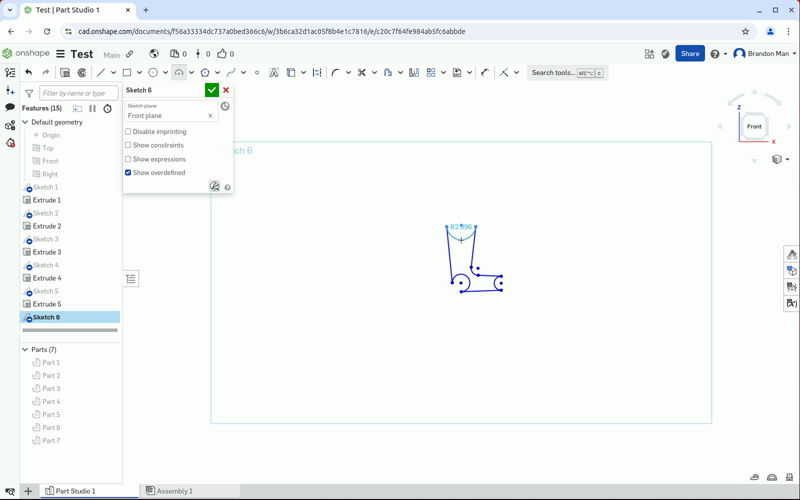
key(esc)
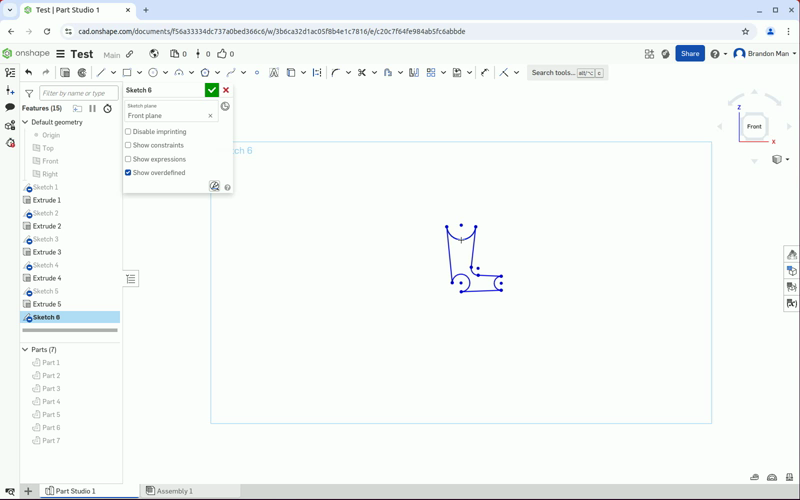
mouse_move(470, 271)
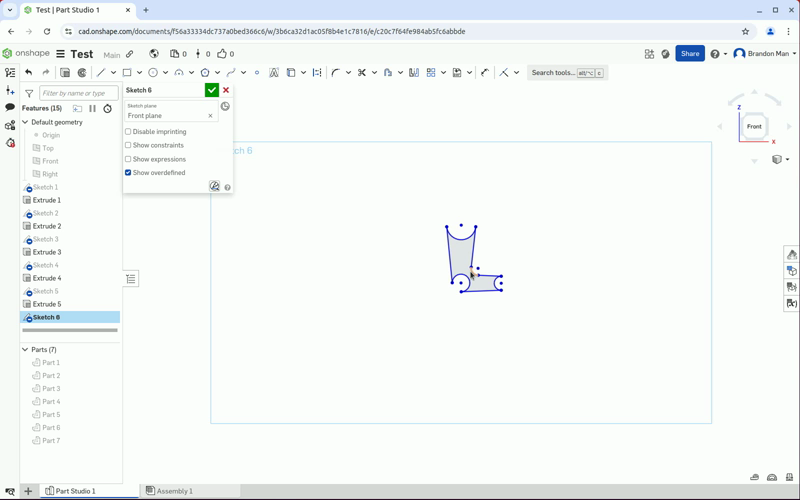
scroll(6)
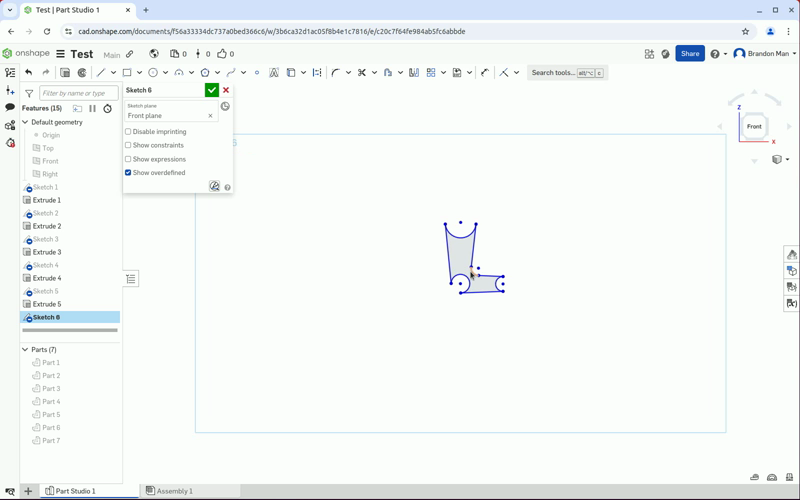
scroll(6)
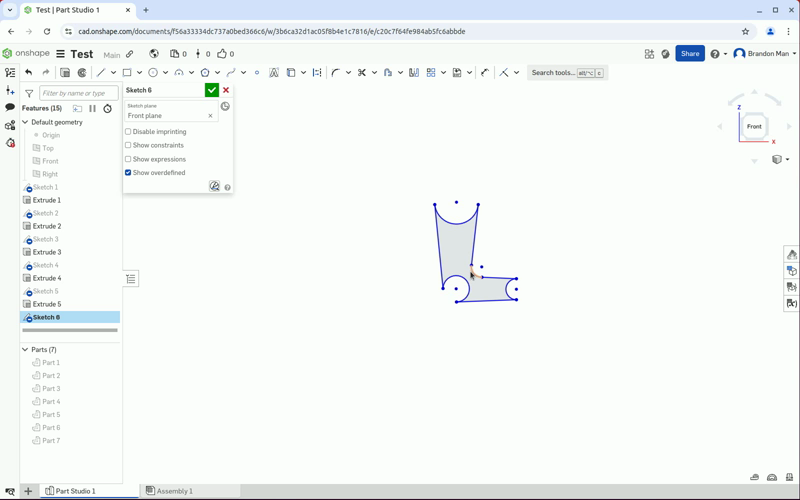
scroll(6)
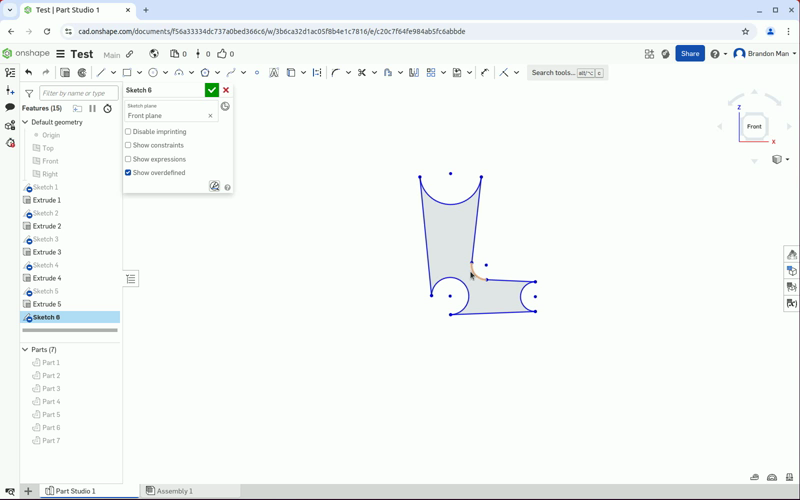
scroll(6)
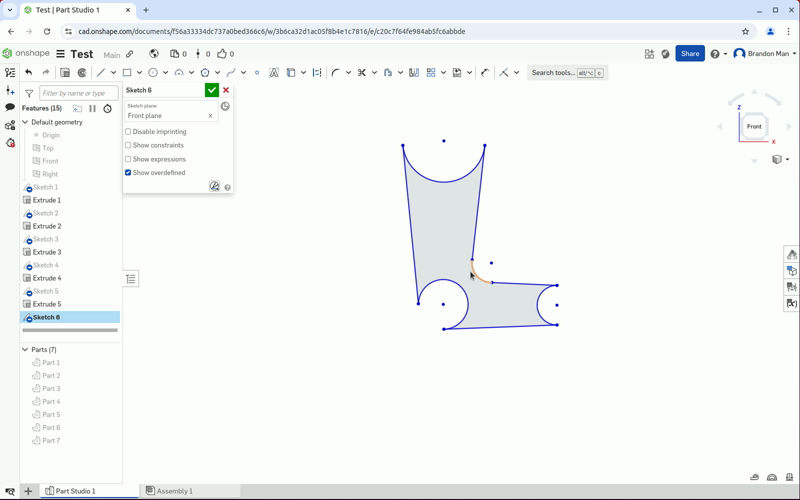
scroll(6)
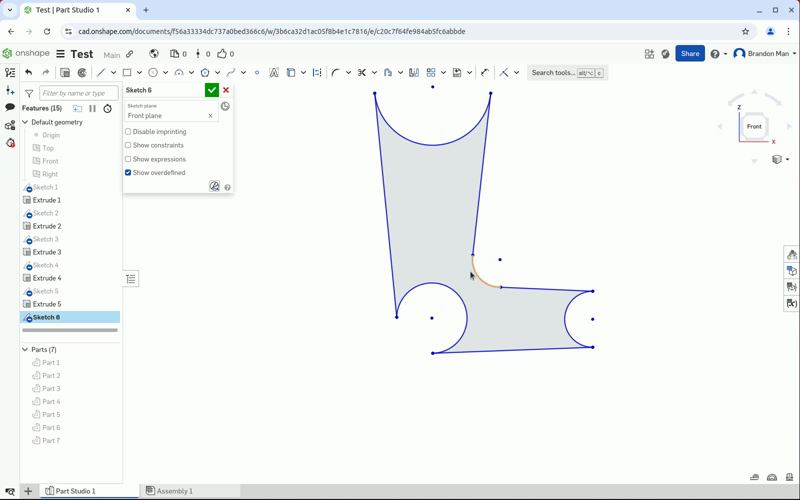
scroll(6)
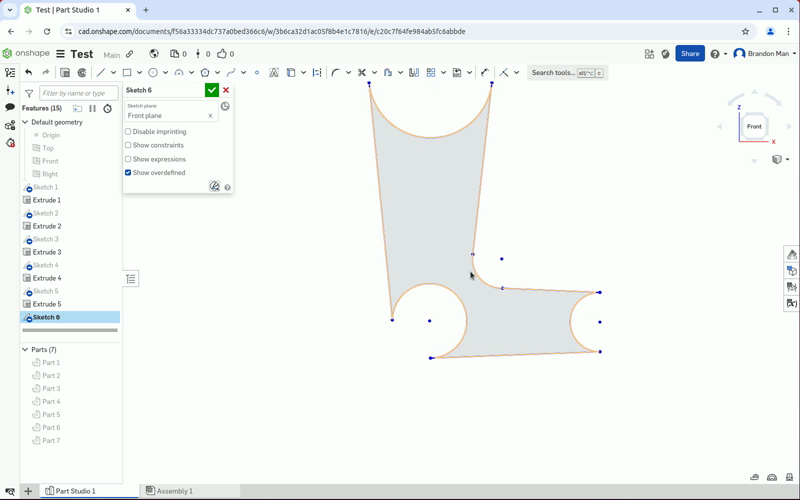
scroll(6)
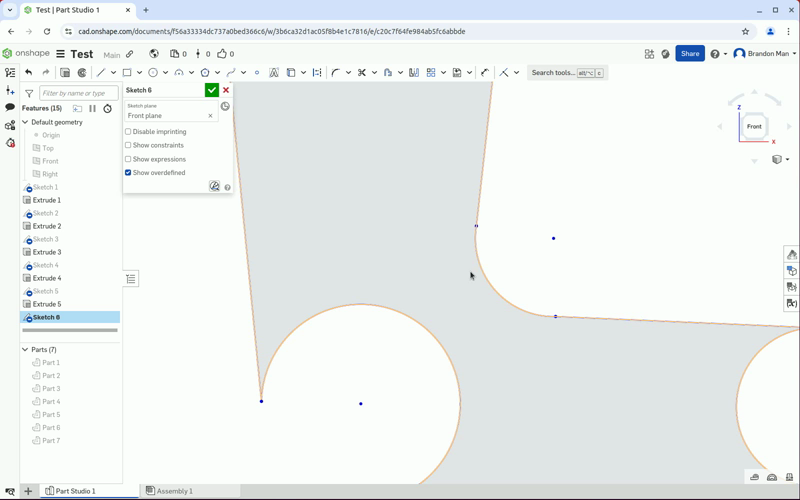
click(470, 271)
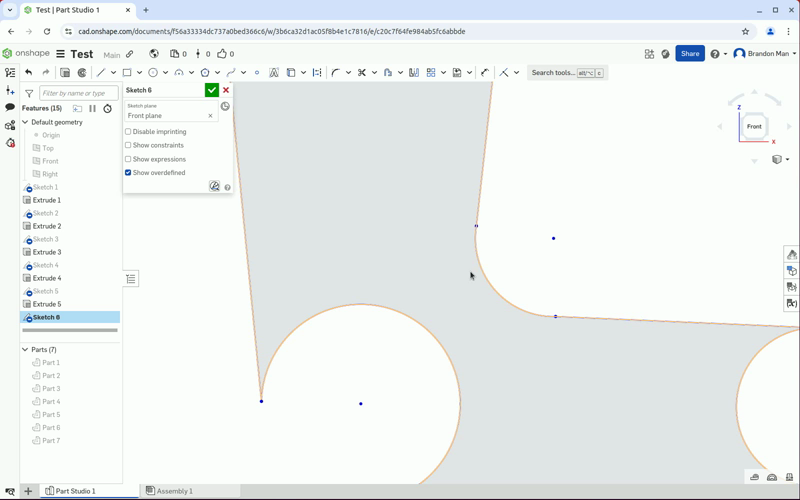
scroll(-6)
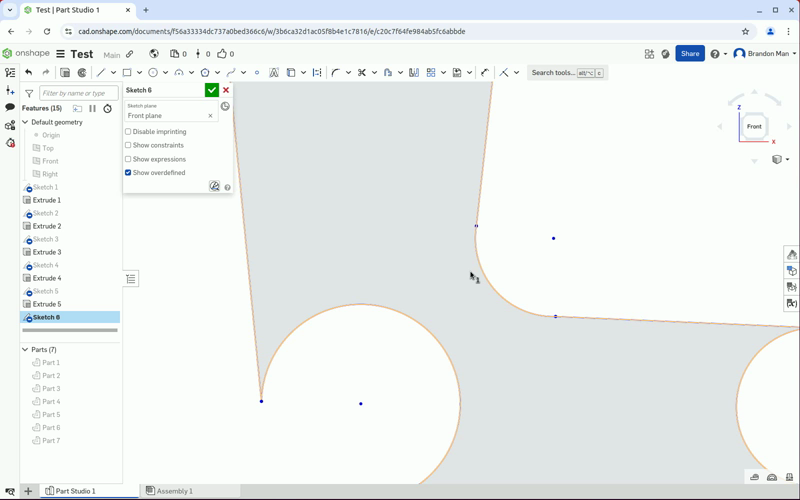
scroll(-6)
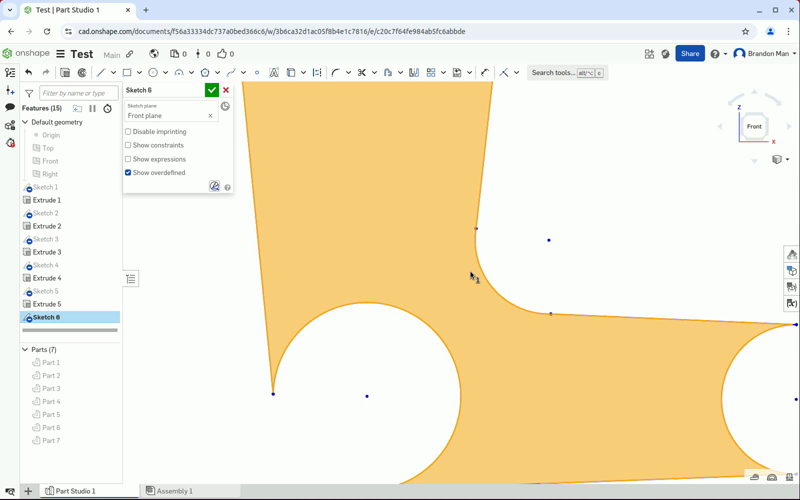
scroll(-6)
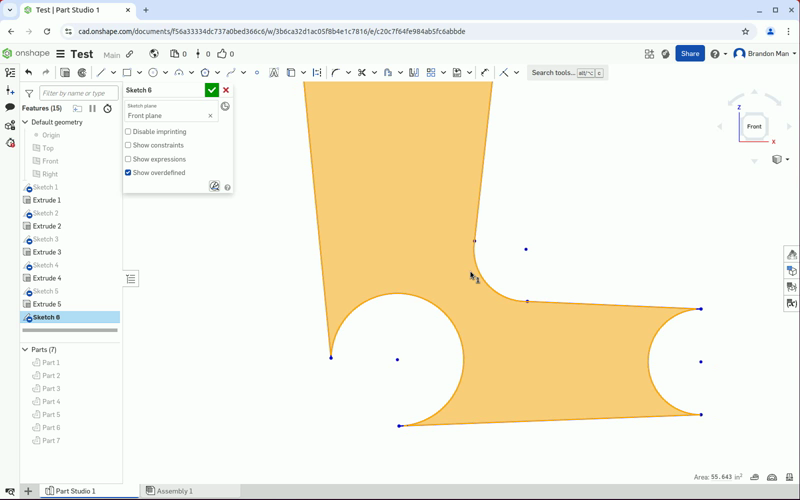
scroll(-6)
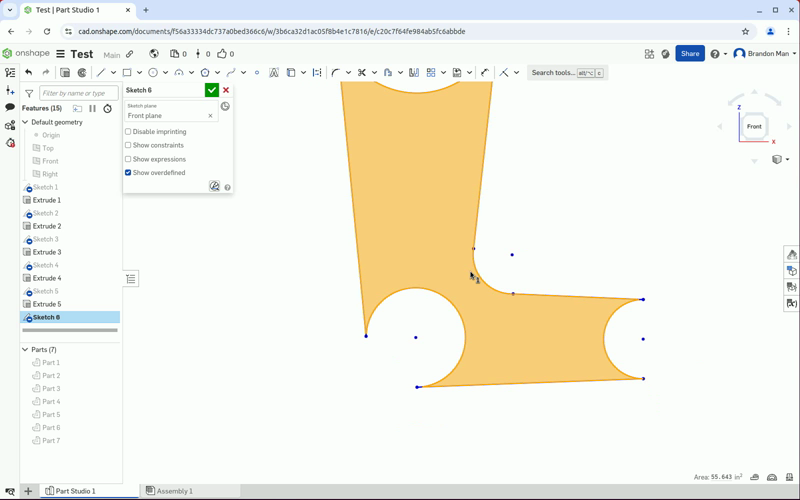
scroll(-6)
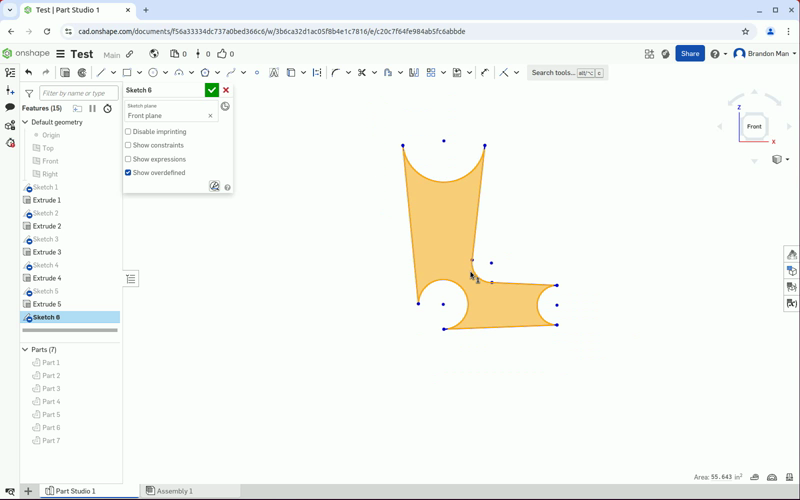
scroll(-6)
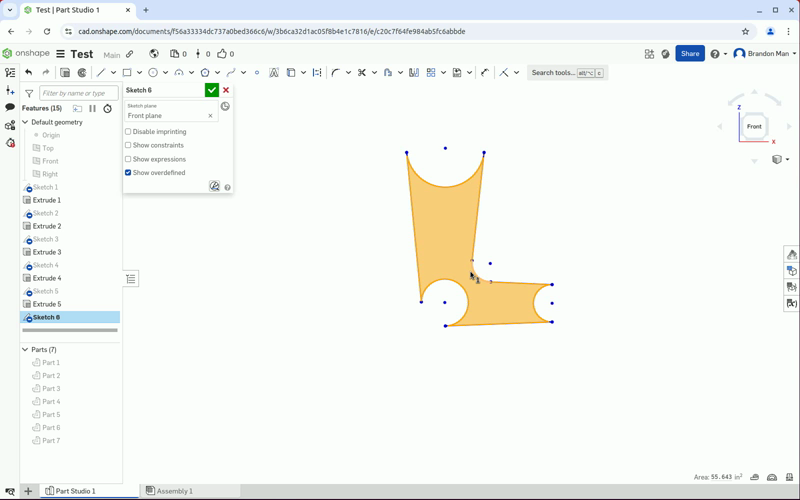
scroll(-6)
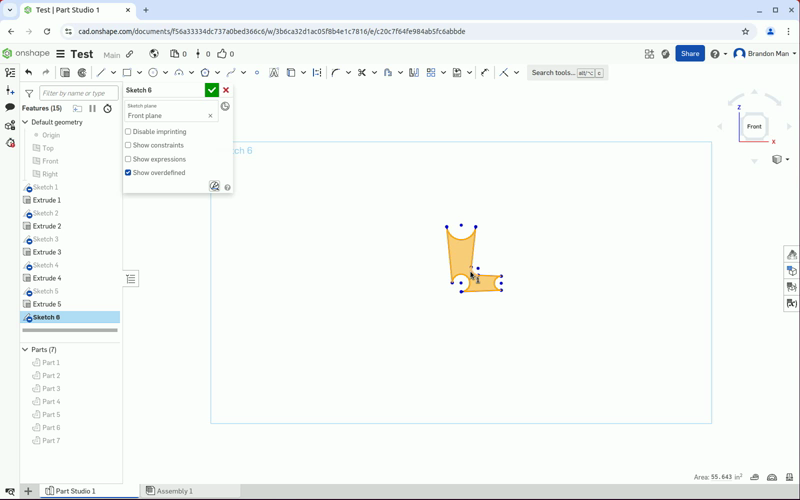
mouse_move(73, 352)
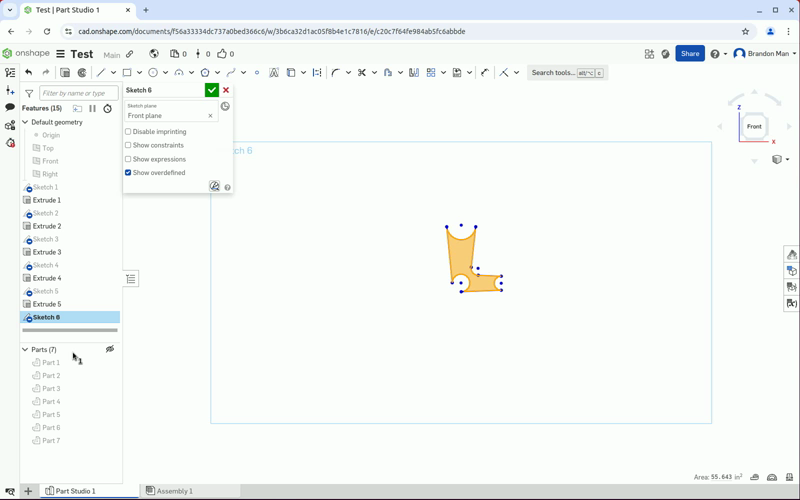
key(shift+y)
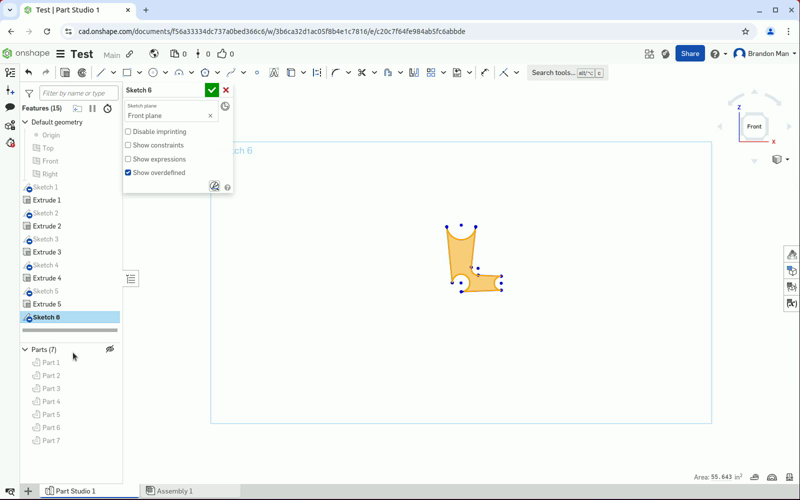
key(shift+e)
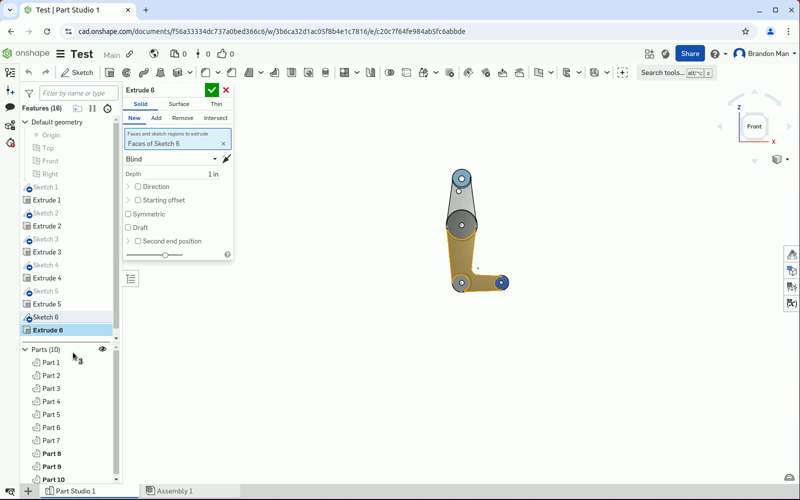
mouse_move(143, 106)
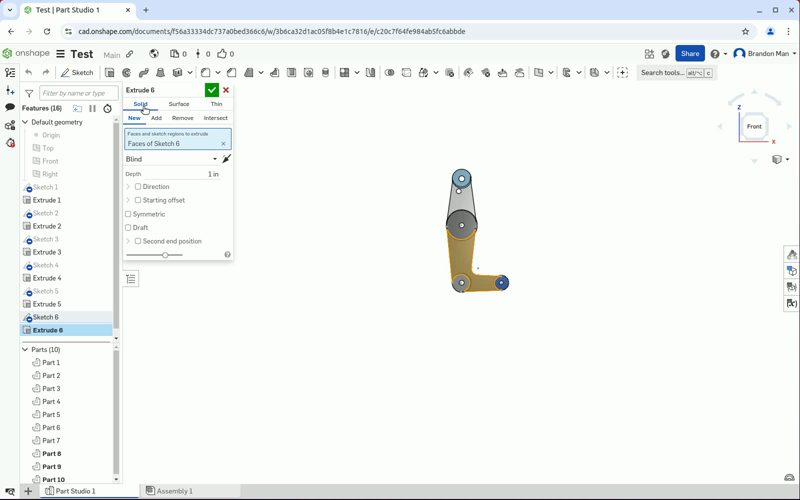
click(143, 106)
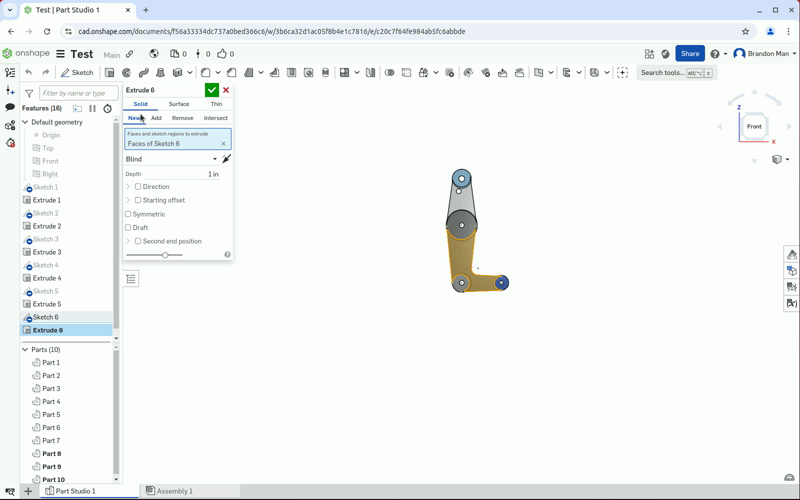
mouse_move(137, 120)
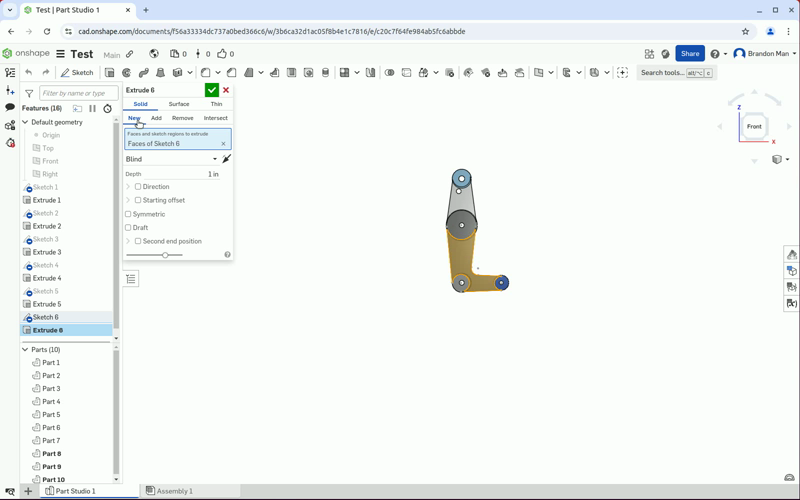
click(137, 120)
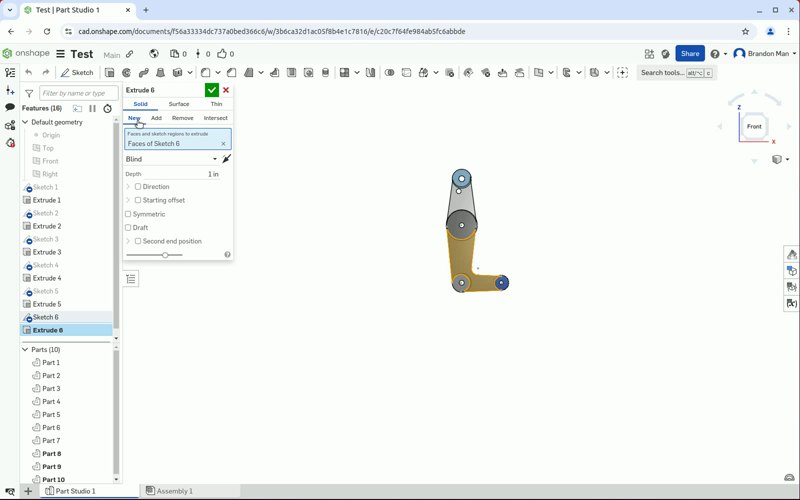
key(tab, 4)
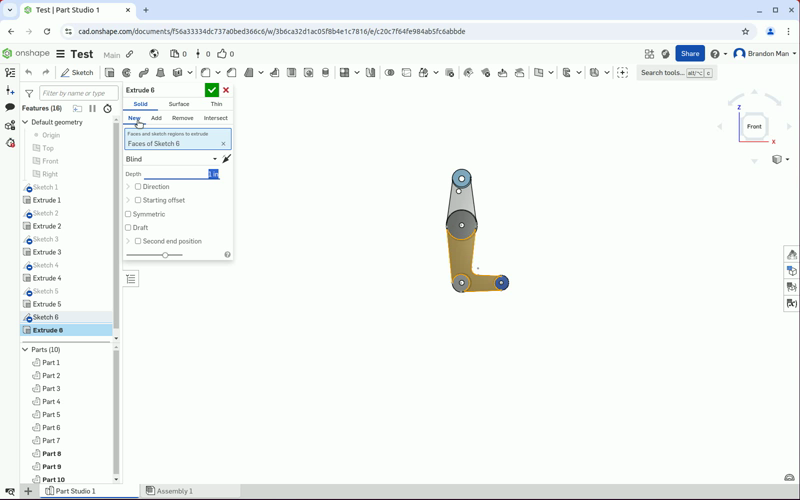
text(0.481)
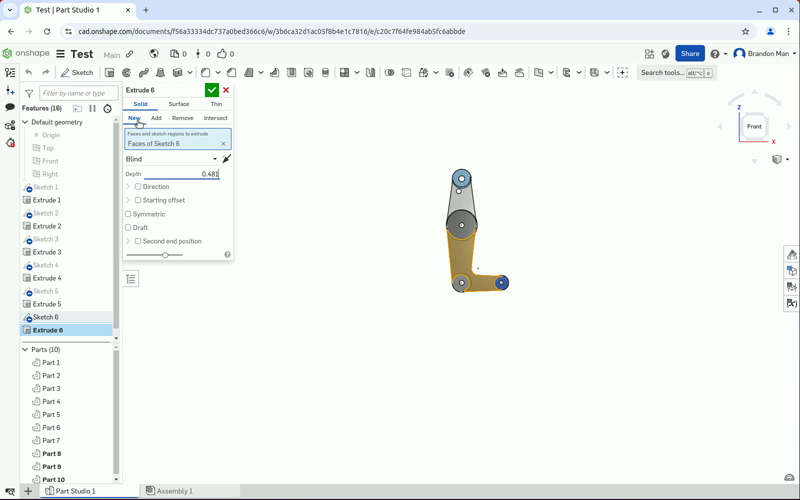
key(enter)
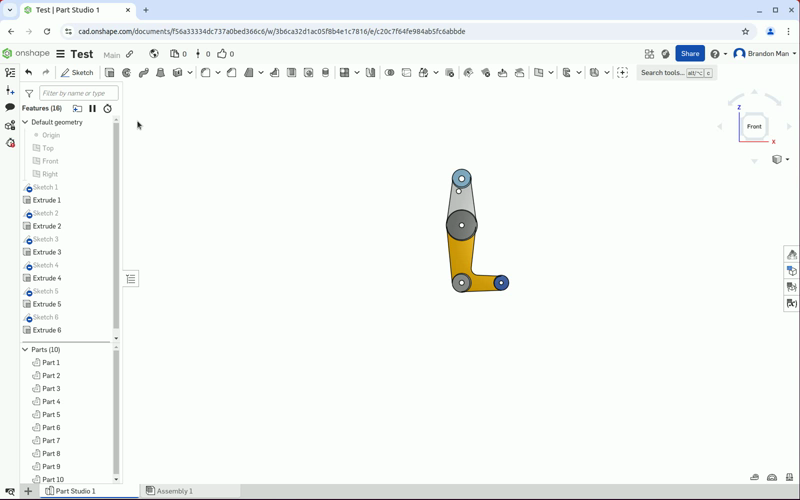
key(shift+h)
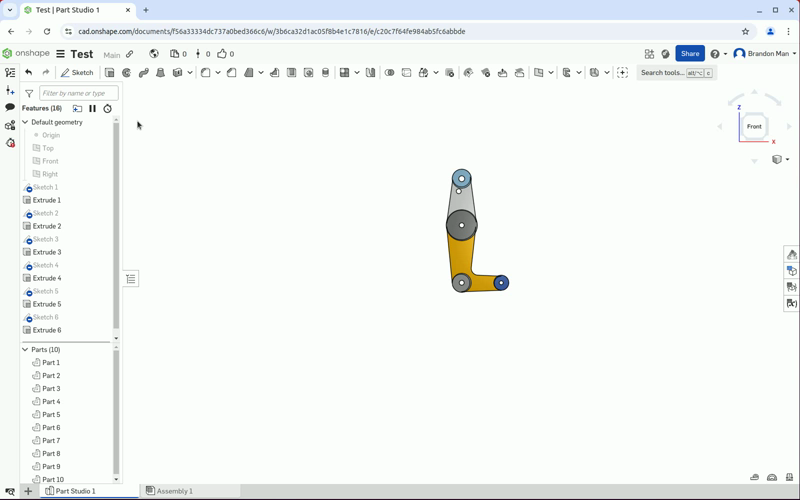
key(shift+h)
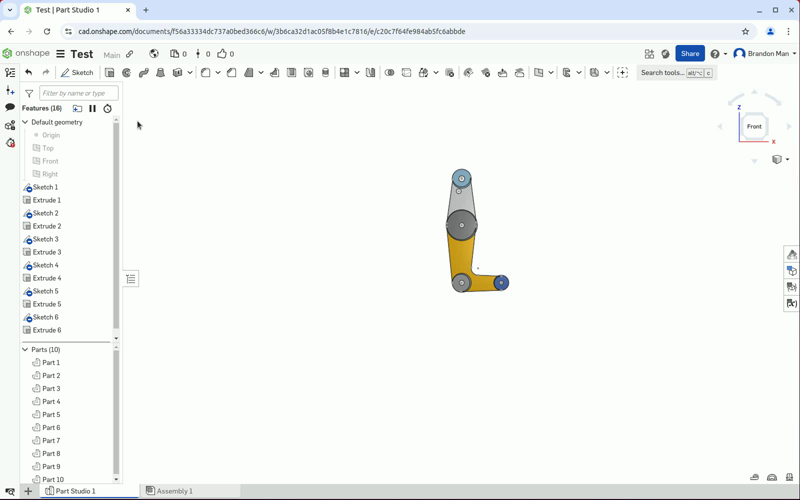
key(shift+7)
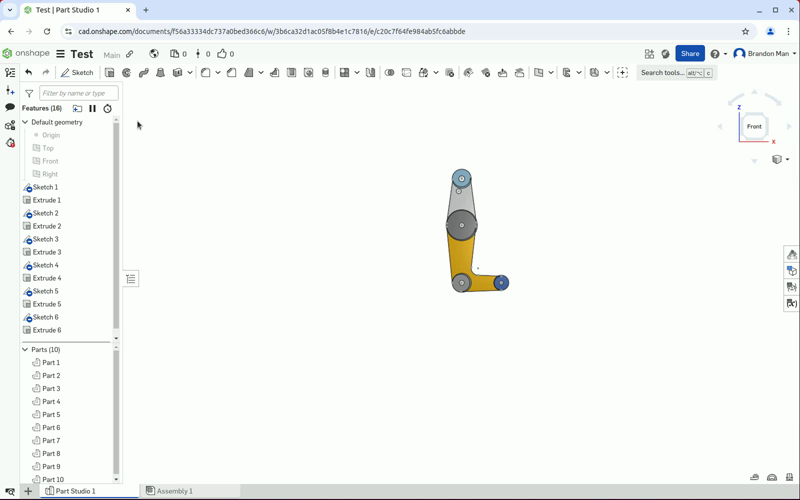
key(left, 2)
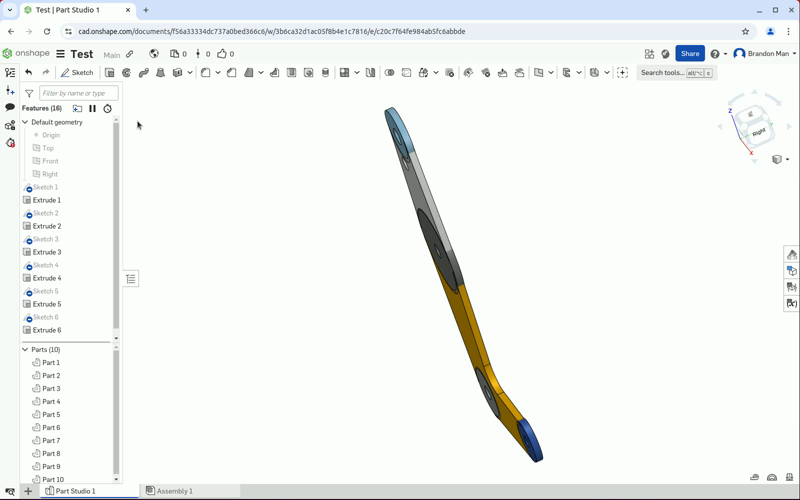
key(down, 2)
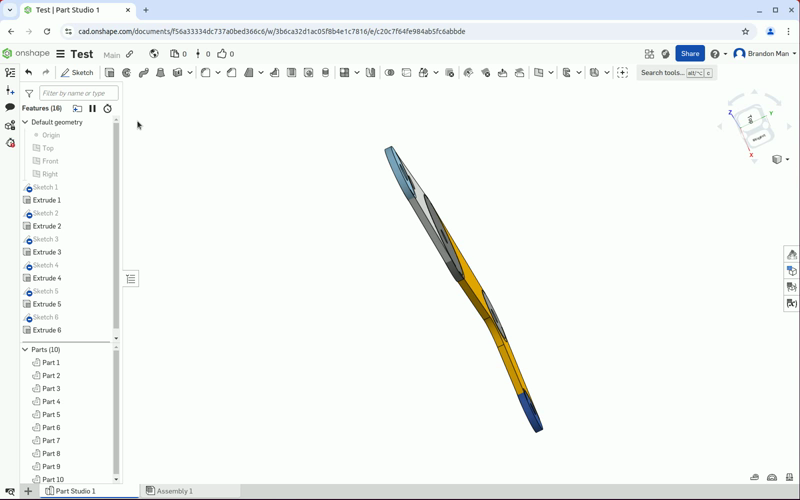
key(up, 2)
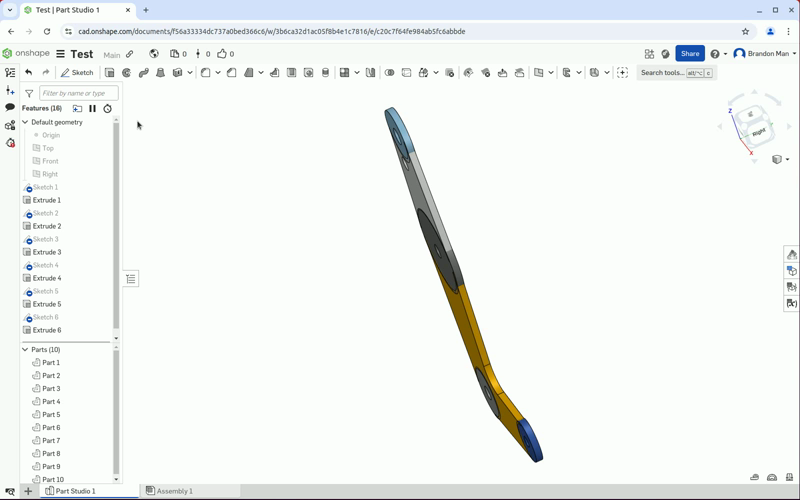
key(right, 2)
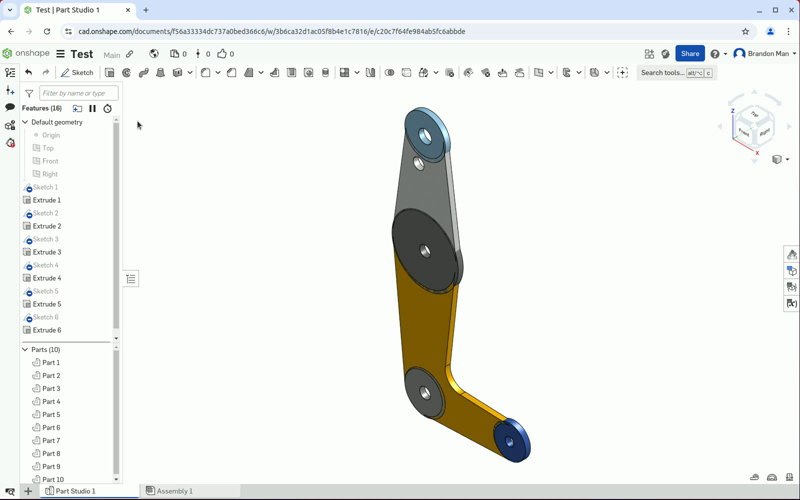
mouse_move(69, 189)
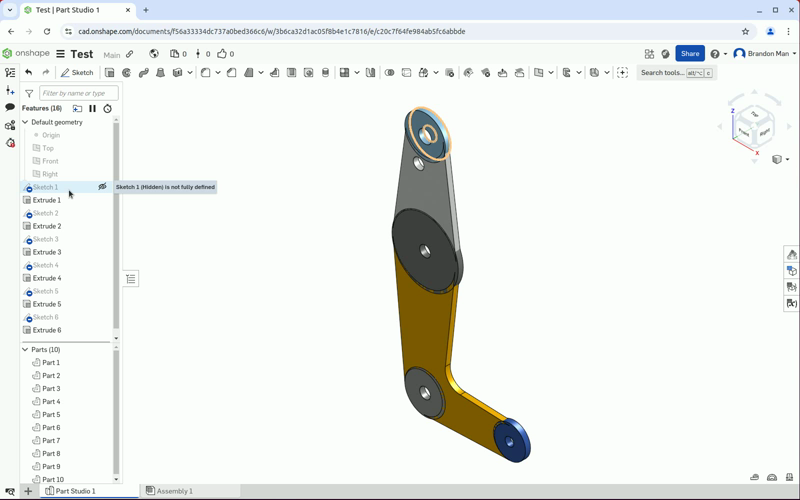
click(69, 189)